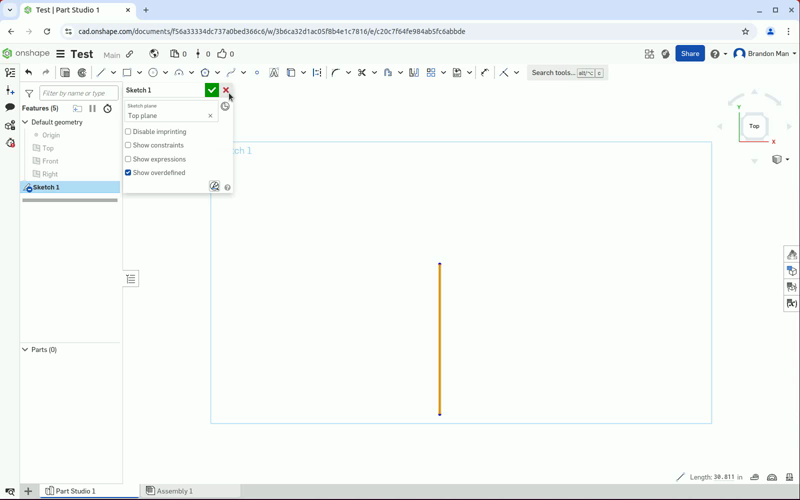
key(shift+h)
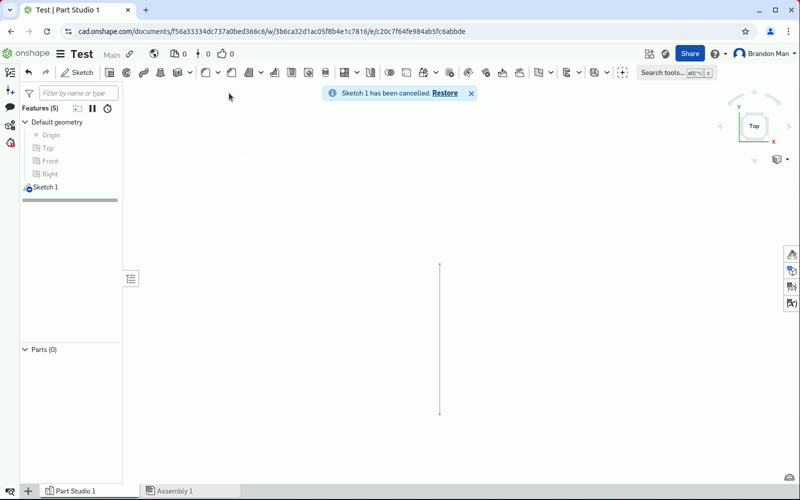
key(shift+s)
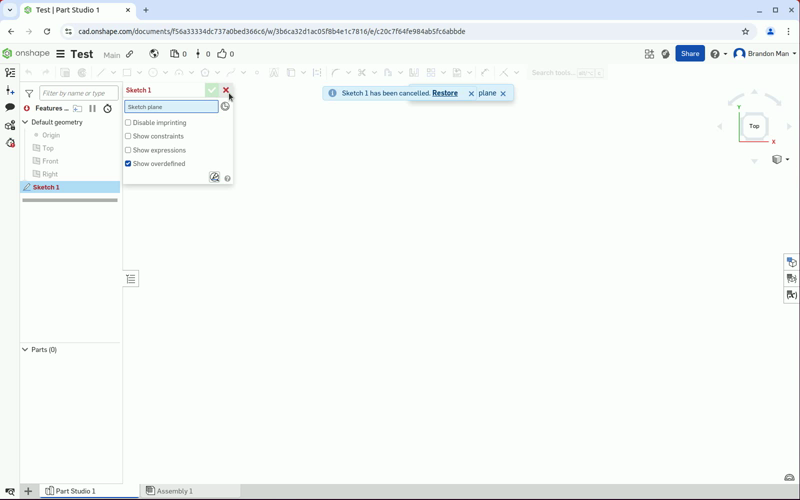
mouse_move(73, 150)
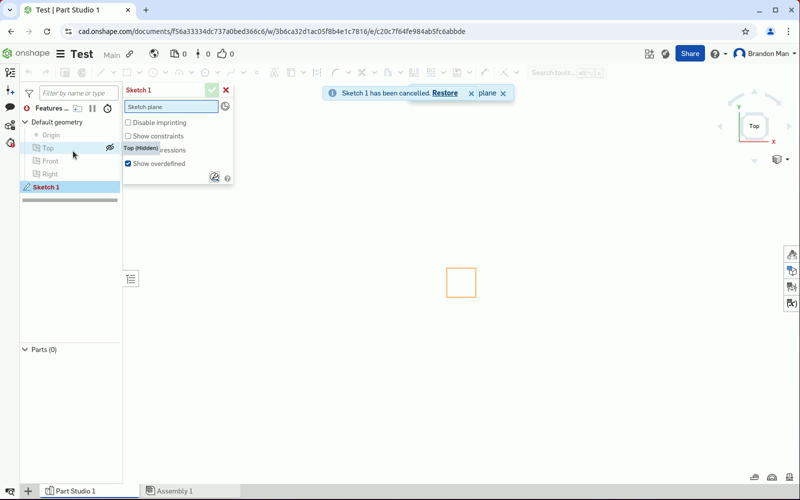
click(73, 150)
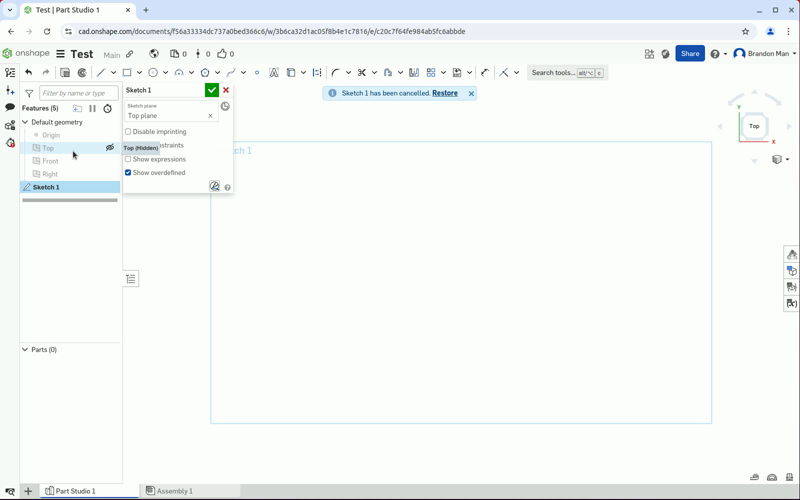
mouse_move(73, 352)
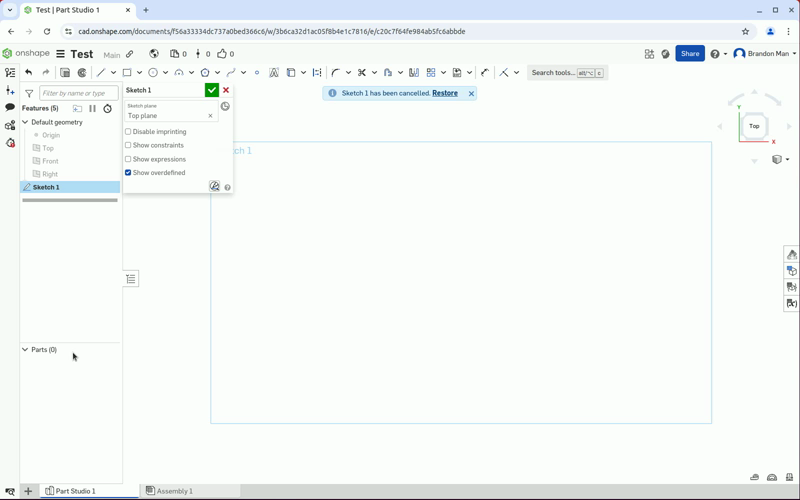
key(y)
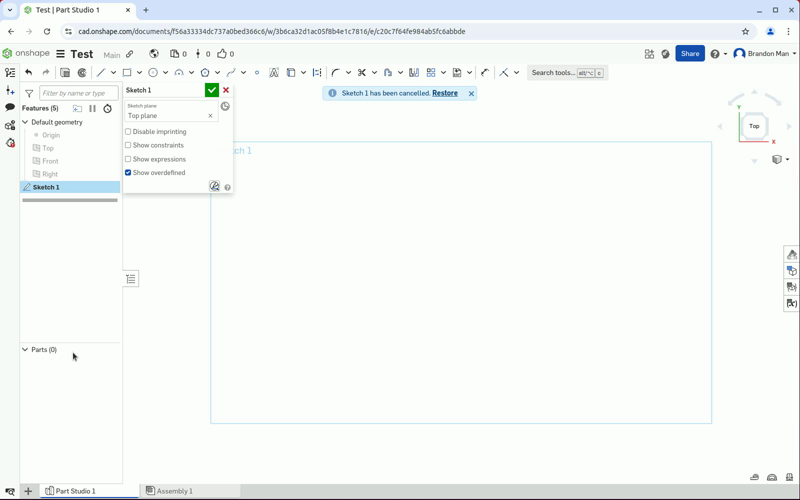
key(c)
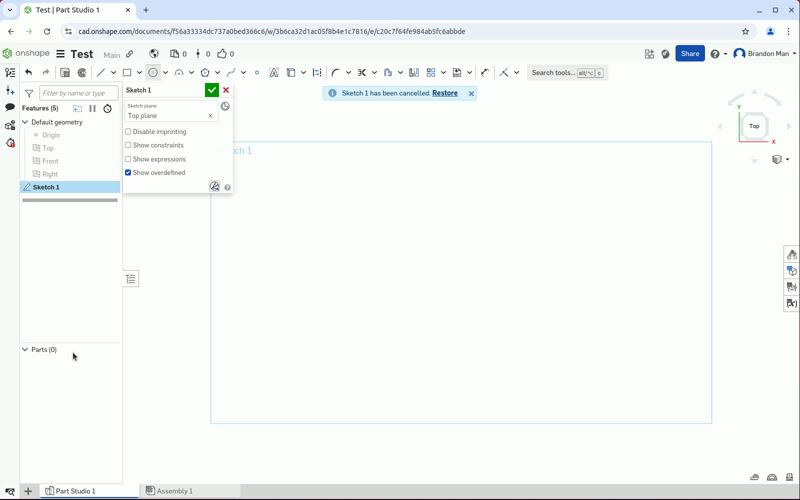
key_down(shift)
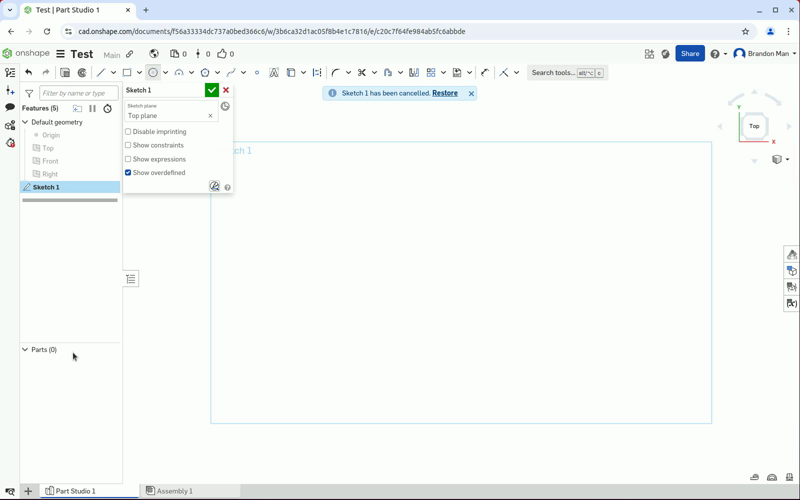
mouse_move(460, 215)
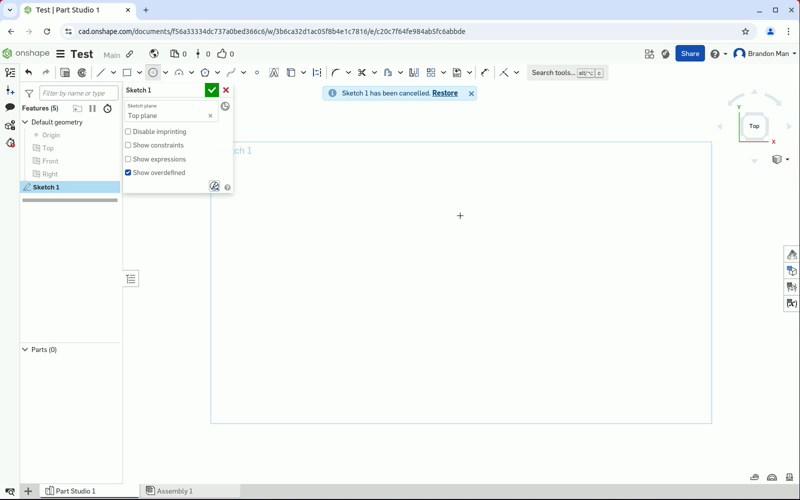
click(460, 215)
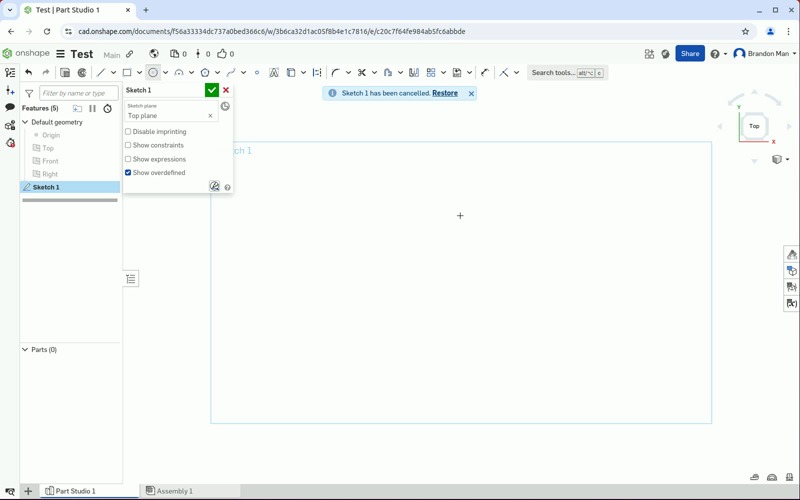
key_up(shift)
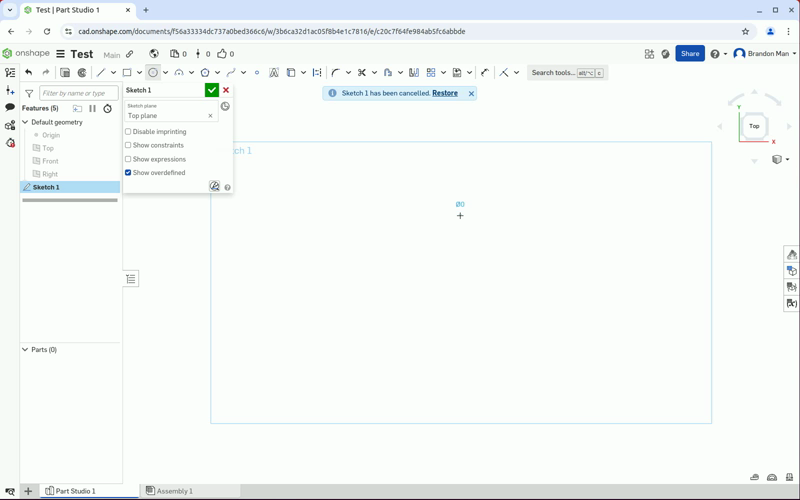
mouse_move(461, 215)
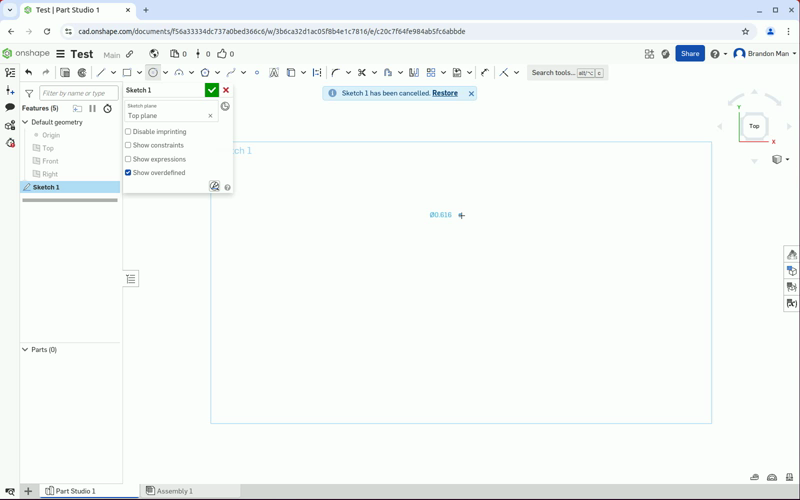
scroll(6)
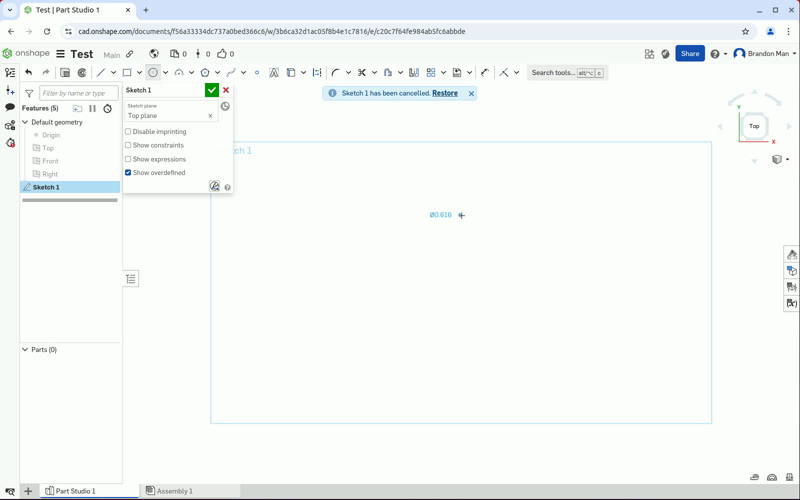
scroll(6)
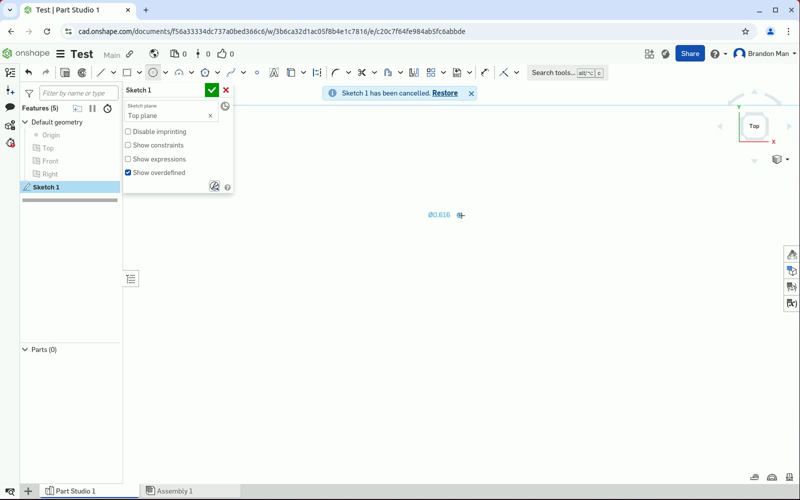
scroll(6)
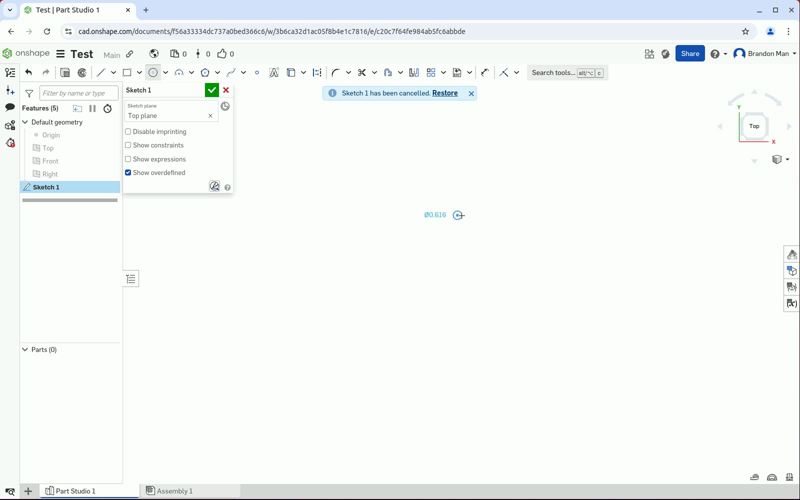
scroll(6)
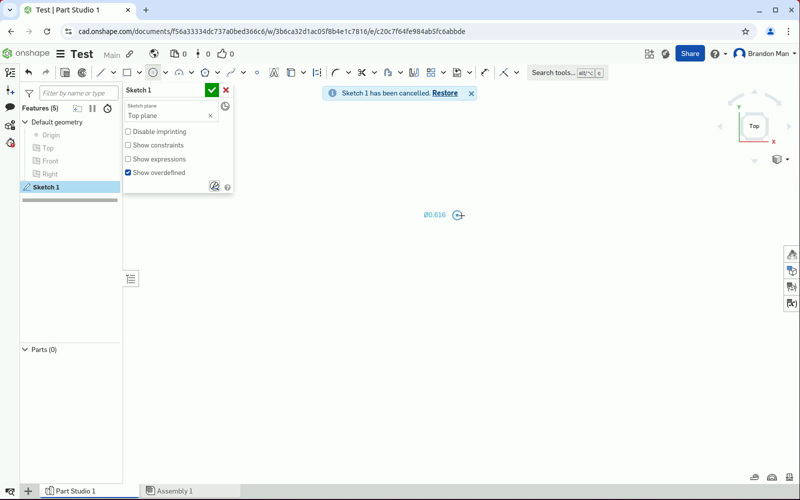
scroll(6)
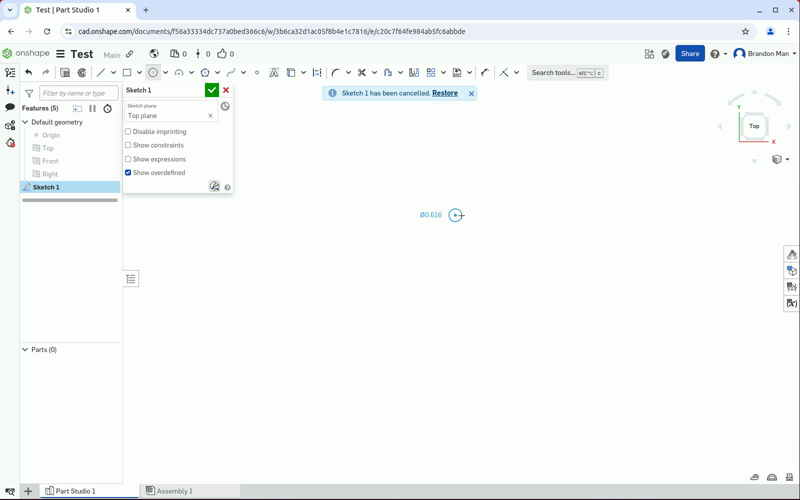
scroll(6)
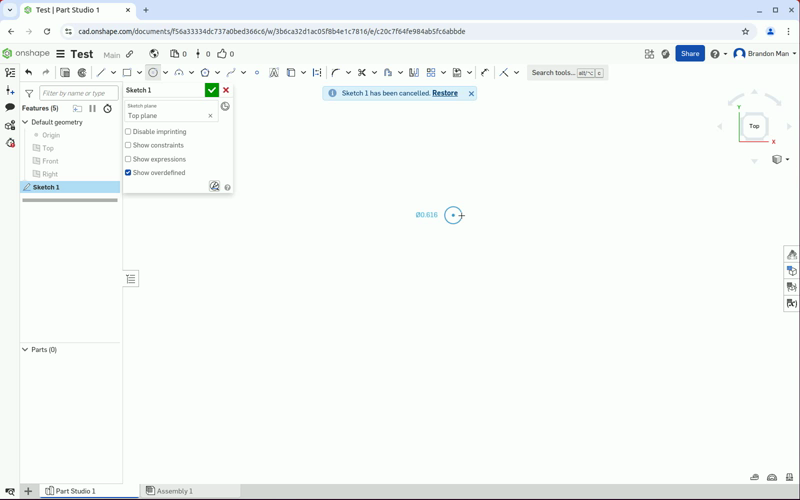
scroll(6)
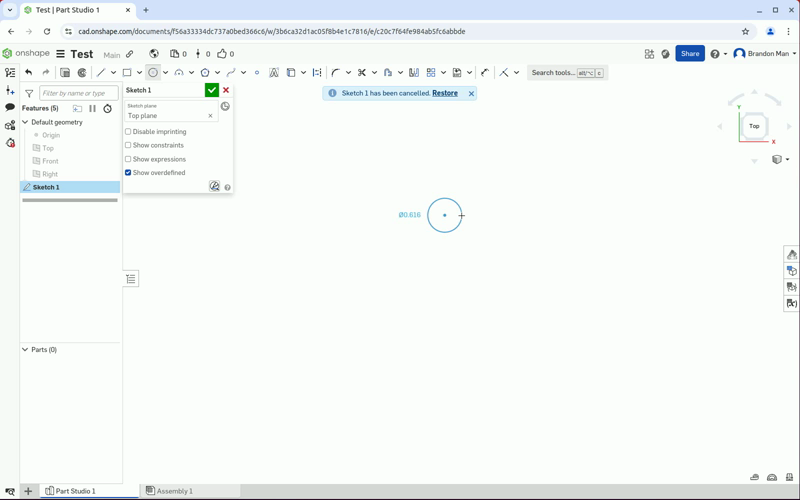
click(461, 215)
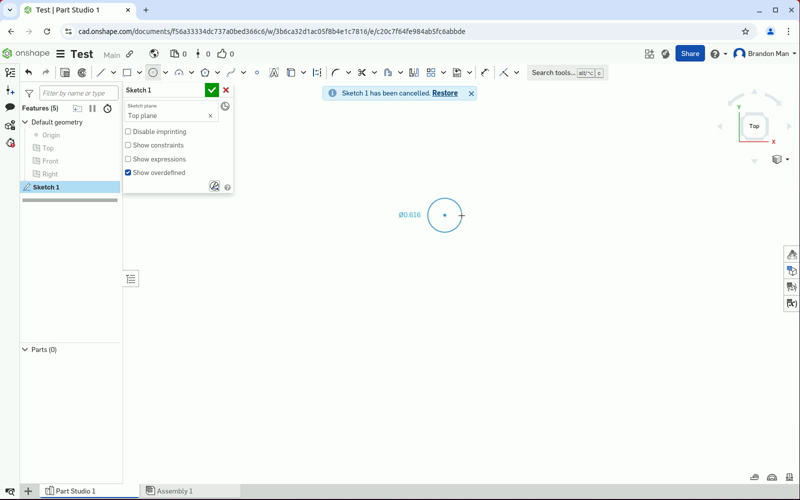
scroll(-6)
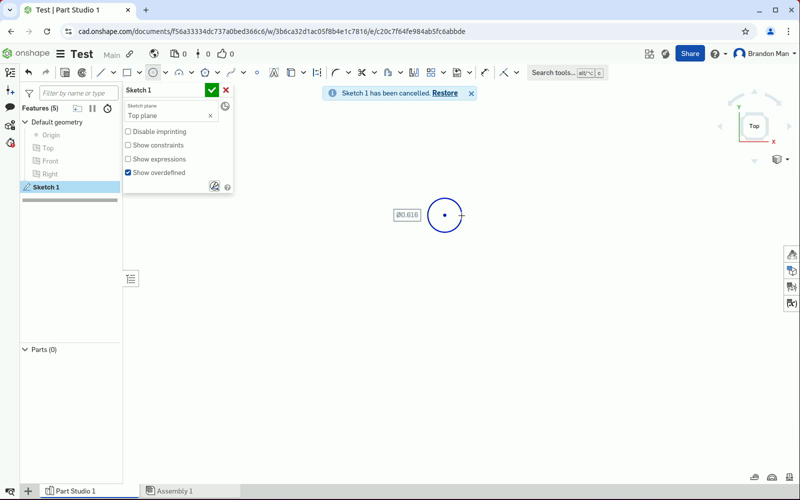
scroll(-6)
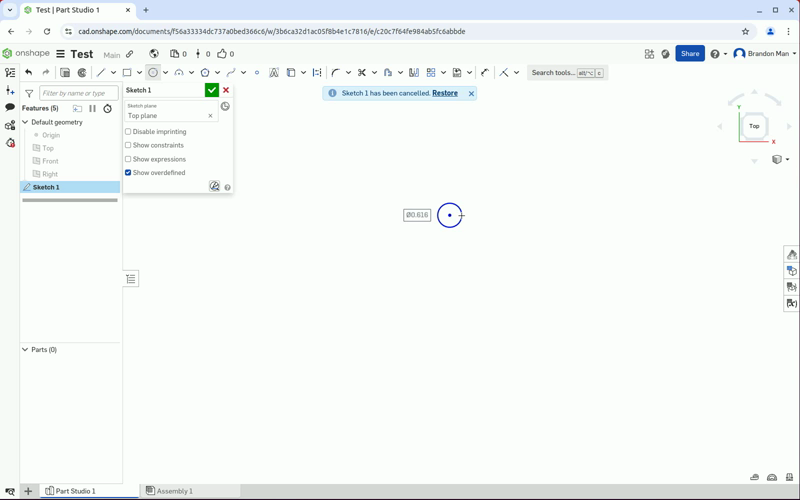
scroll(-6)
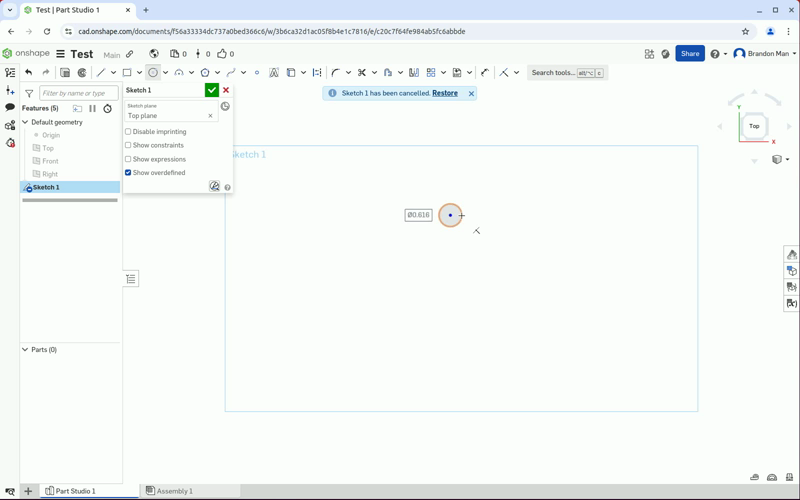
scroll(-6)
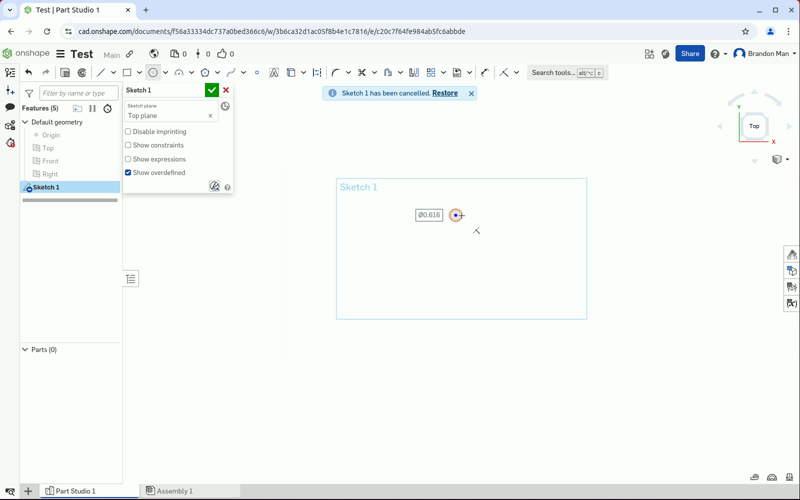
scroll(-6)
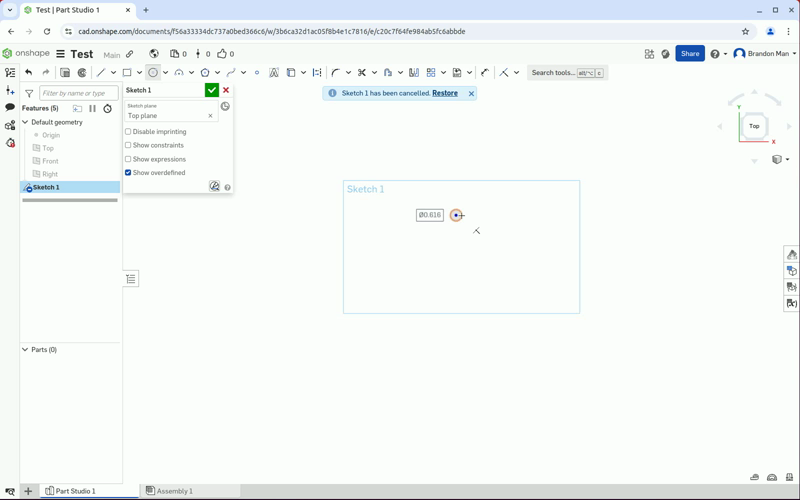
scroll(-6)
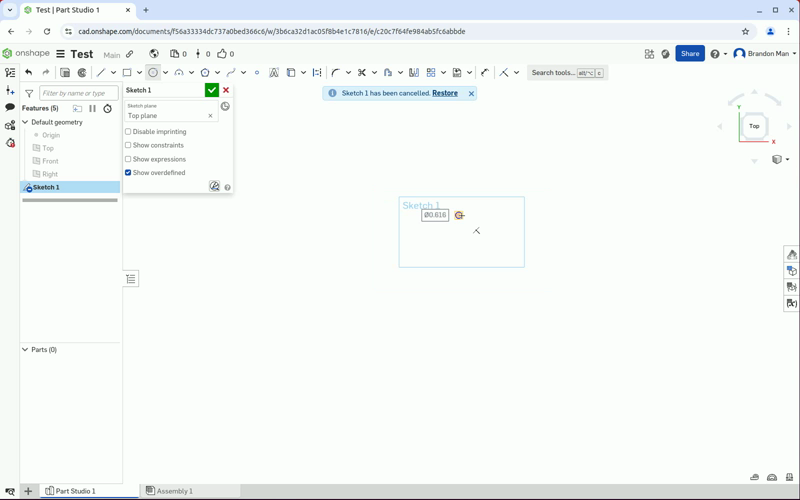
scroll(-6)
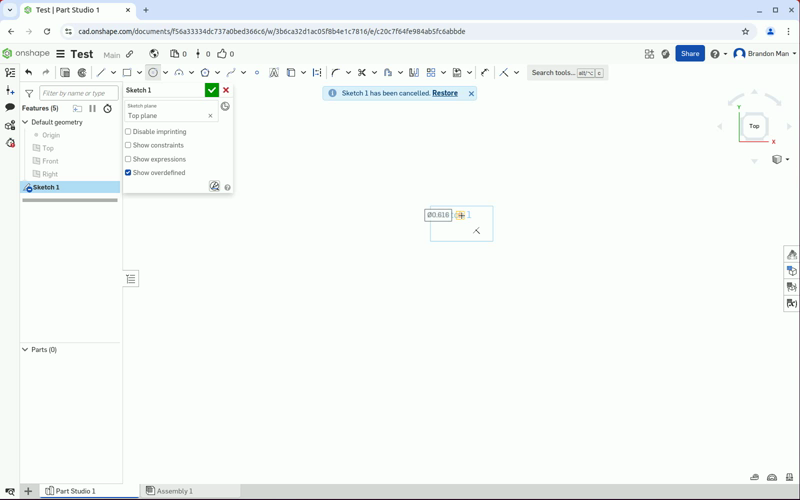
key(esc)
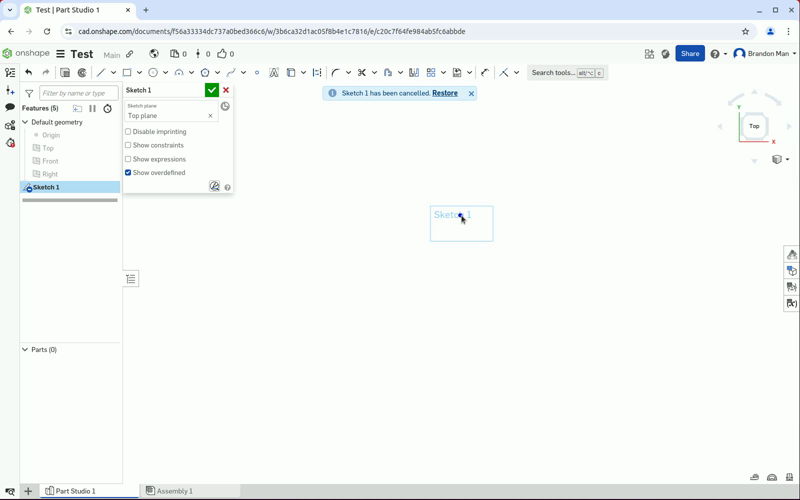
mouse_move(459, 215)
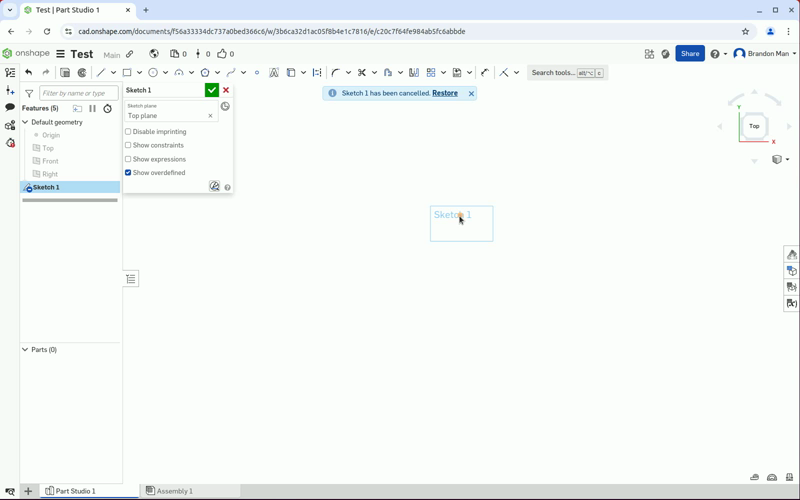
scroll(6)
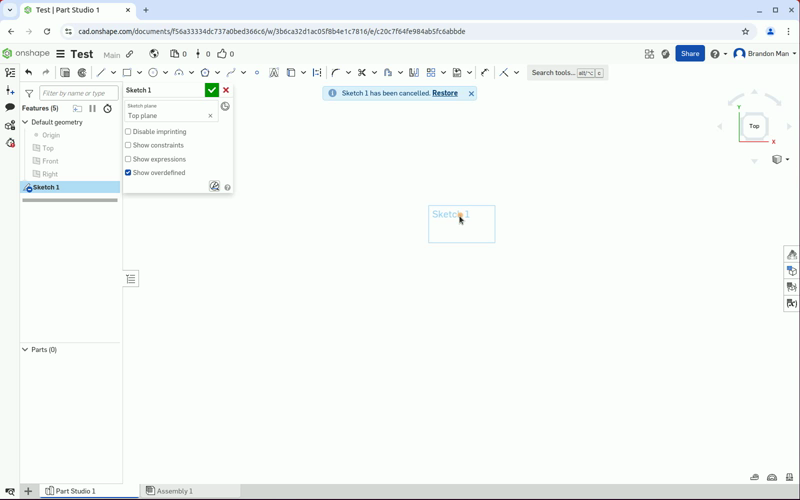
scroll(6)
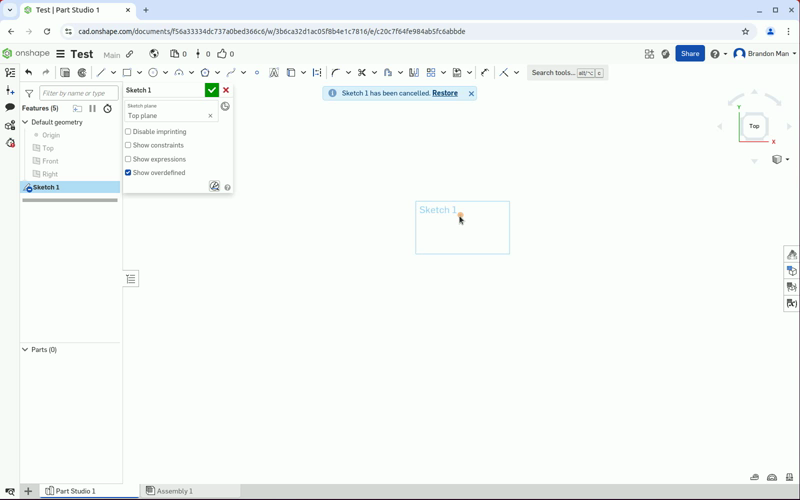
scroll(6)
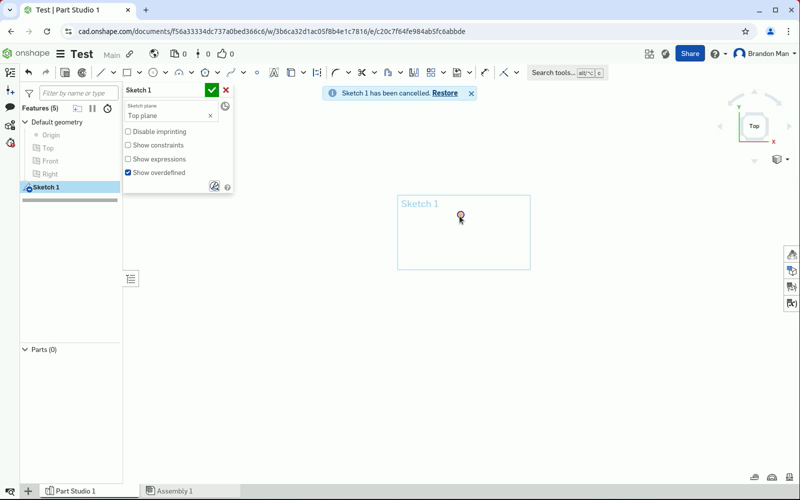
scroll(6)
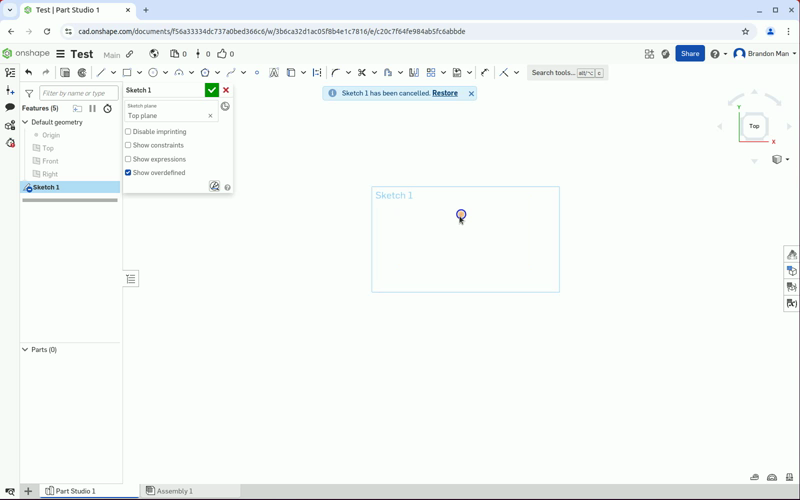
scroll(6)
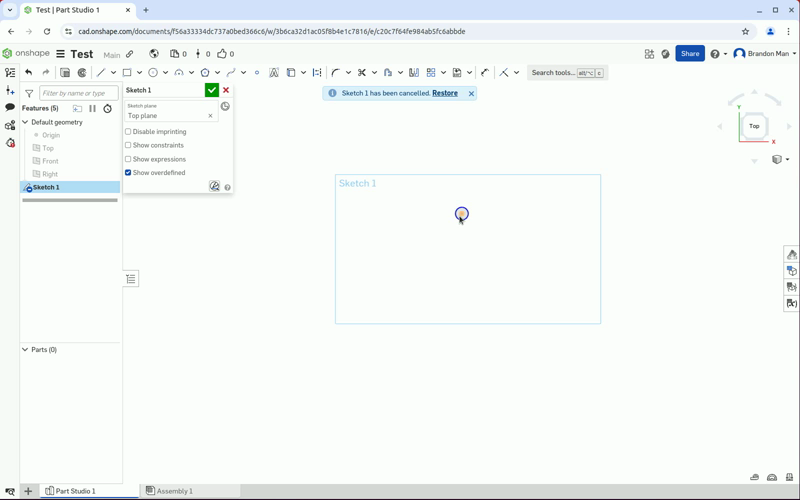
scroll(6)
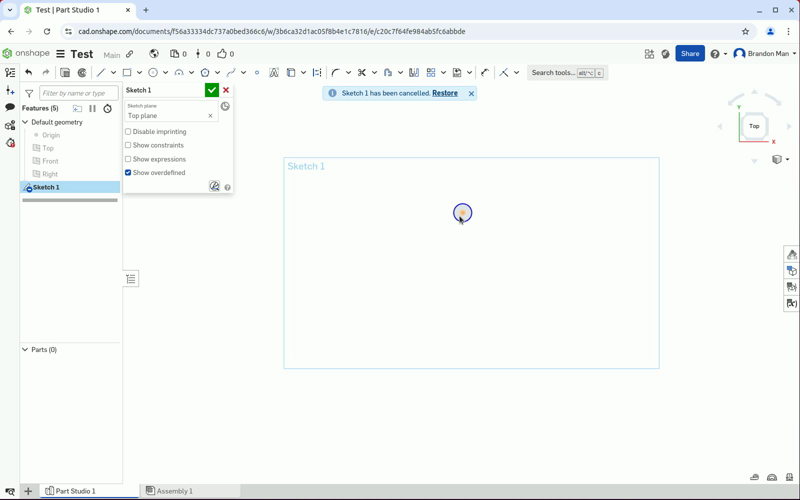
scroll(6)
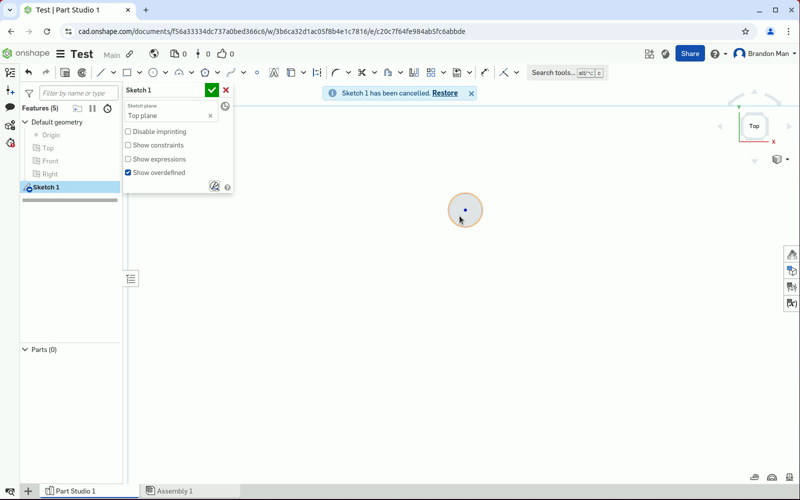
click(459, 215)
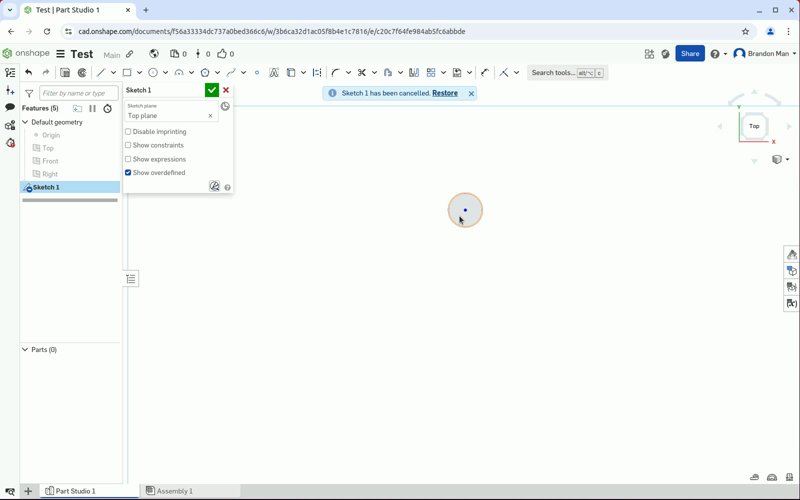
scroll(-6)
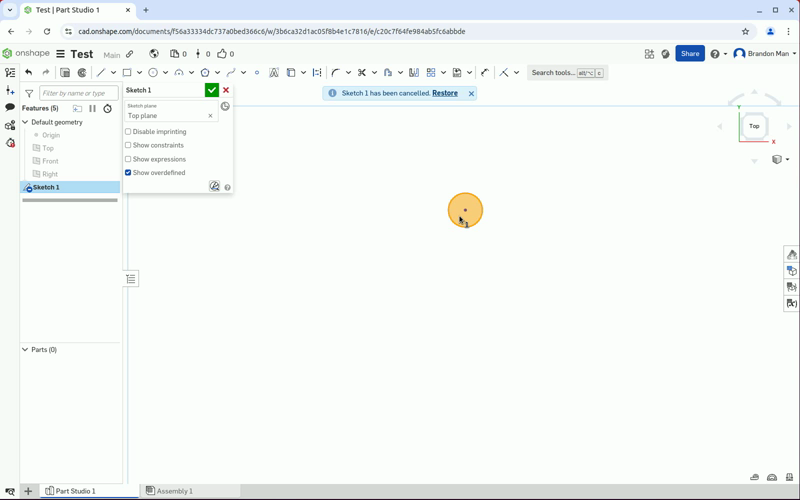
scroll(-6)
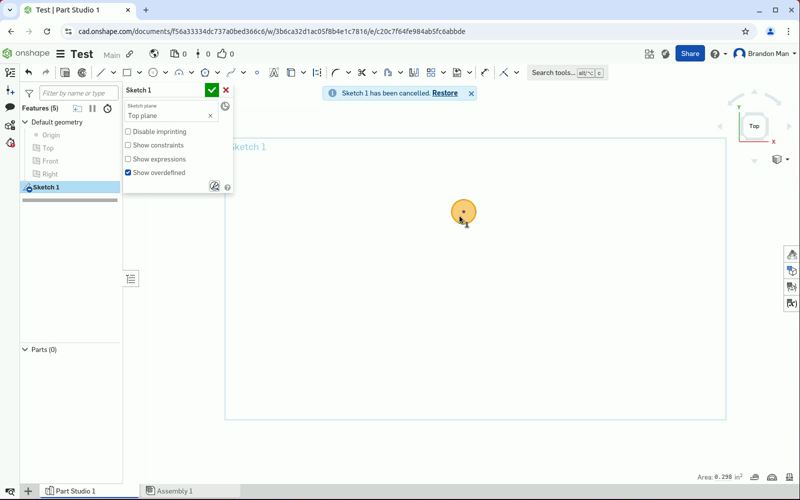
scroll(-6)
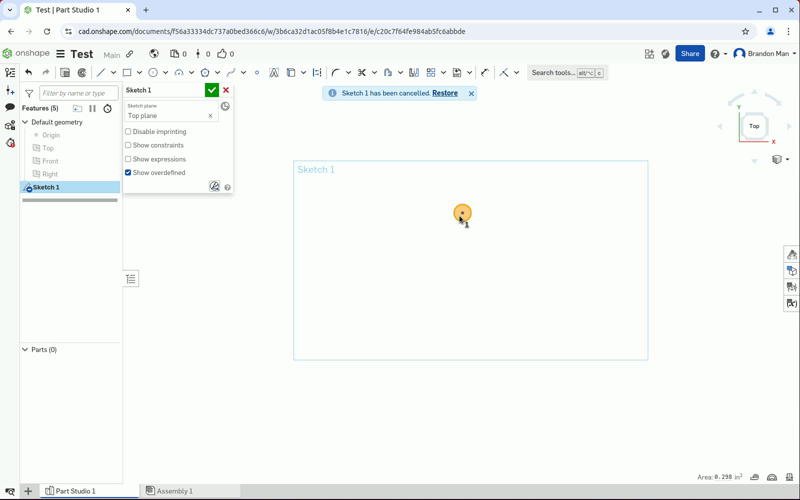
scroll(-6)
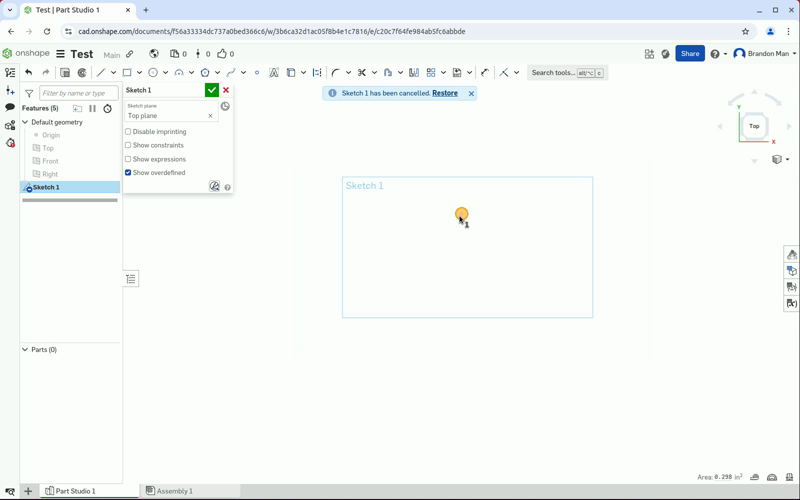
scroll(-6)
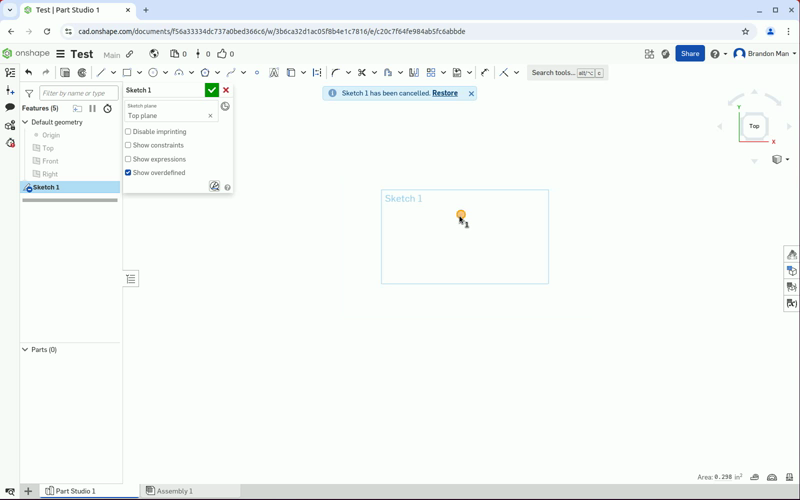
scroll(-6)
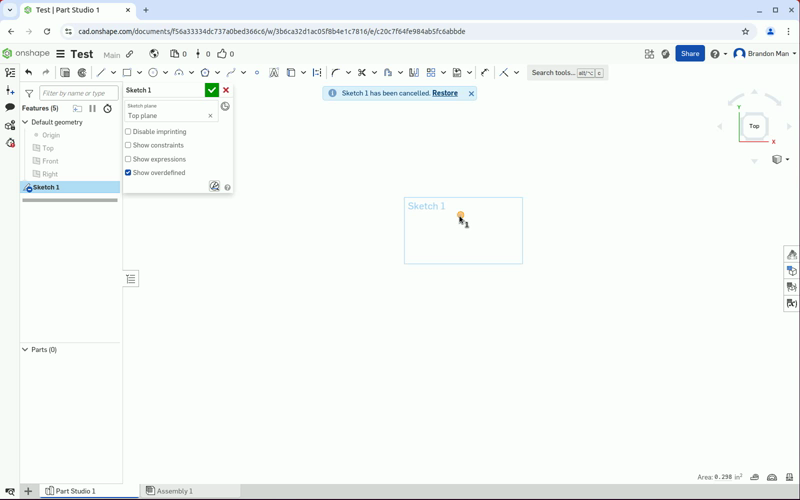
scroll(-6)
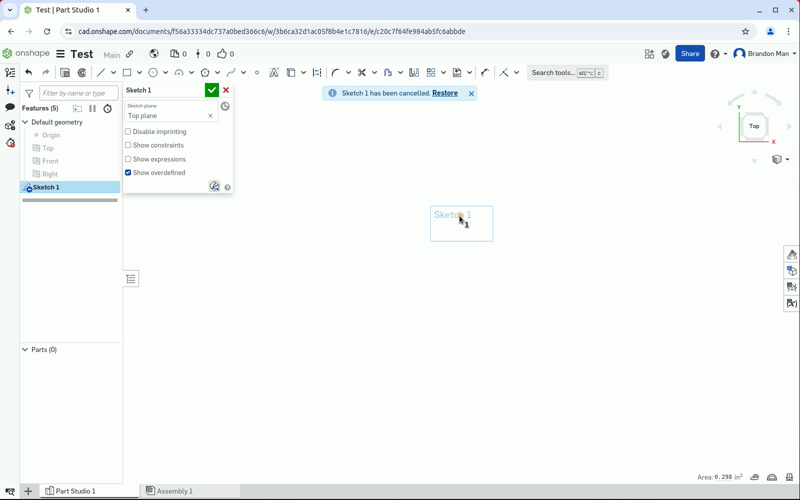
mouse_move(73, 352)
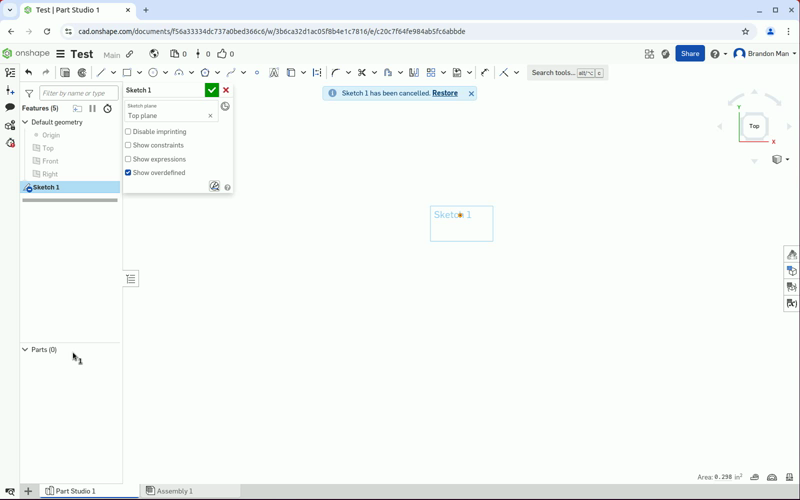
key(shift+y)
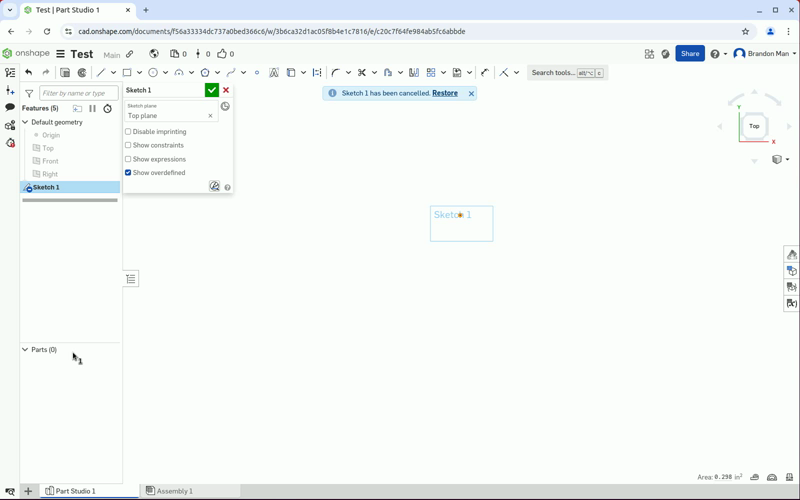
key(shift+e)
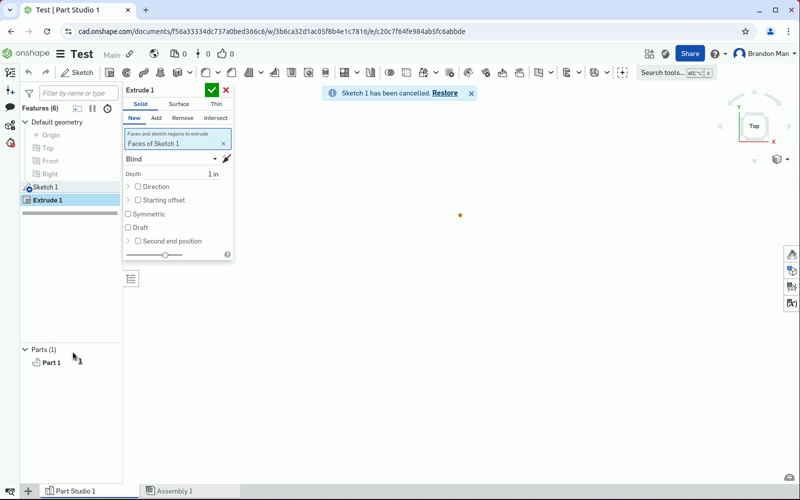
mouse_move(143, 106)
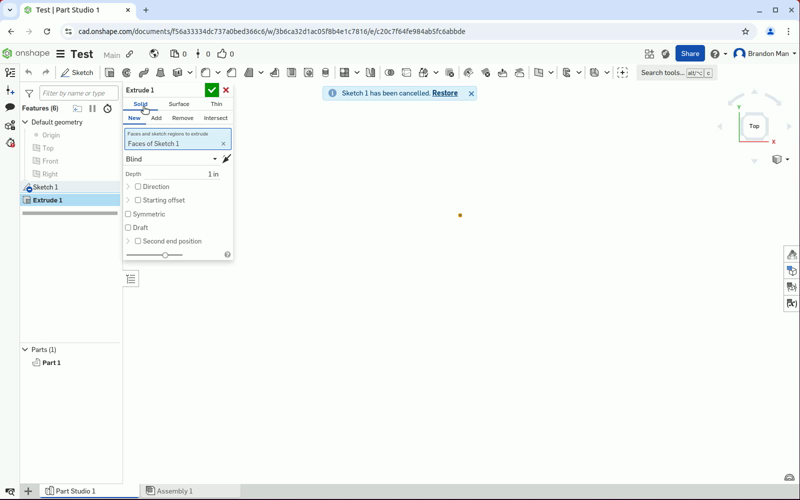
click(143, 106)
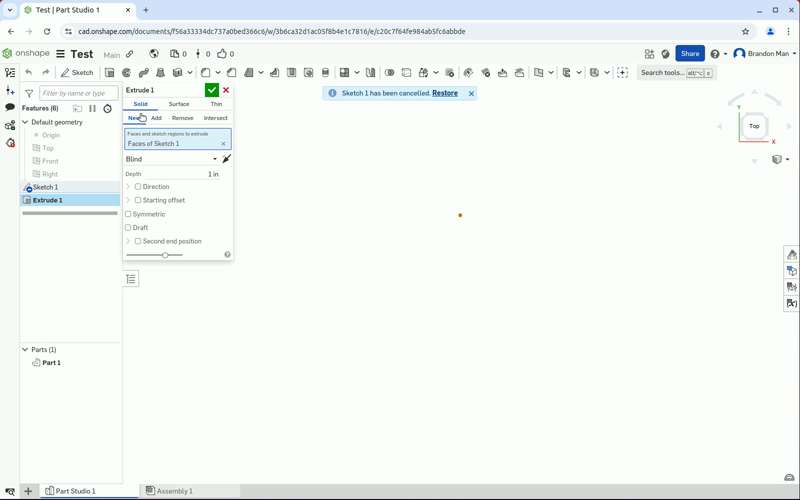
mouse_move(137, 120)
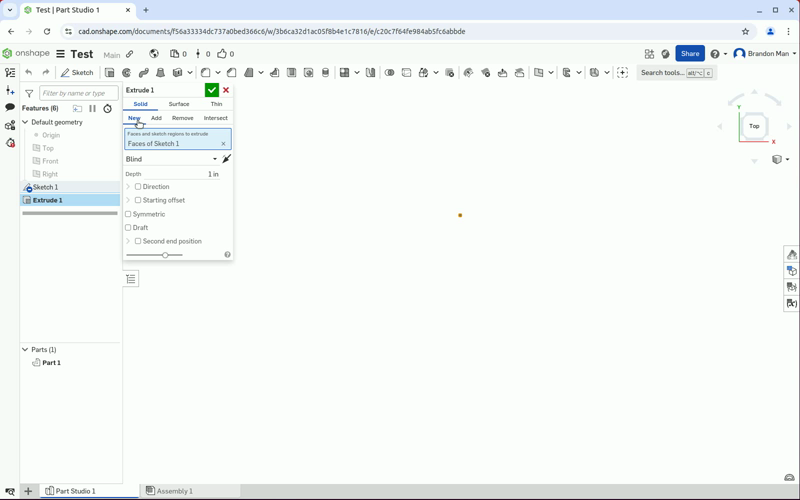
click(137, 120)
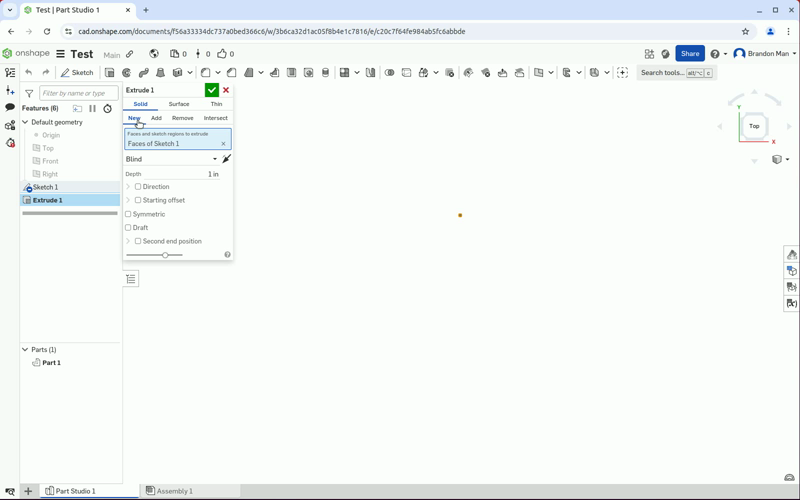
key(tab, 4)
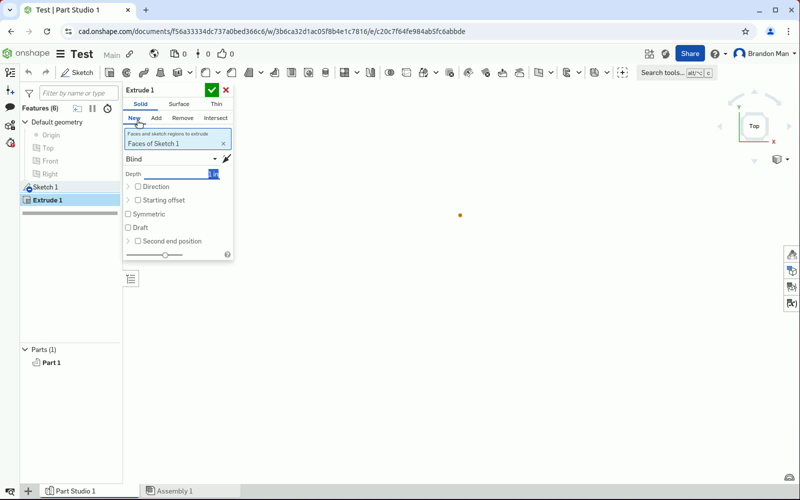
text(-23.108)
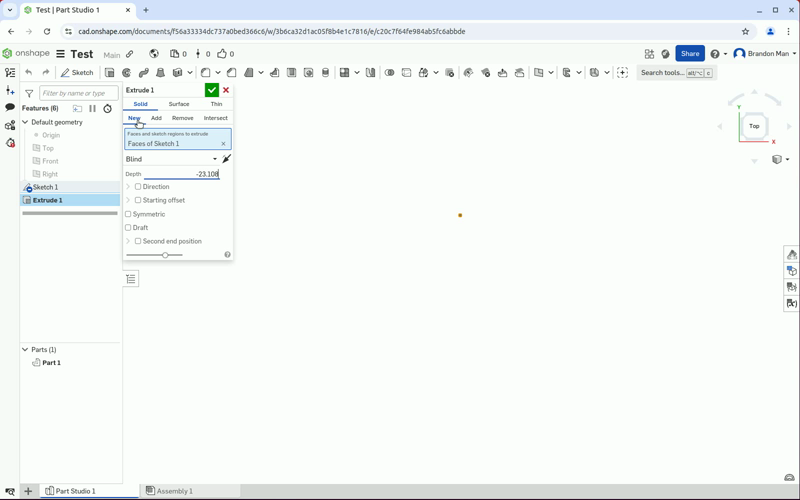
key(enter)
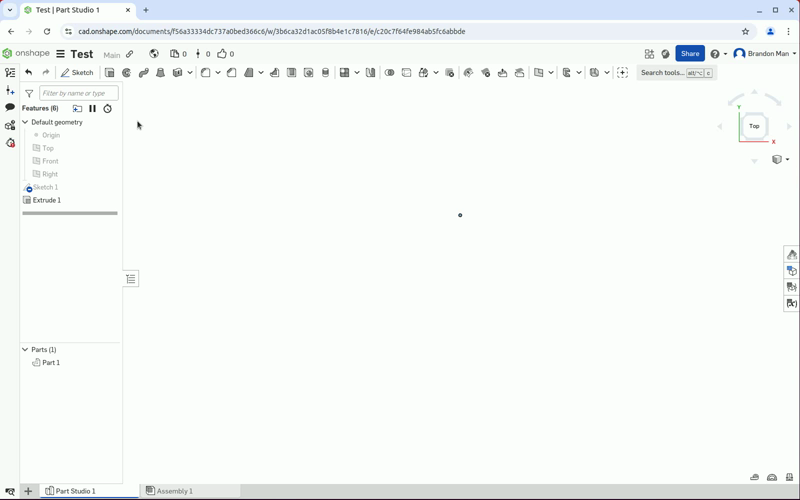
key(shift+h)
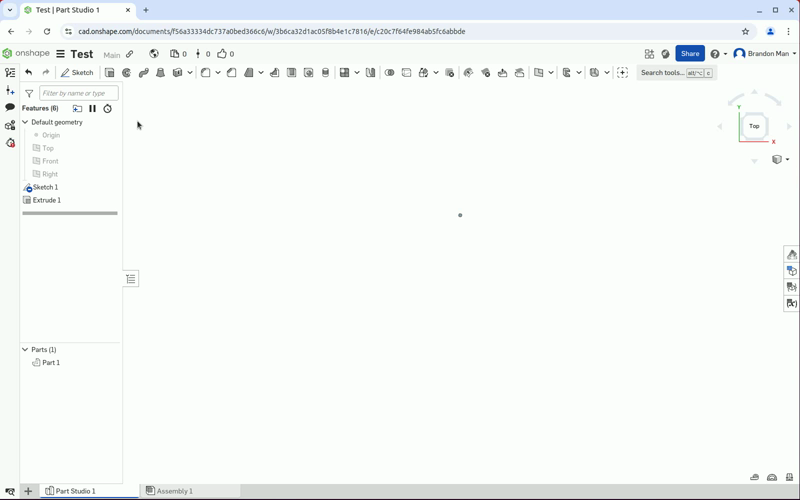
key(shift+h)
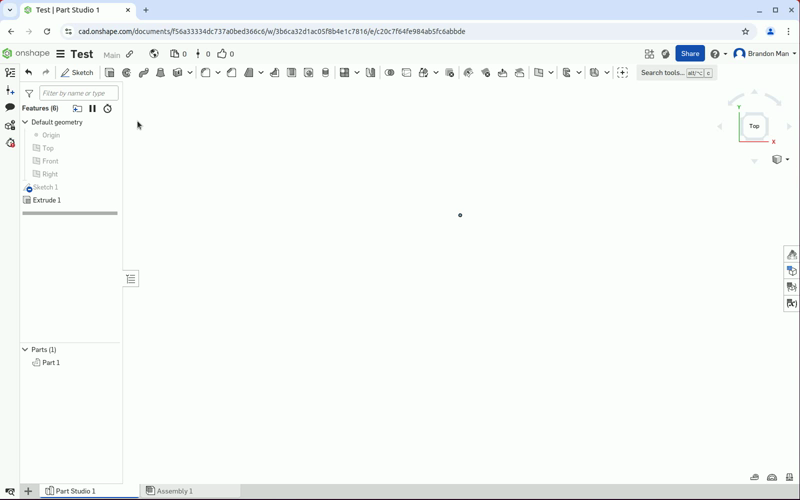
mouse_move(73, 189)
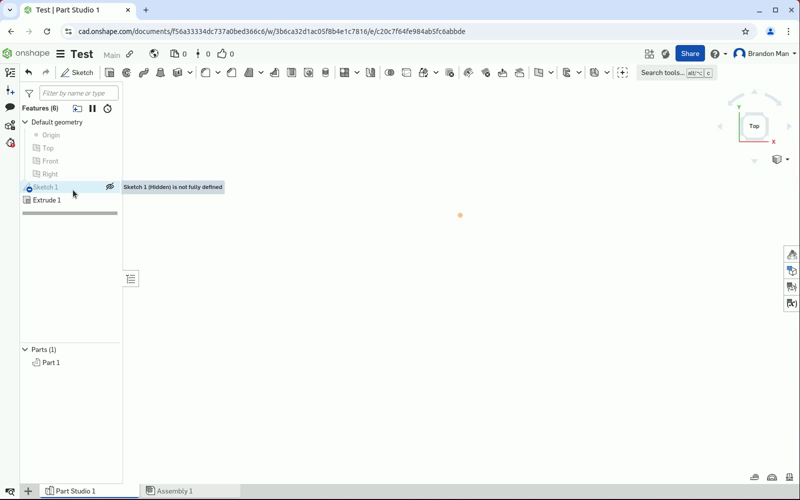
click(73, 189)
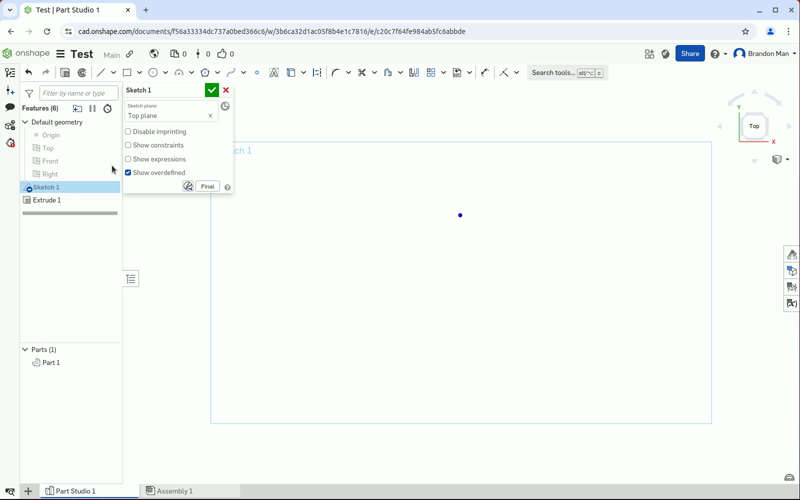
mouse_move(229, 92)
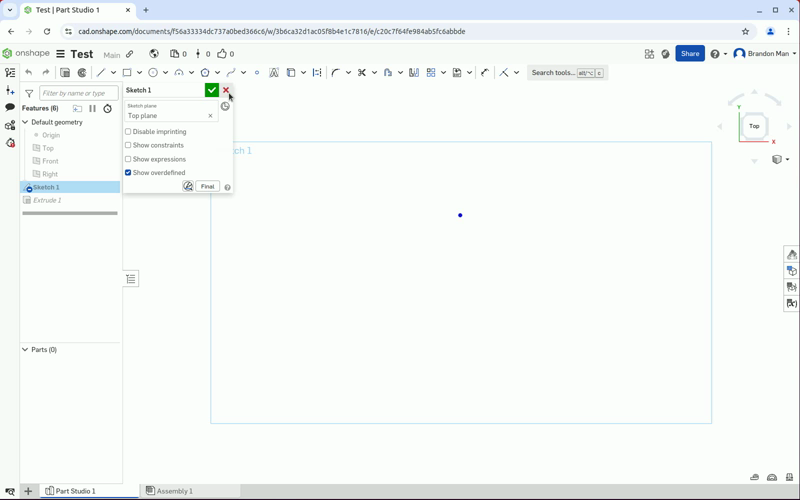
click(229, 92)
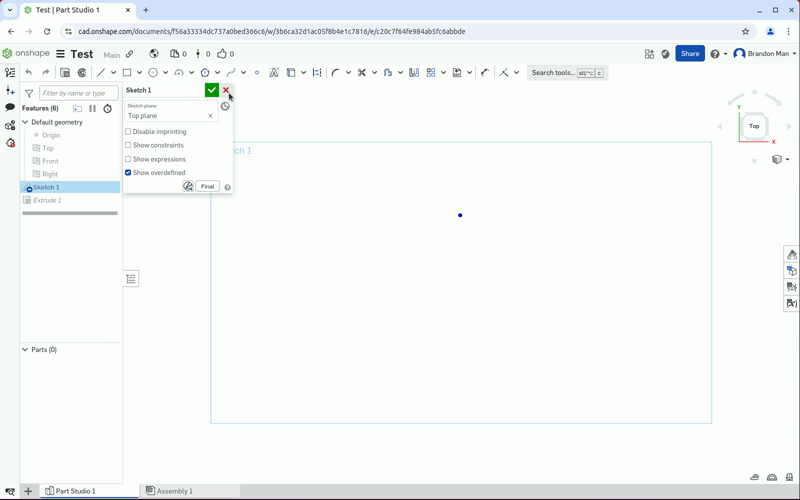
key(shift+s)
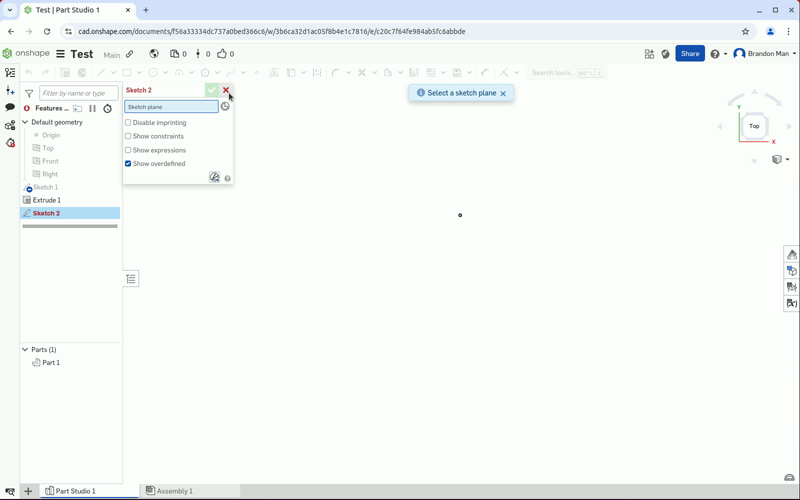
mouse_move(73, 150)
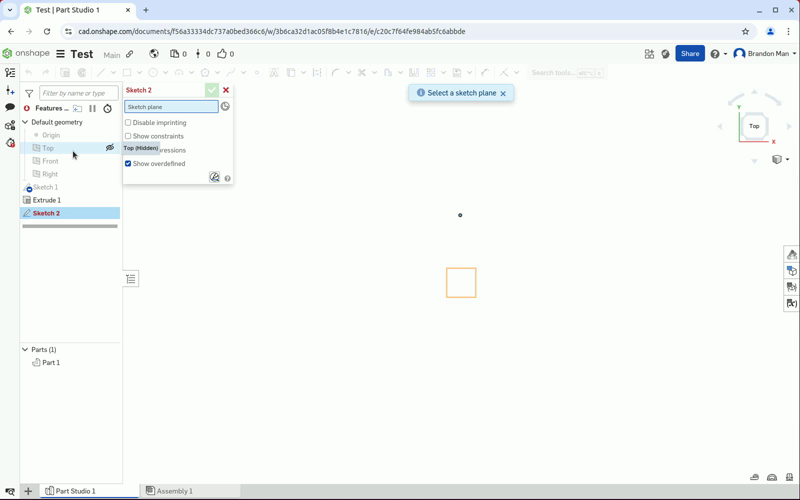
click(73, 150)
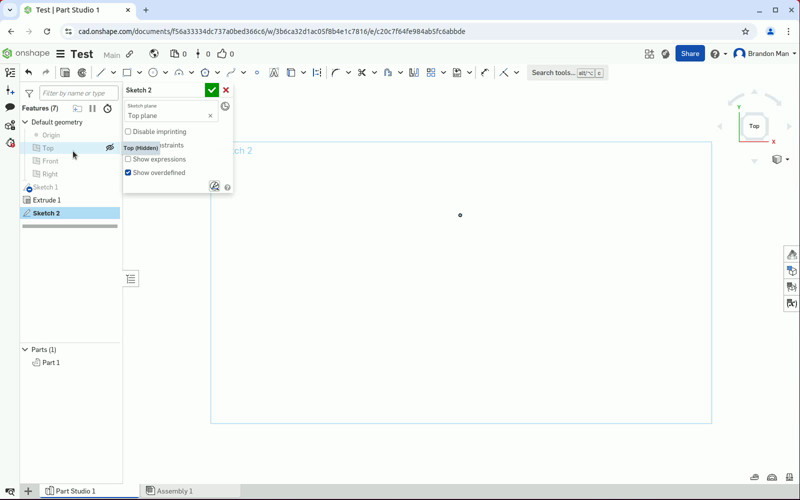
mouse_move(73, 352)
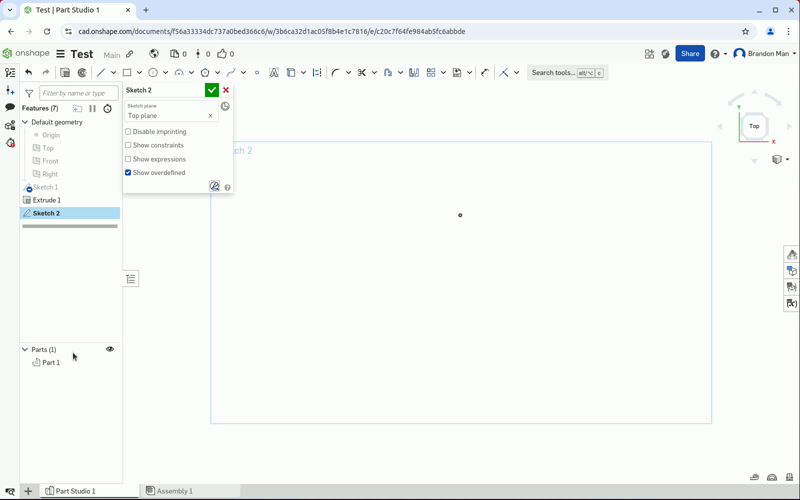
key(y)
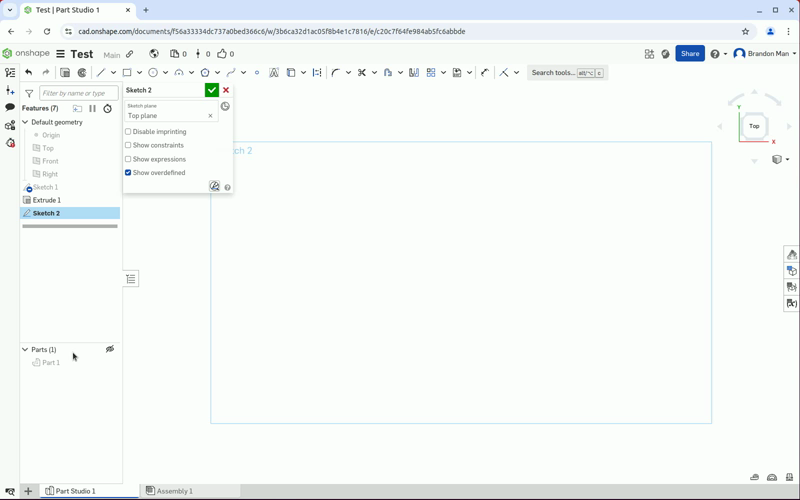
key(c)
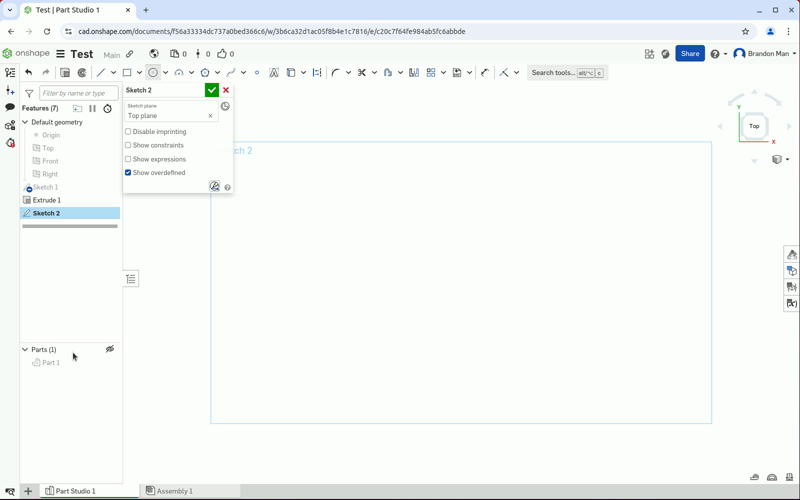
key_down(shift)
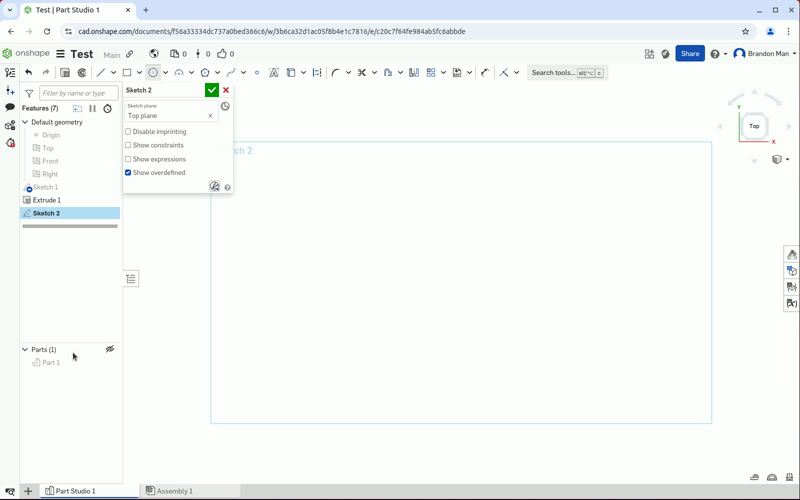
mouse_move(500, 249)
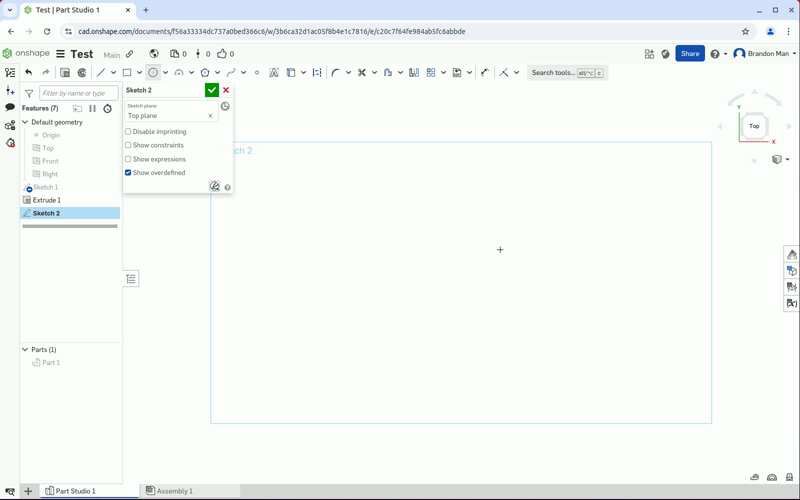
click(500, 249)
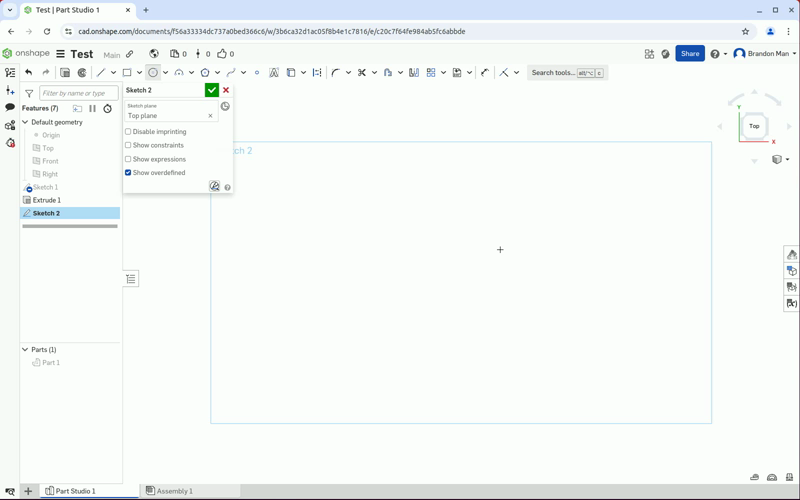
key_up(shift)
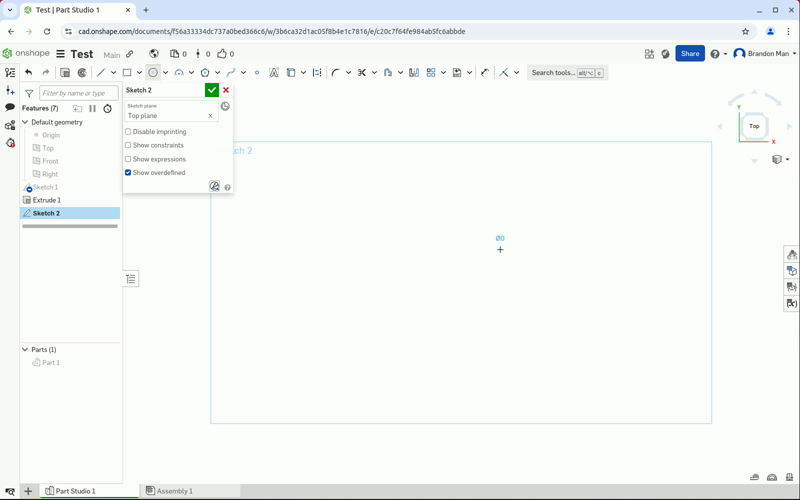
mouse_move(501, 249)
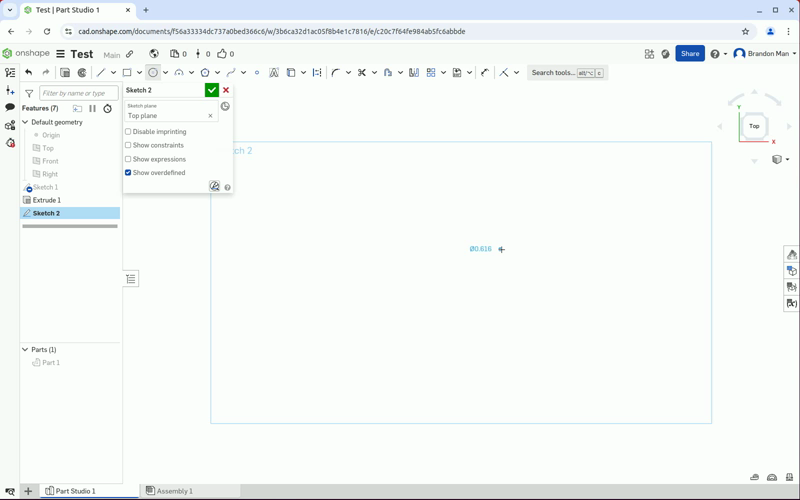
scroll(6)
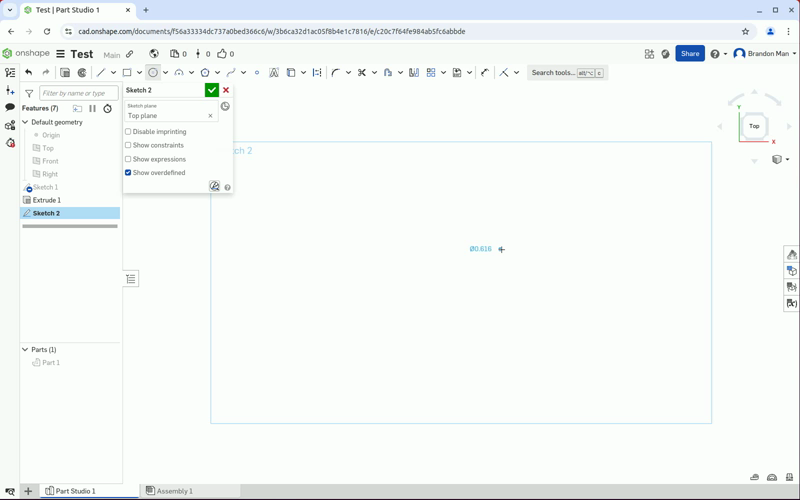
scroll(6)
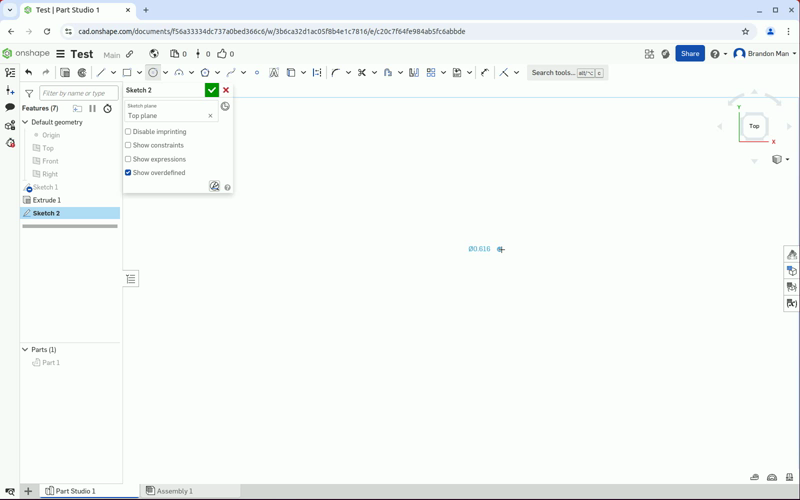
scroll(6)
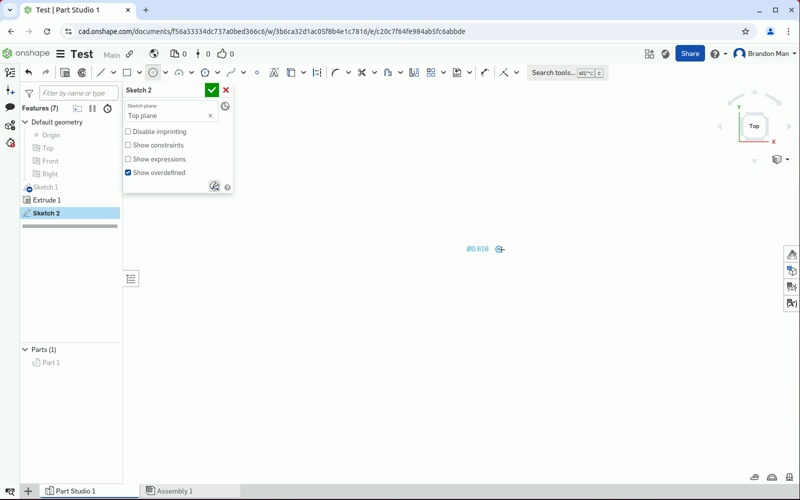
scroll(6)
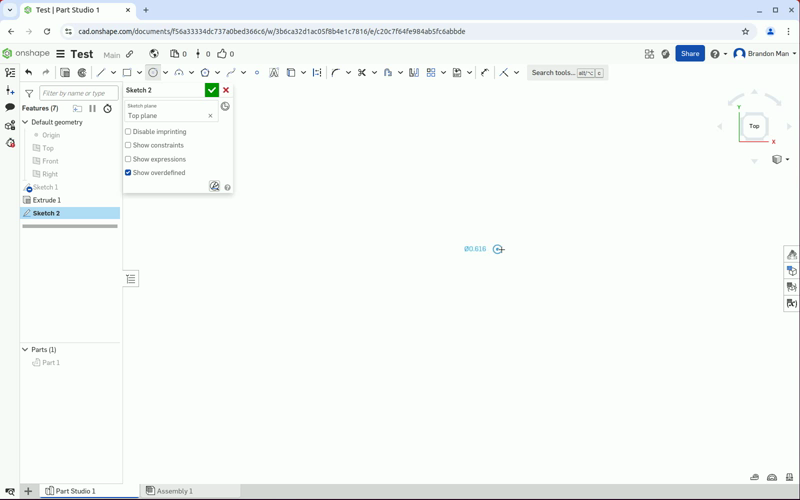
scroll(6)
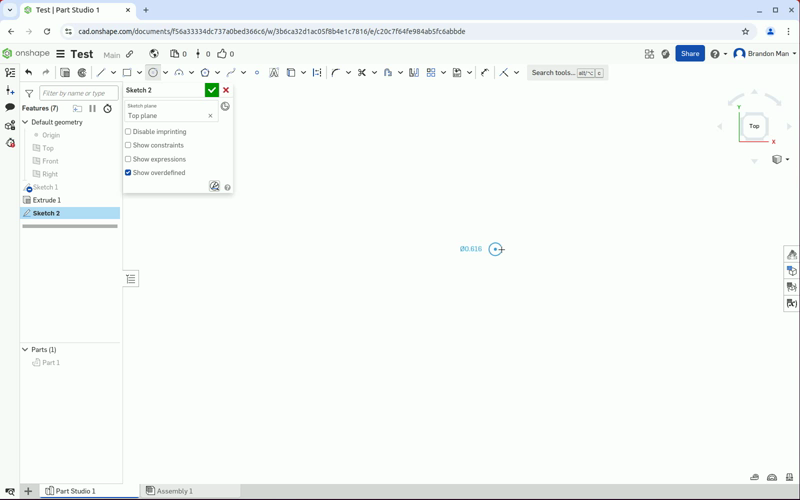
scroll(6)
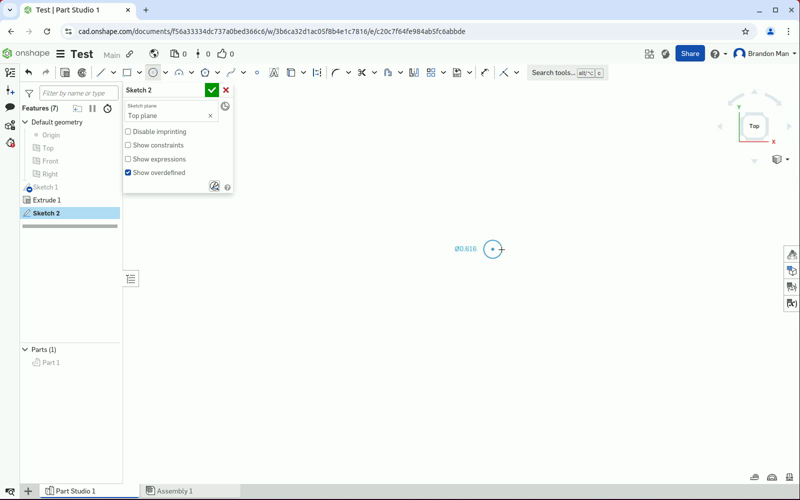
scroll(6)
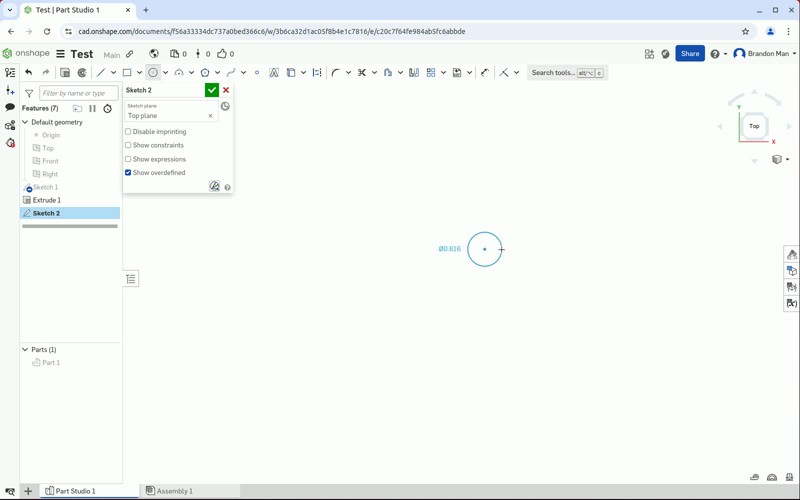
click(501, 249)
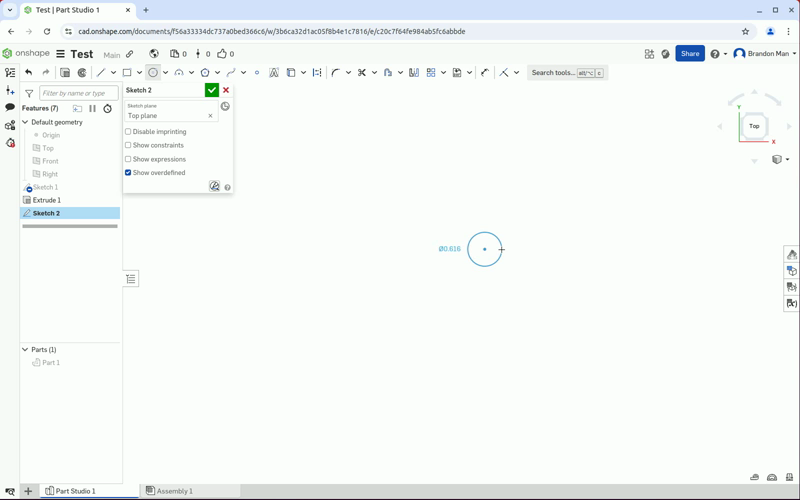
scroll(-6)
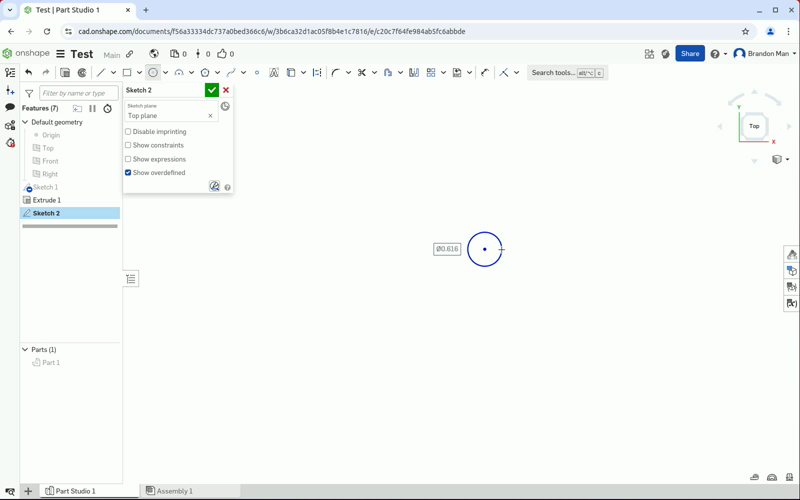
scroll(-6)
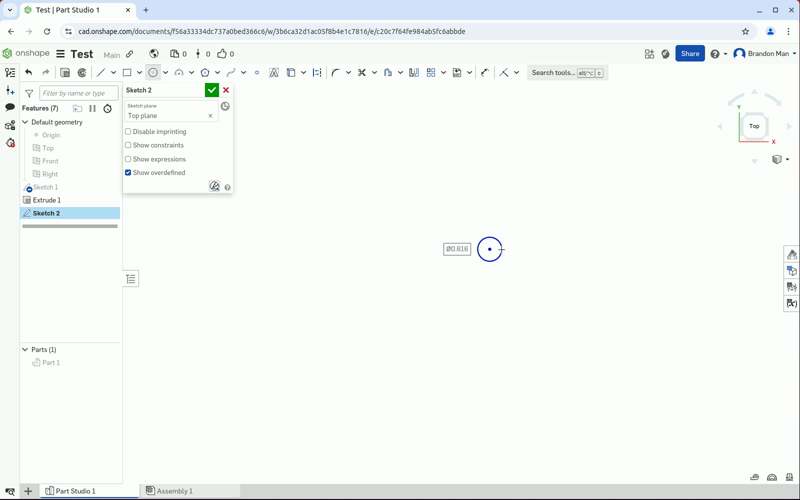
scroll(-6)
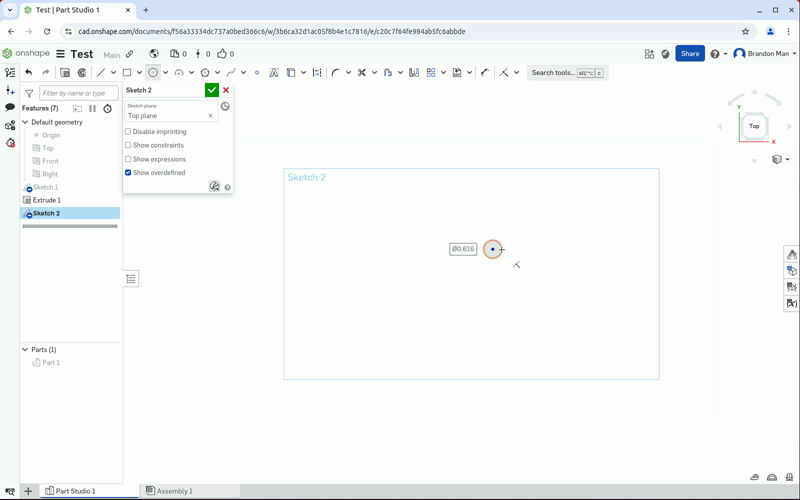
scroll(-6)
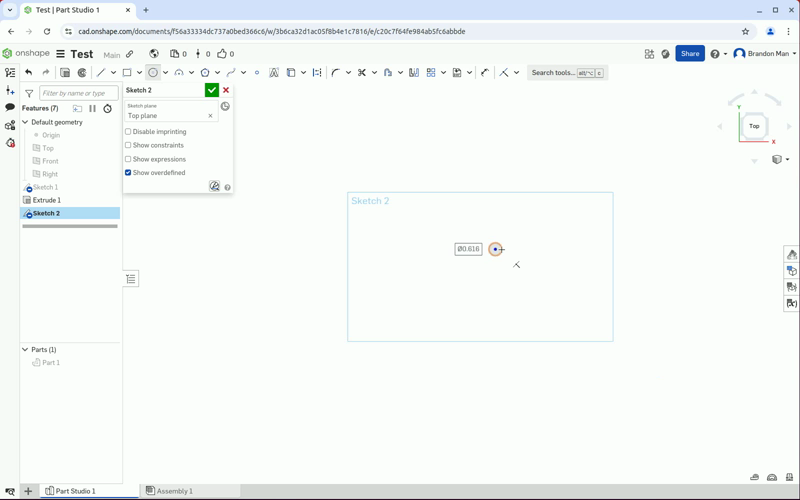
scroll(-6)
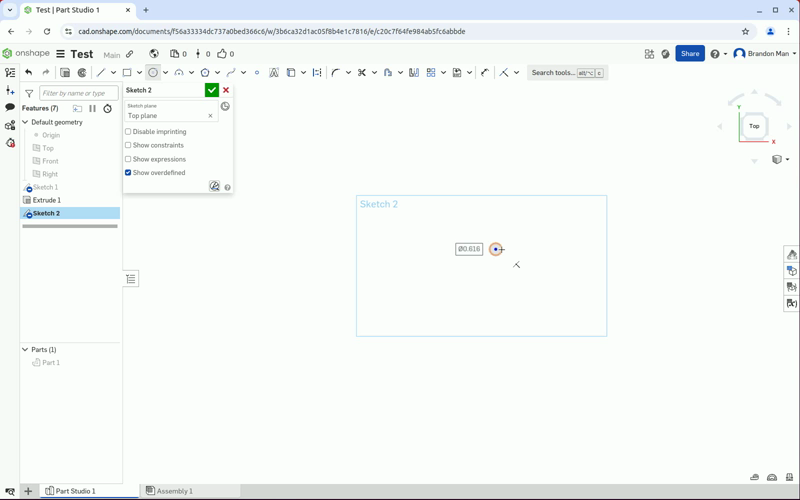
scroll(-6)
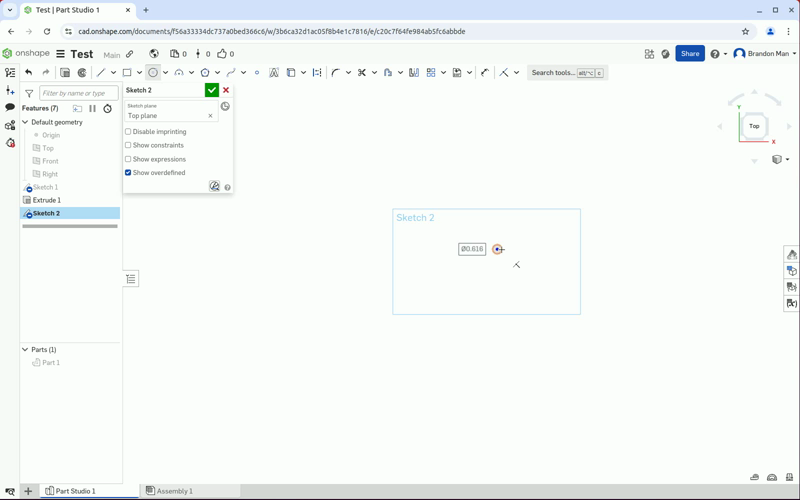
scroll(-6)
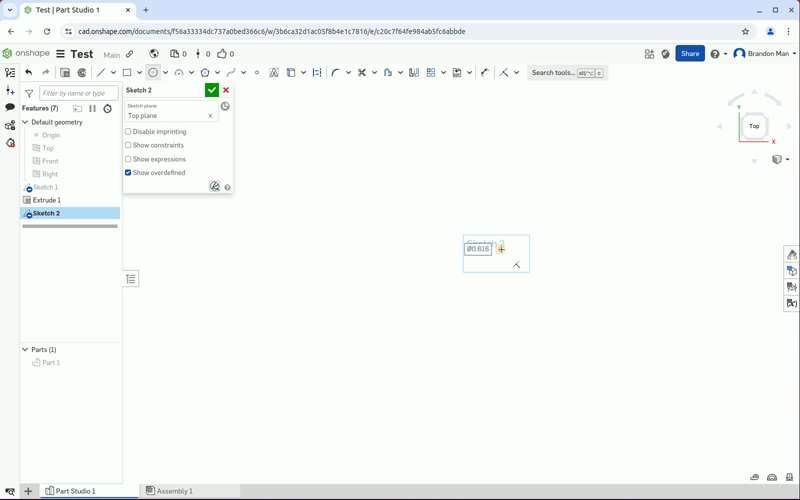
key(esc)
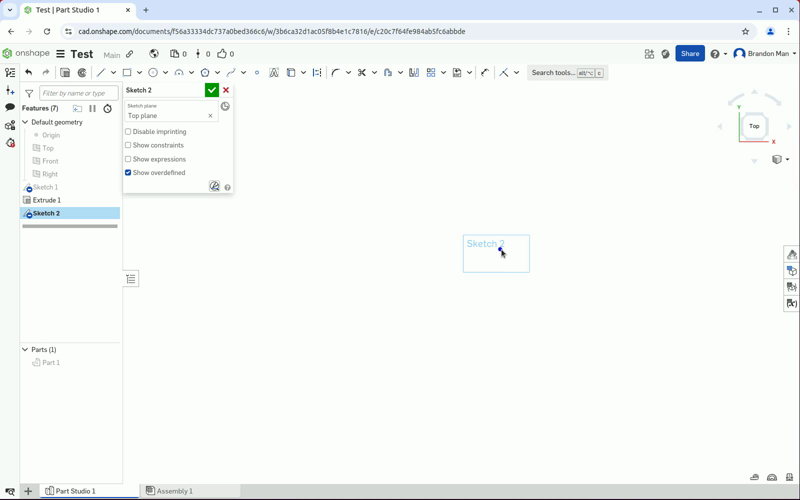
mouse_move(499, 250)
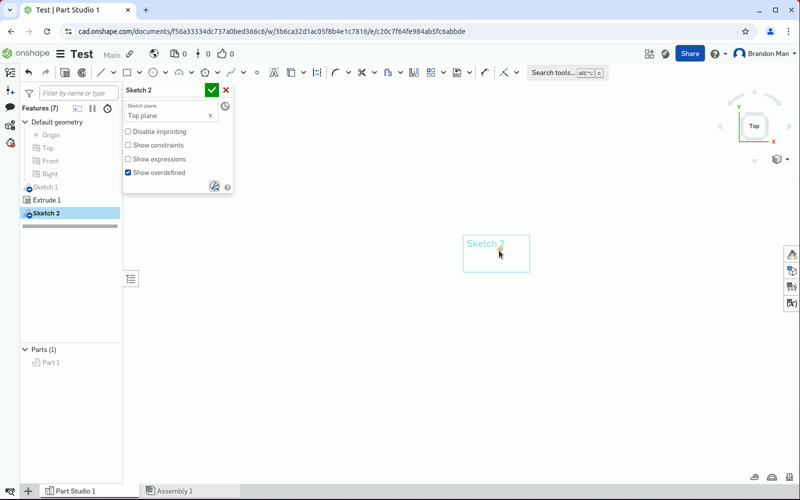
scroll(6)
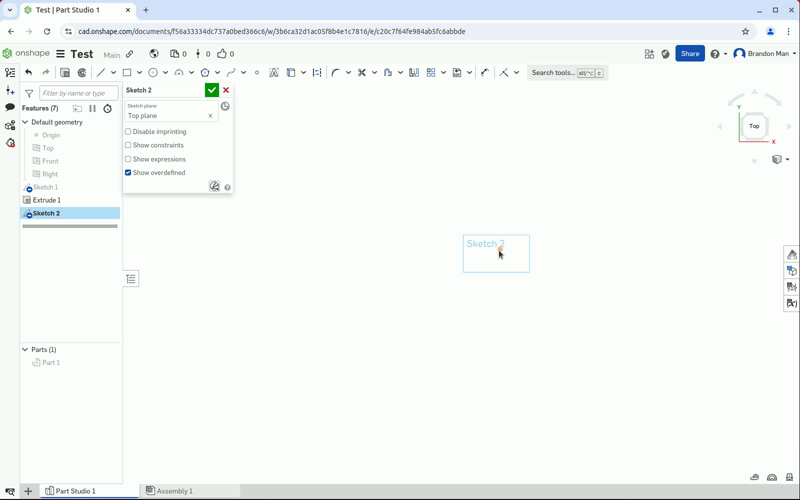
scroll(6)
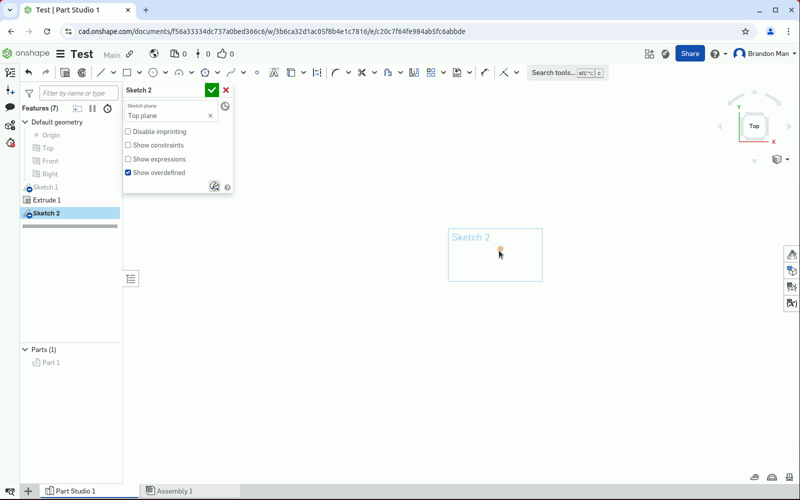
scroll(6)
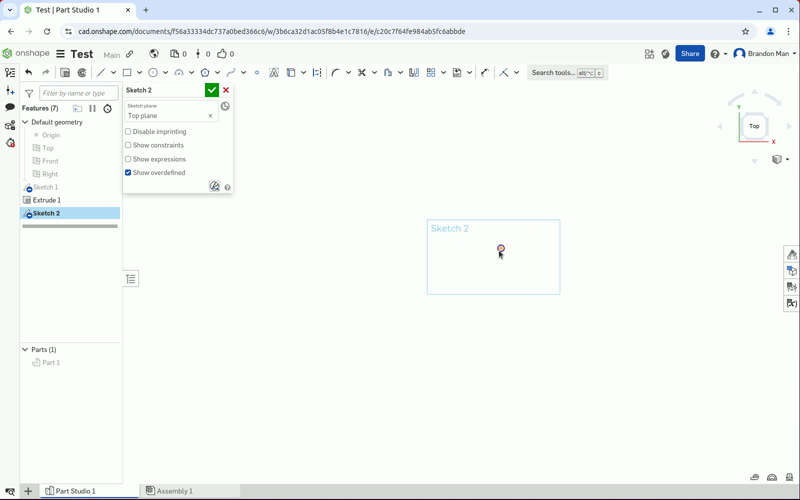
scroll(6)
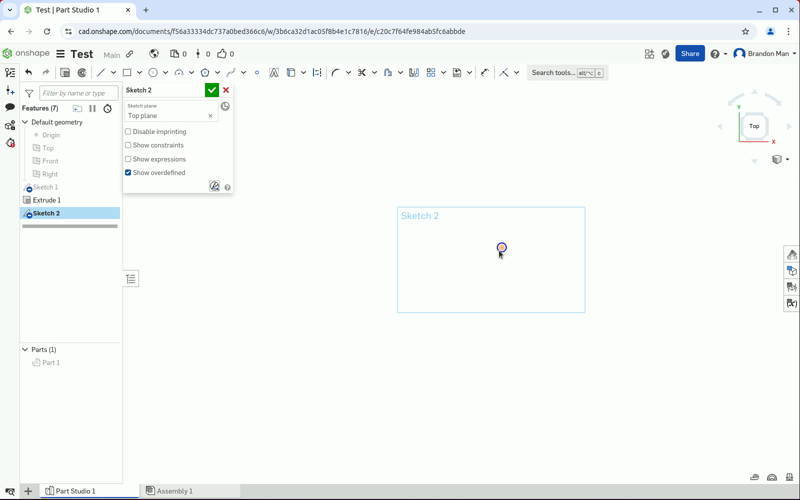
scroll(6)
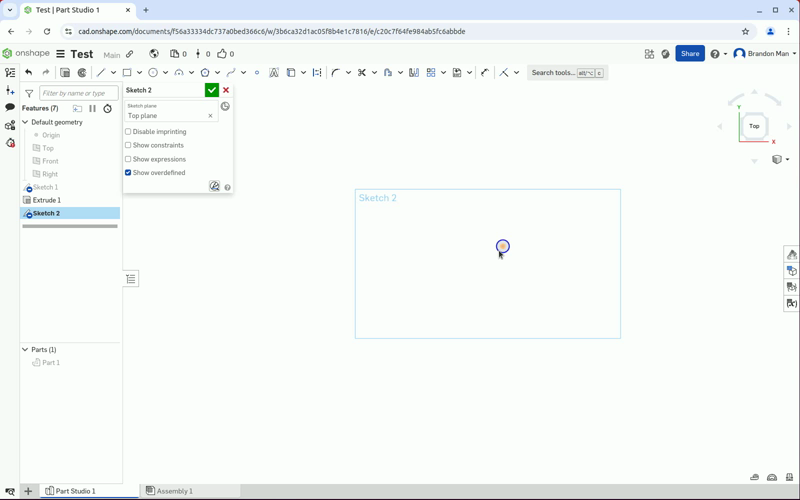
scroll(6)
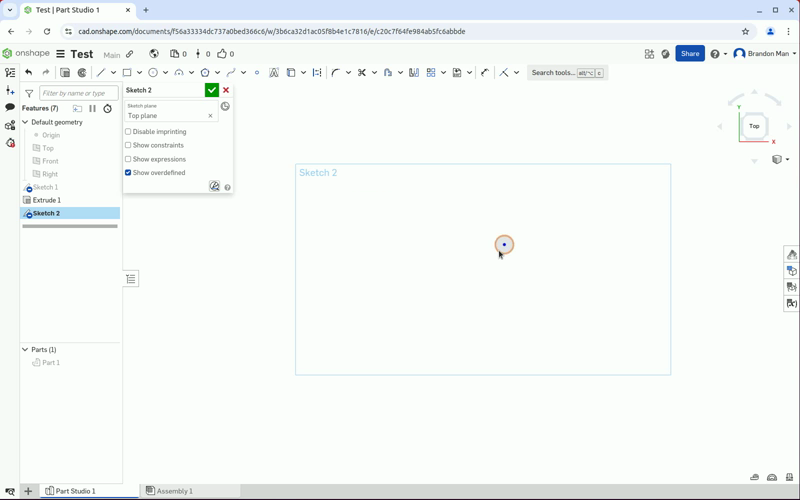
scroll(6)
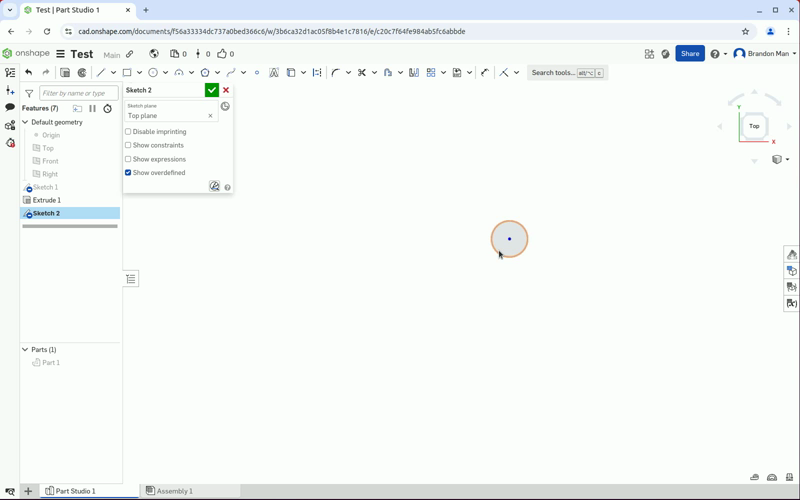
click(499, 250)
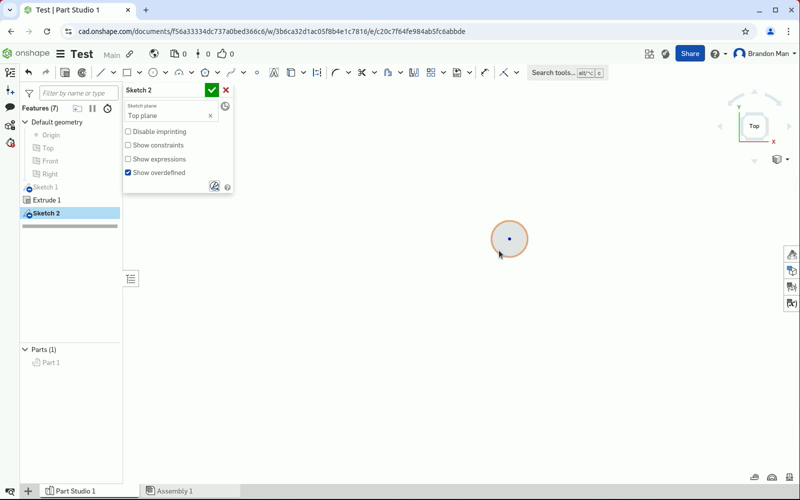
scroll(-6)
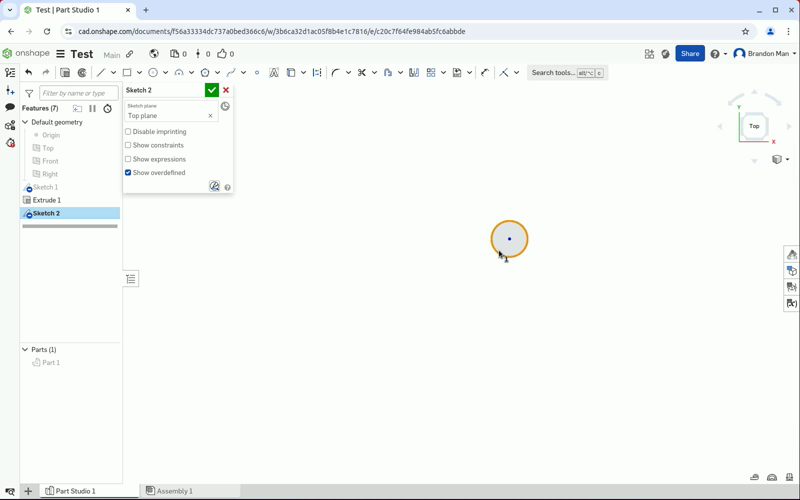
scroll(-6)
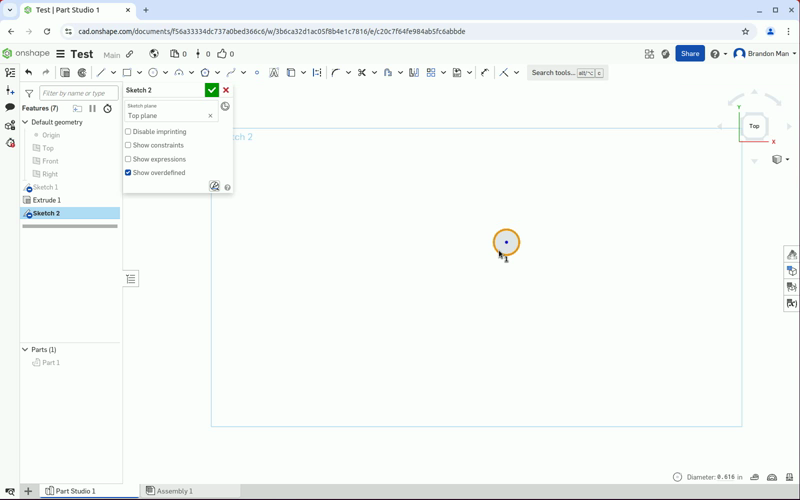
scroll(-6)
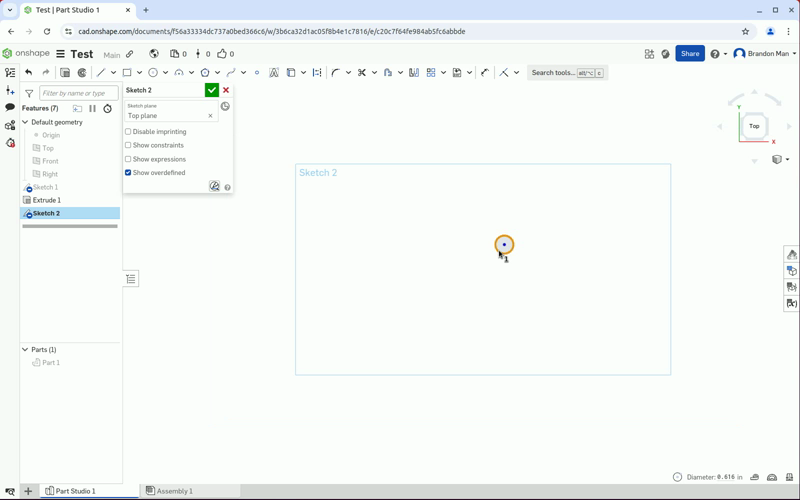
scroll(-6)
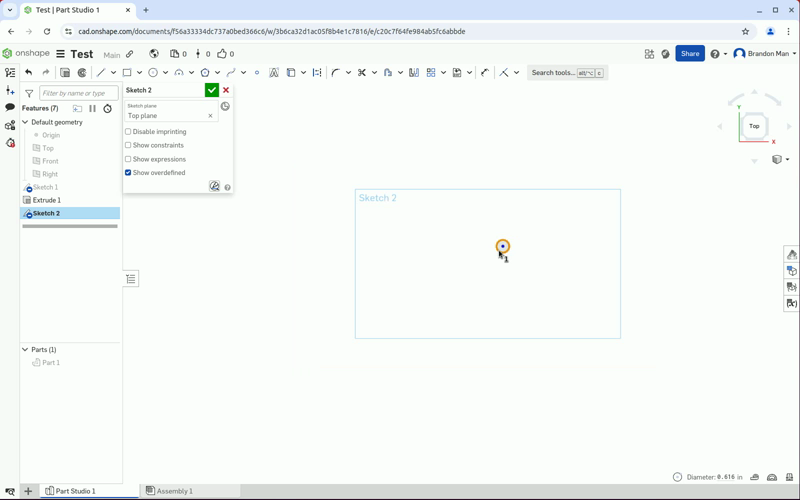
scroll(-6)
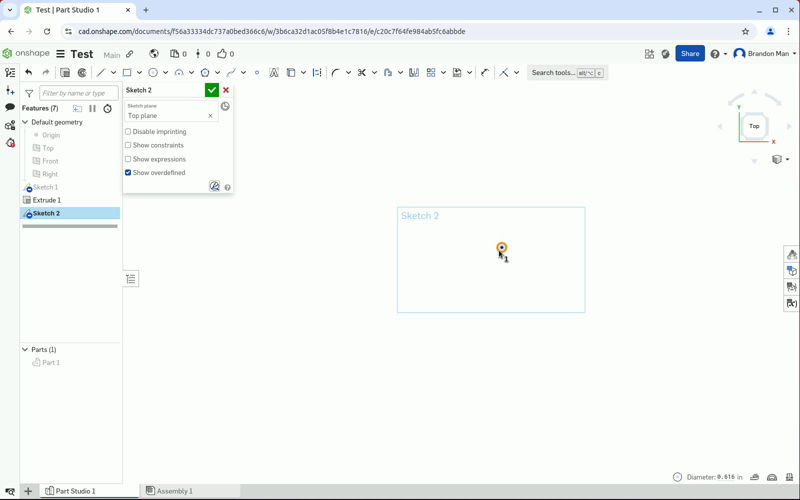
scroll(-6)
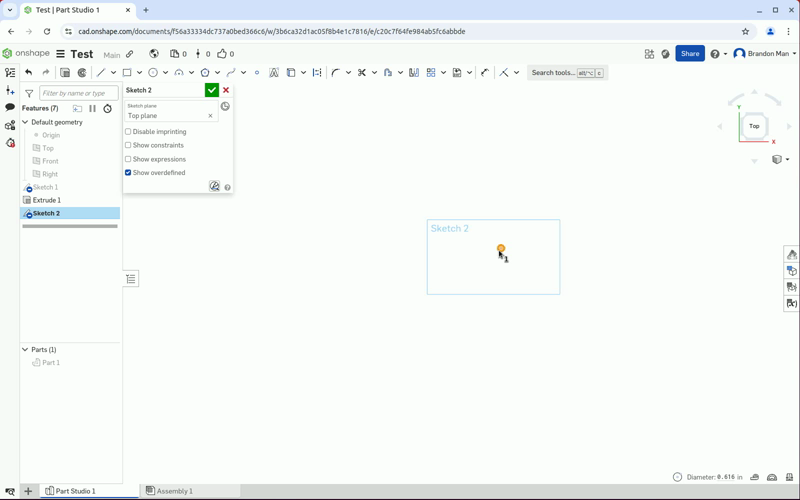
scroll(-6)
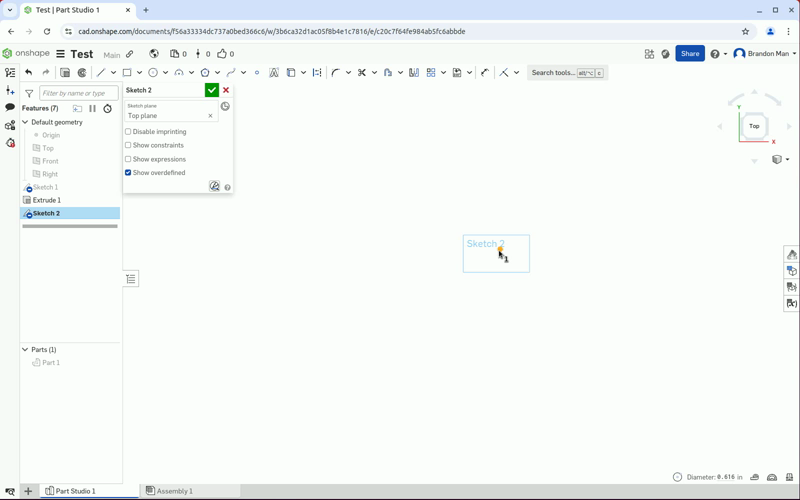
mouse_move(73, 352)
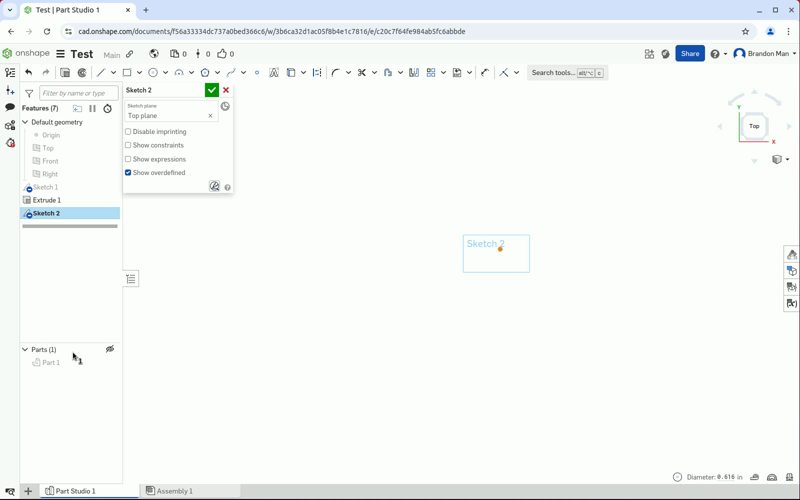
key(shift+y)
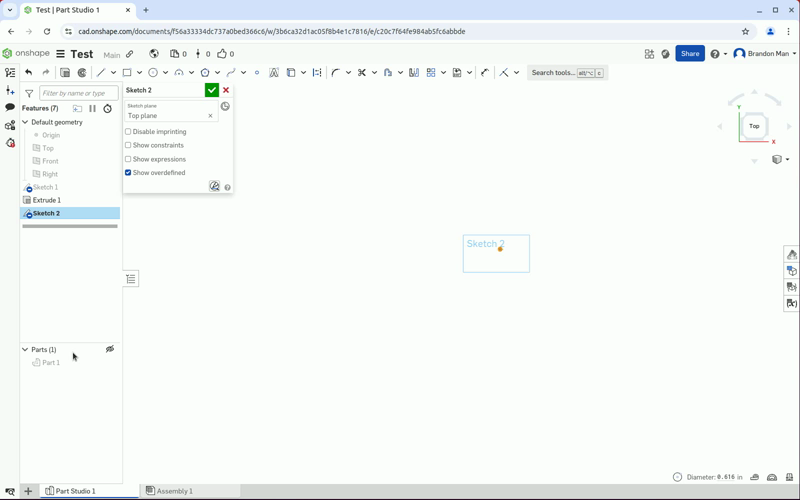
key(shift+e)
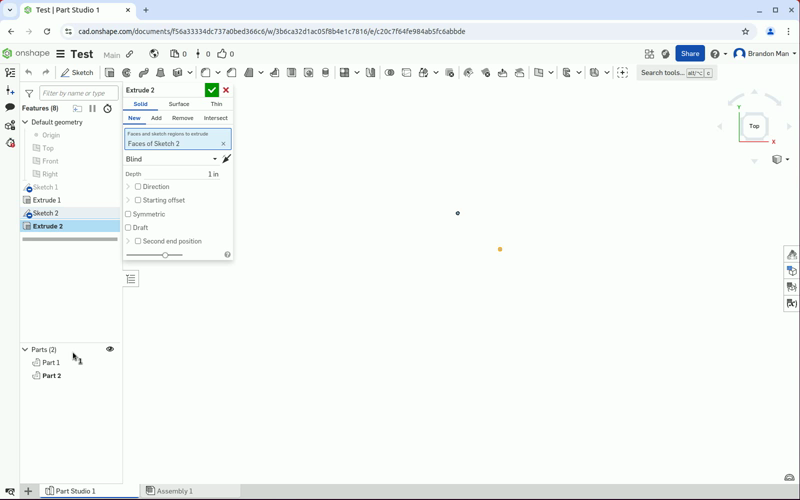
mouse_move(143, 106)
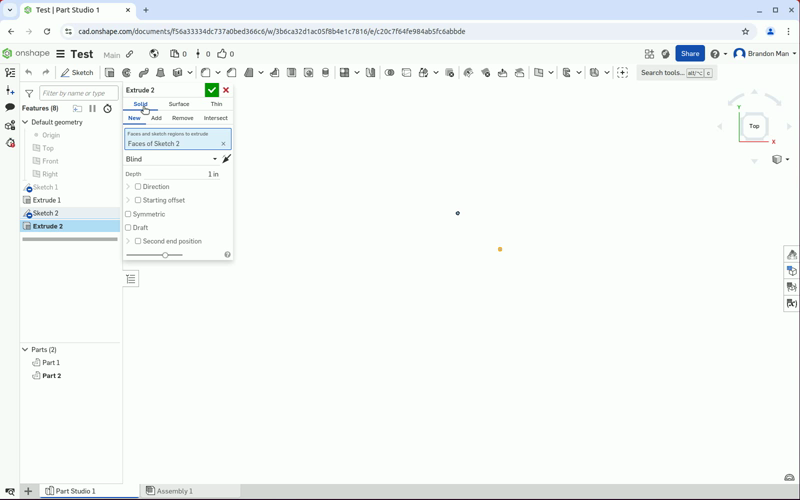
click(143, 106)
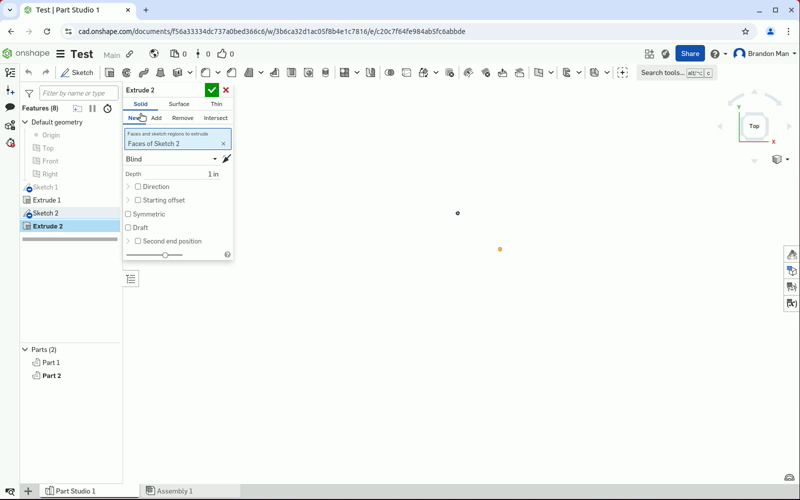
mouse_move(137, 120)
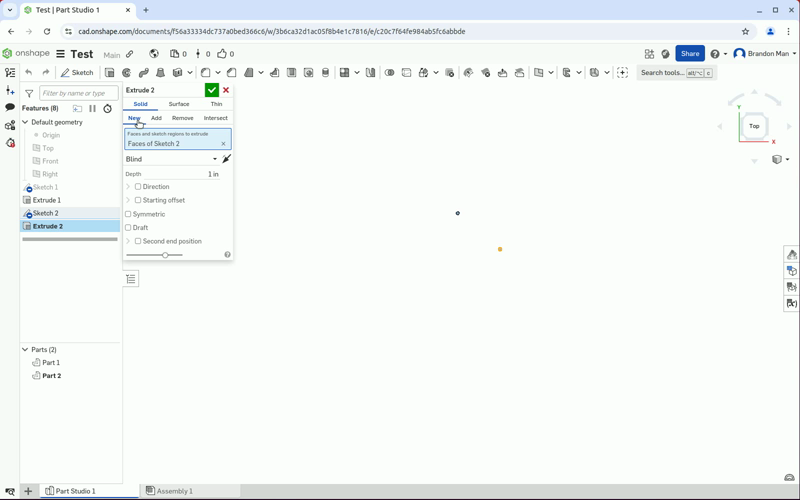
click(137, 120)
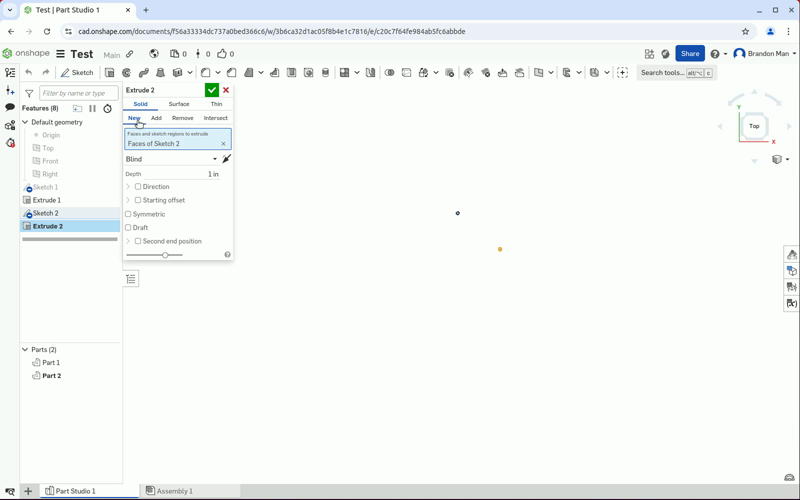
key(tab, 4)
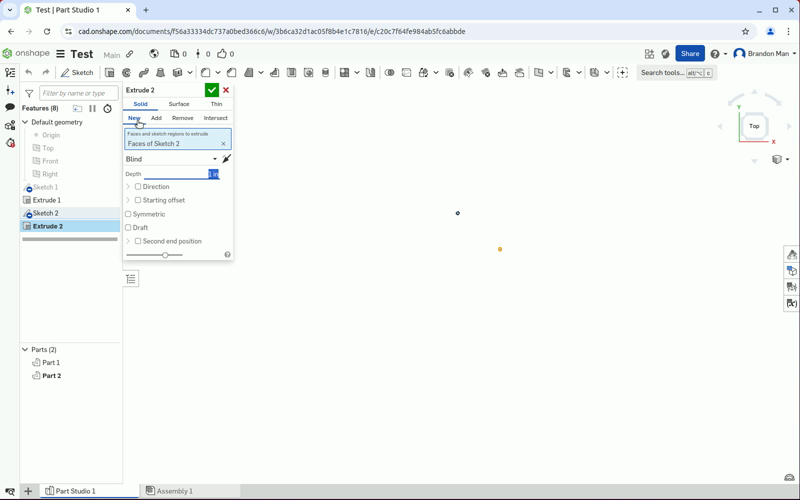
text(-23.108)
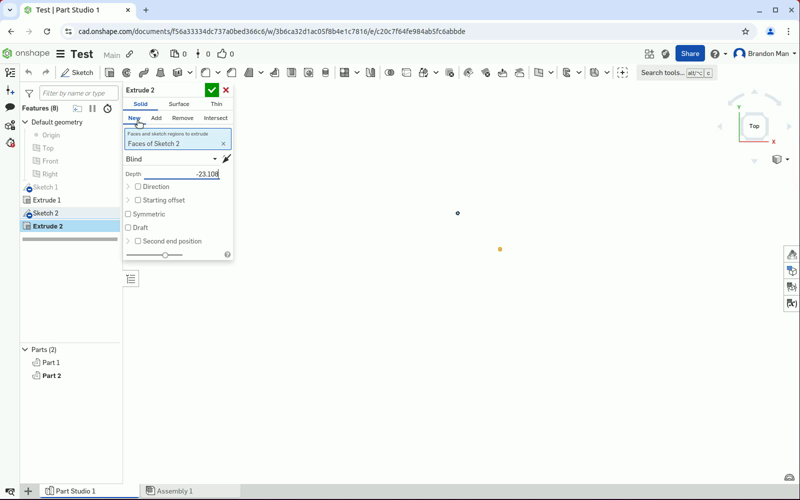
key(enter)
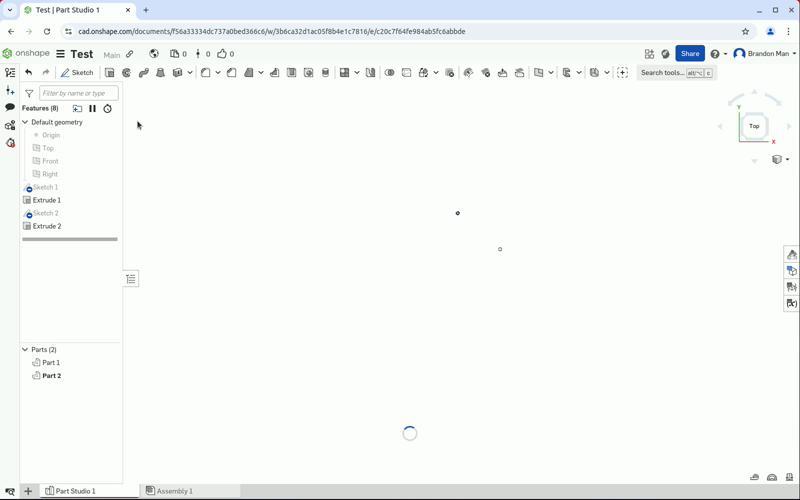
key(shift+h)
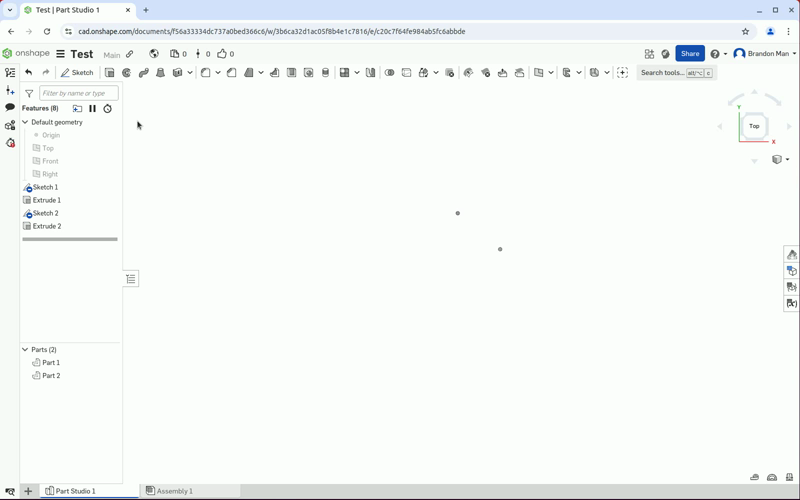
key(shift+h)
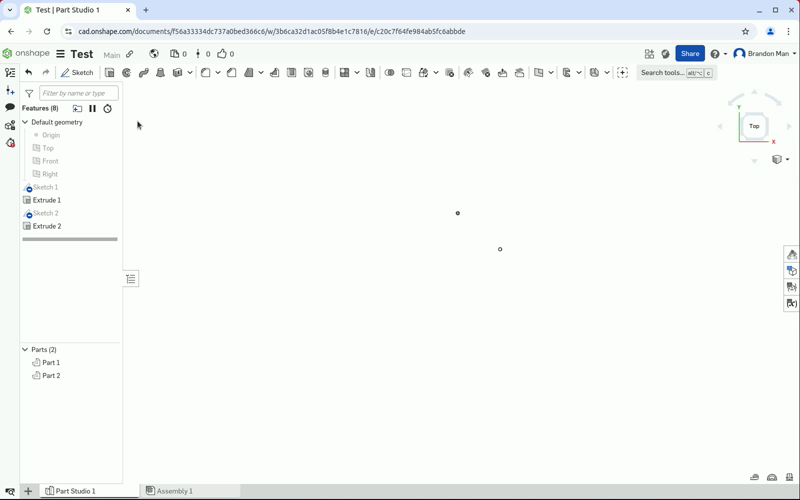
mouse_move(73, 189)
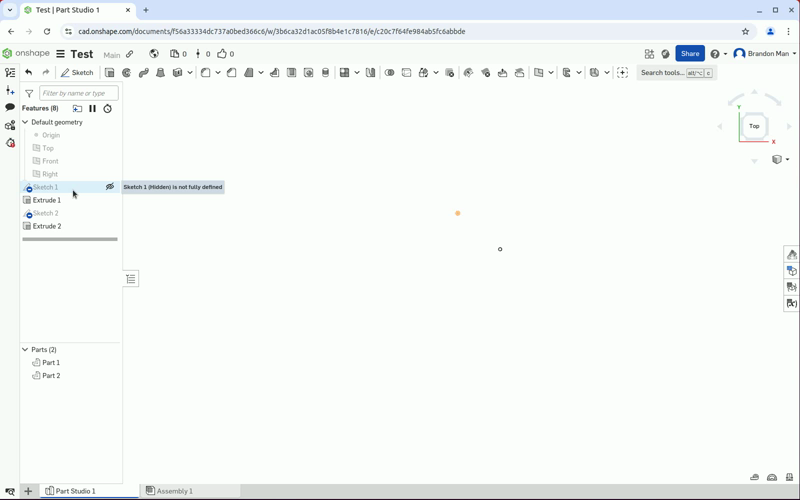
click(73, 189)
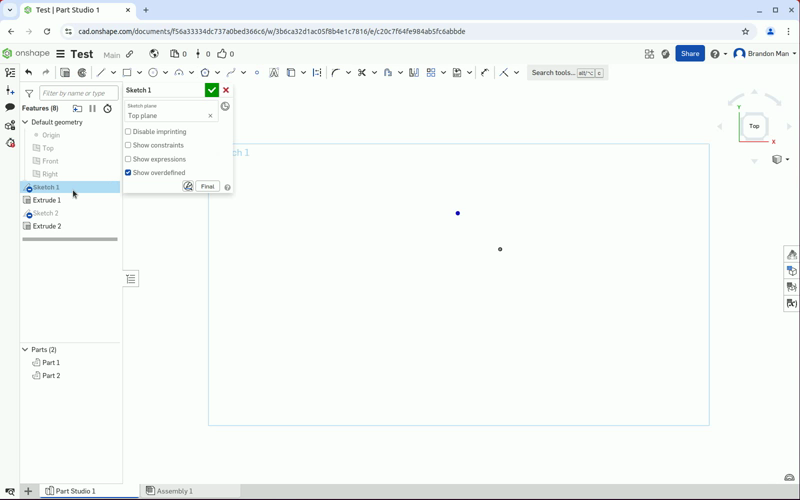
mouse_move(229, 92)
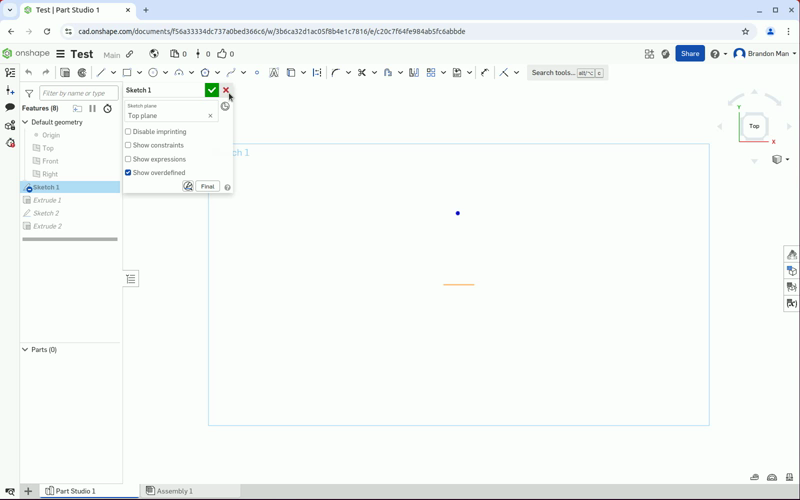
click(229, 92)
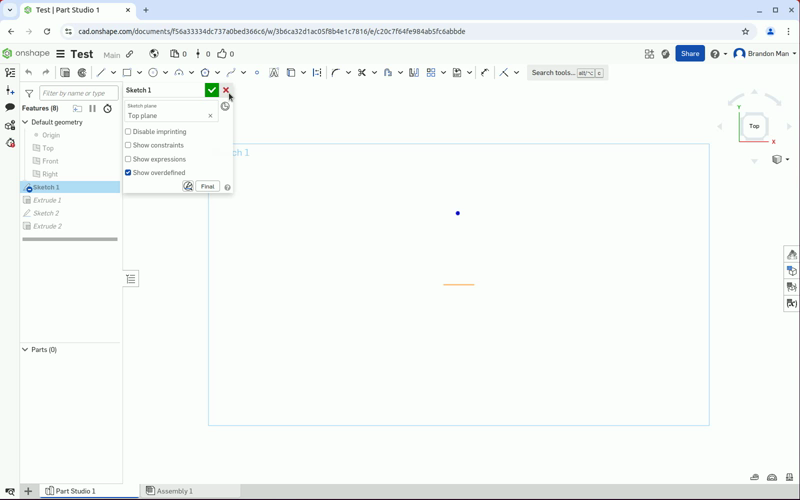
key(shift+s)
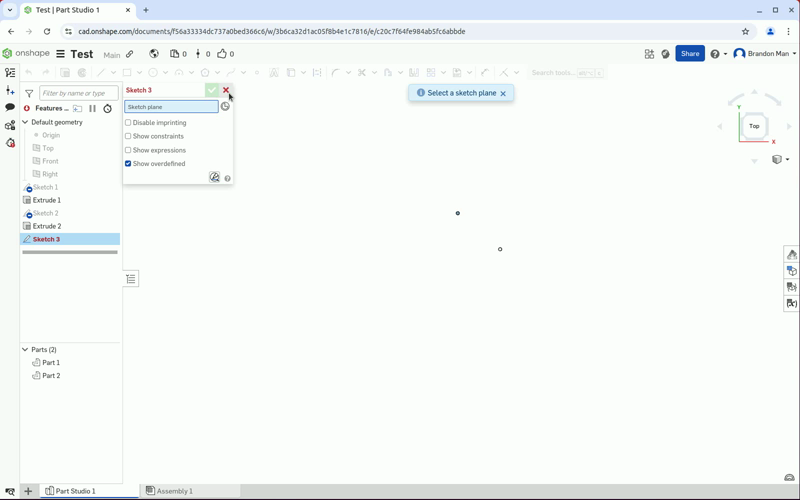
mouse_move(73, 150)
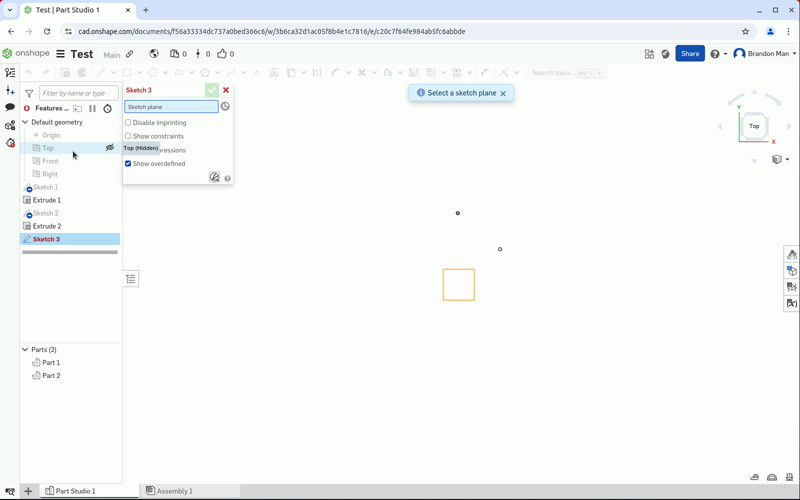
click(73, 150)
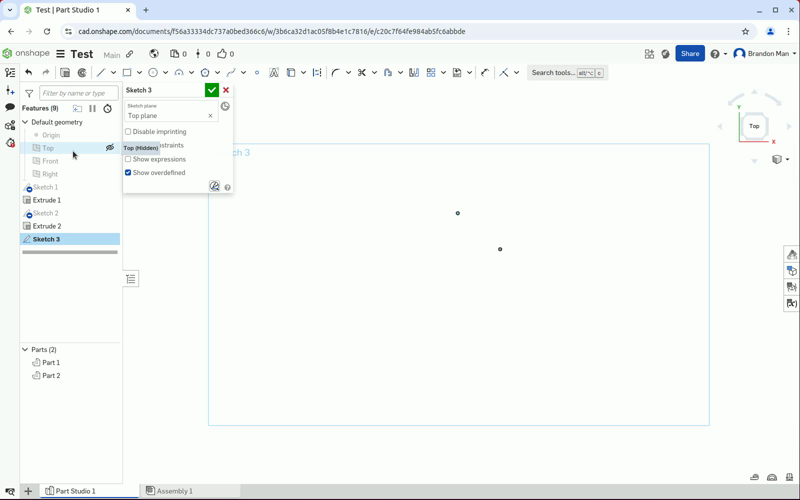
mouse_move(73, 352)
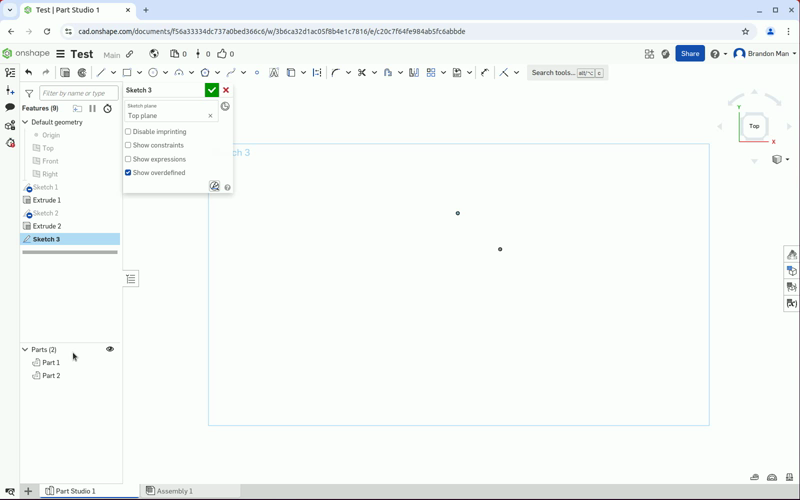
key(y)
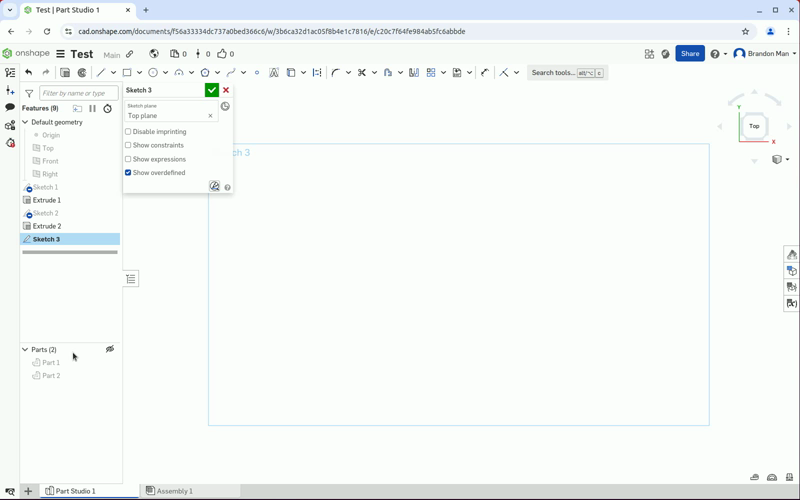
key(c)
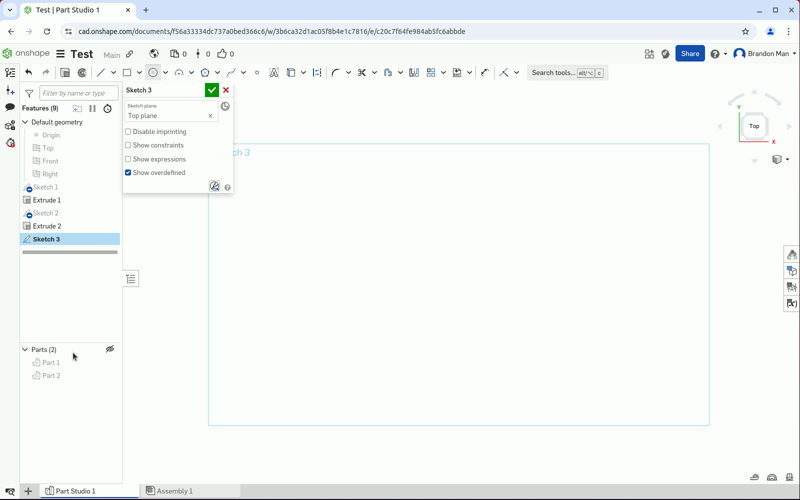
key_down(shift)
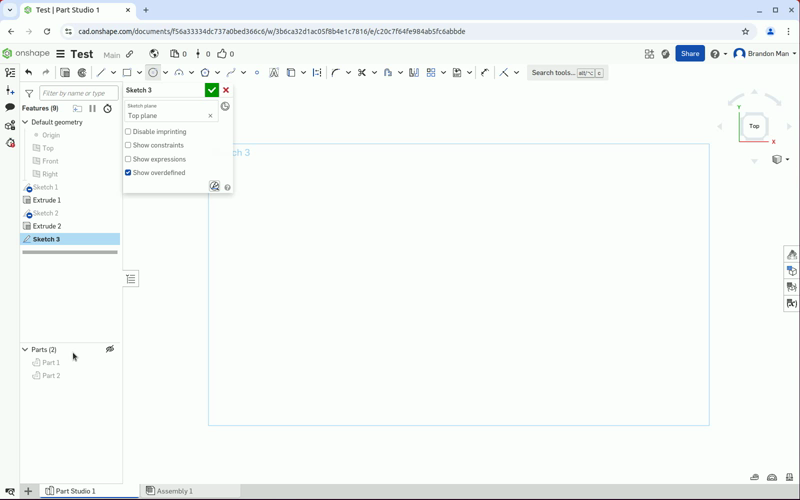
mouse_move(500, 215)
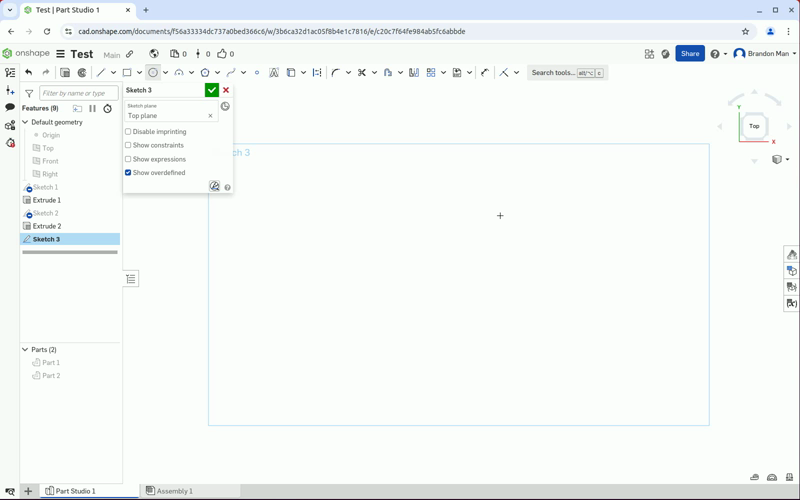
click(500, 215)
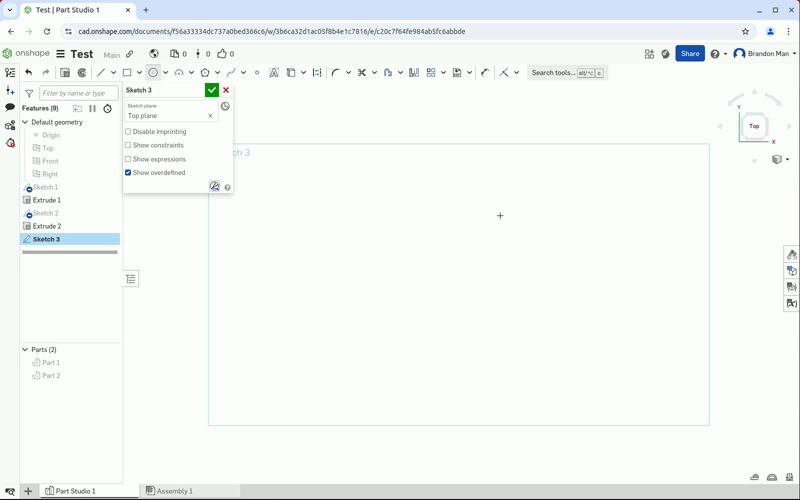
key_up(shift)
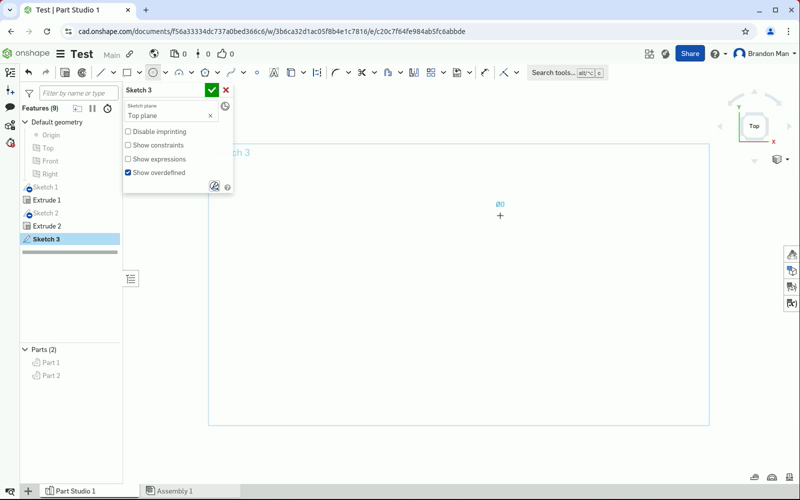
mouse_move(501, 215)
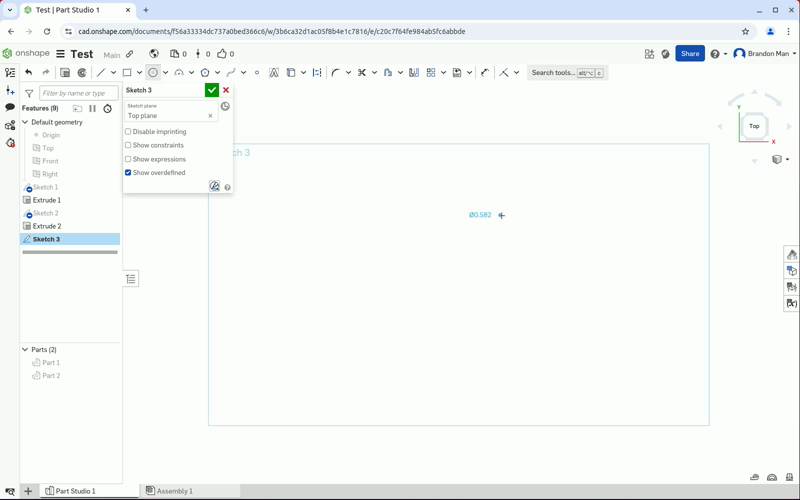
scroll(6)
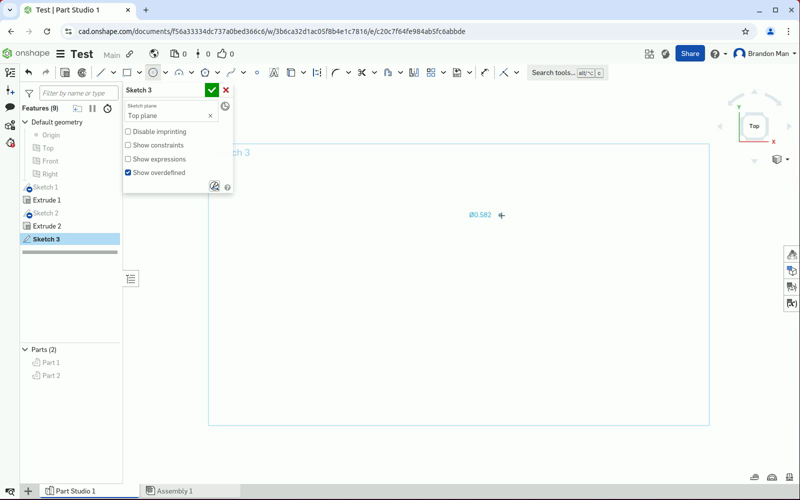
scroll(6)
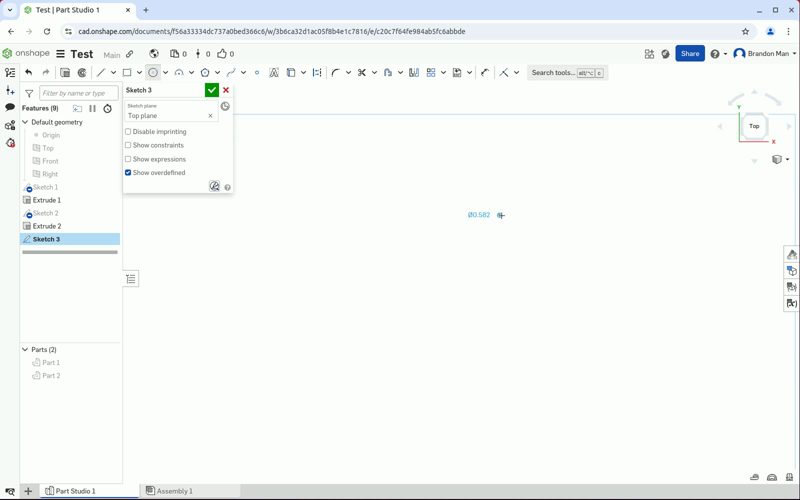
scroll(6)
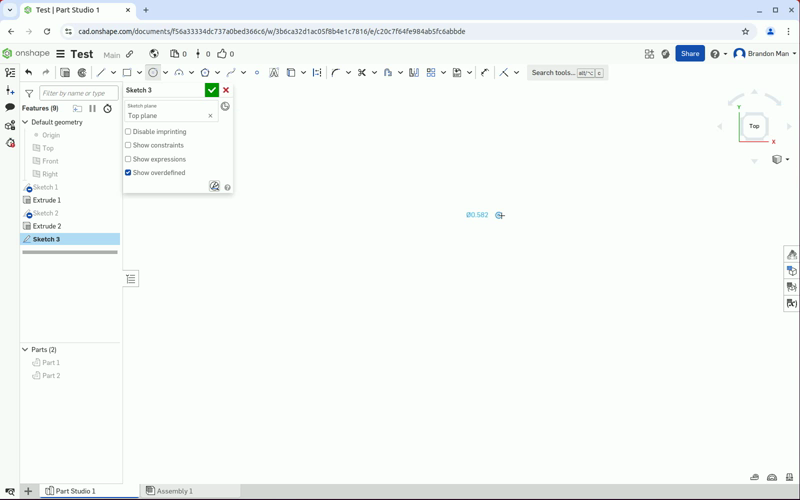
scroll(6)
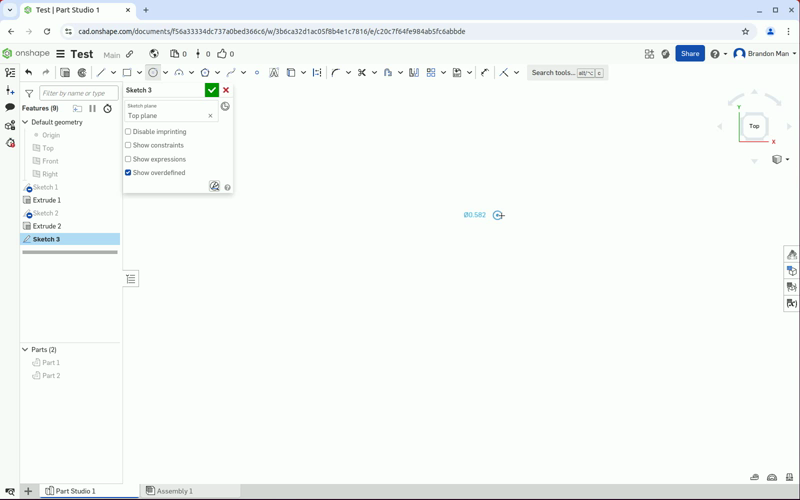
scroll(6)
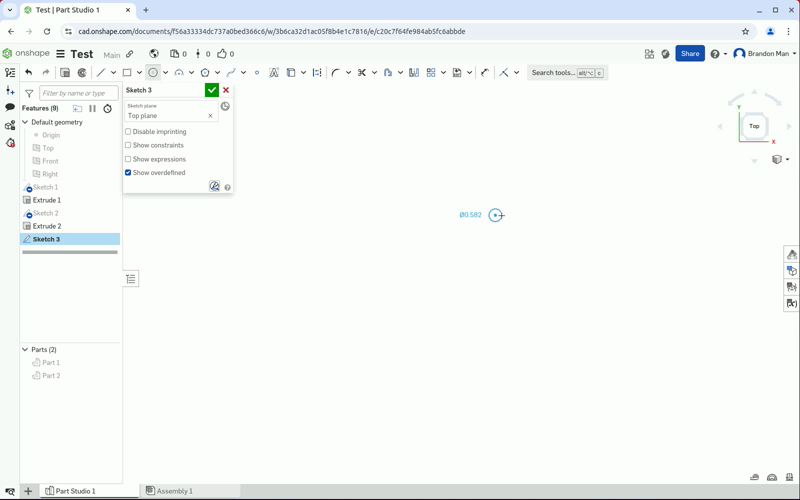
scroll(6)
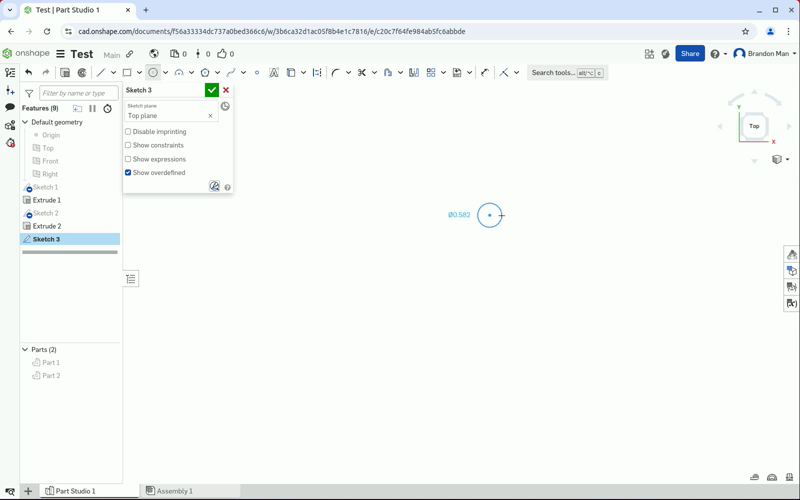
scroll(6)
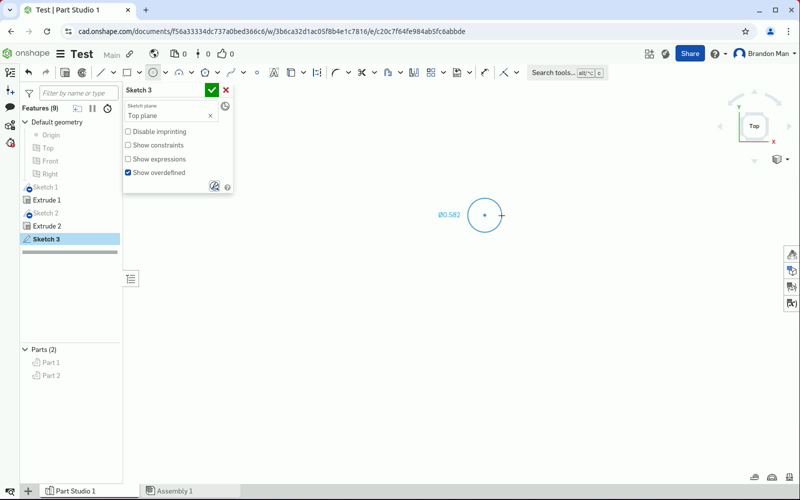
click(501, 215)
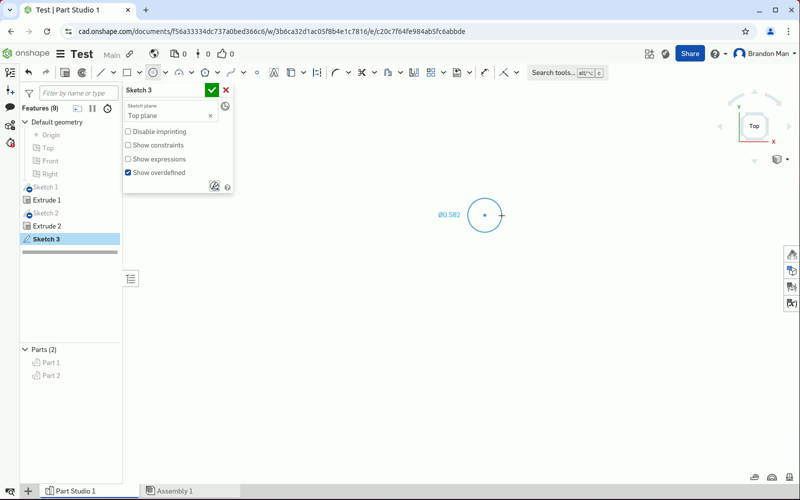
scroll(-6)
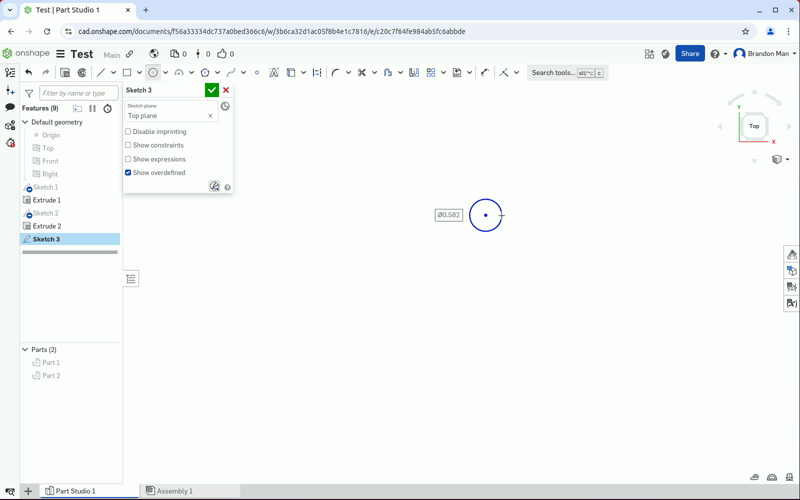
scroll(-6)
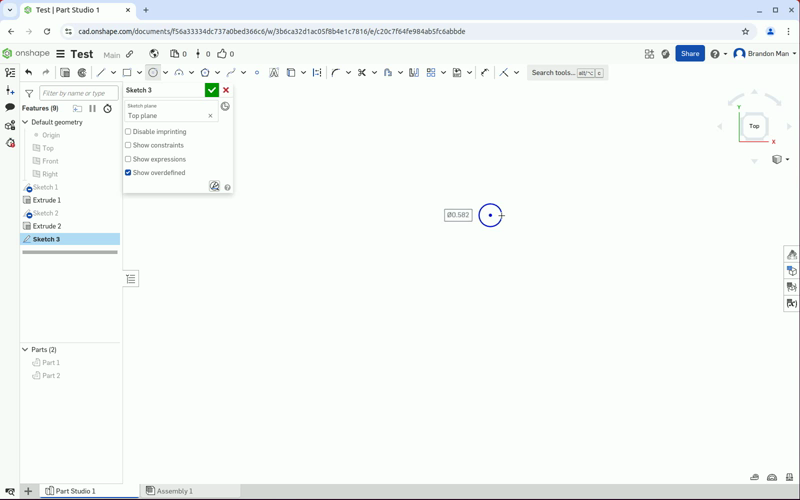
scroll(-6)
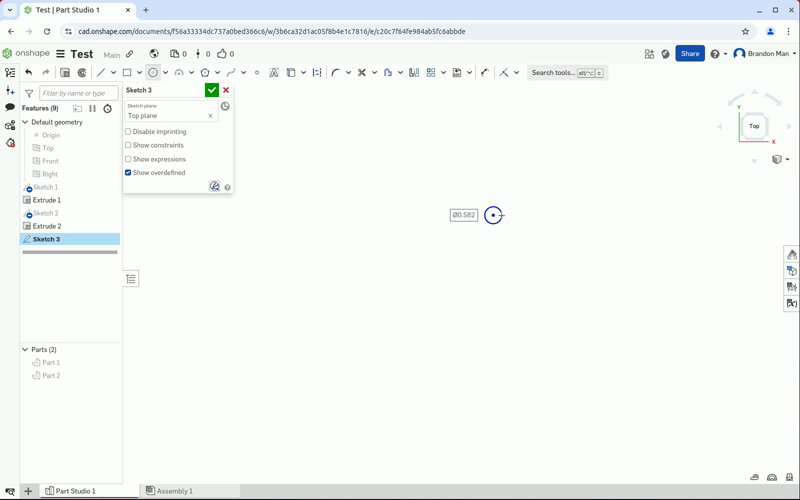
scroll(-6)
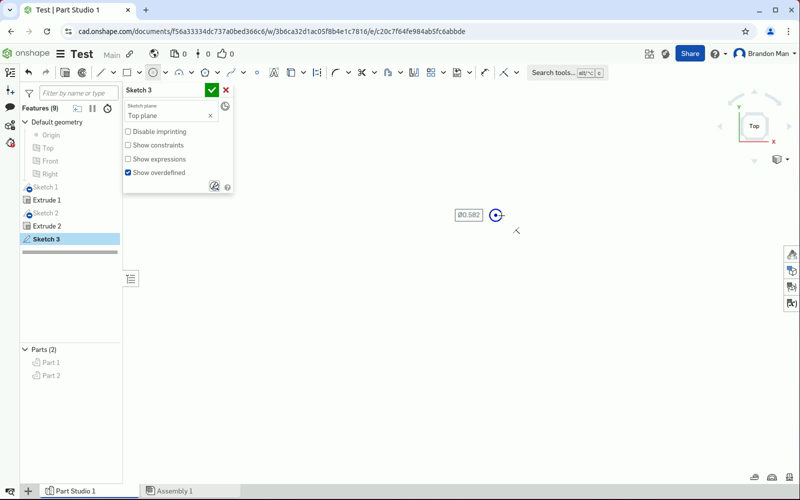
scroll(-6)
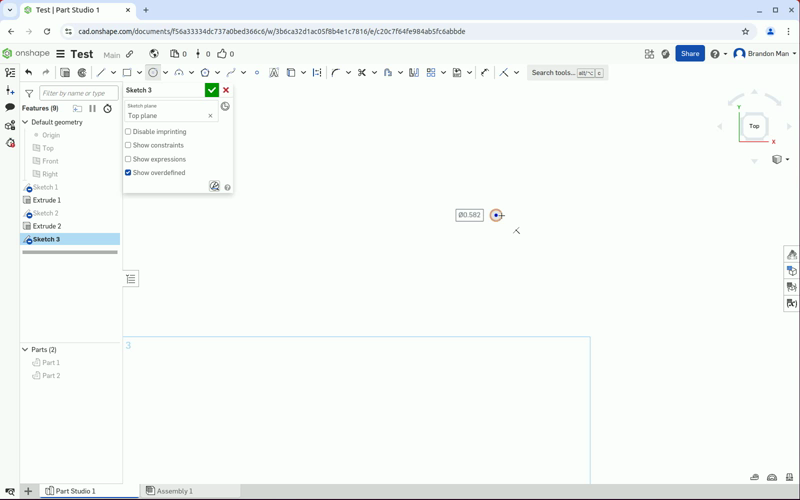
scroll(-6)
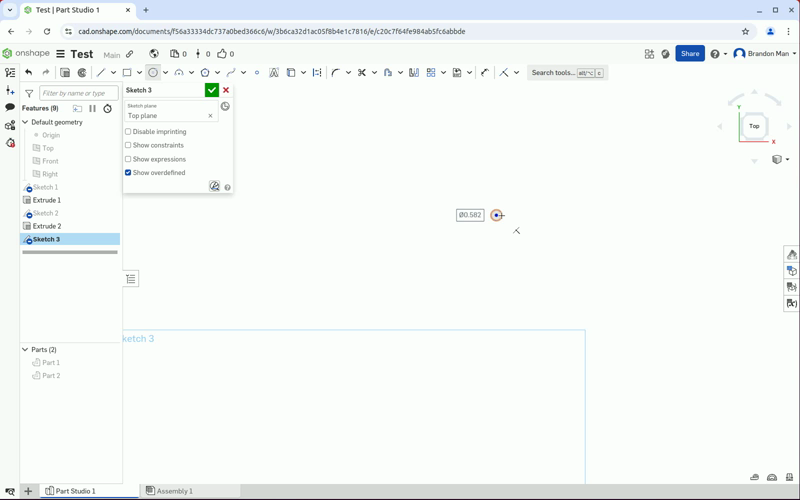
scroll(-6)
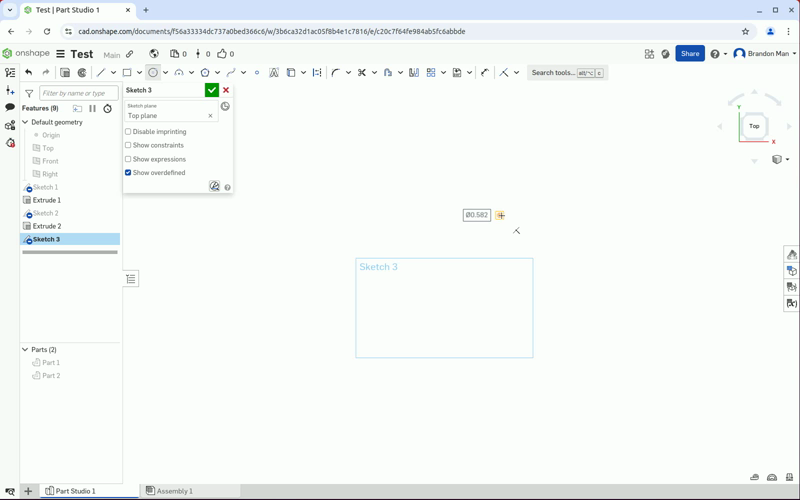
key(esc)
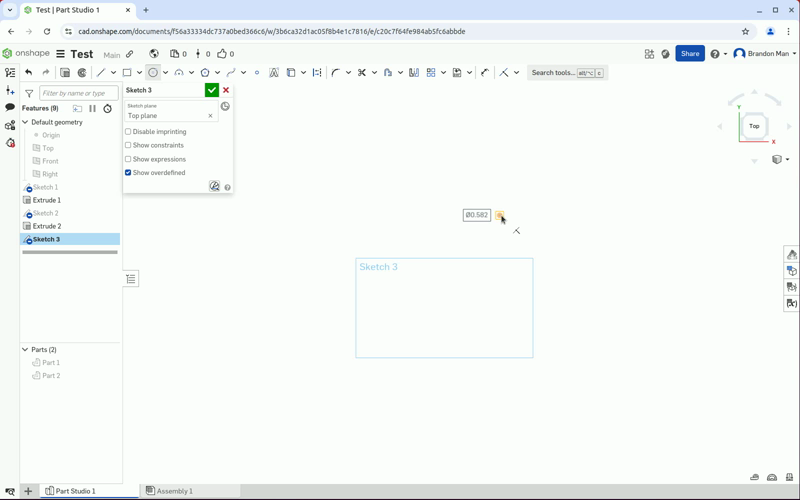
mouse_move(499, 214)
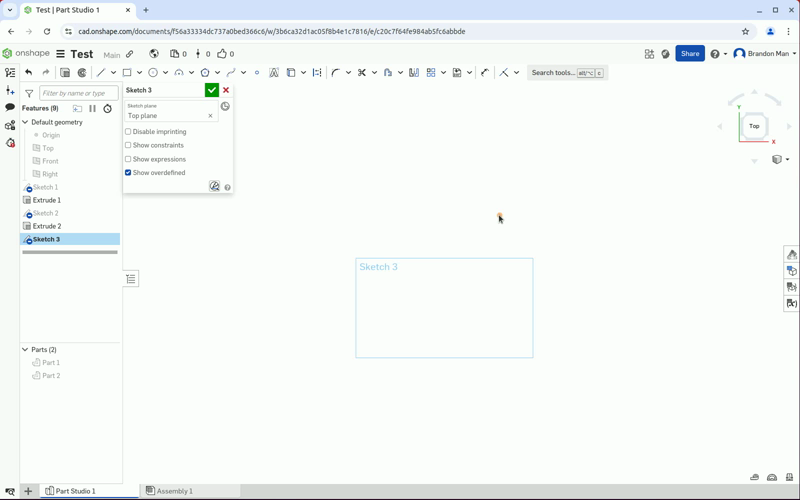
scroll(6)
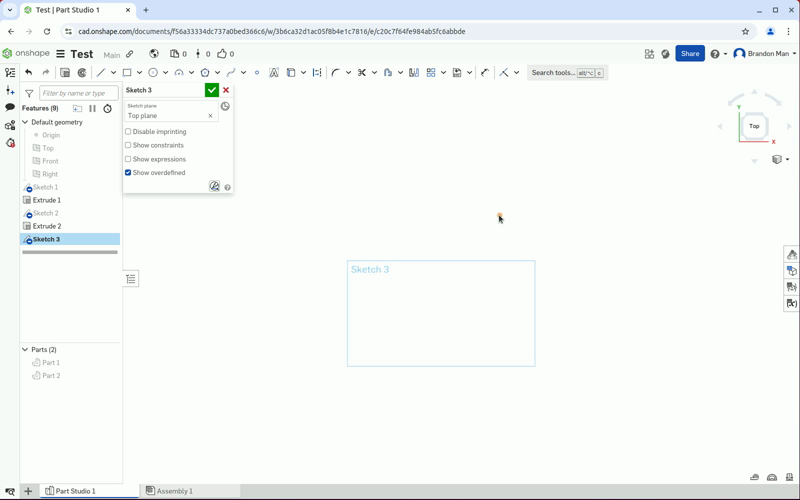
scroll(6)
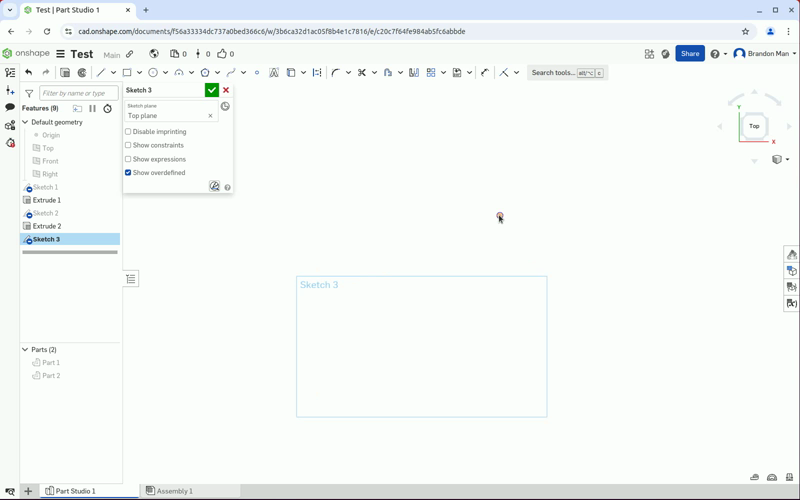
scroll(6)
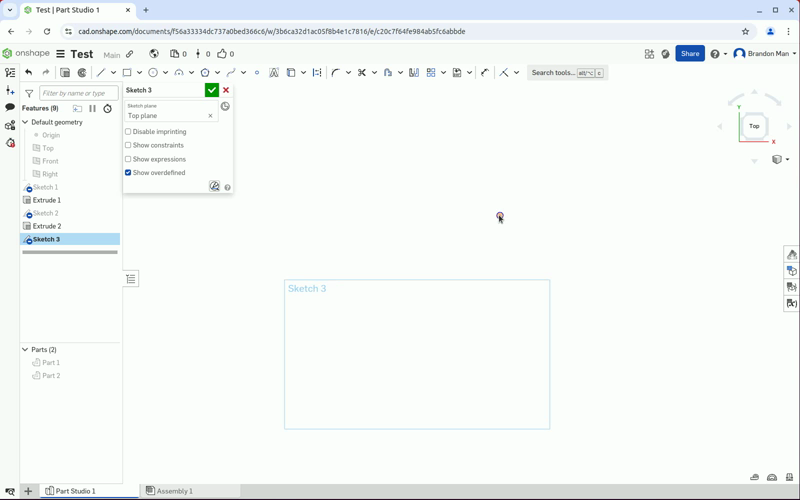
scroll(6)
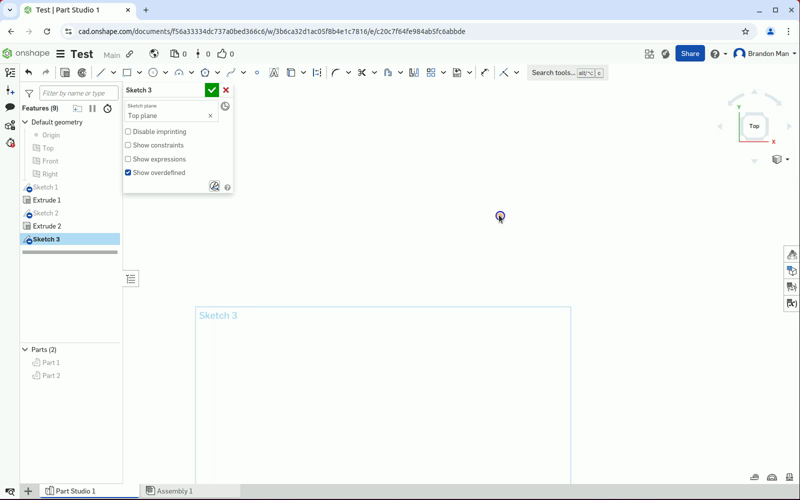
scroll(6)
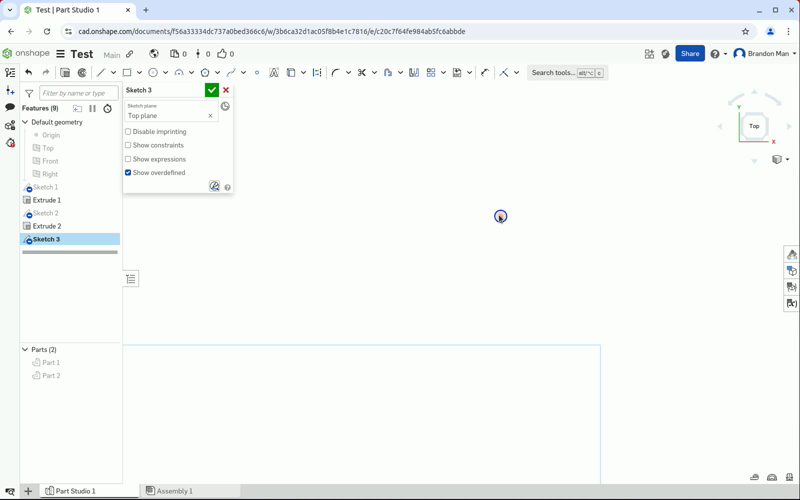
scroll(6)
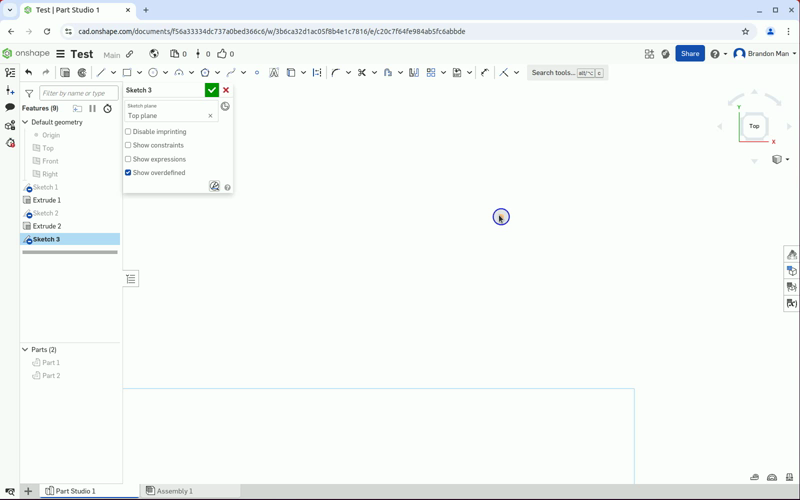
scroll(6)
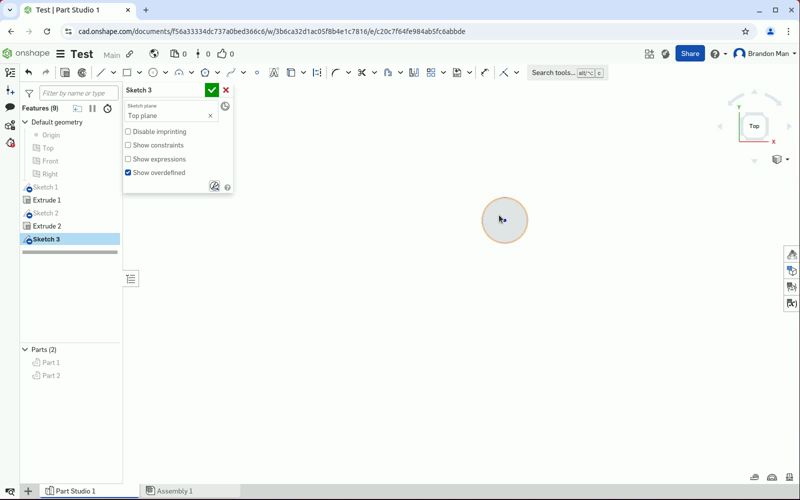
click(499, 214)
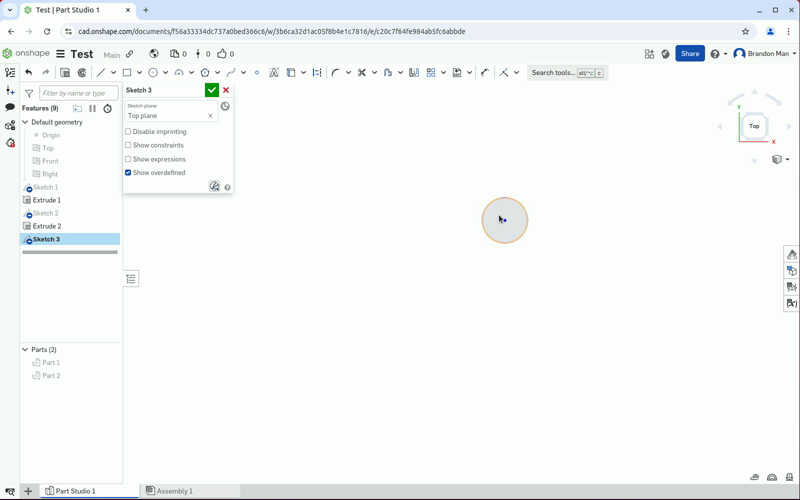
scroll(-6)
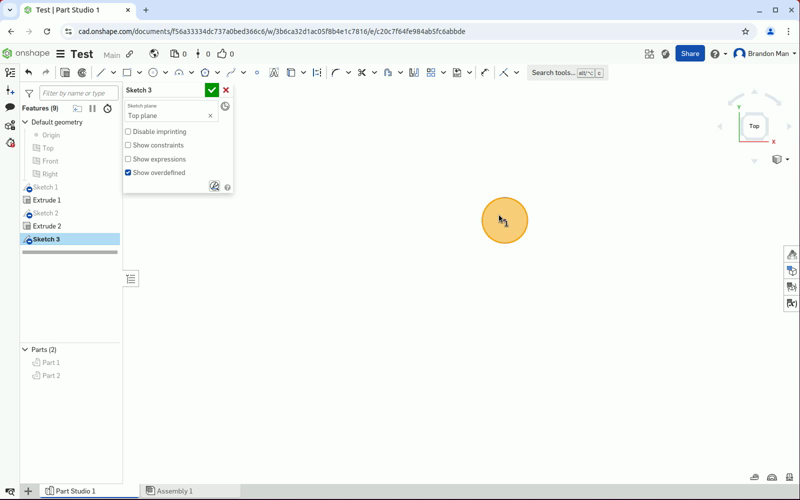
scroll(-6)
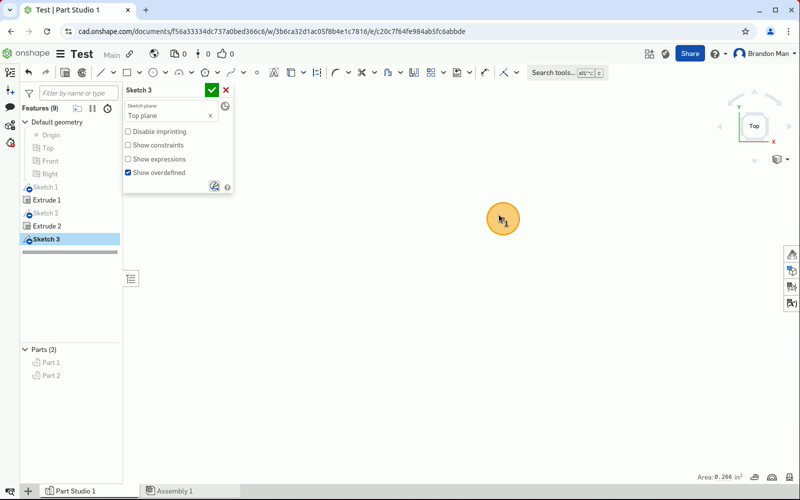
scroll(-6)
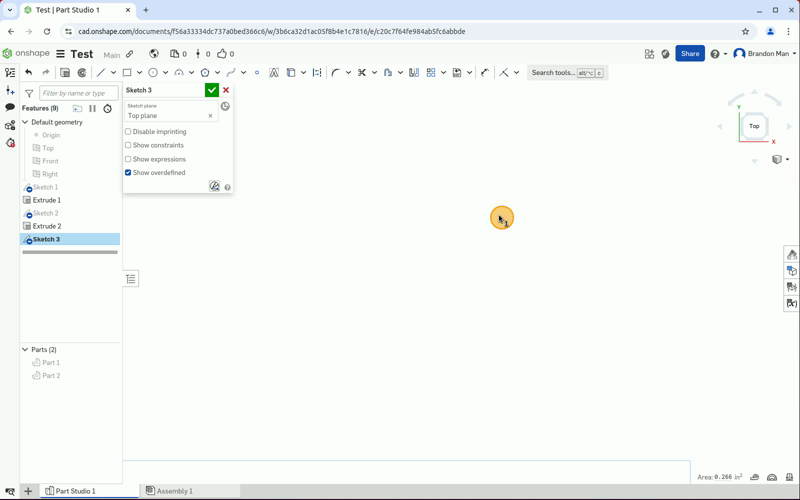
scroll(-6)
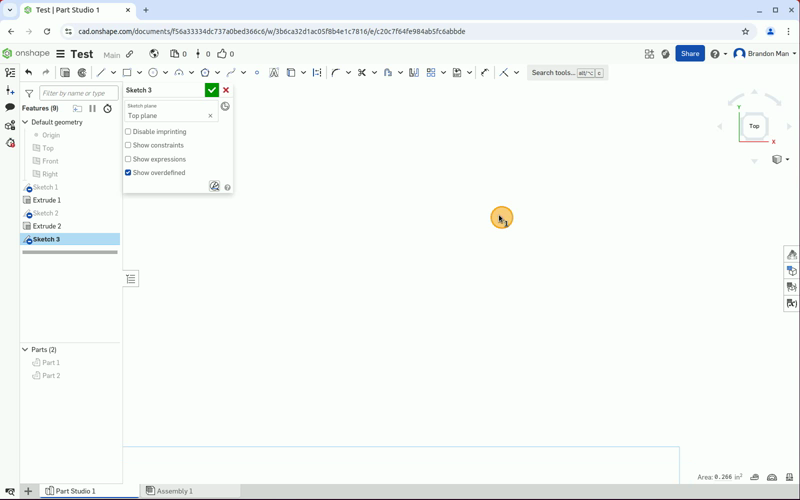
scroll(-6)
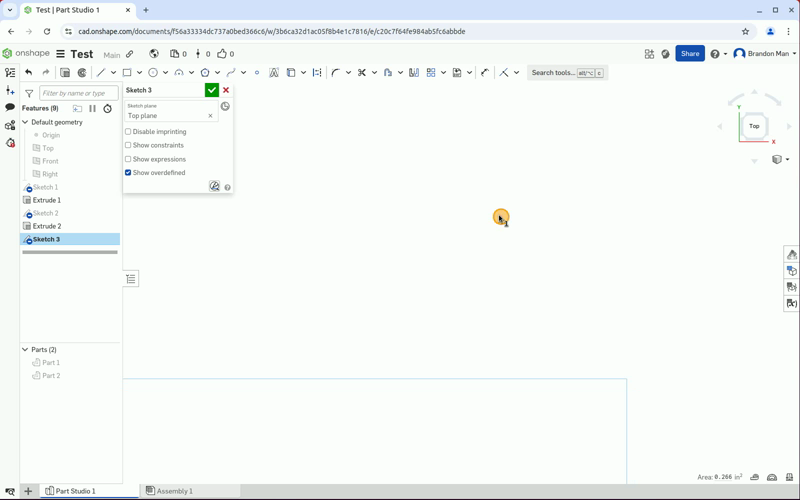
scroll(-6)
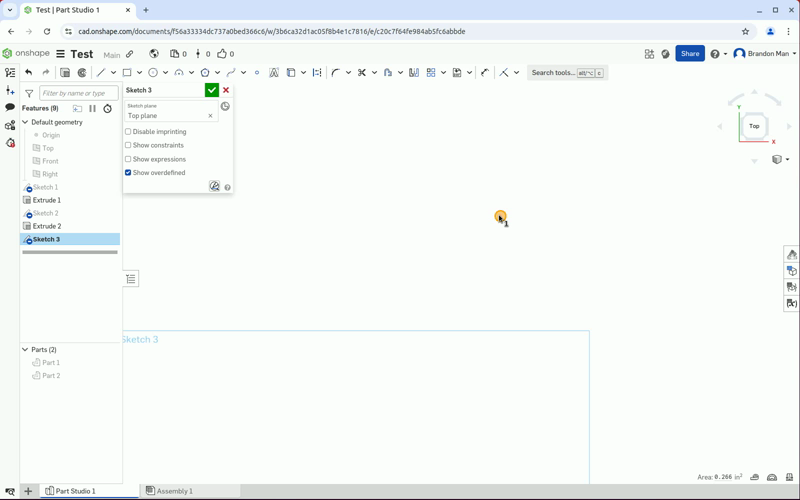
scroll(-6)
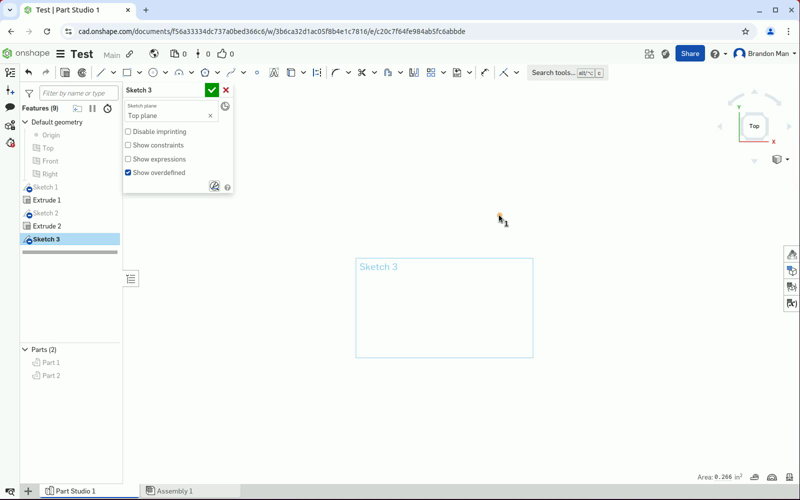
mouse_move(73, 352)
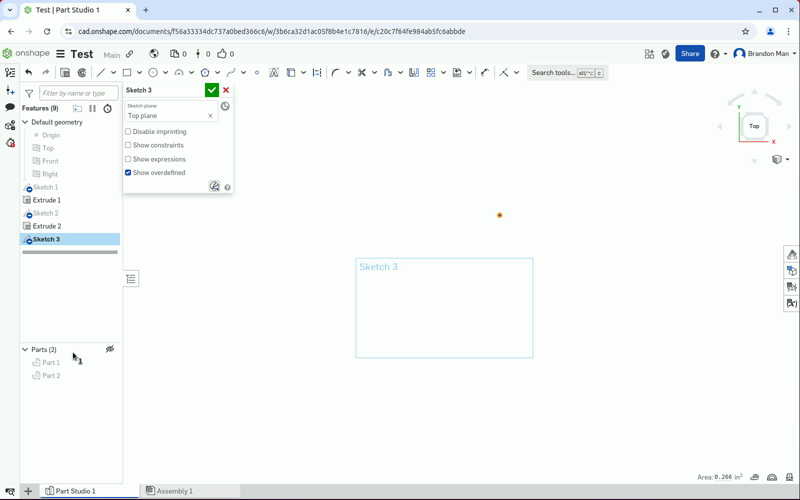
key(shift+y)
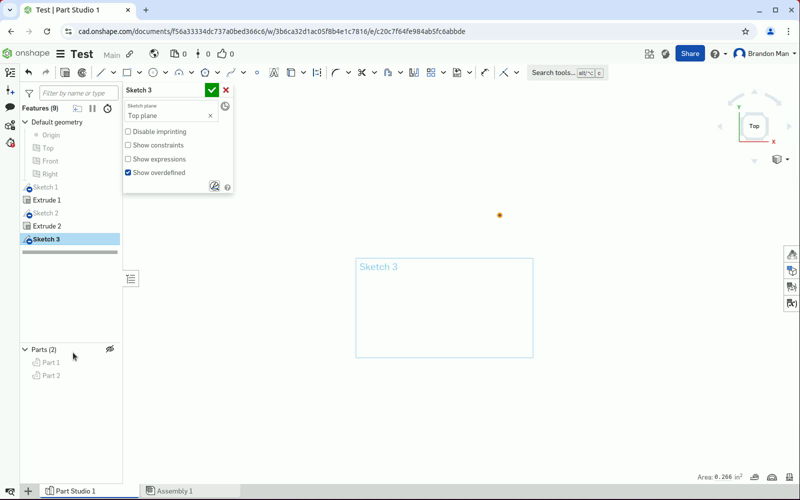
key(shift+e)
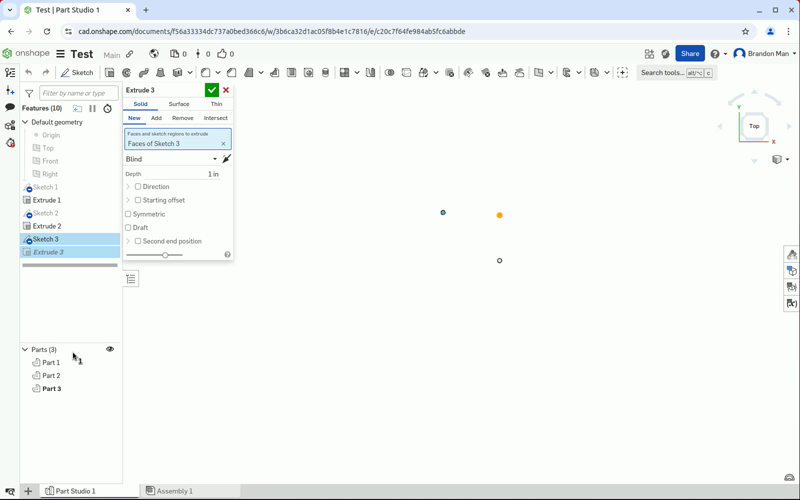
mouse_move(143, 106)
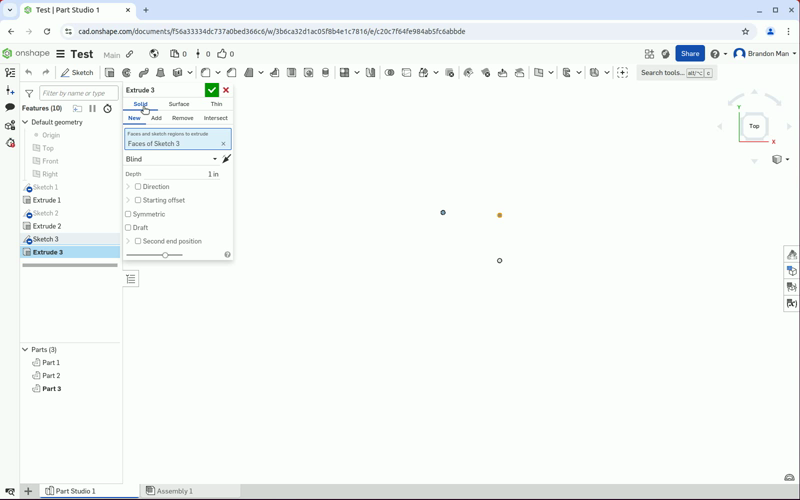
click(143, 106)
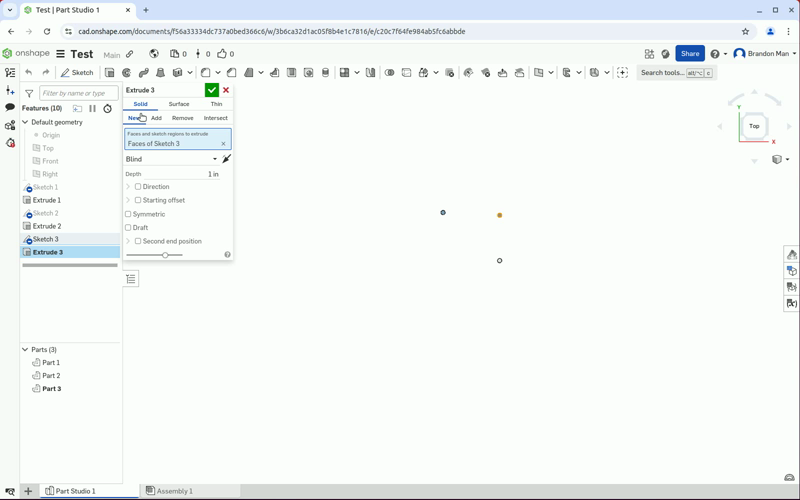
mouse_move(137, 120)
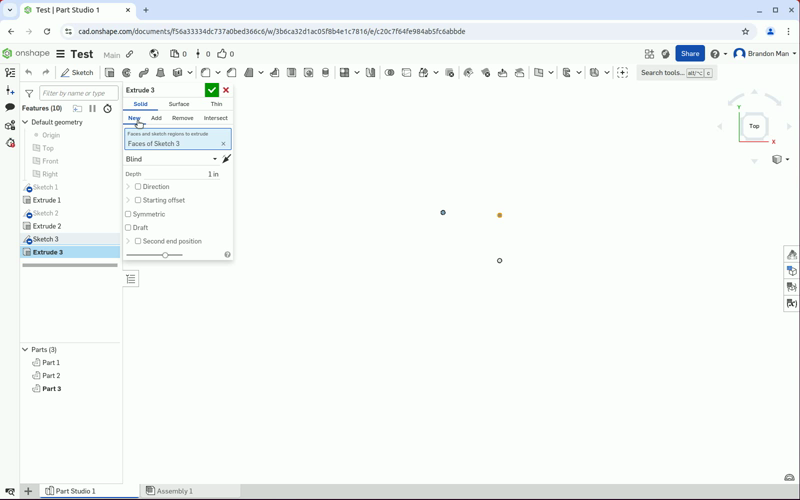
click(137, 120)
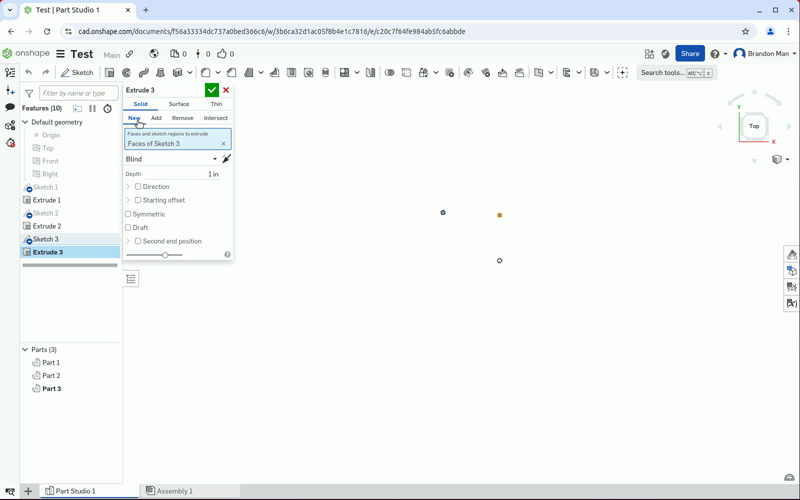
key(tab, 4)
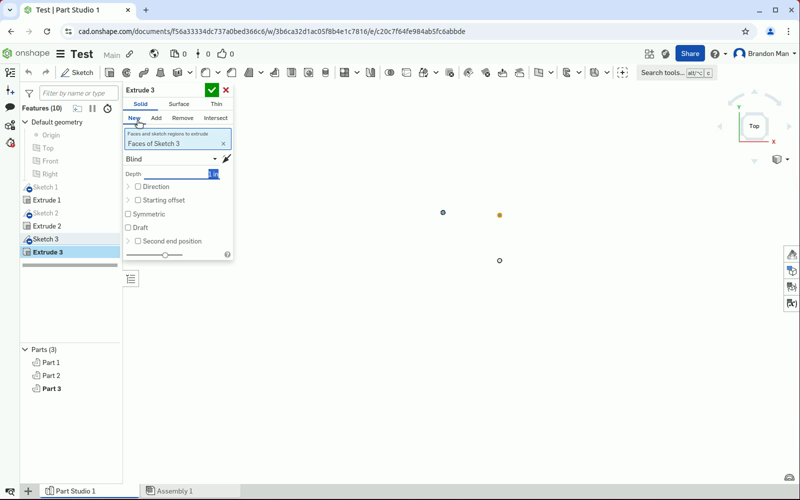
text(-23.108)
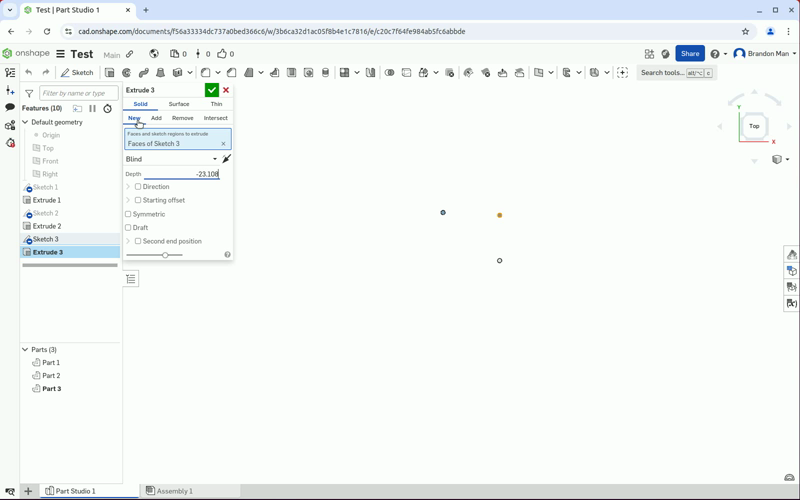
key(enter)
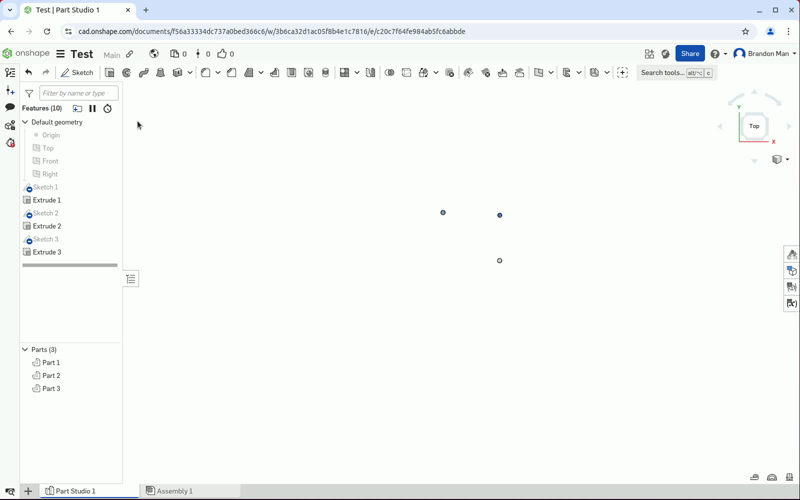
key(shift+h)
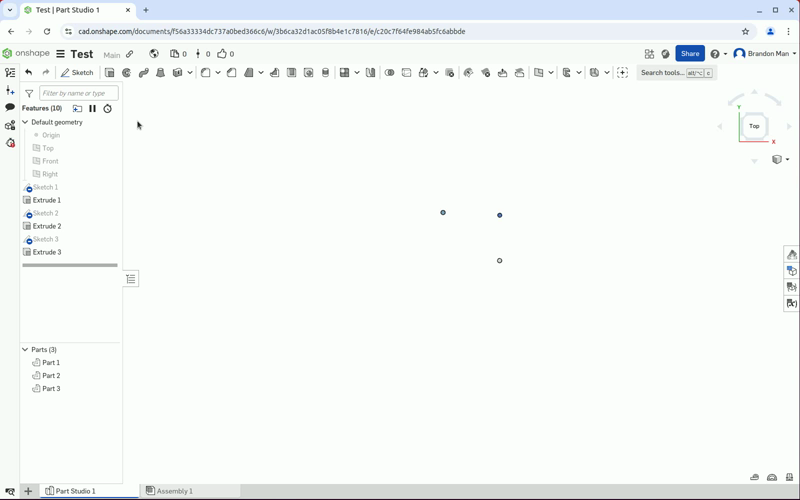
key(shift+h)
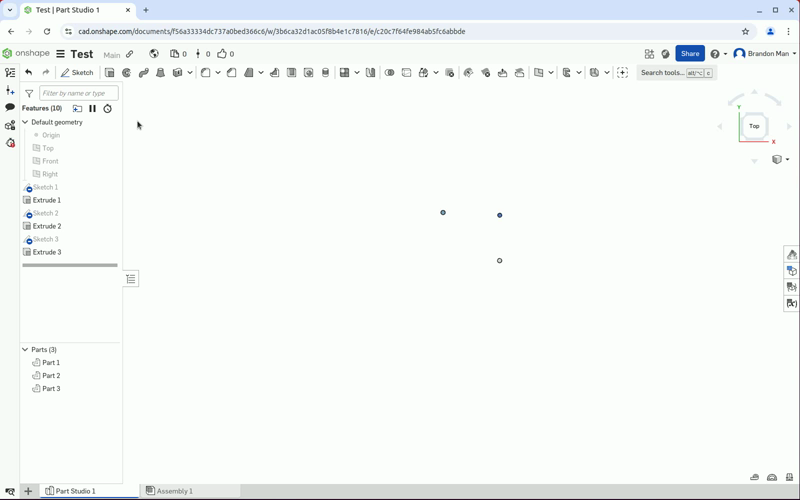
mouse_move(73, 189)
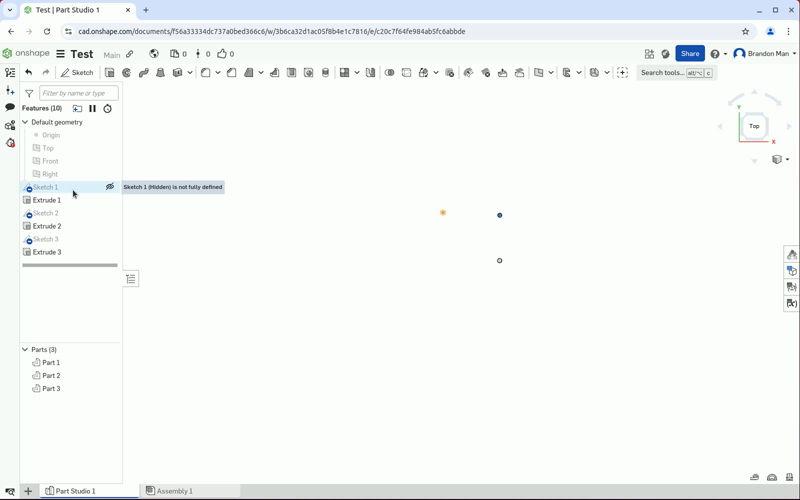
click(73, 189)
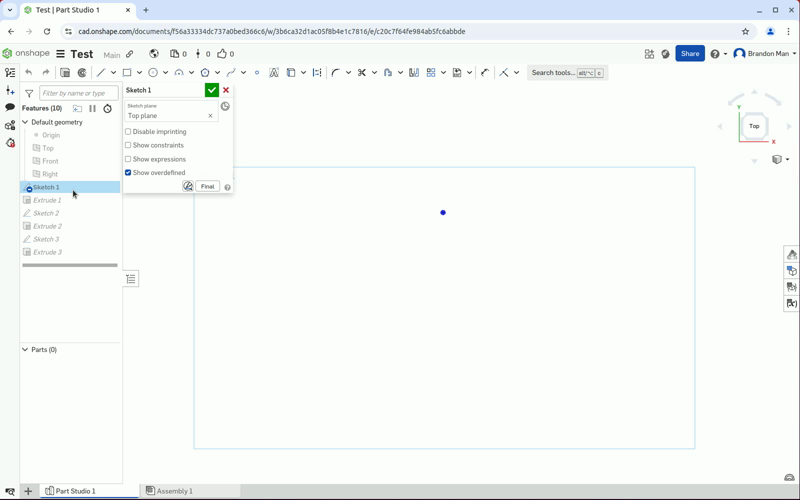
mouse_move(229, 92)
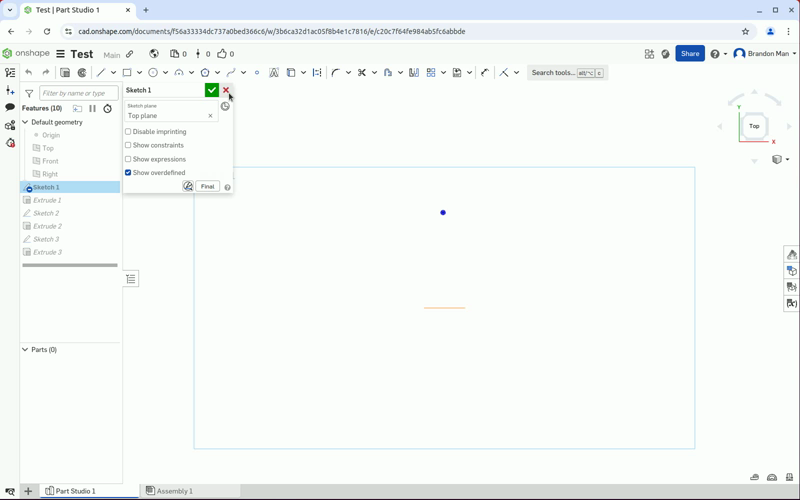
click(229, 92)
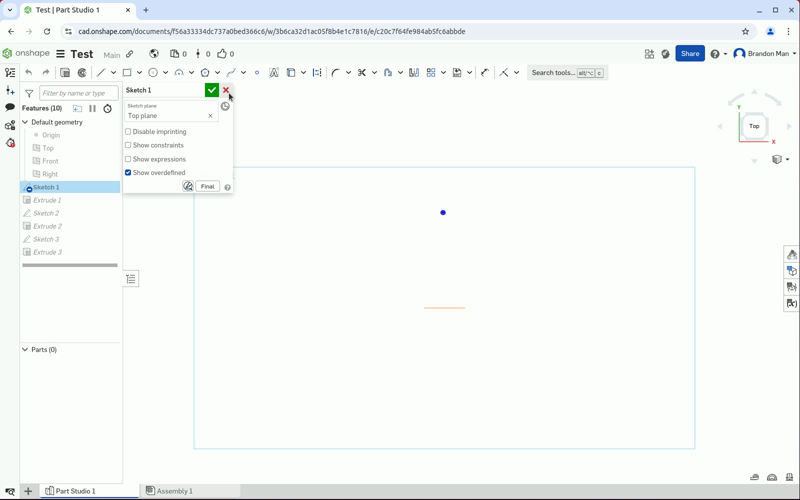
key(shift+s)
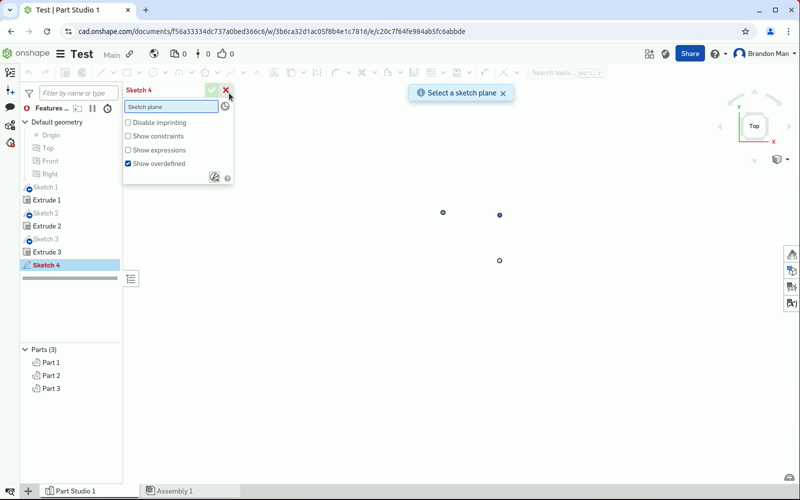
mouse_move(73, 150)
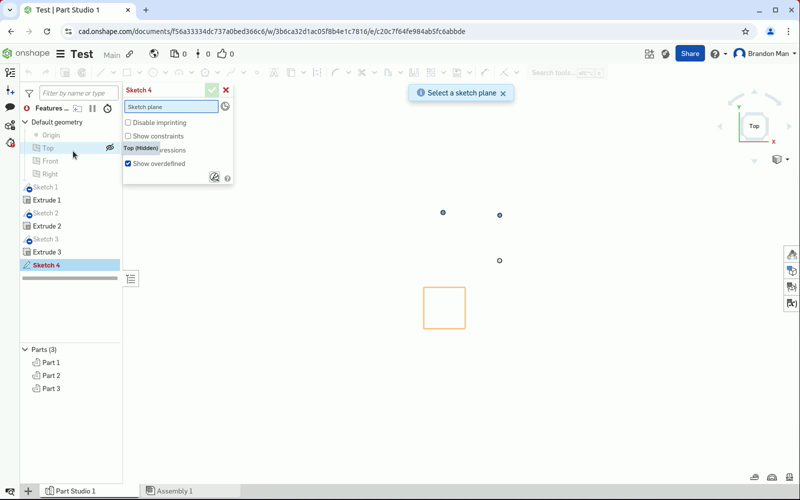
click(73, 150)
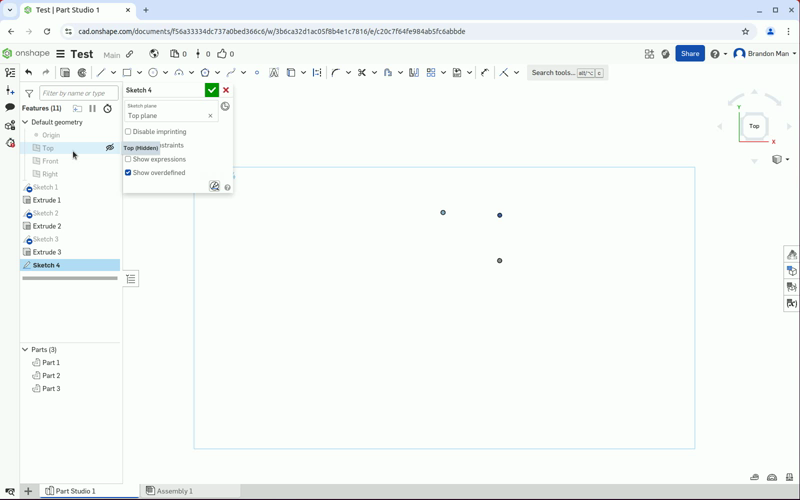
mouse_move(73, 352)
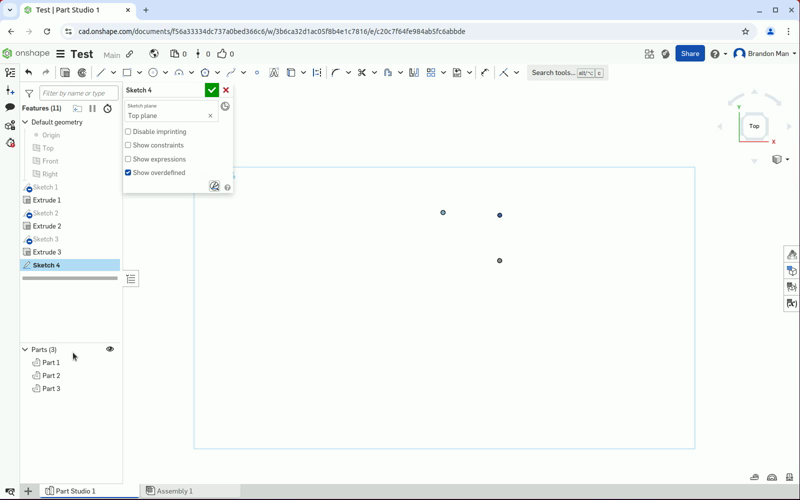
key(y)
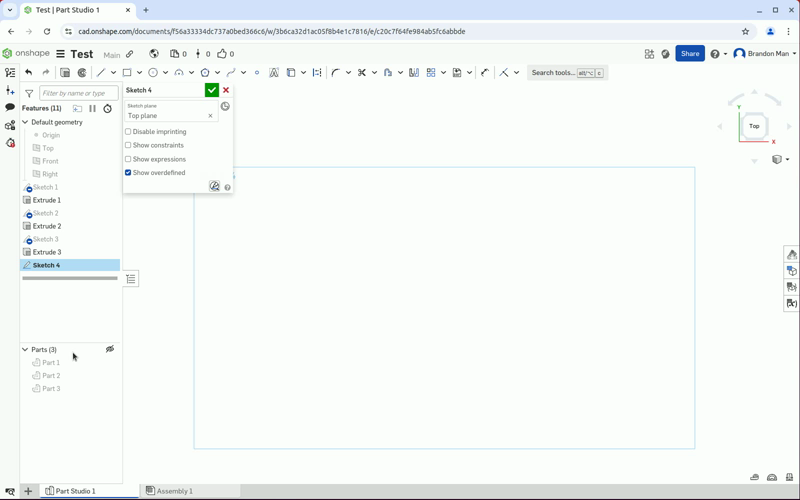
key(c)
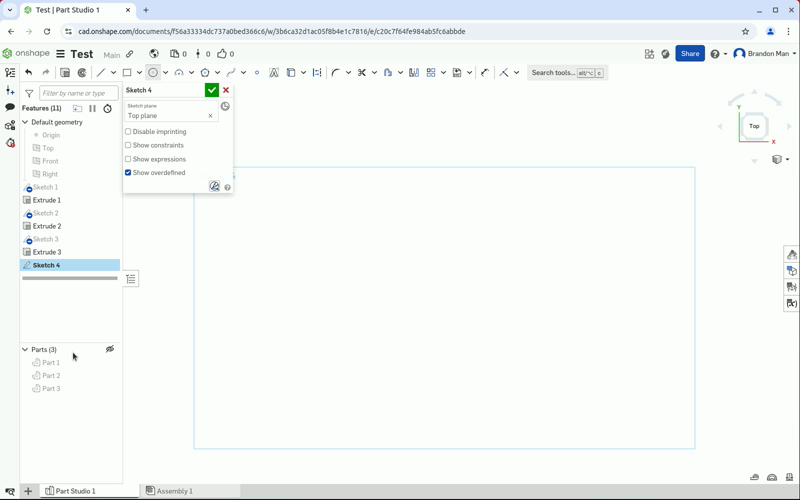
key_down(shift)
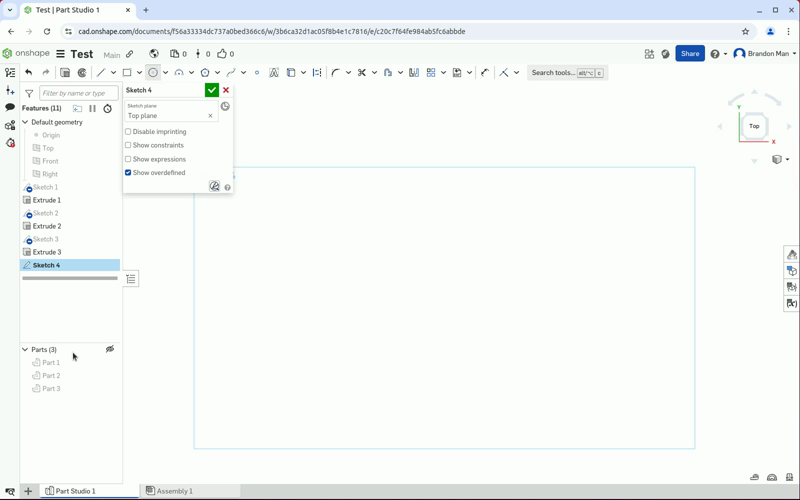
mouse_move(540, 282)
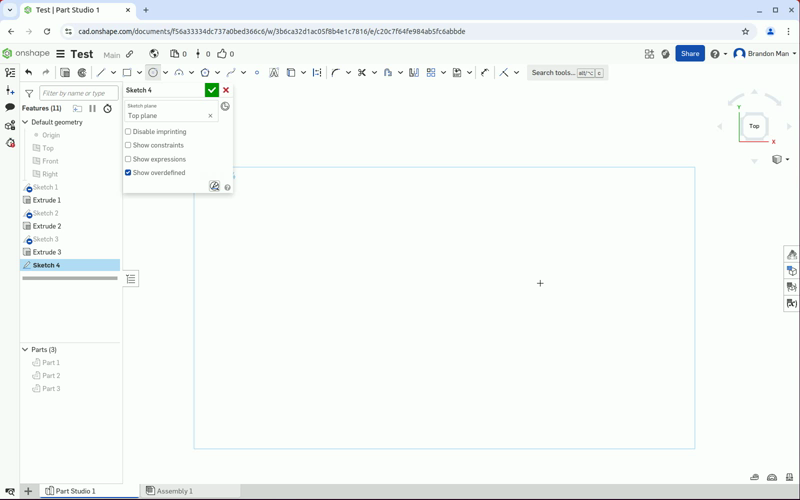
click(540, 282)
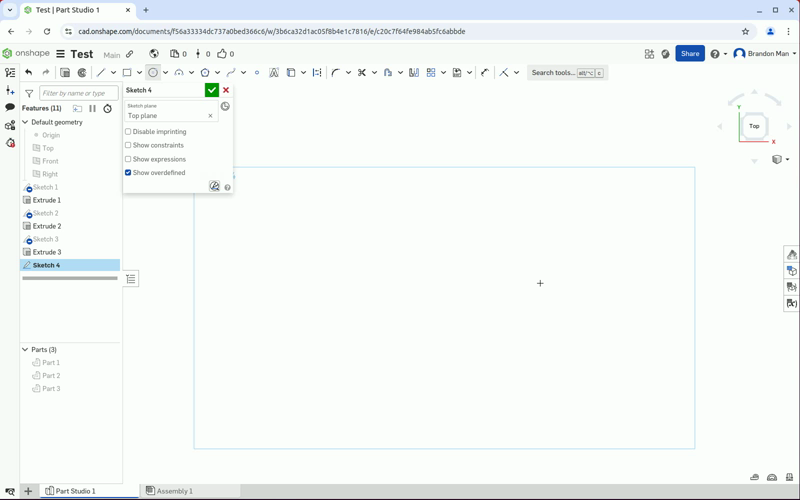
key_up(shift)
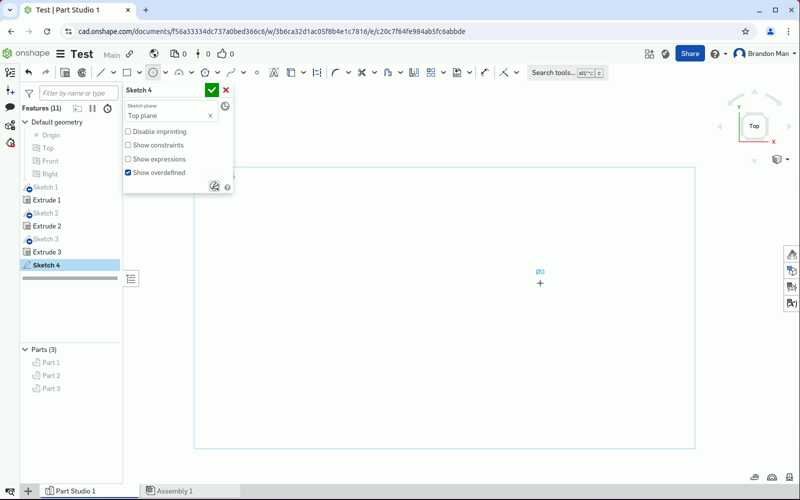
mouse_move(541, 282)
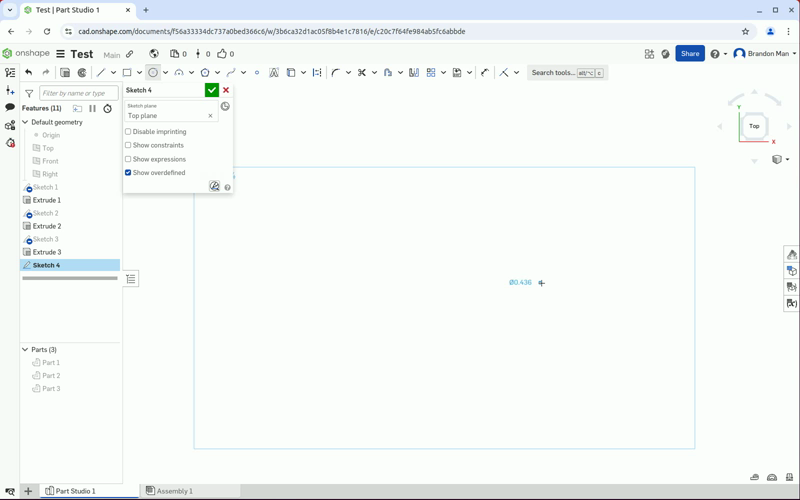
scroll(6)
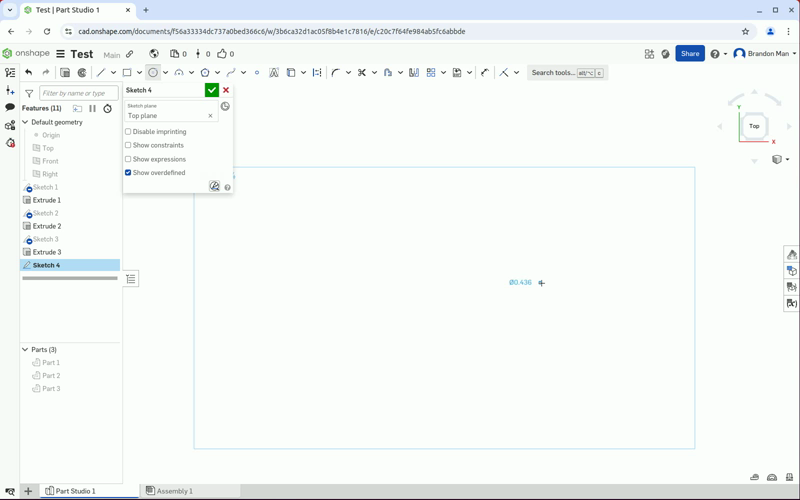
scroll(6)
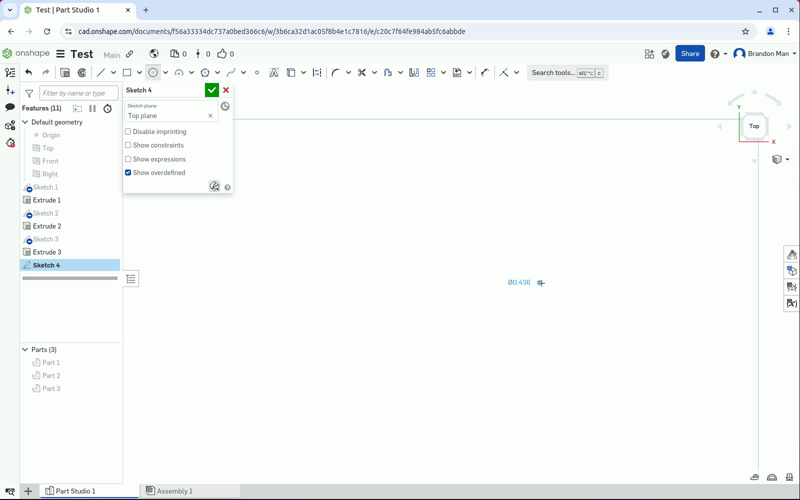
scroll(6)
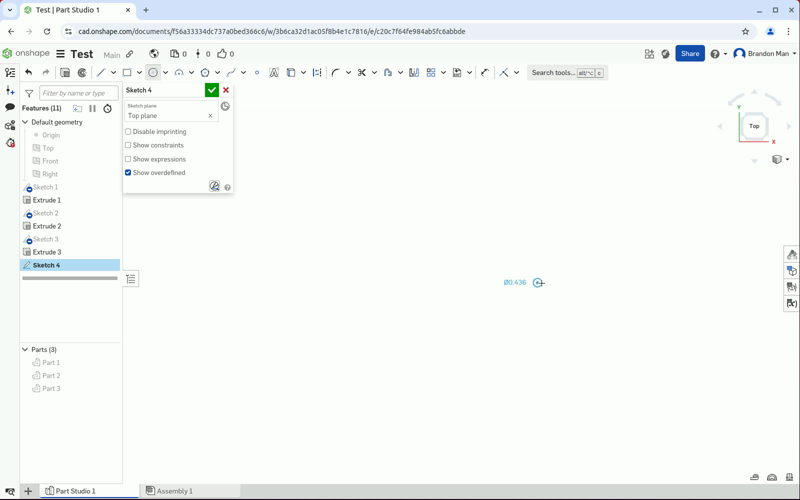
scroll(6)
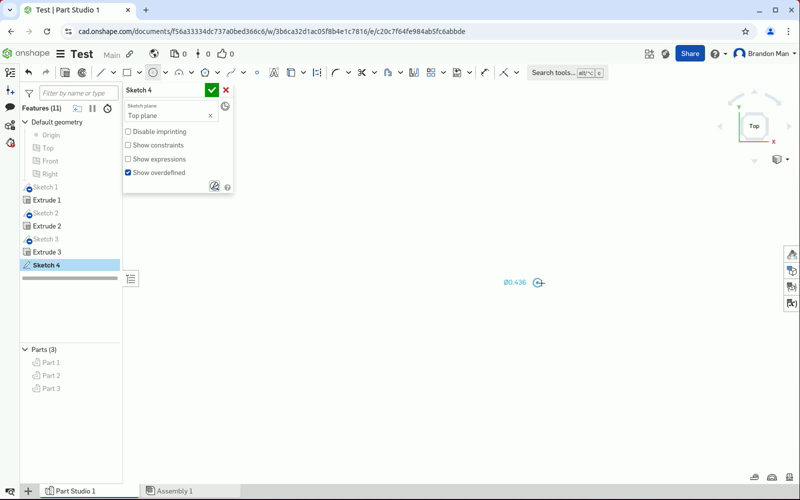
scroll(6)
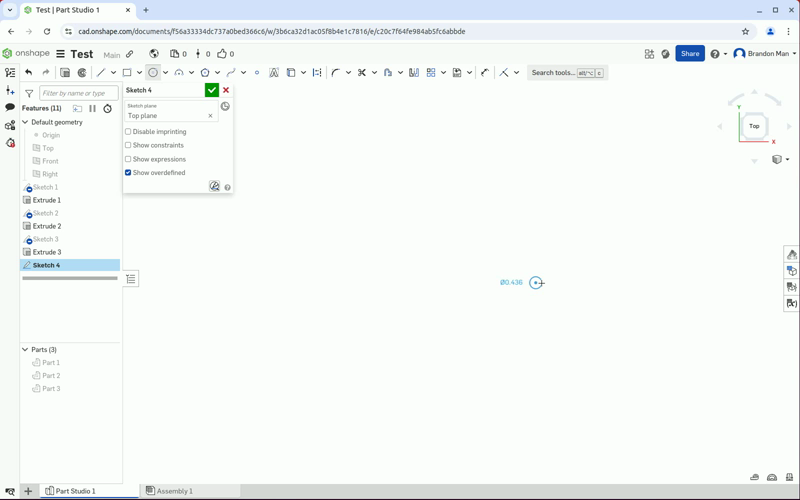
scroll(6)
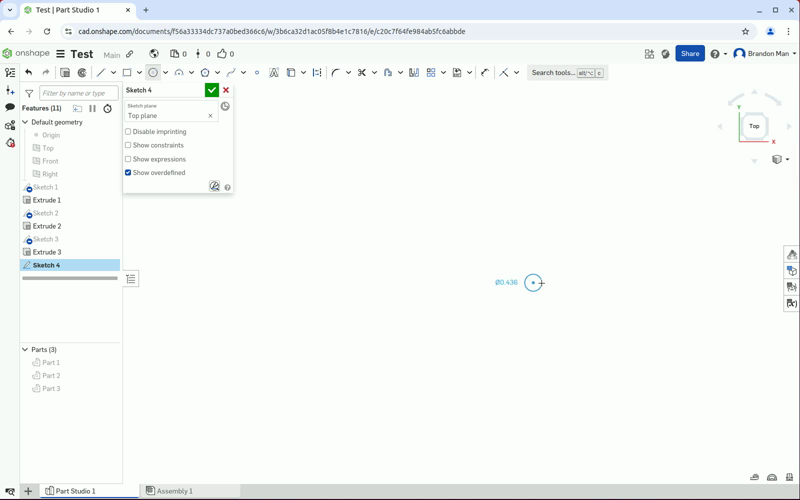
scroll(6)
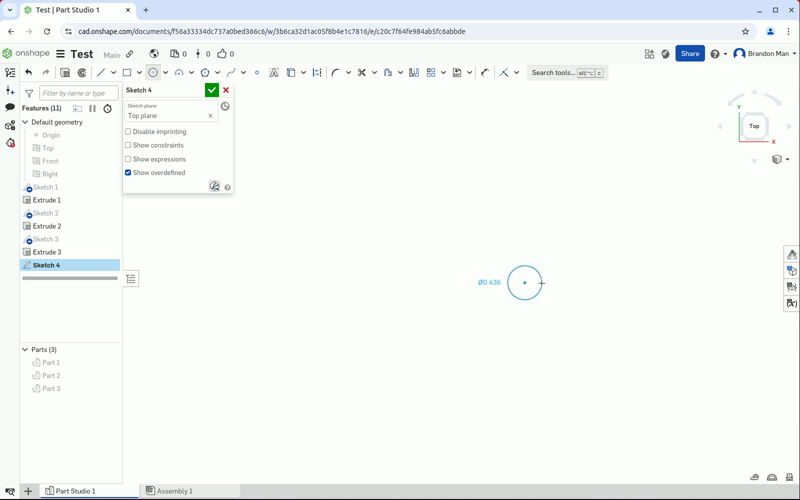
click(541, 282)
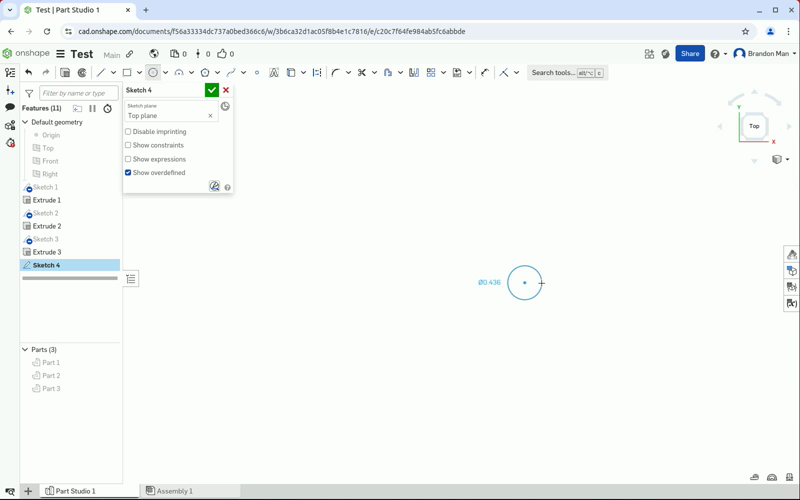
scroll(-6)
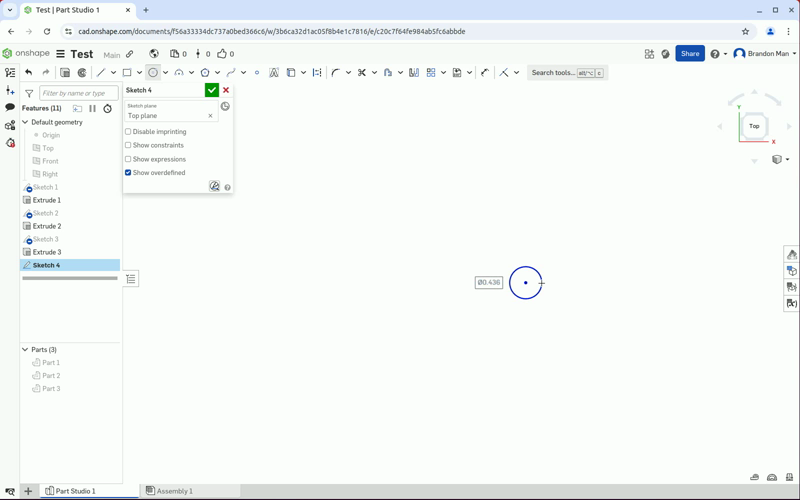
scroll(-6)
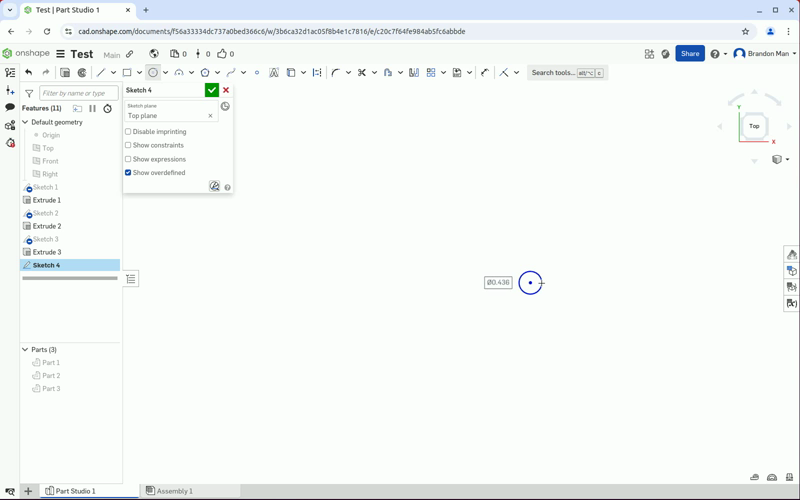
scroll(-6)
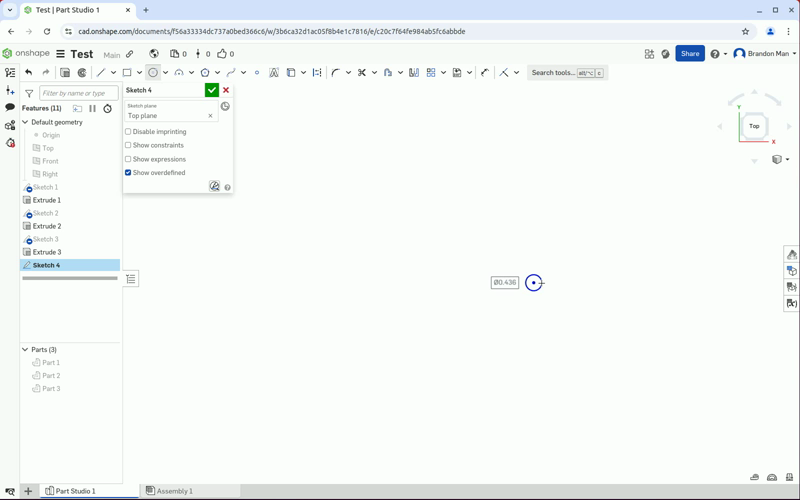
scroll(-6)
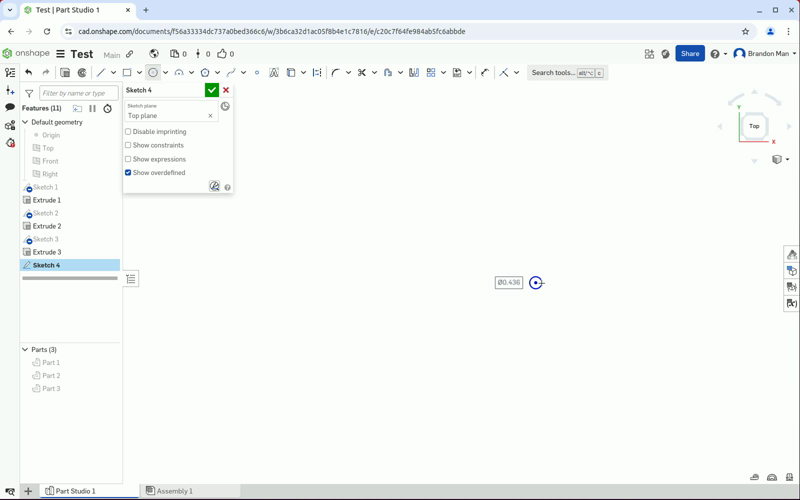
scroll(-6)
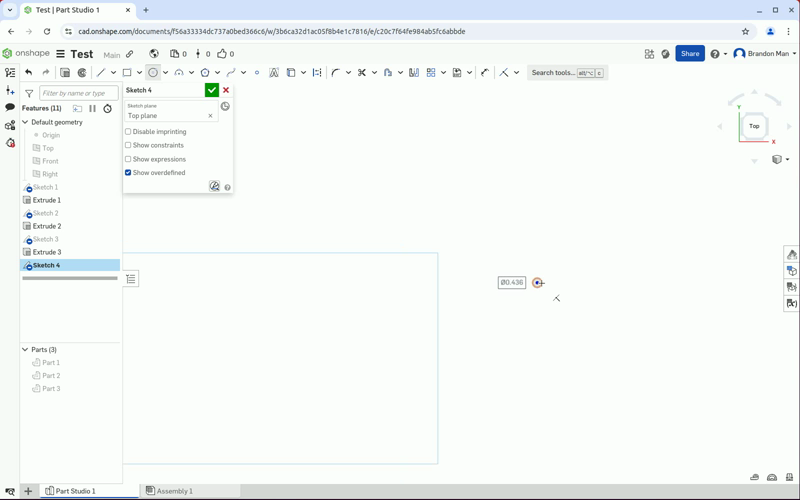
scroll(-6)
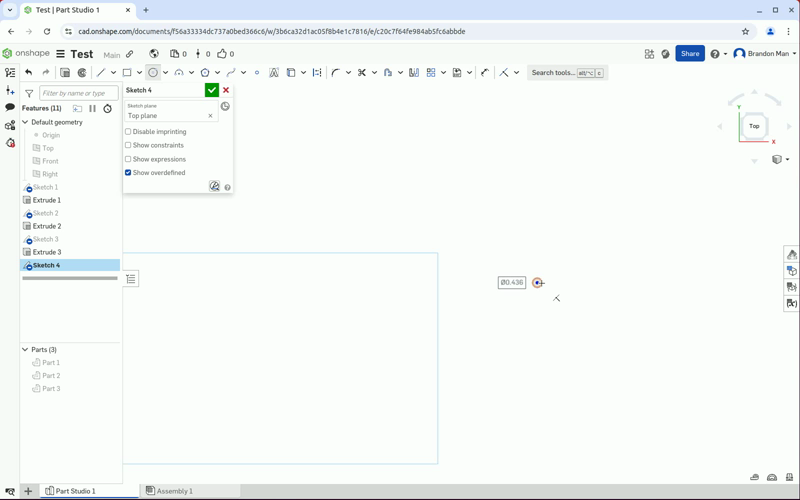
scroll(-6)
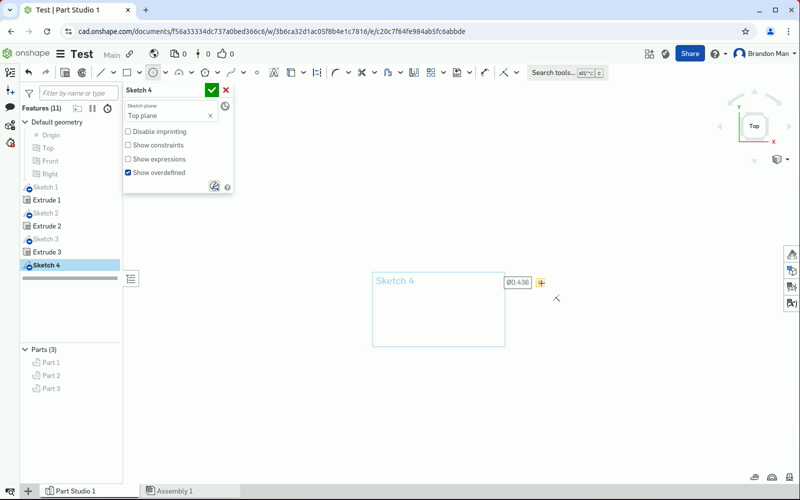
key(esc)
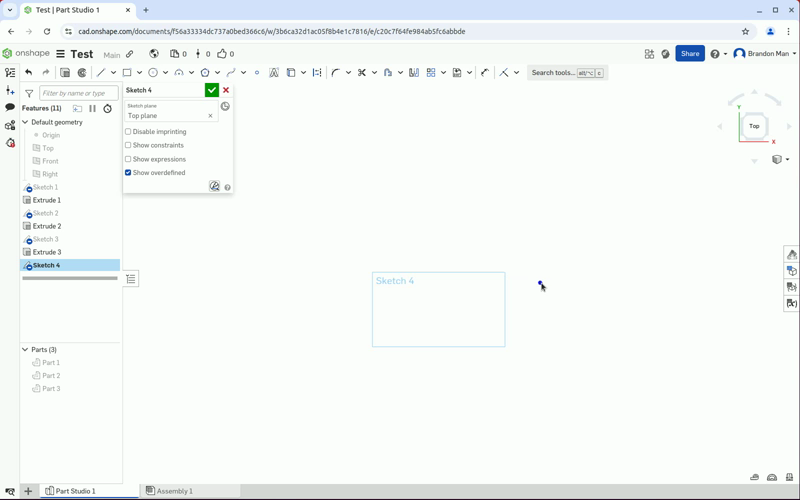
mouse_move(538, 282)
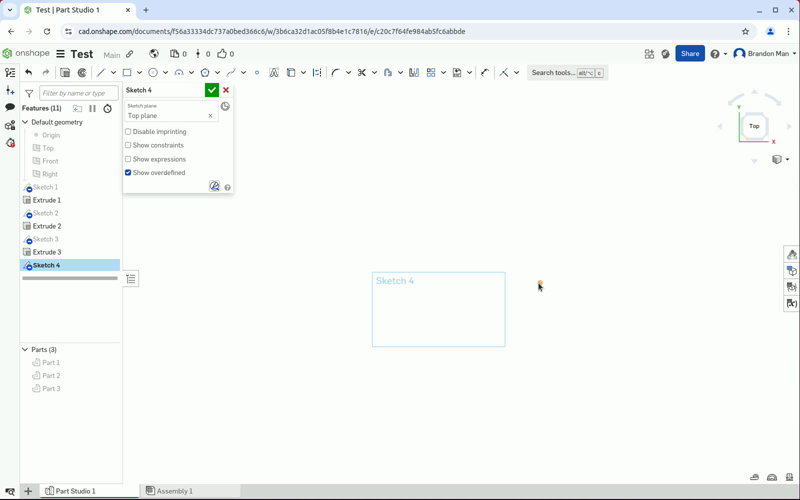
scroll(6)
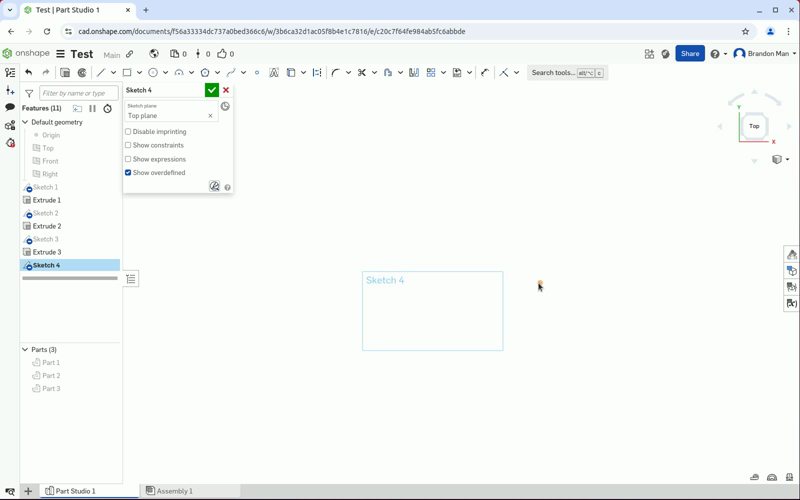
scroll(6)
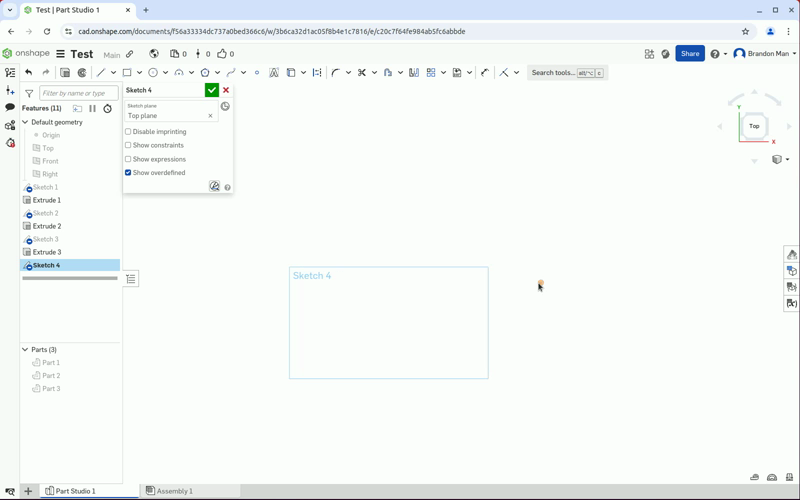
scroll(6)
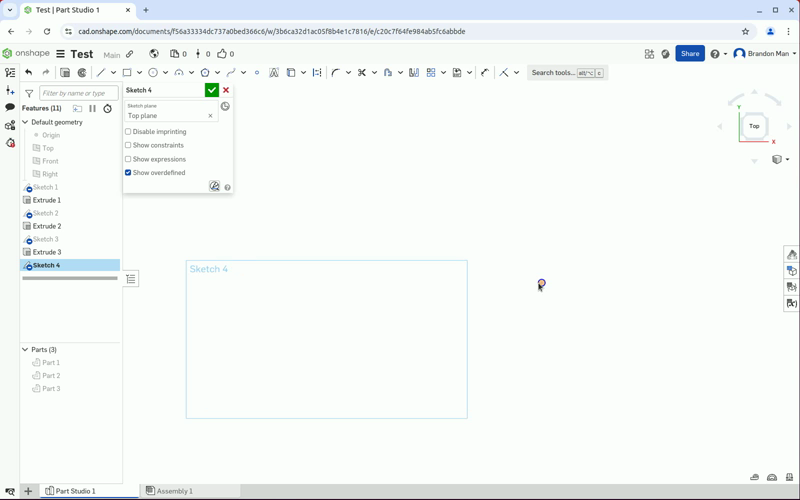
scroll(6)
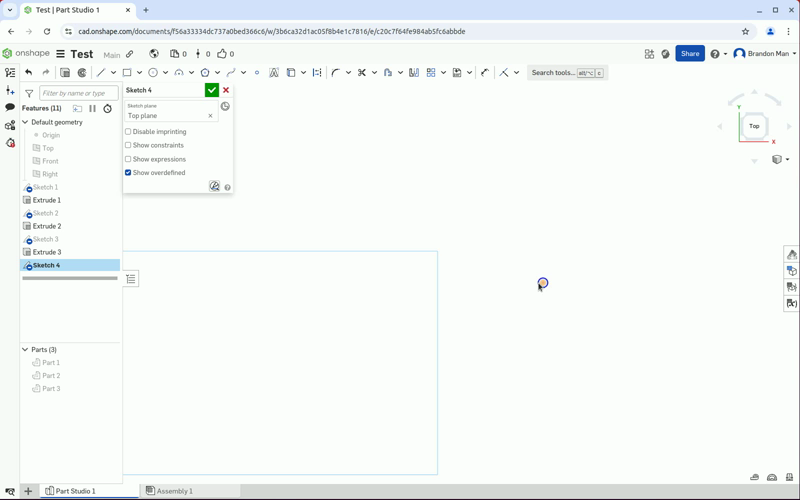
scroll(6)
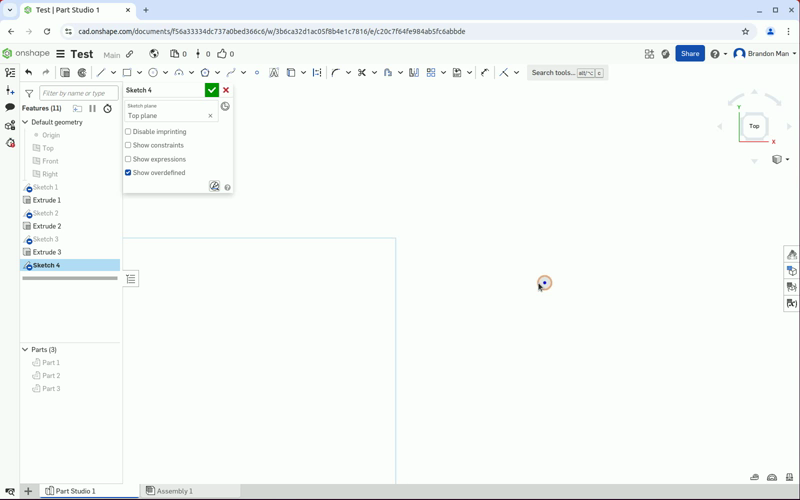
scroll(6)
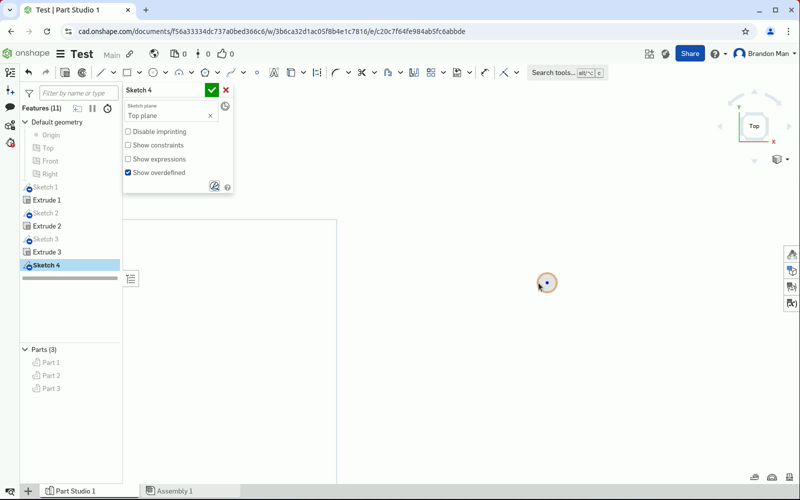
scroll(6)
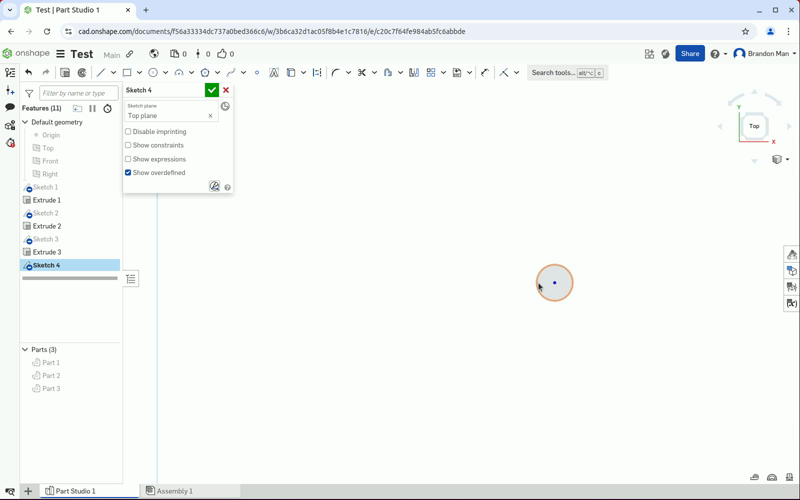
click(538, 282)
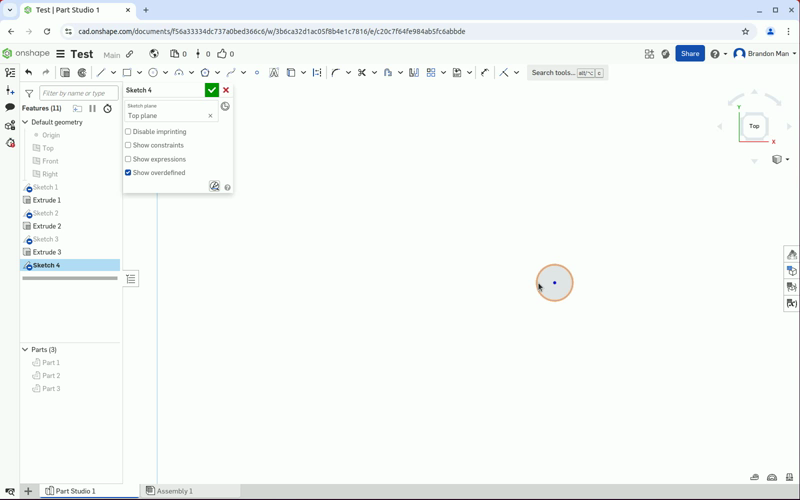
scroll(-6)
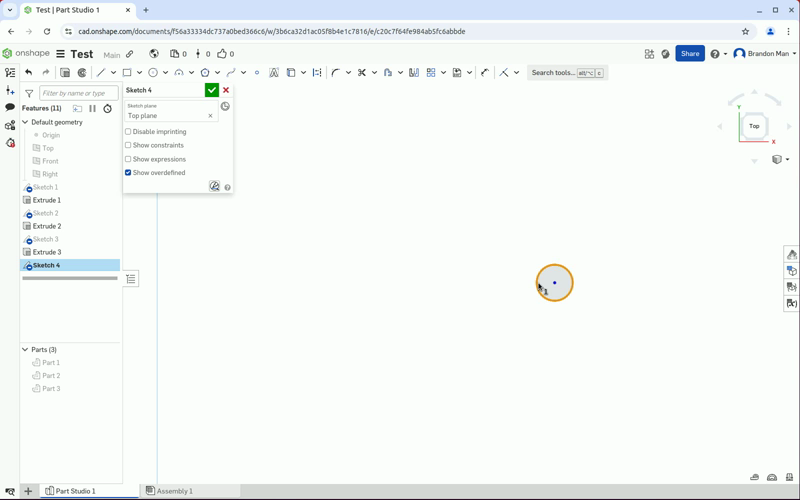
scroll(-6)
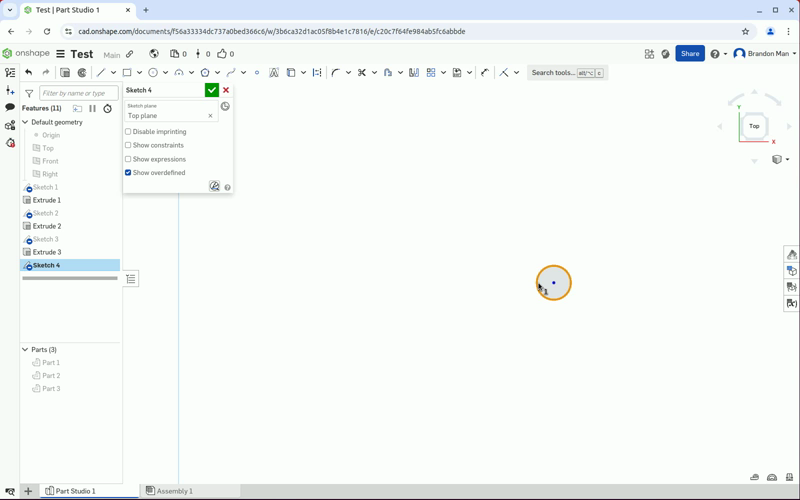
scroll(-6)
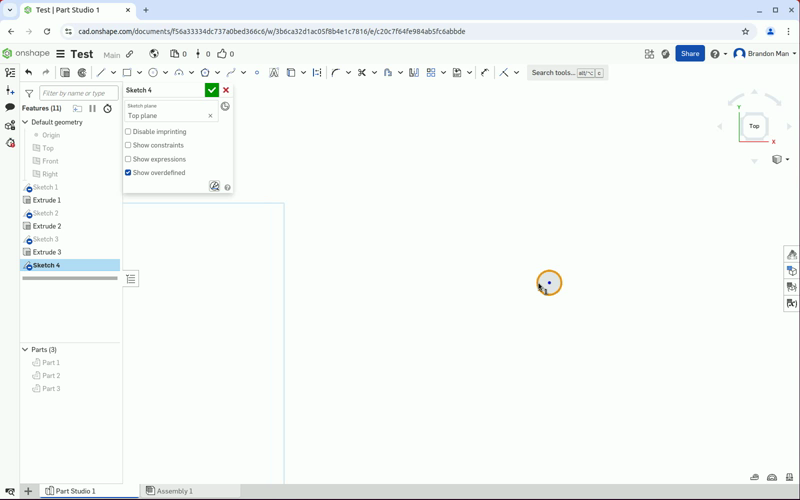
scroll(-6)
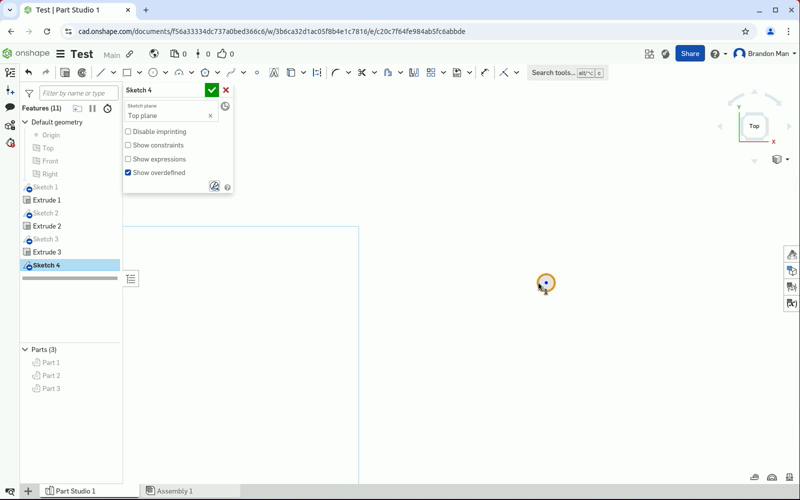
scroll(-6)
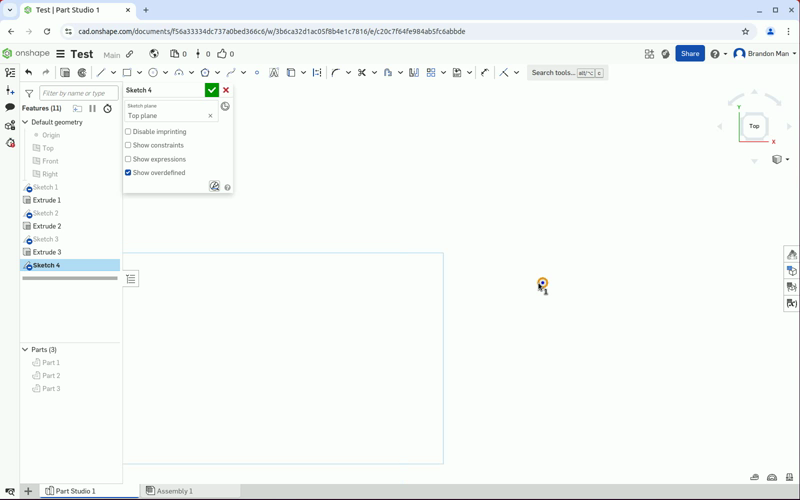
scroll(-6)
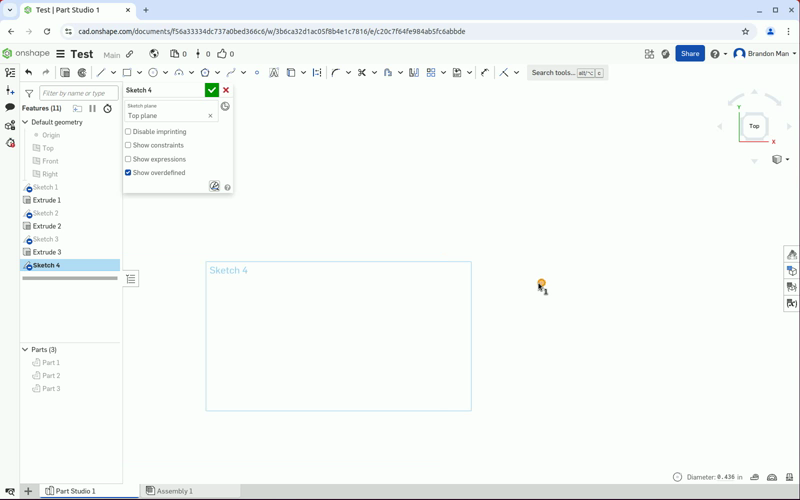
scroll(-6)
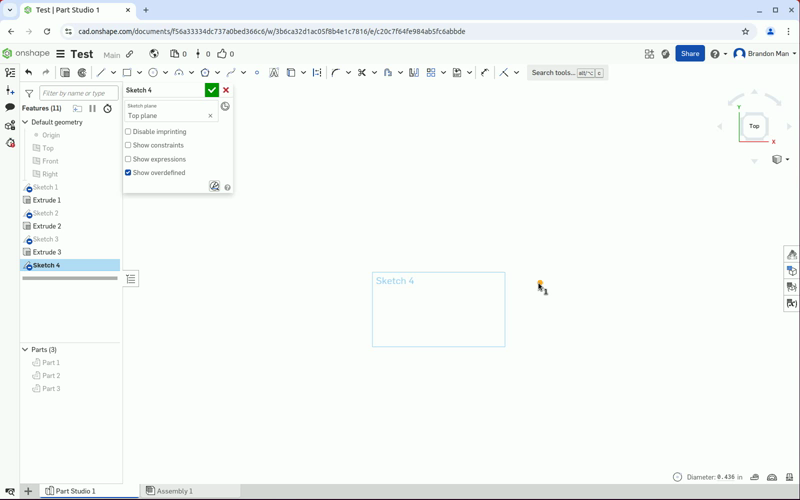
mouse_move(73, 352)
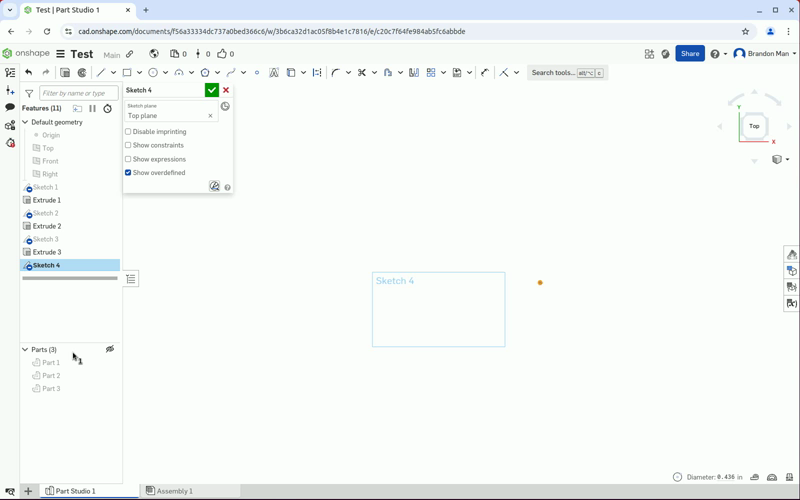
key(shift+y)
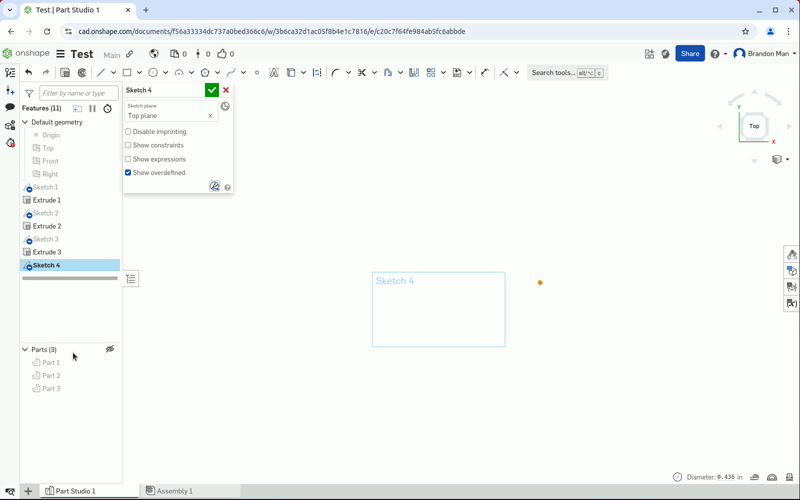
key(shift+e)
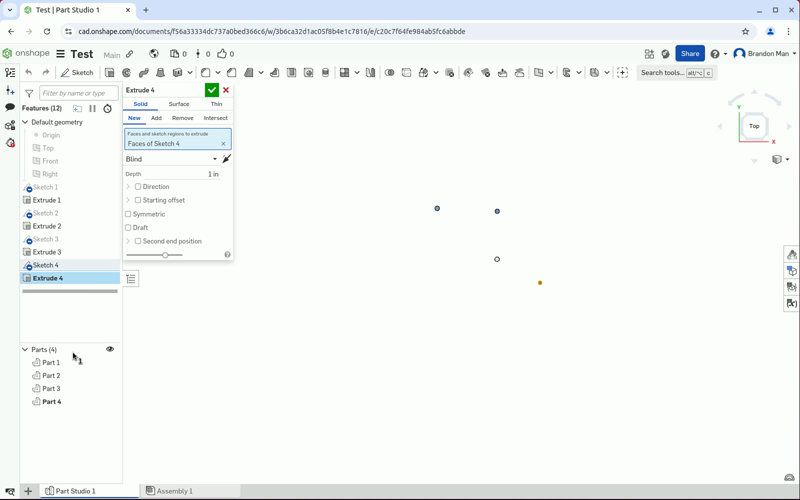
mouse_move(143, 106)
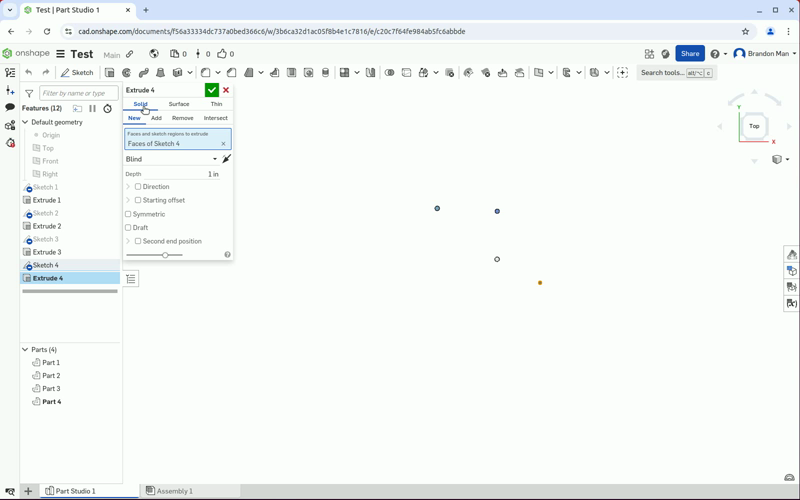
click(143, 106)
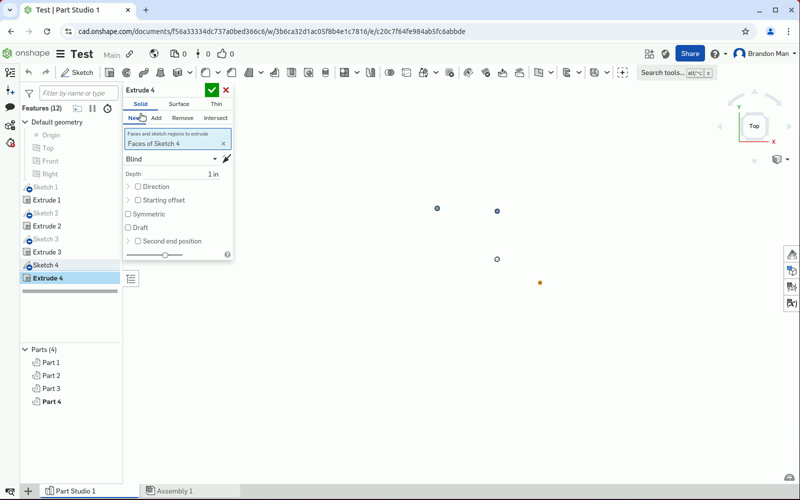
mouse_move(137, 120)
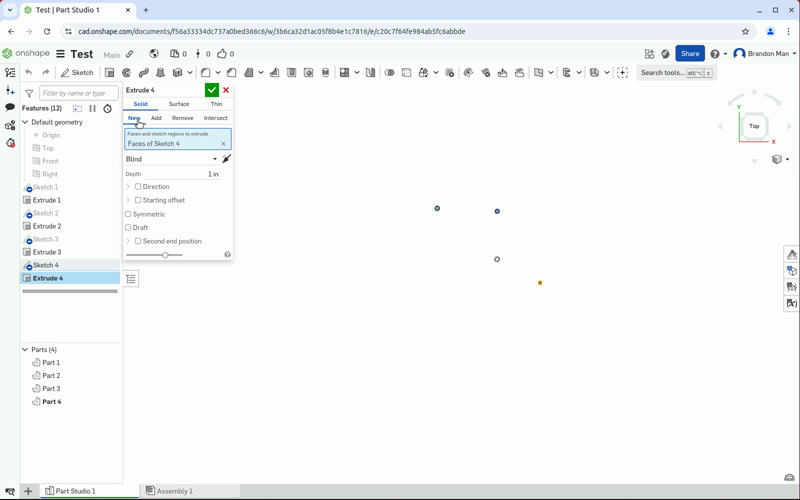
click(137, 120)
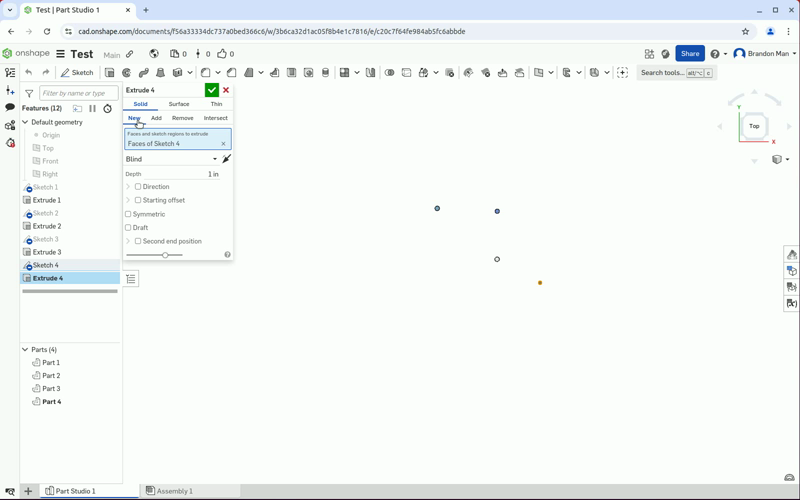
key(tab, 4)
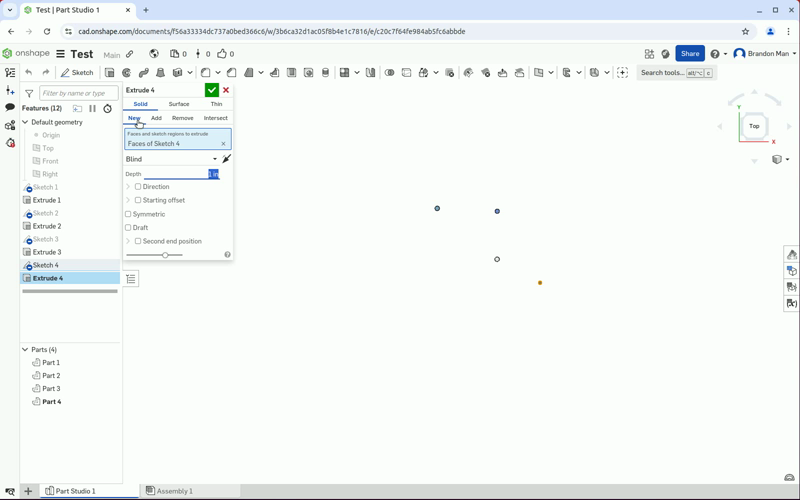
text(-23.108)
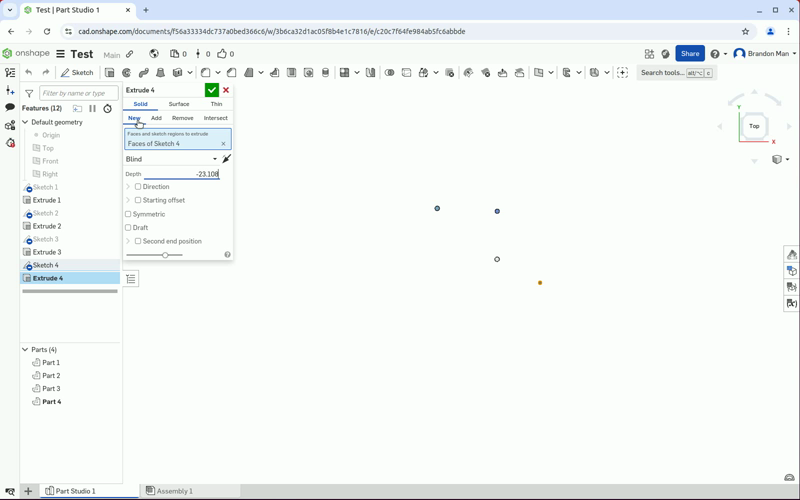
key(enter)
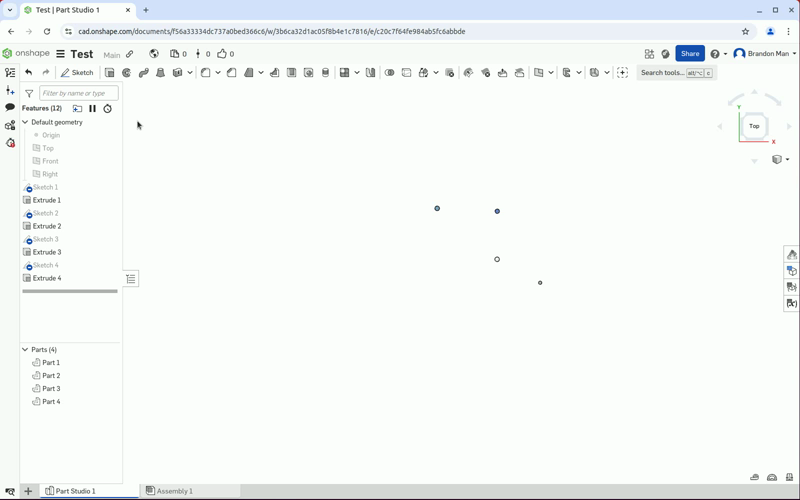
key(shift+h)
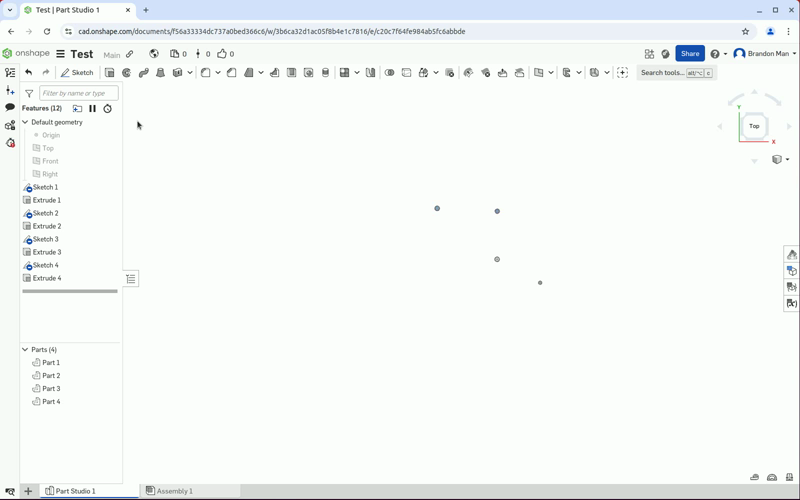
key(shift+h)
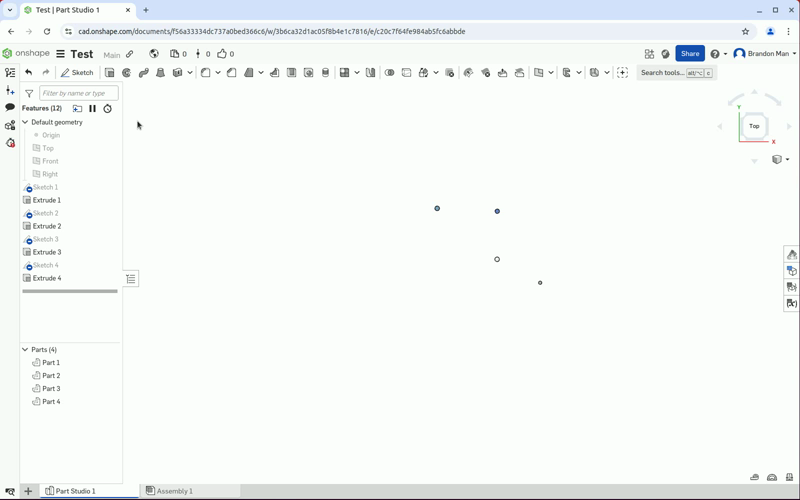
mouse_move(73, 189)
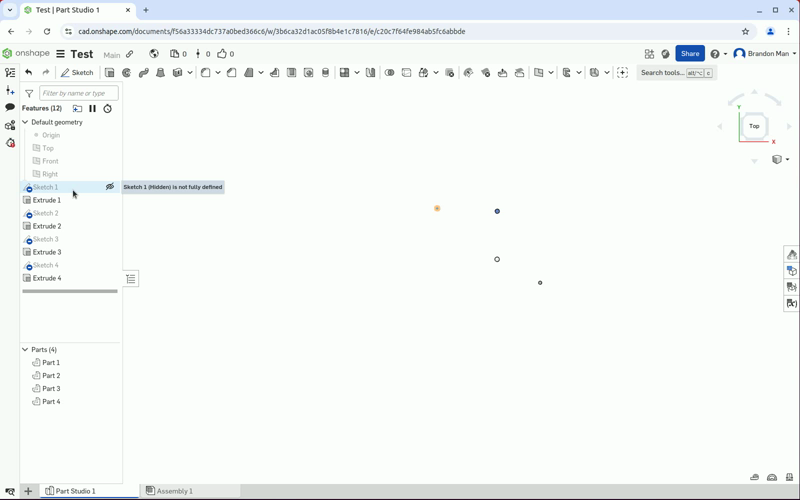
click(73, 189)
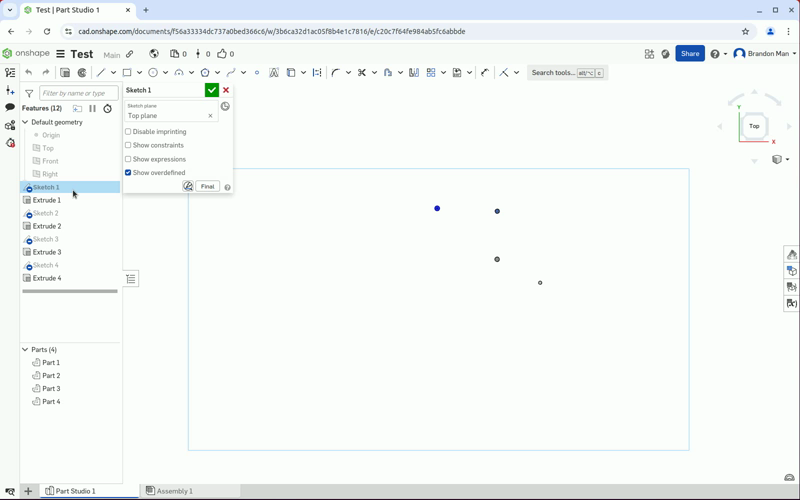
mouse_move(229, 92)
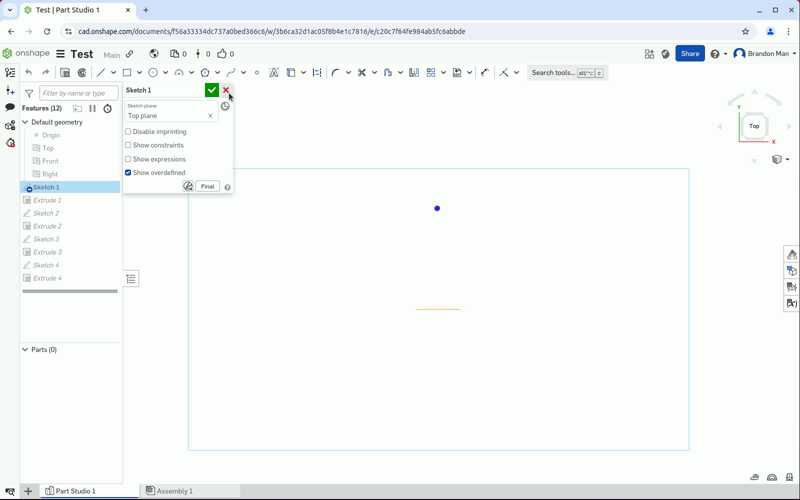
click(229, 92)
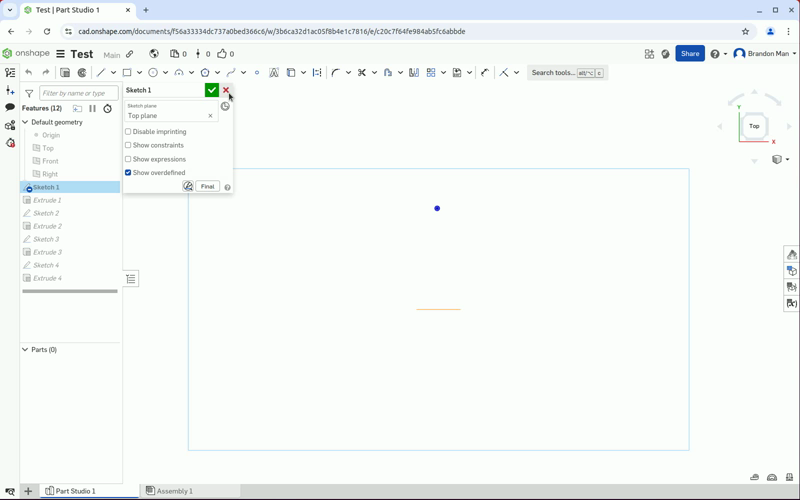
key(shift+s)
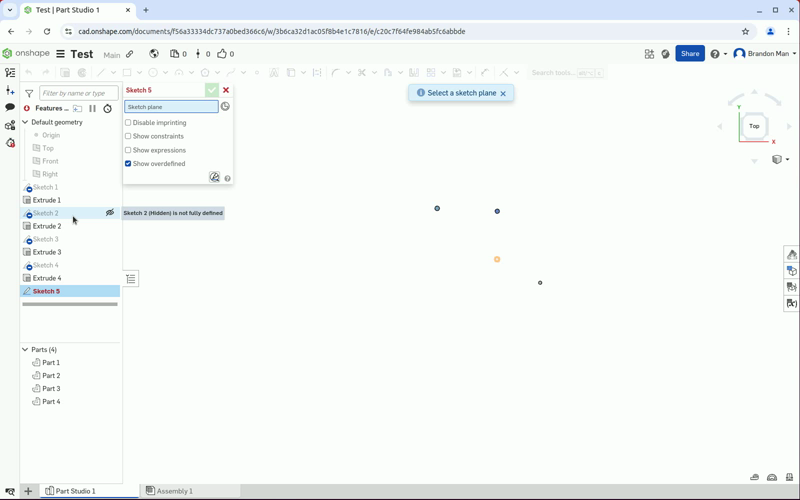
scroll(3)
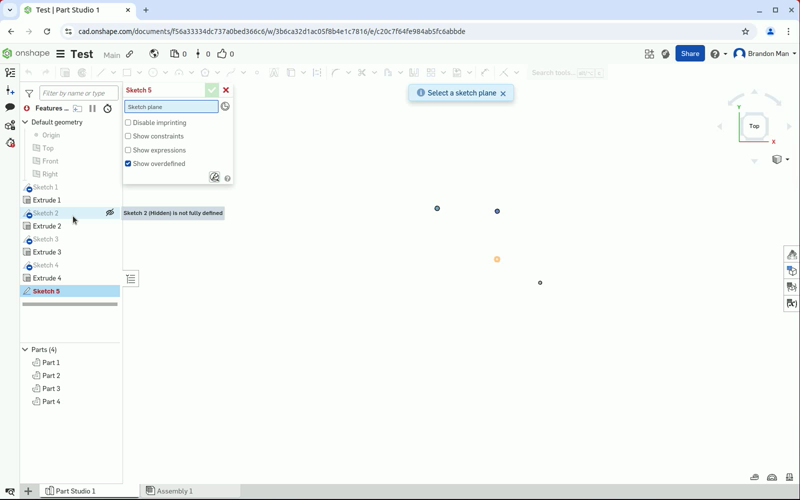
mouse_move(73, 150)
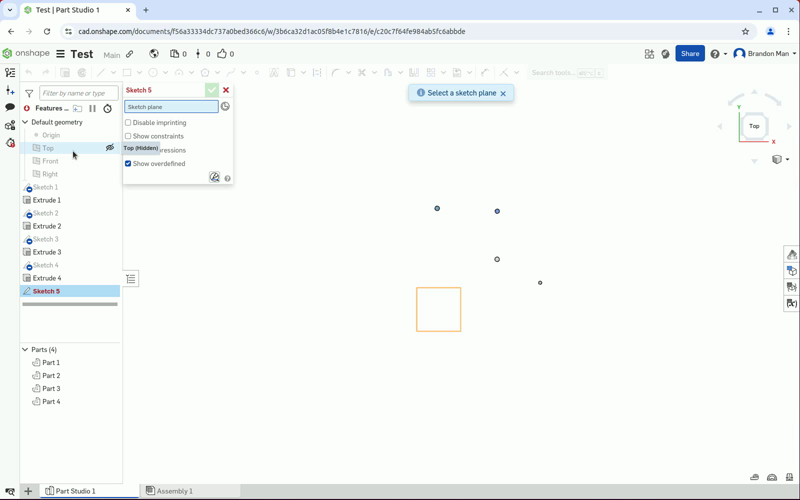
click(73, 150)
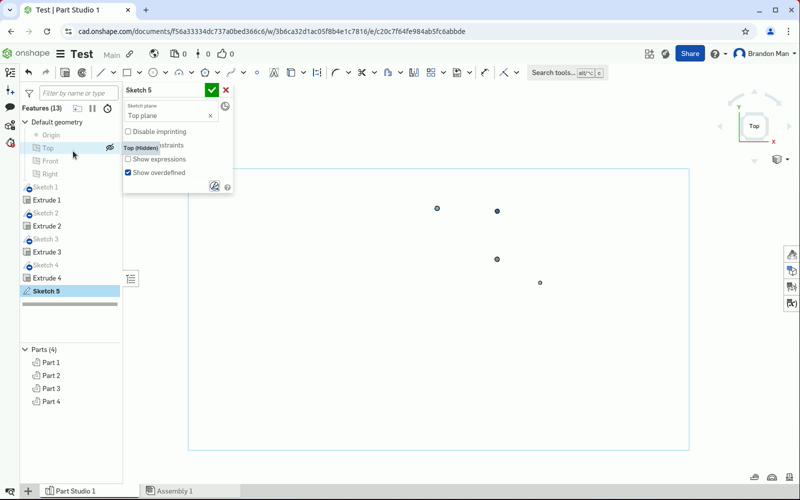
mouse_move(73, 352)
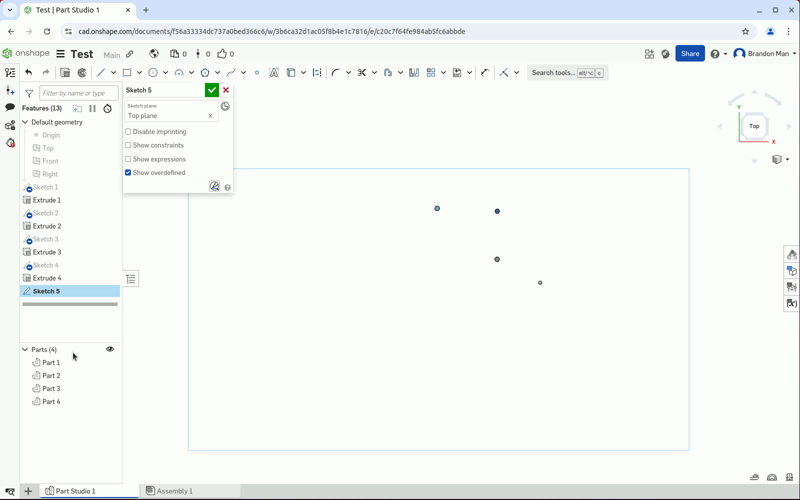
key(y)
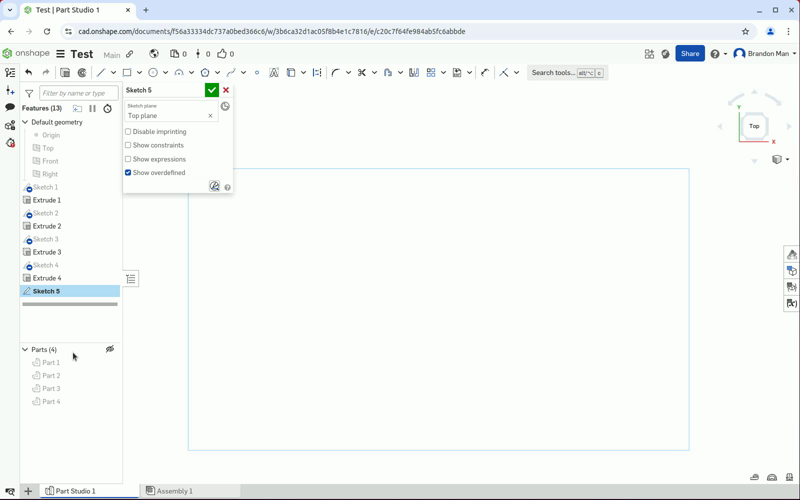
key(c)
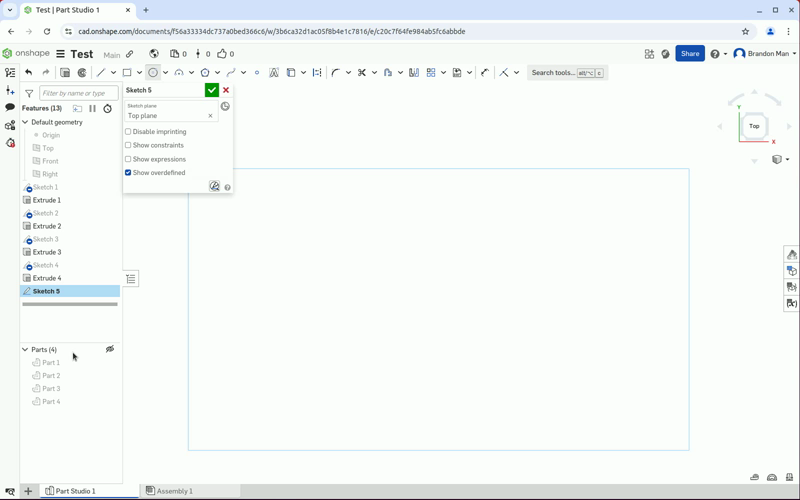
key_down(shift)
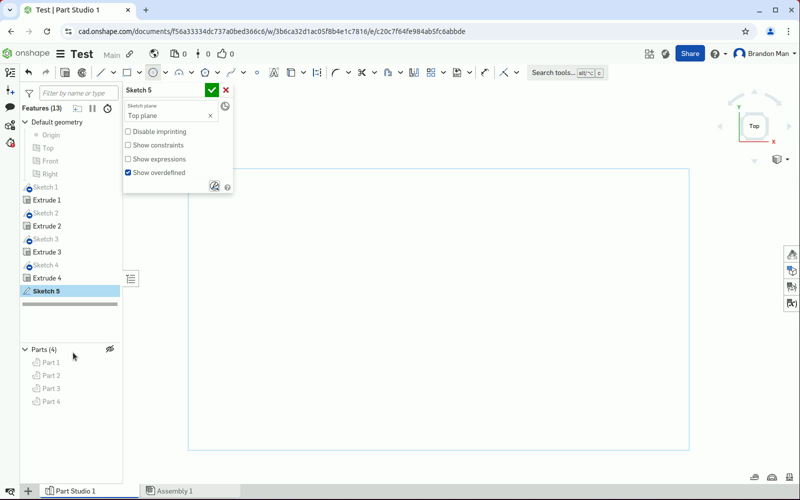
mouse_move(540, 249)
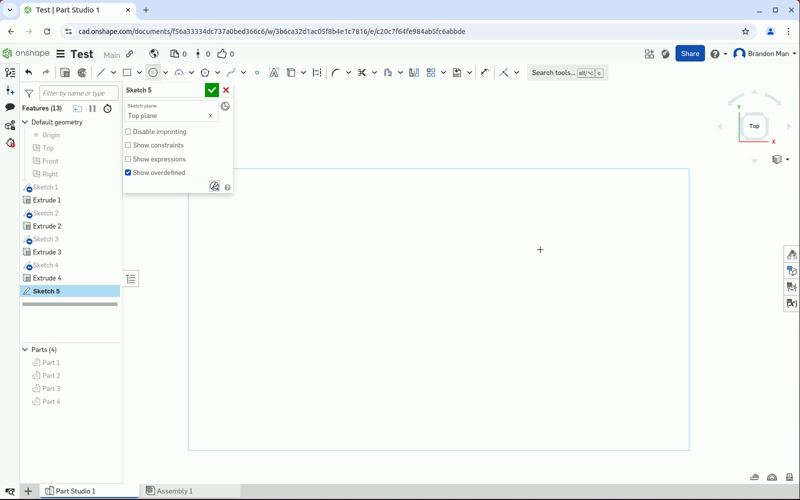
click(540, 249)
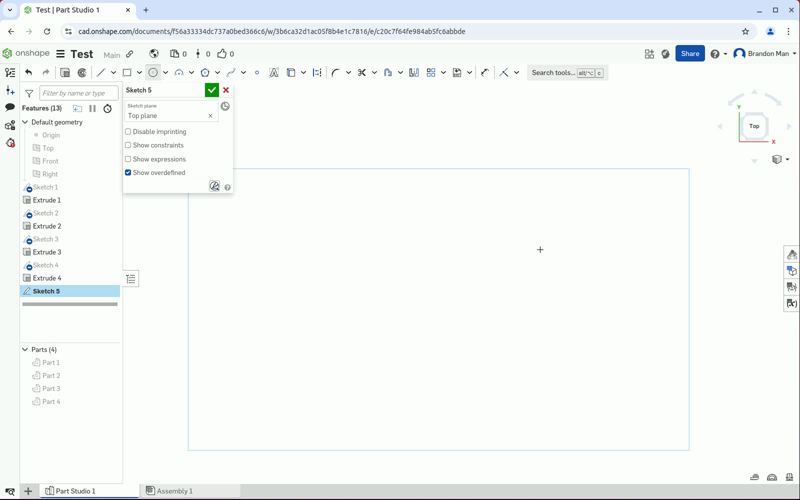
key_up(shift)
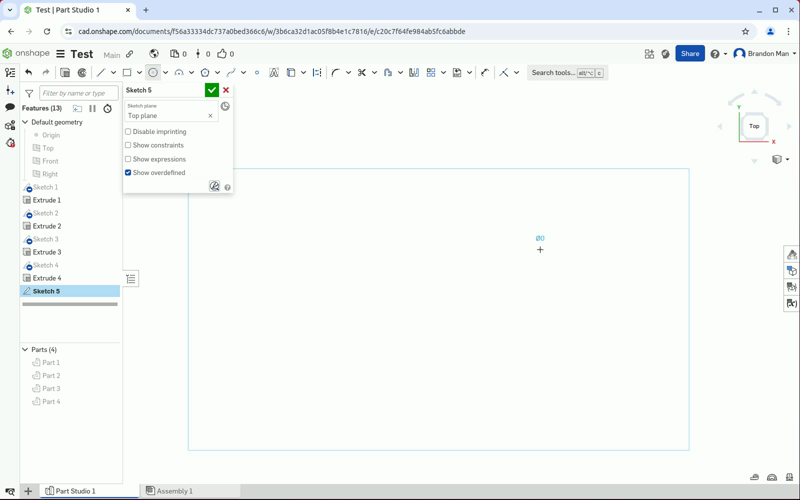
mouse_move(541, 249)
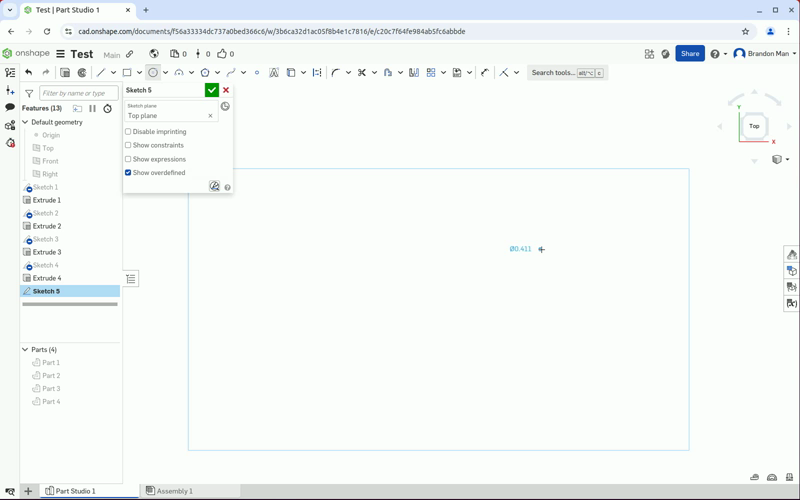
scroll(6)
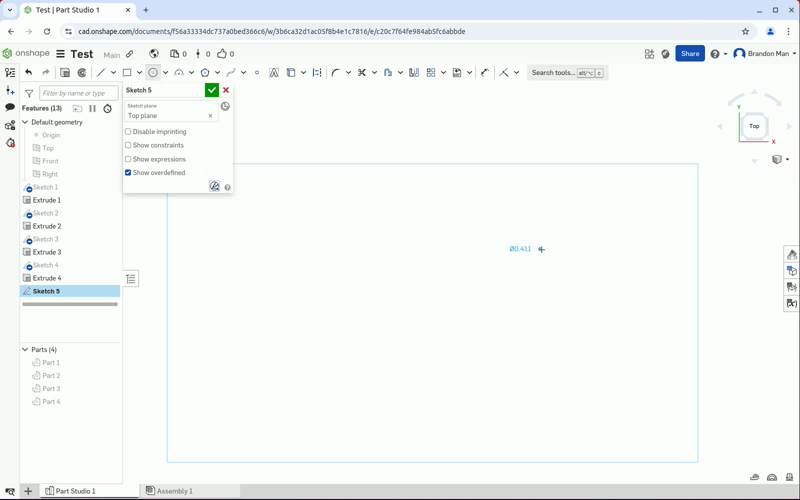
scroll(6)
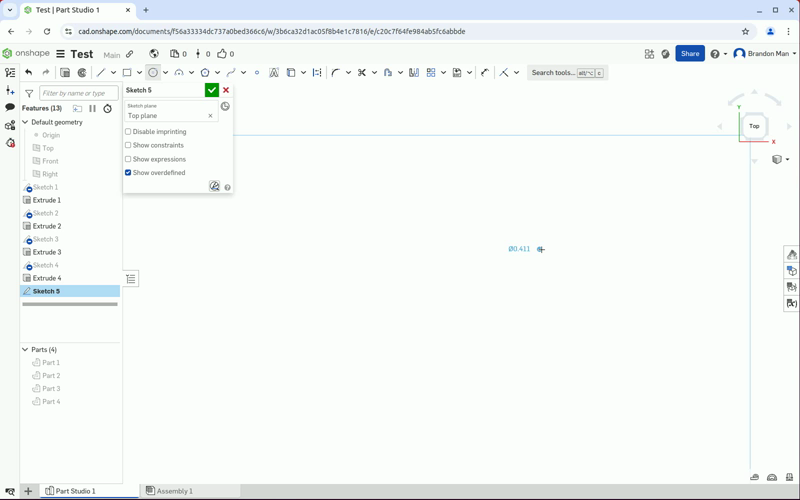
scroll(6)
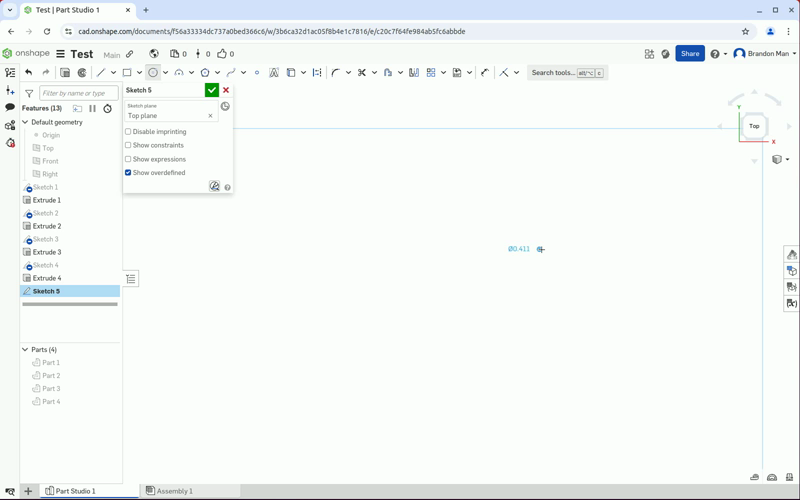
scroll(6)
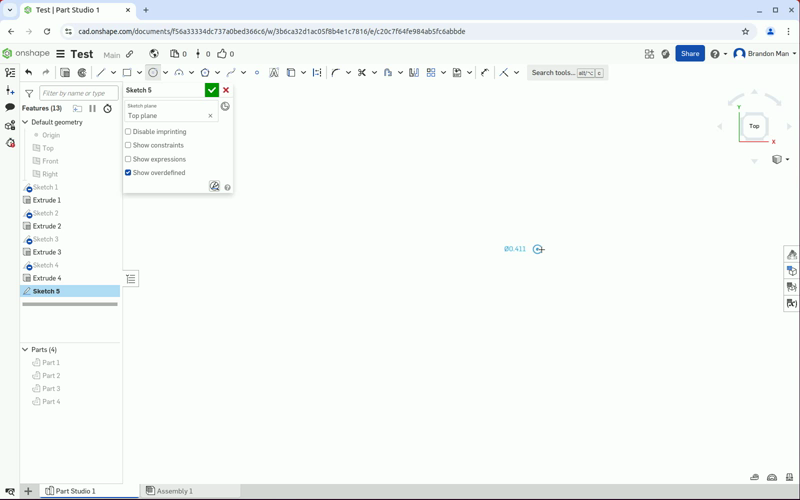
scroll(6)
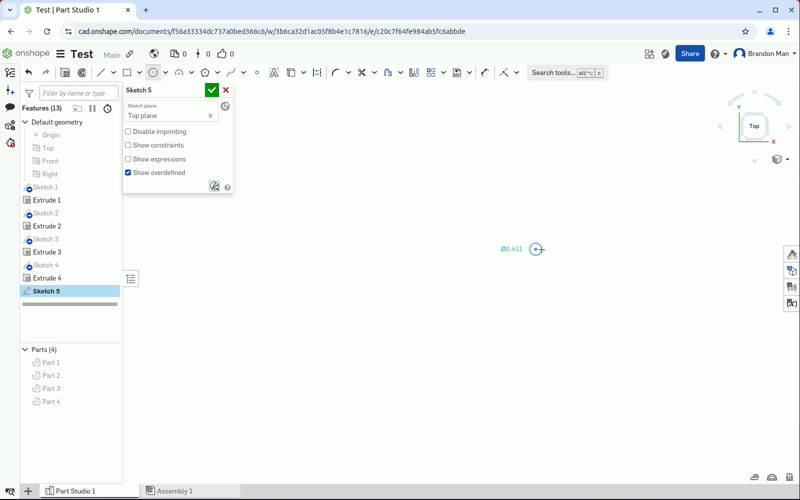
scroll(6)
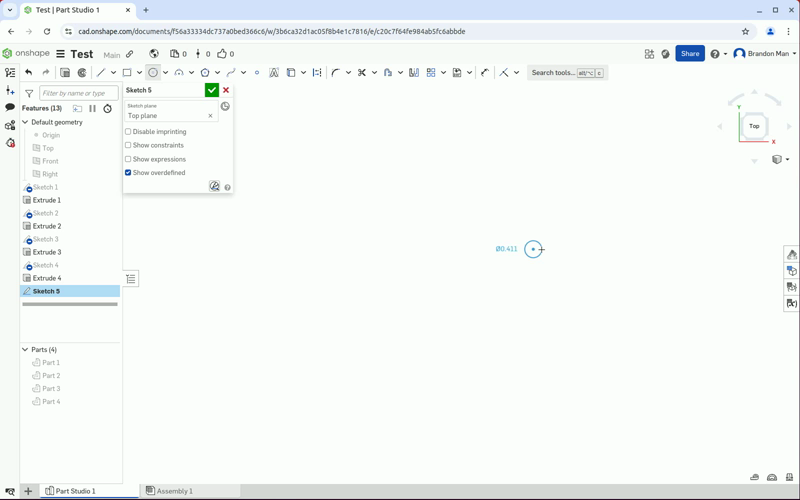
scroll(6)
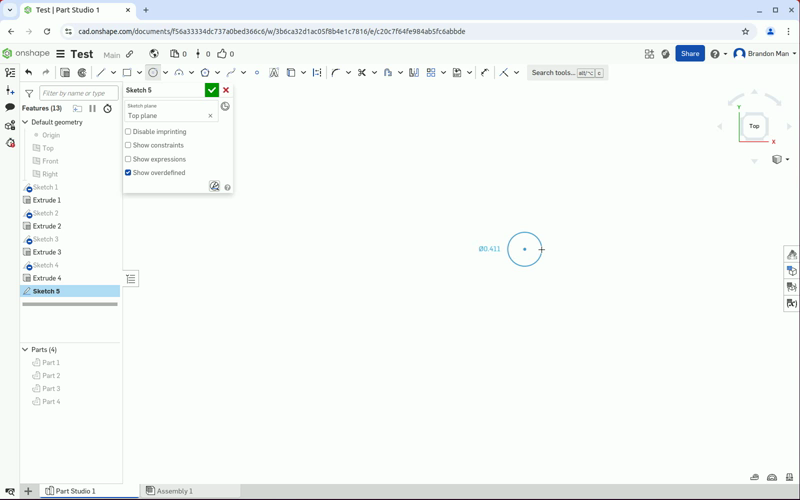
click(541, 249)
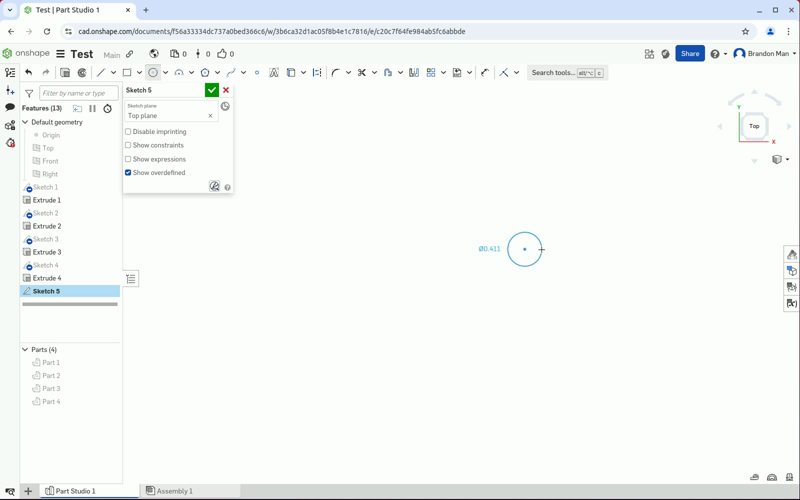
scroll(-6)
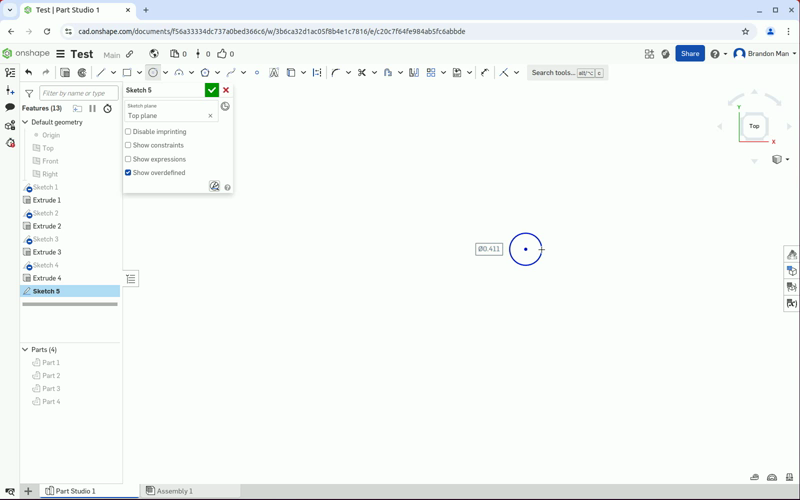
scroll(-6)
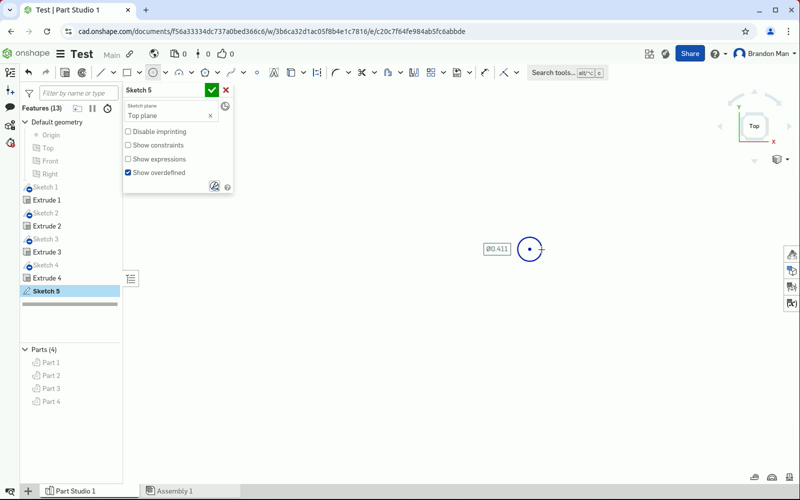
scroll(-6)
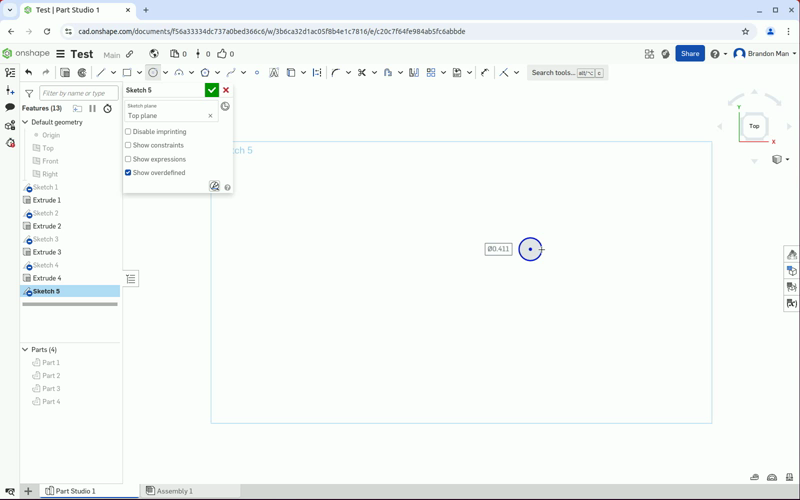
scroll(-6)
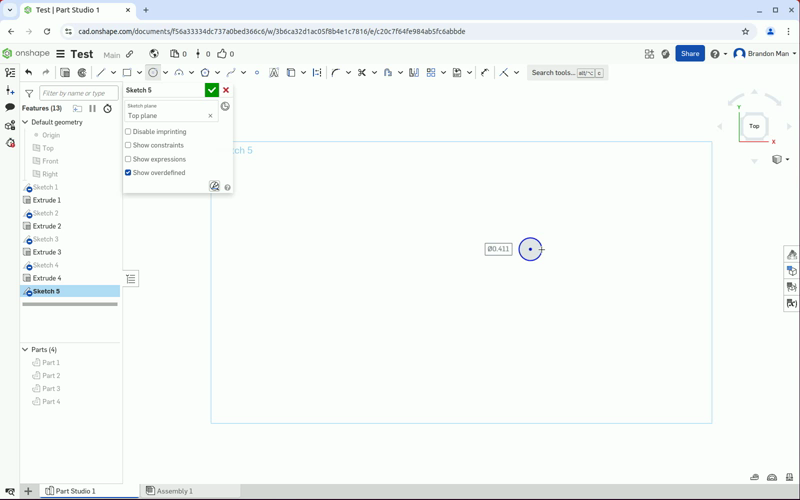
scroll(-6)
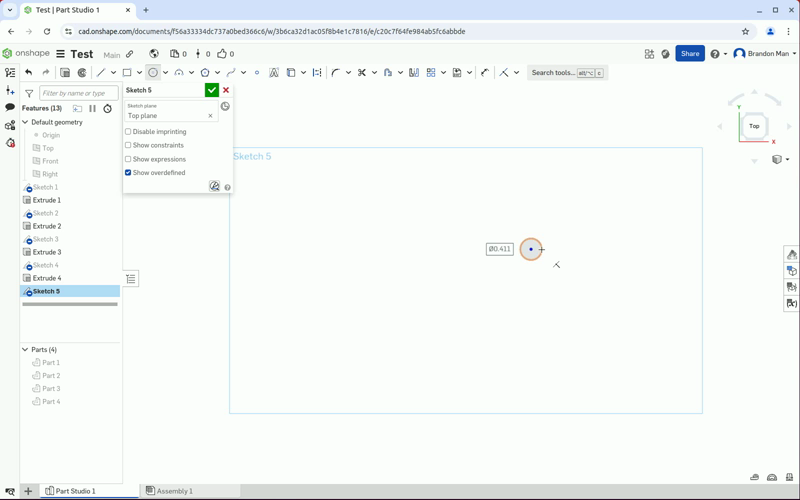
scroll(-6)
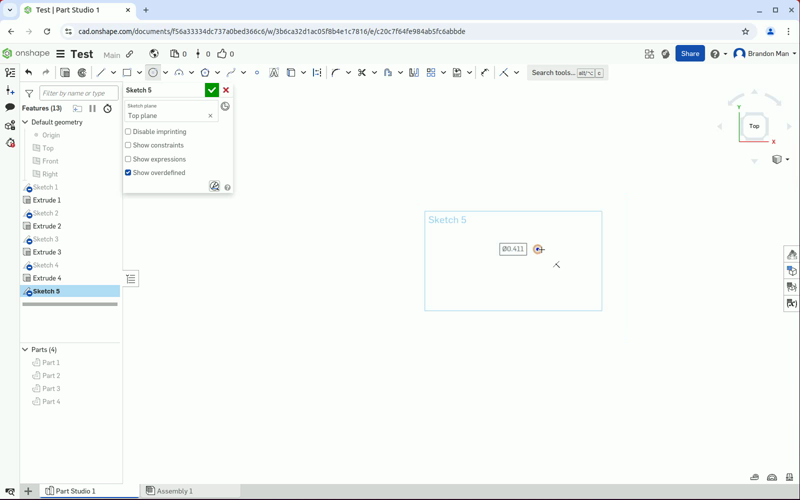
scroll(-6)
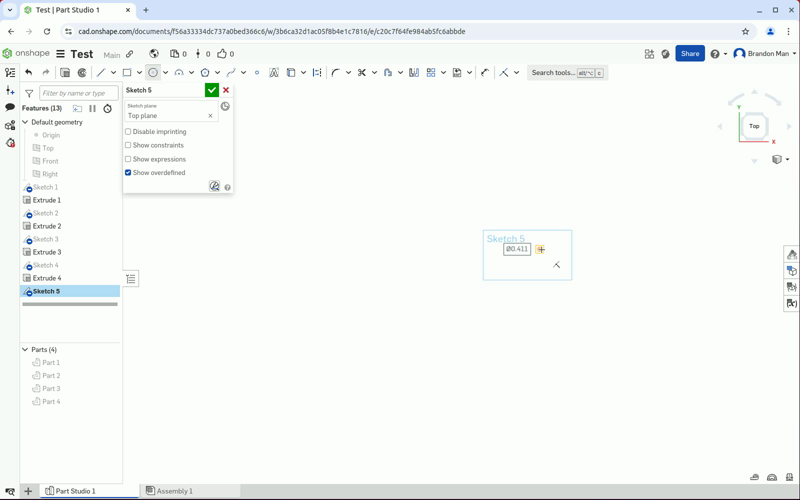
key(esc)
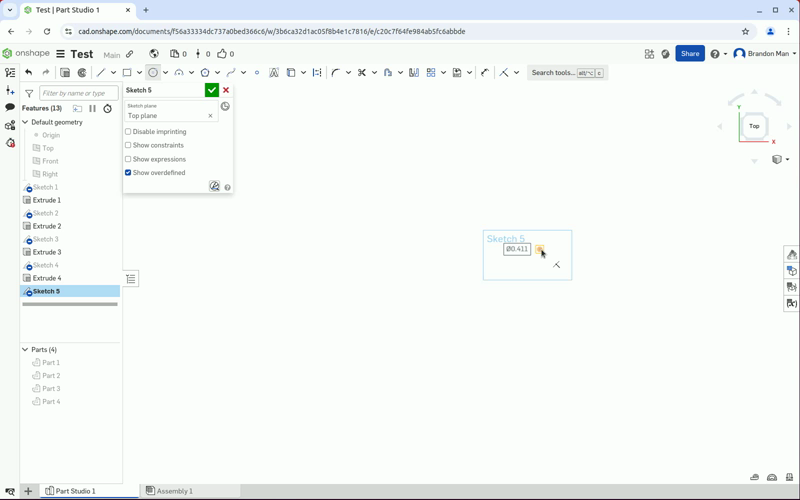
mouse_move(540, 247)
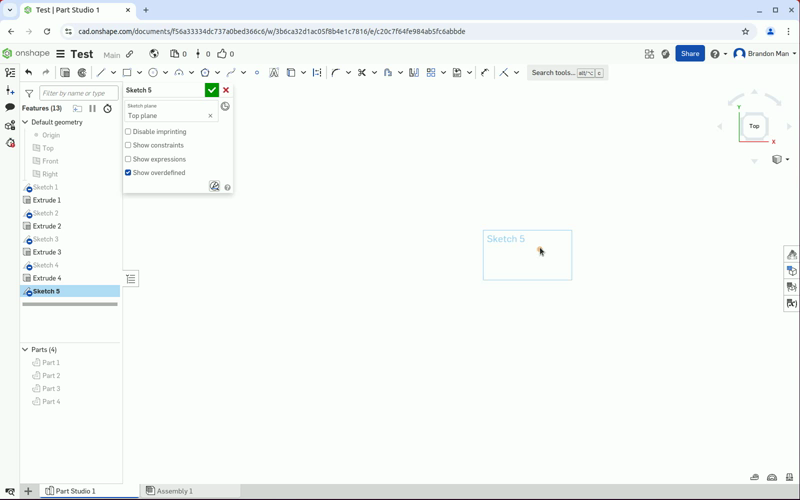
scroll(6)
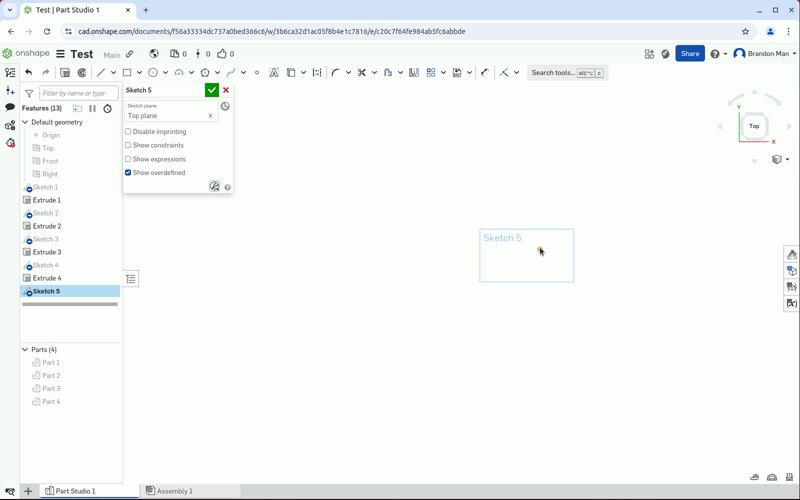
scroll(6)
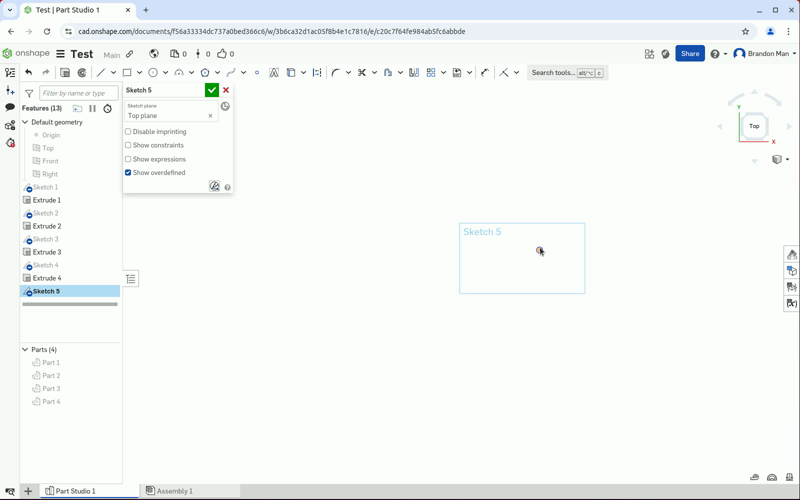
scroll(6)
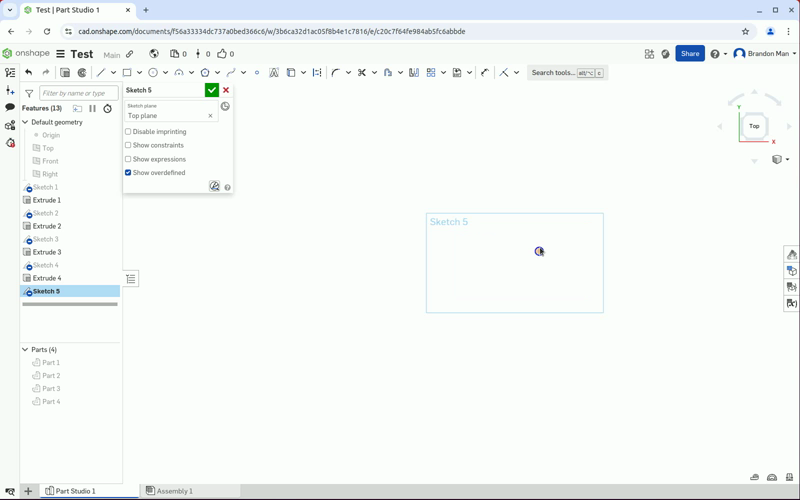
scroll(6)
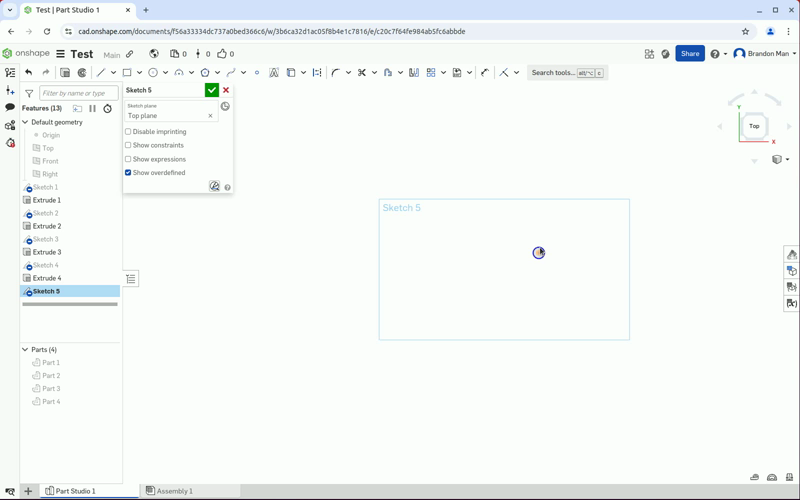
scroll(6)
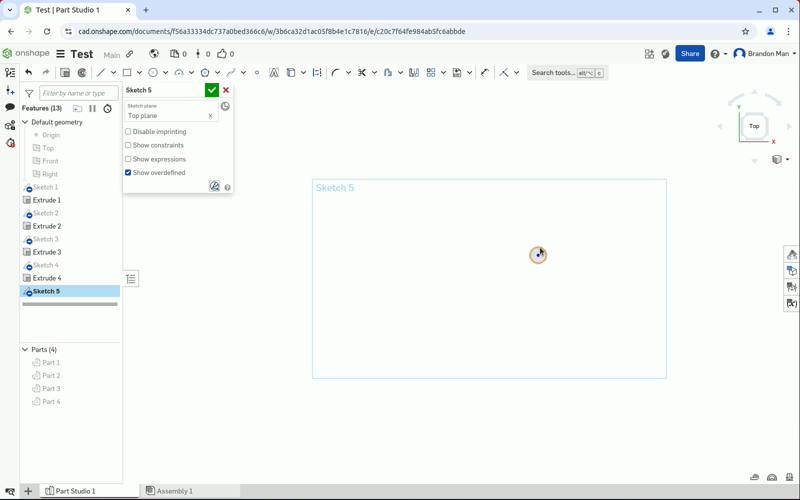
scroll(6)
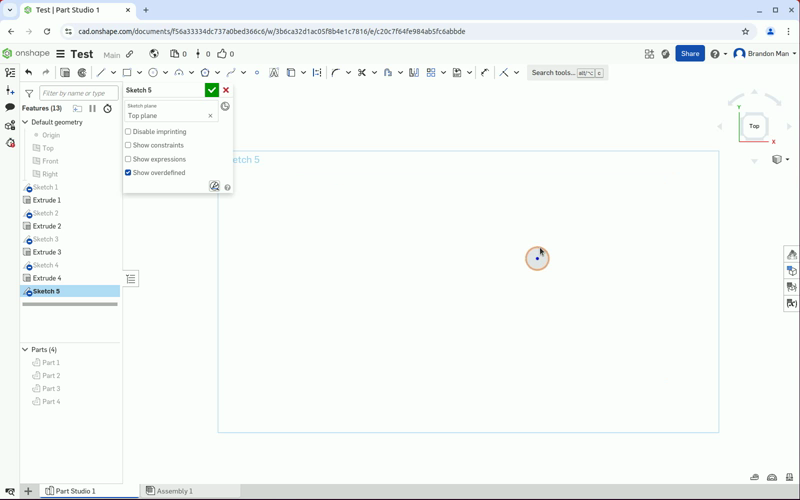
scroll(6)
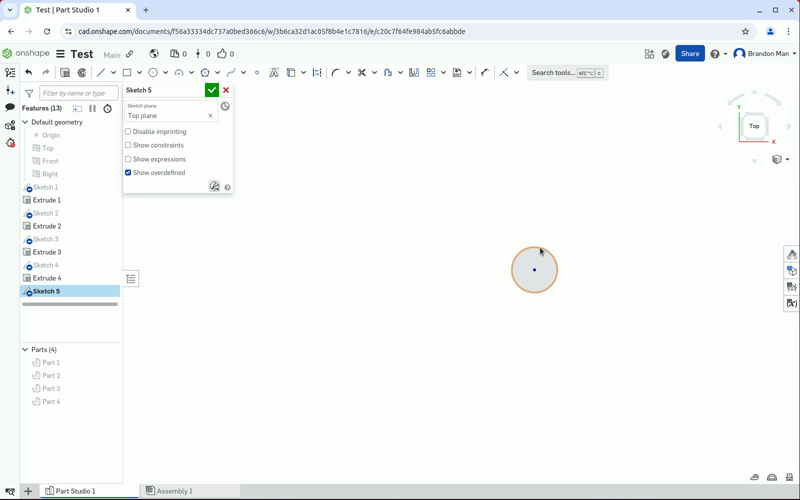
click(540, 247)
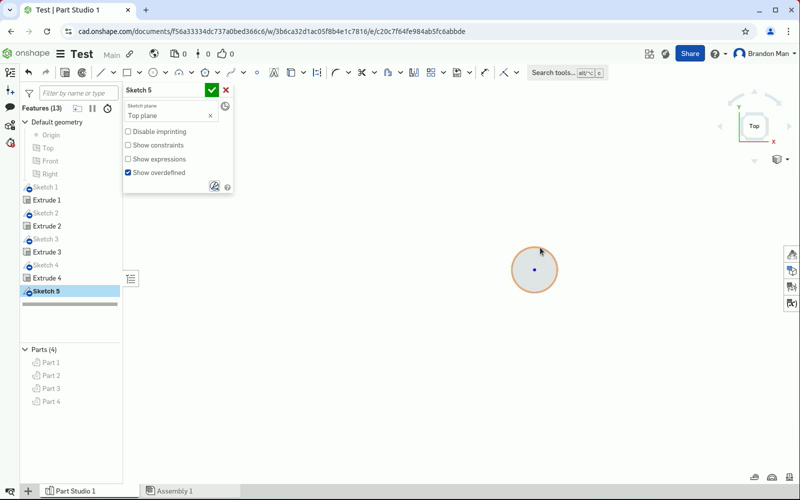
scroll(-6)
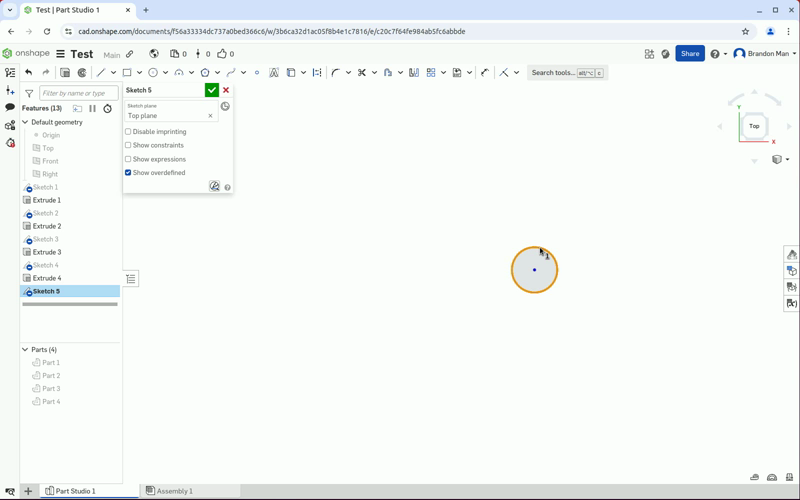
scroll(-6)
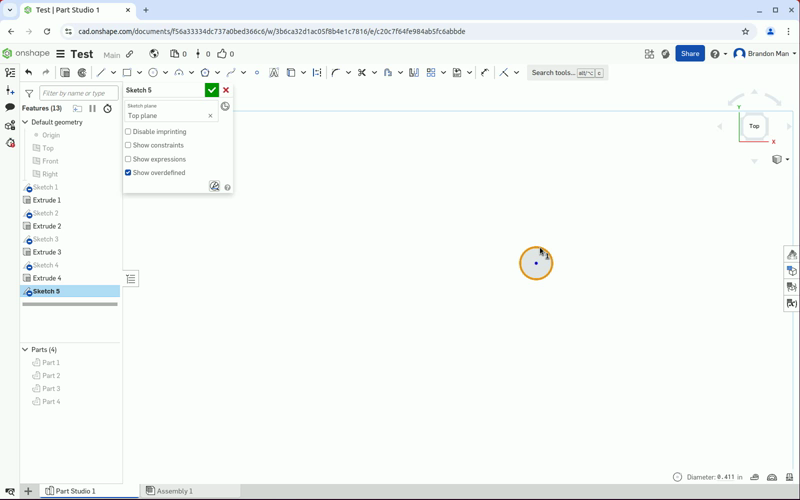
scroll(-6)
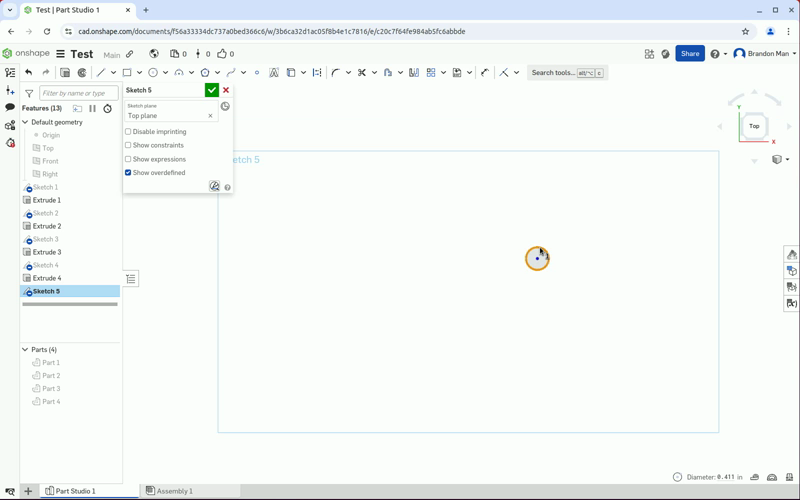
scroll(-6)
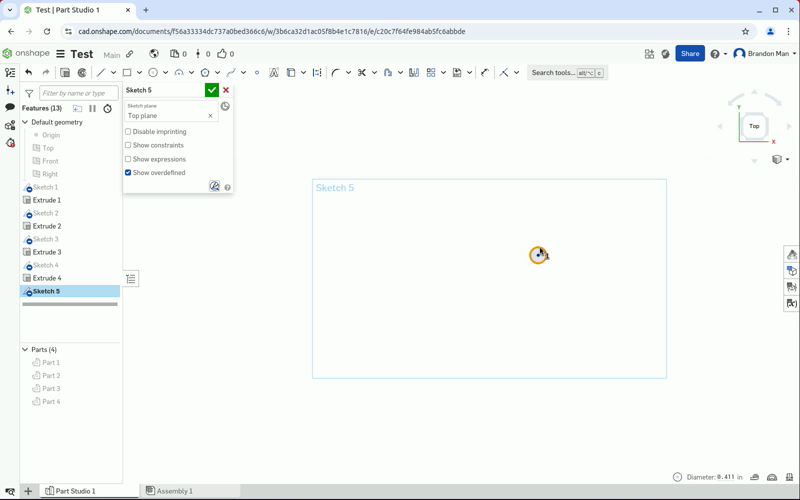
scroll(-6)
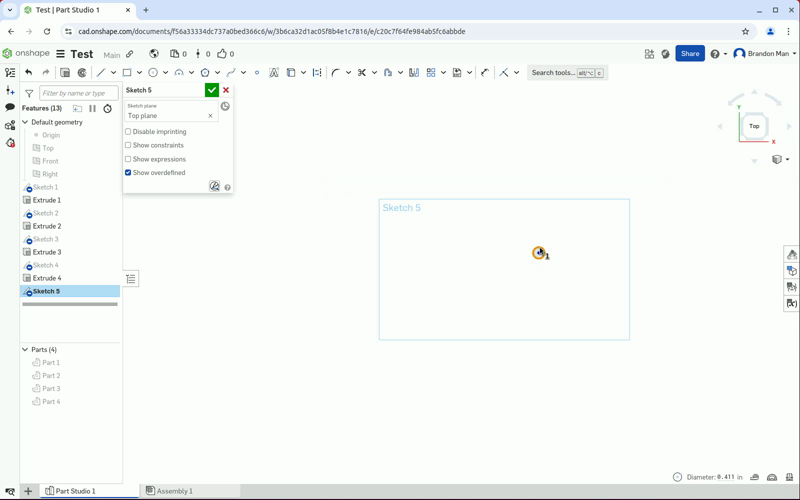
scroll(-6)
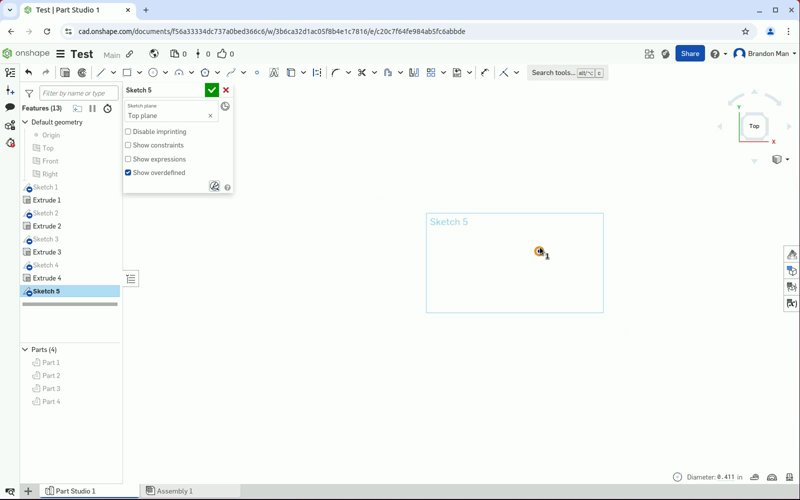
scroll(-6)
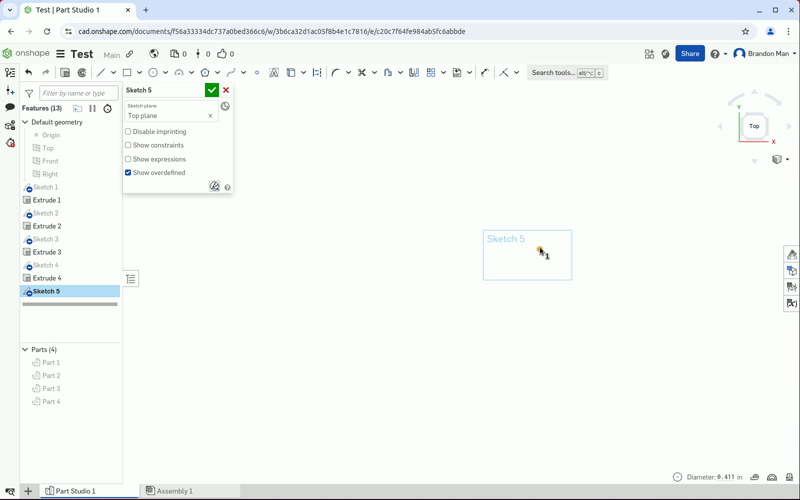
mouse_move(73, 352)
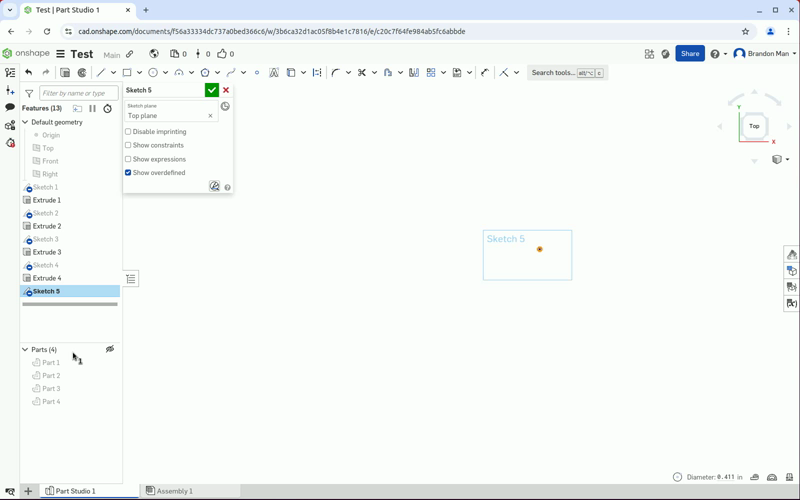
key(shift+y)
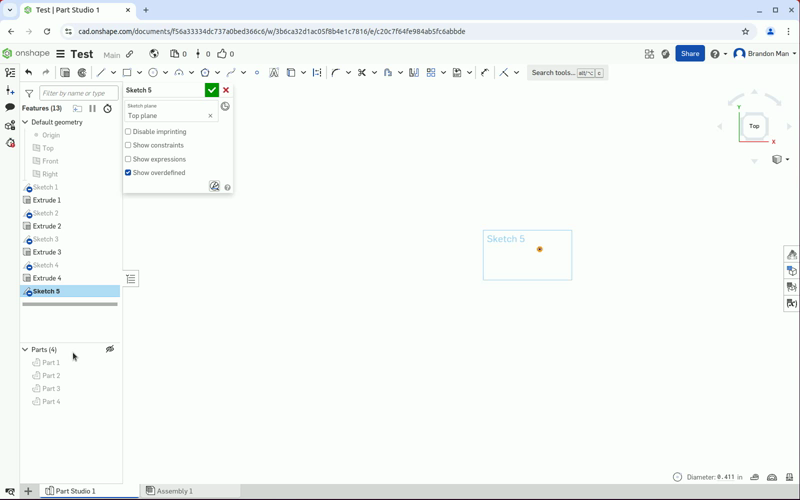
key(shift+e)
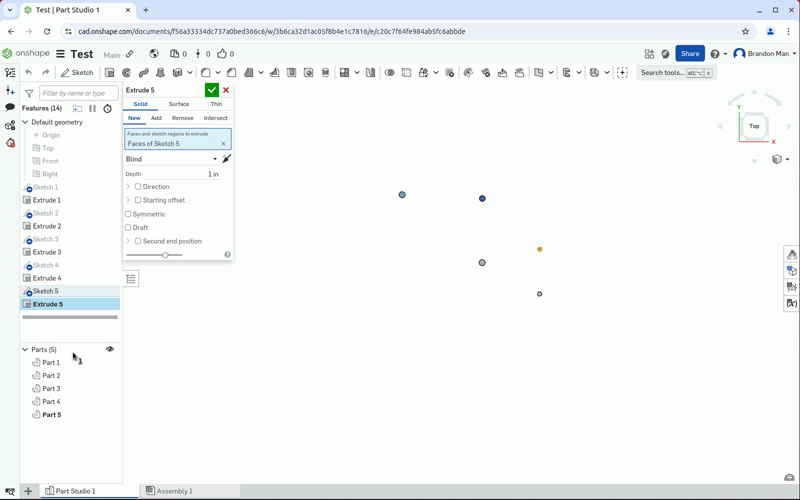
mouse_move(143, 106)
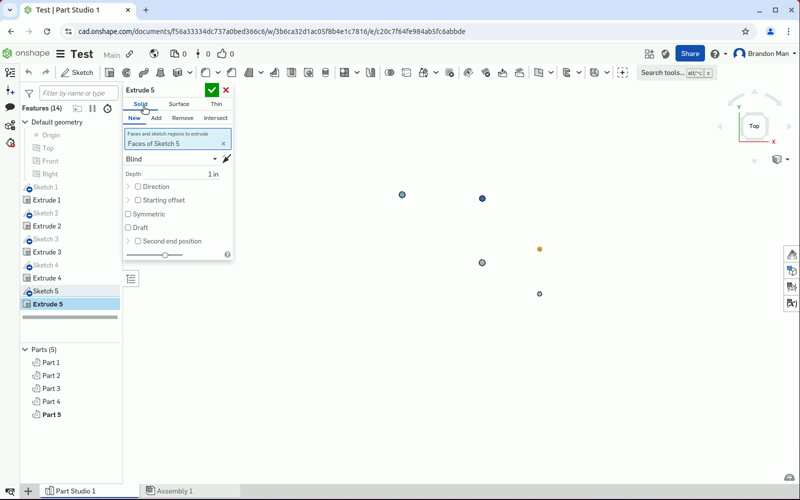
click(143, 106)
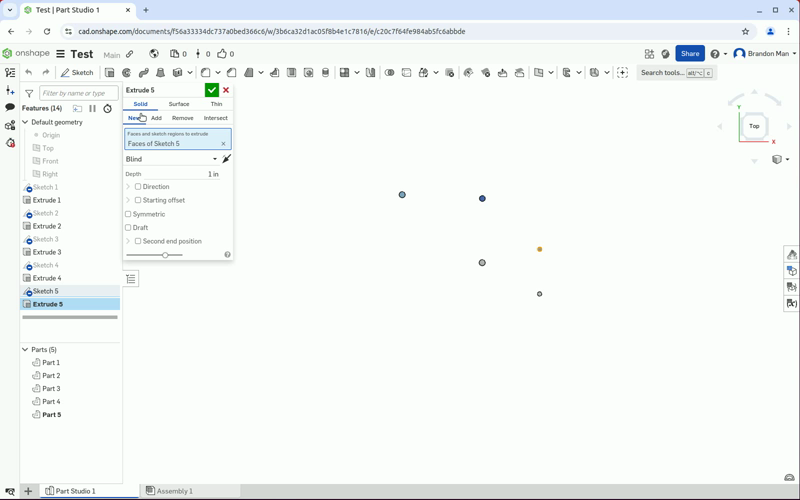
mouse_move(137, 120)
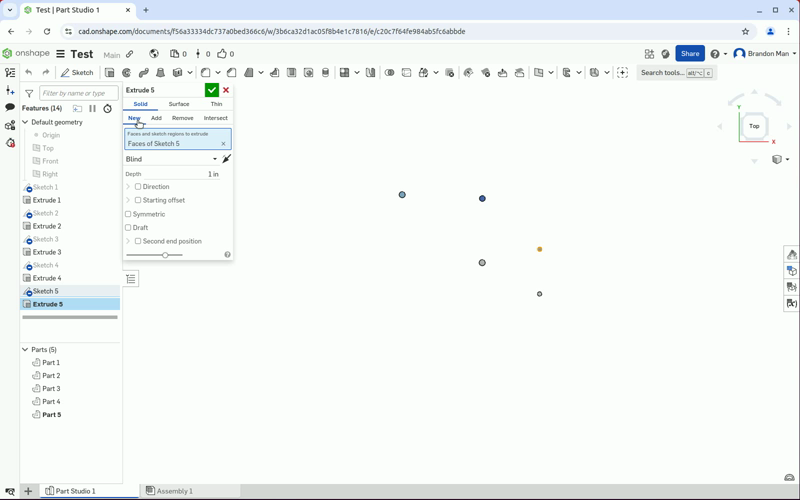
click(137, 120)
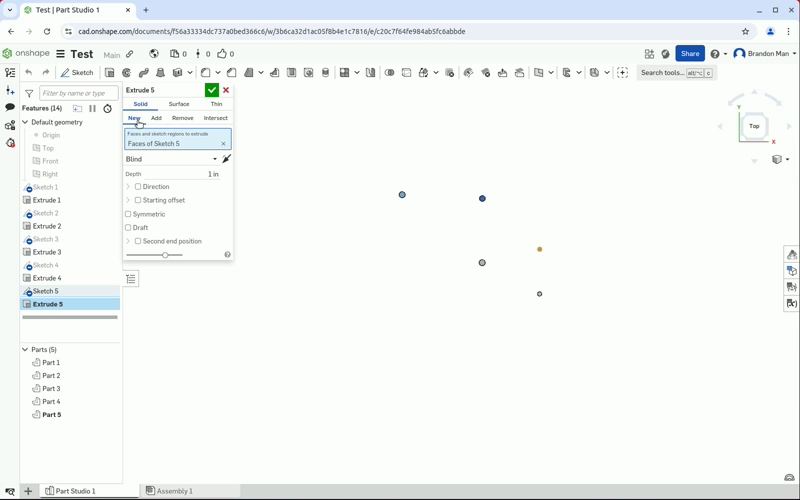
key(tab, 4)
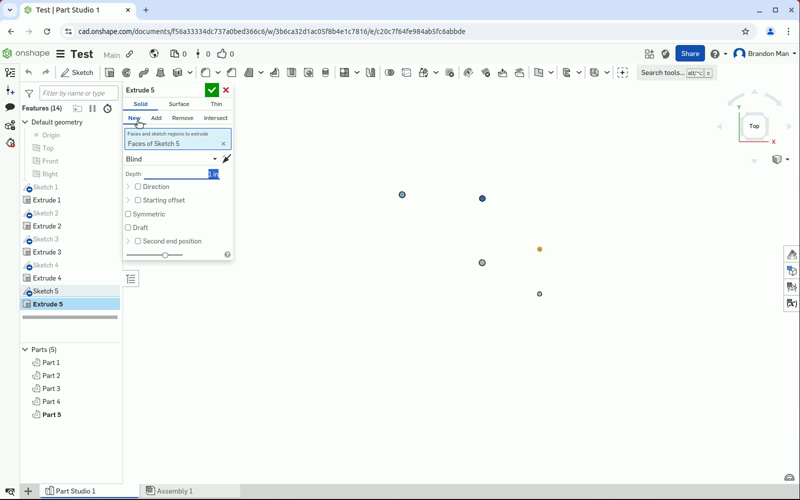
text(-23.108)
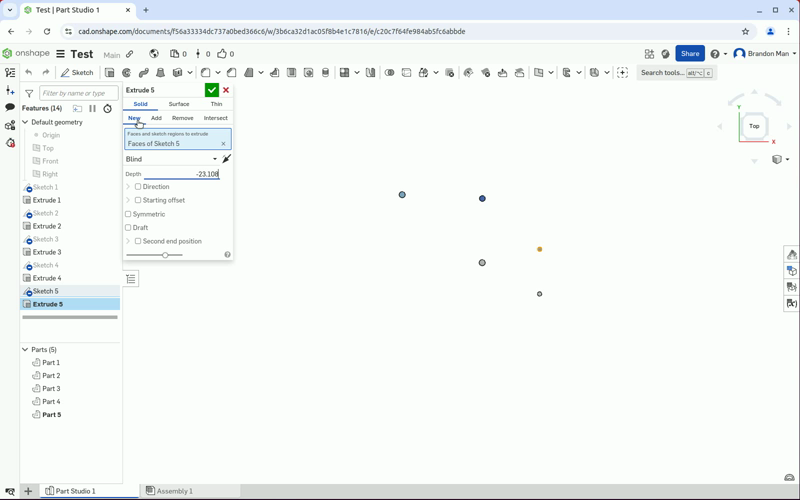
key(enter)
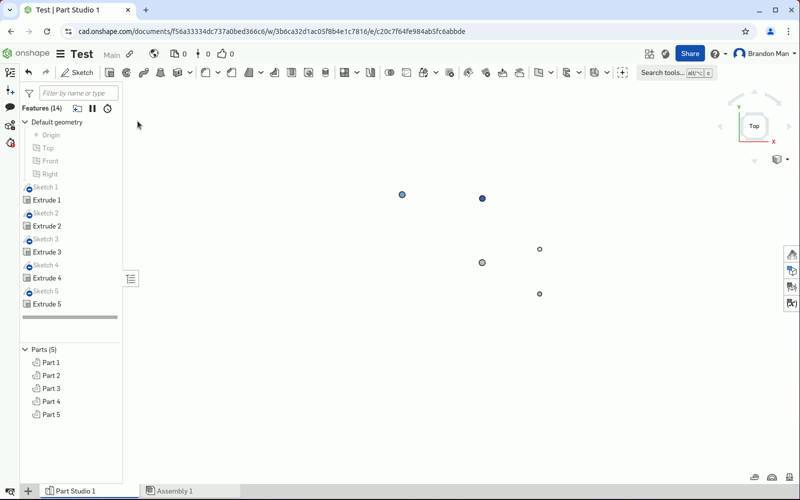
key(shift+h)
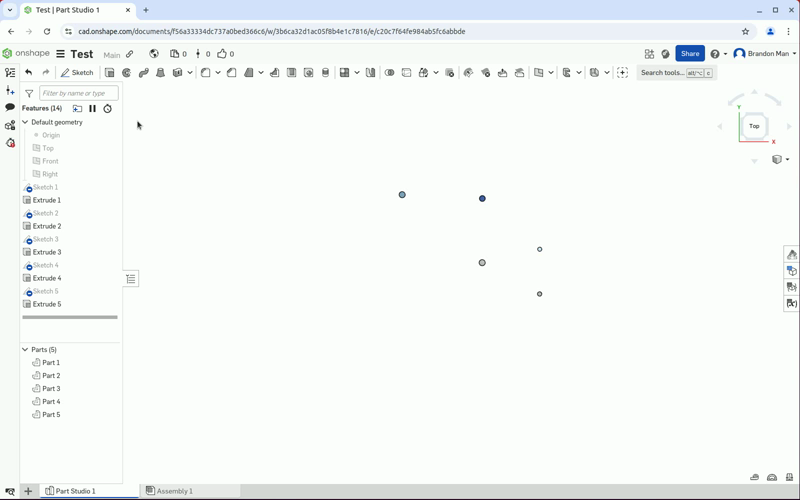
key(shift+h)
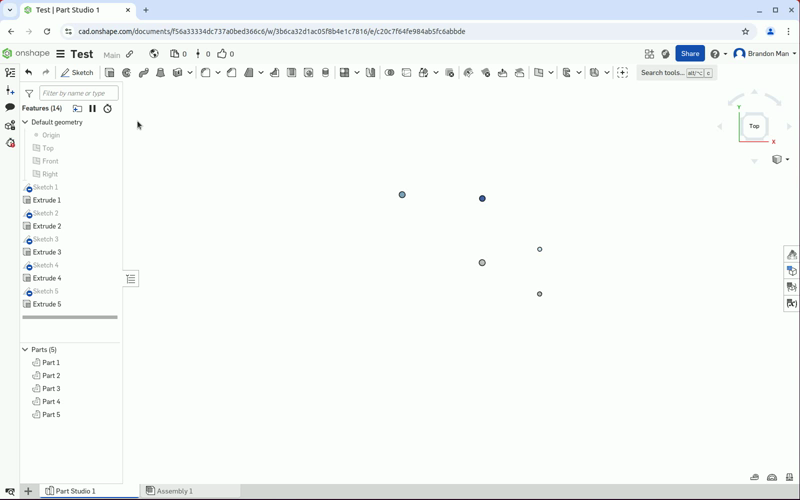
mouse_move(73, 189)
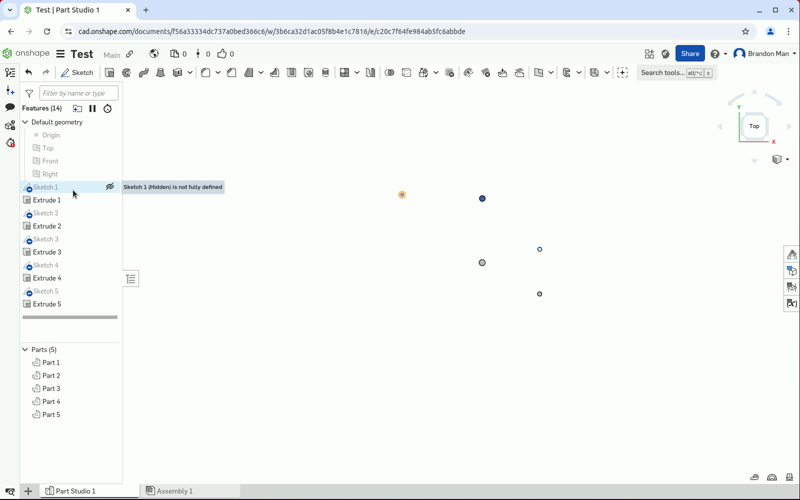
click(73, 189)
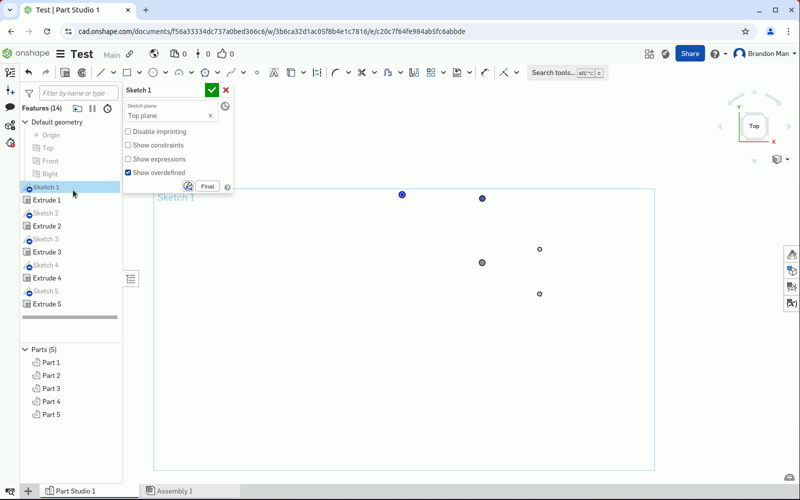
mouse_move(229, 92)
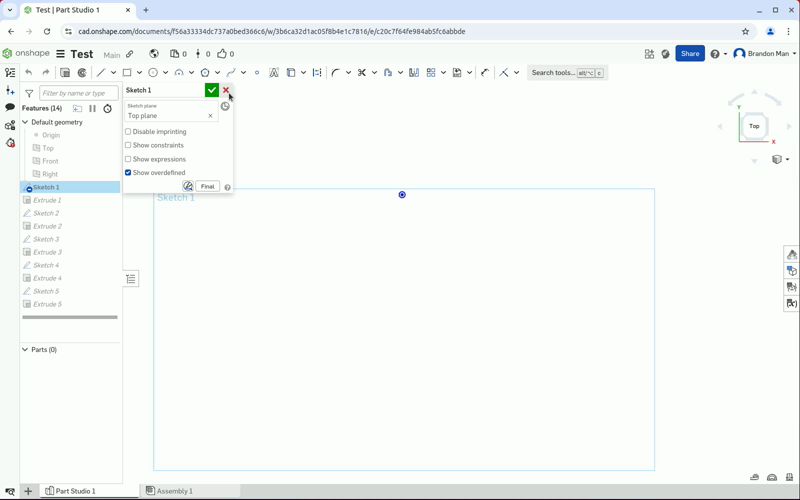
click(229, 92)
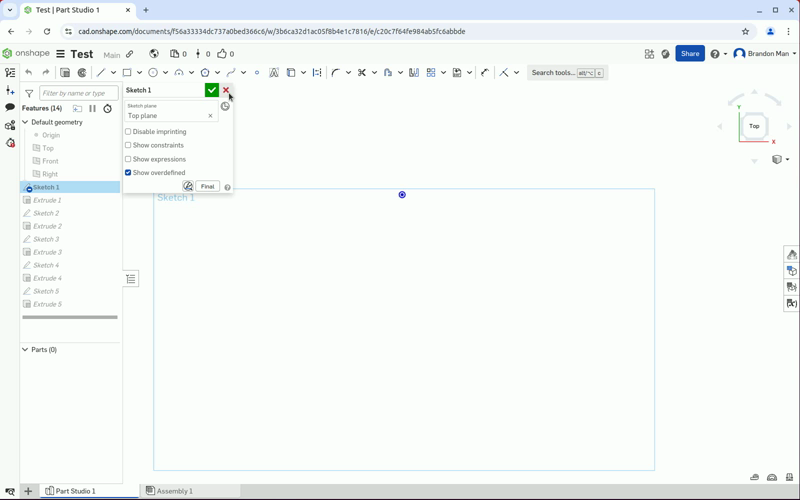
key(shift+s)
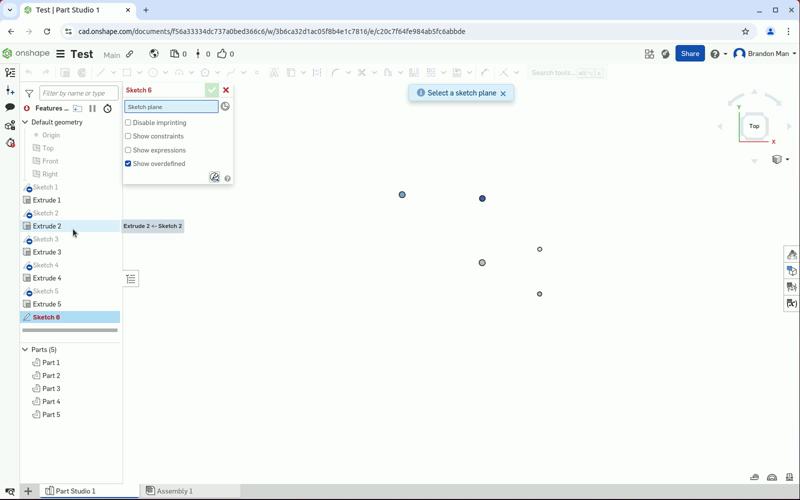
scroll(3)
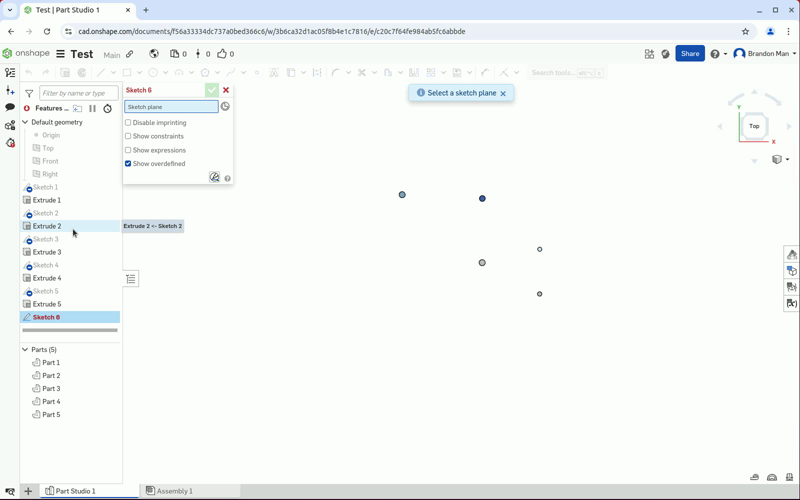
mouse_move(73, 150)
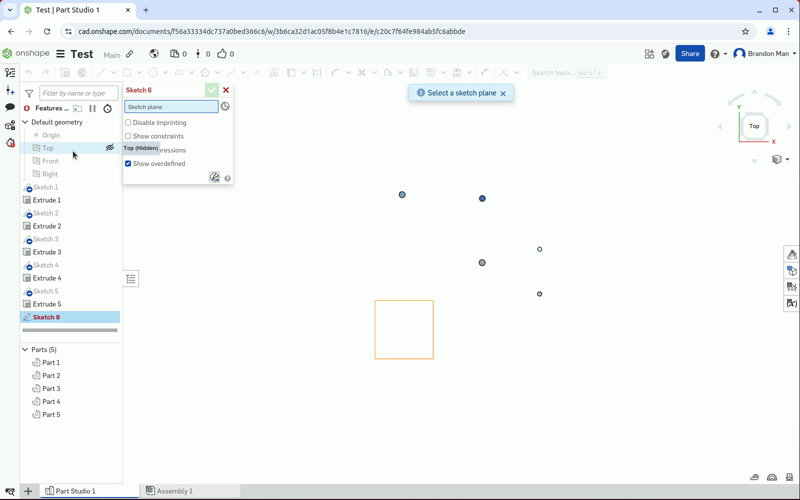
click(73, 150)
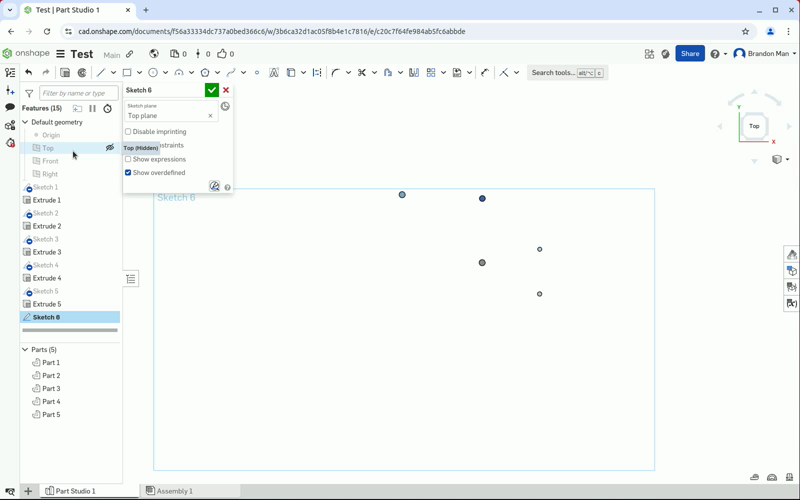
mouse_move(73, 352)
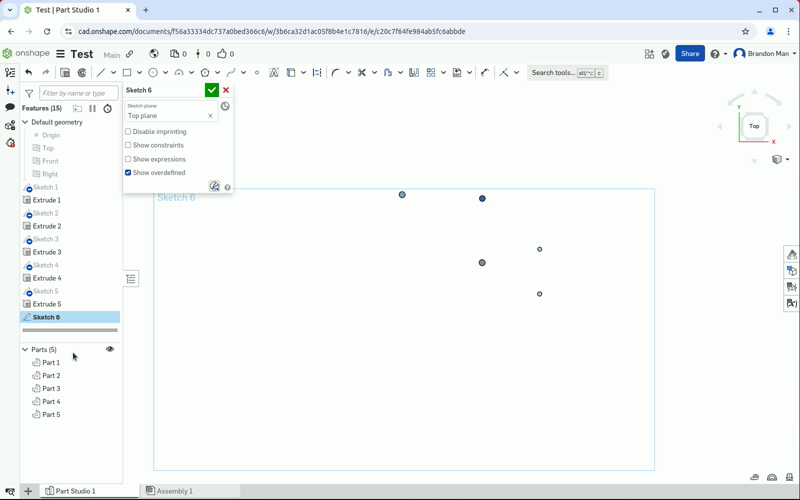
key(y)
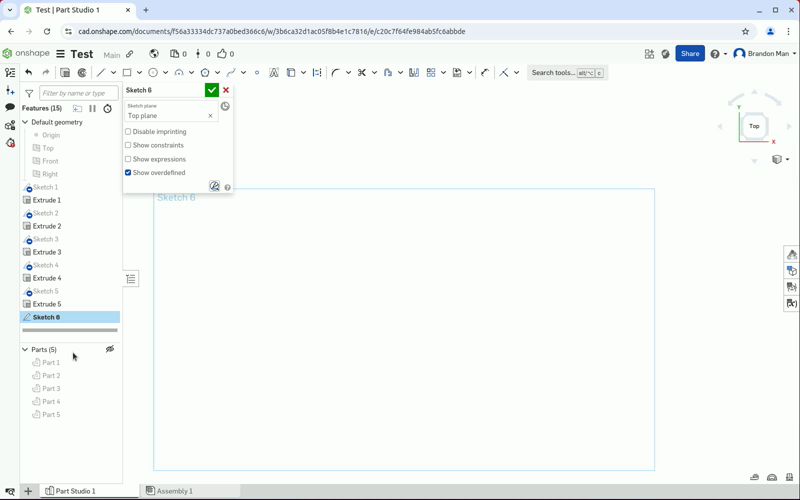
key(c)
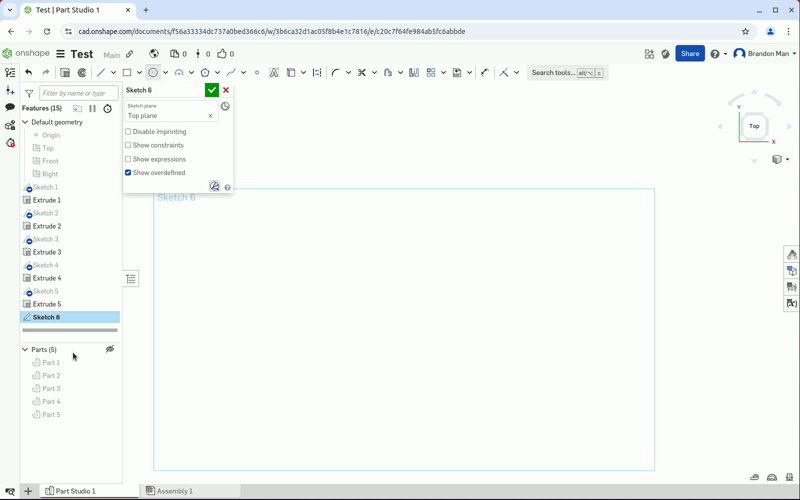
key_down(shift)
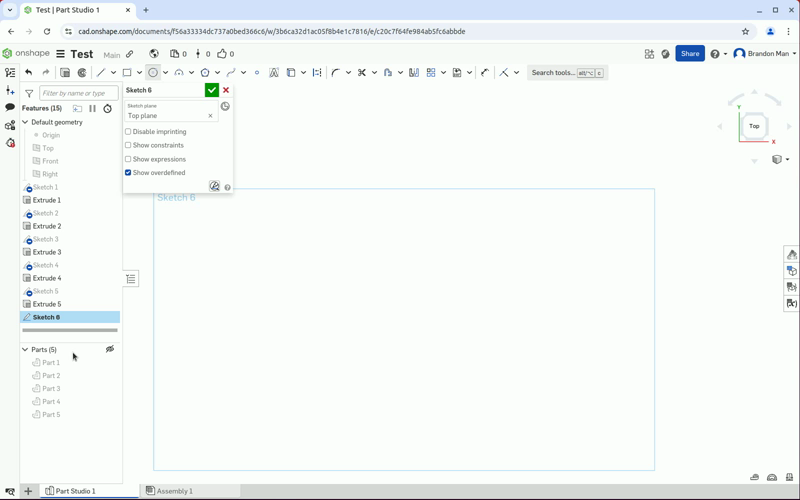
mouse_move(540, 215)
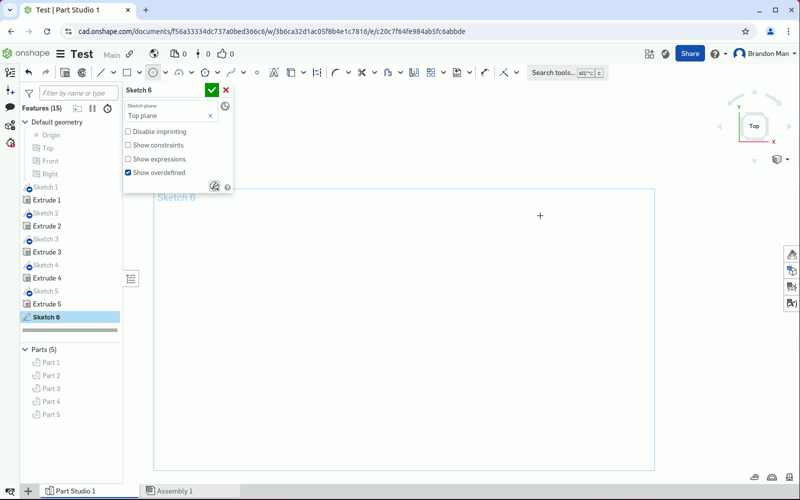
click(540, 215)
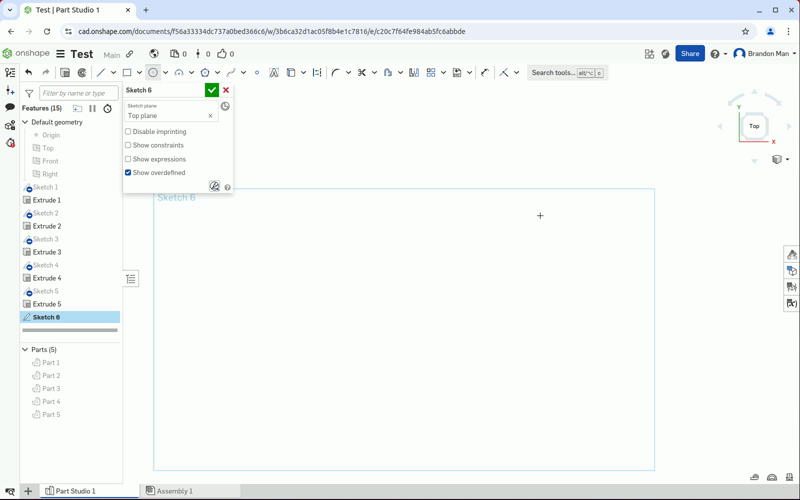
key_up(shift)
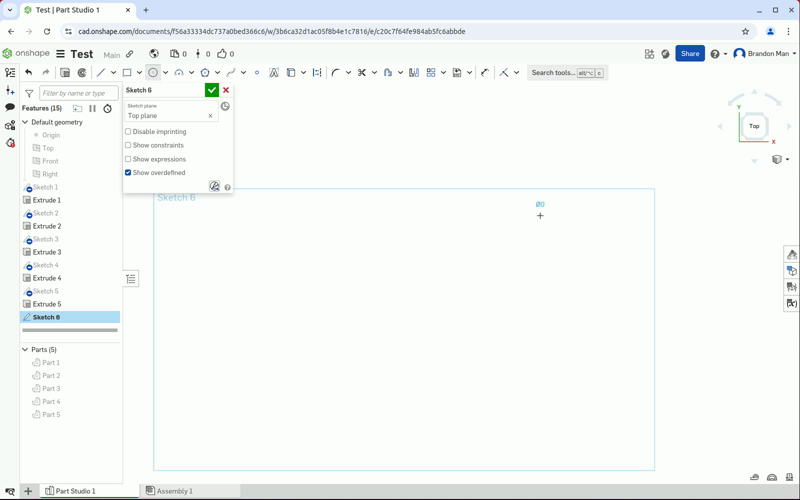
mouse_move(541, 215)
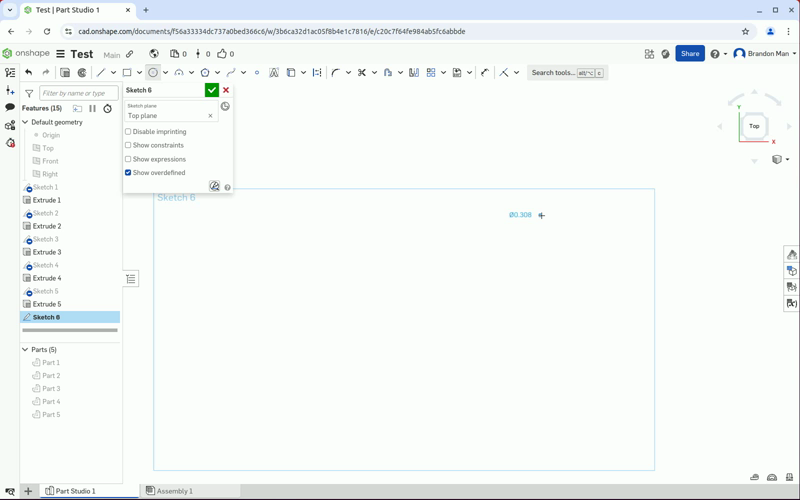
scroll(6)
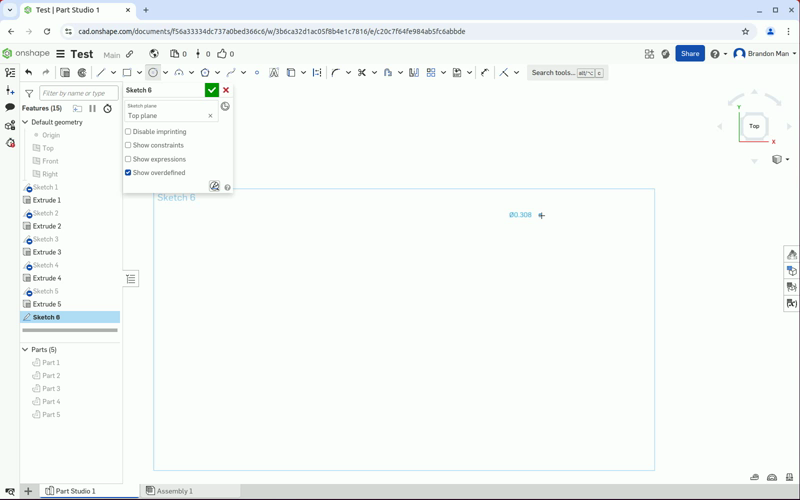
scroll(6)
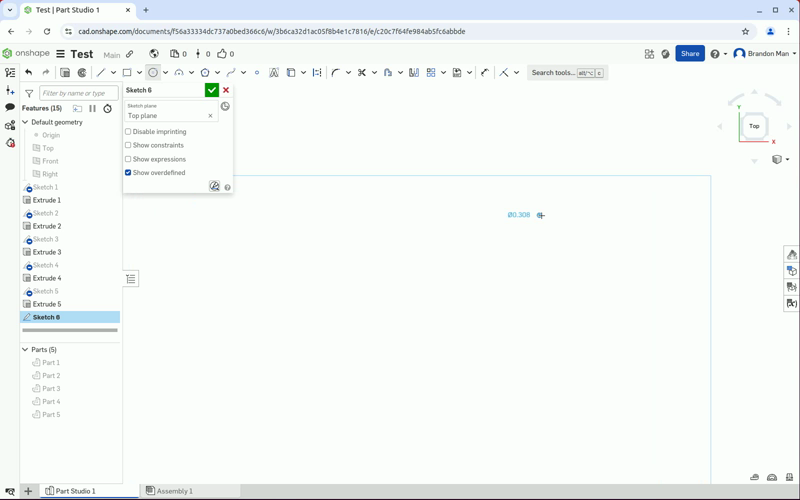
scroll(6)
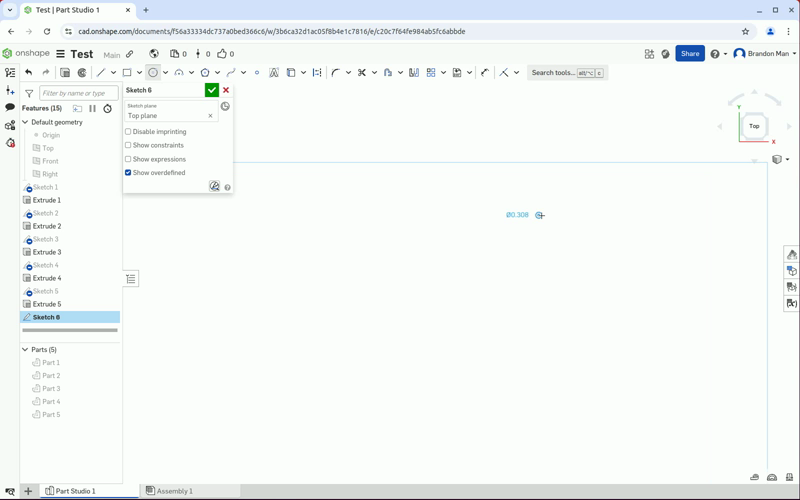
scroll(6)
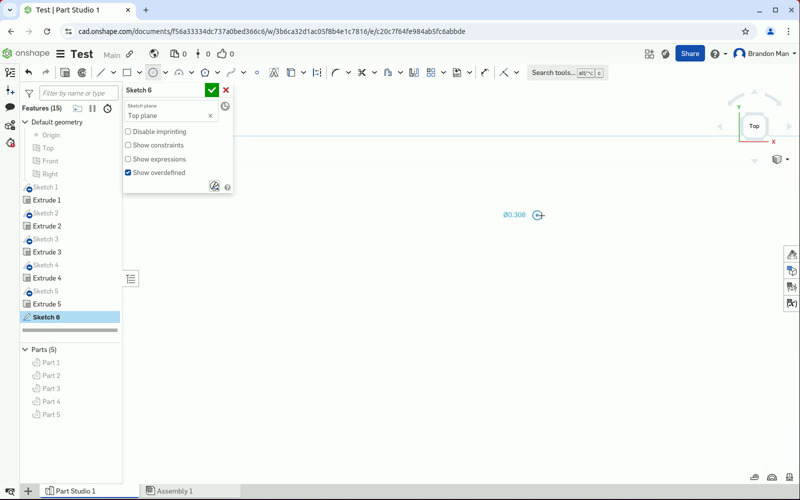
scroll(6)
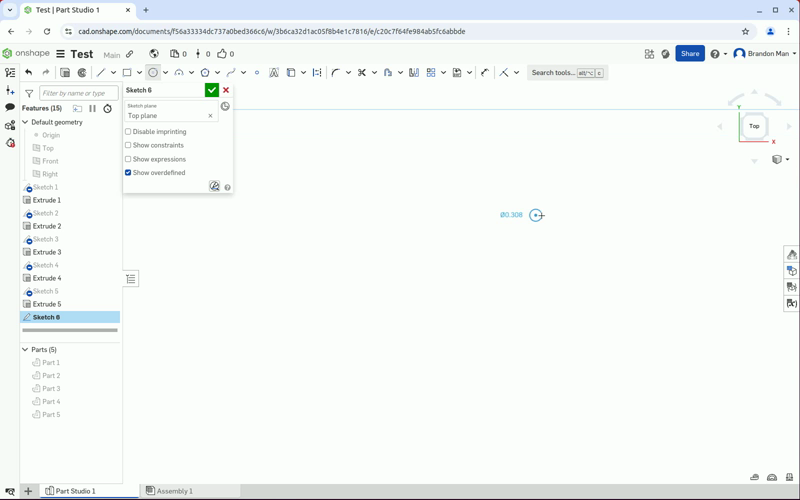
scroll(6)
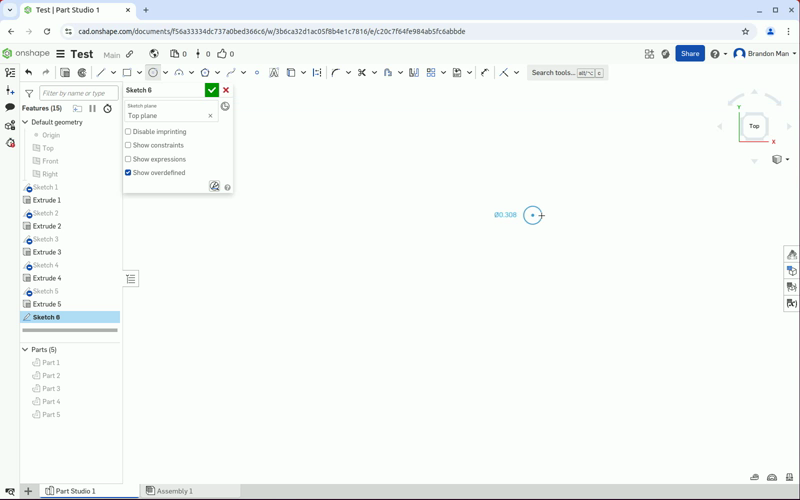
scroll(6)
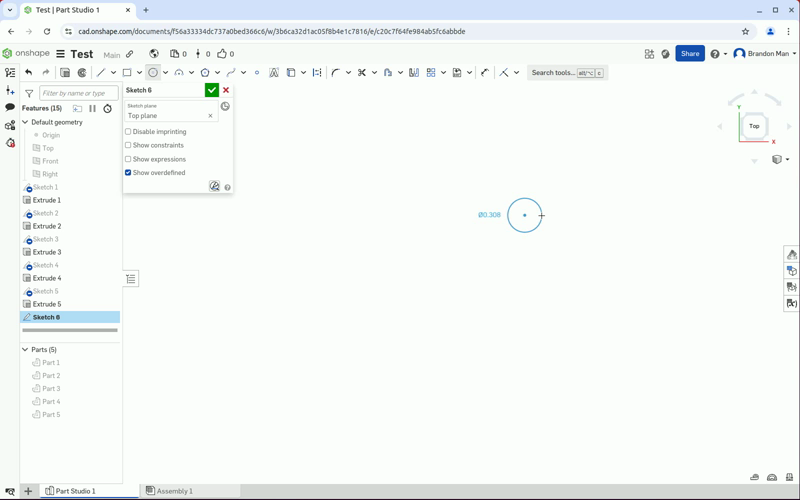
click(541, 215)
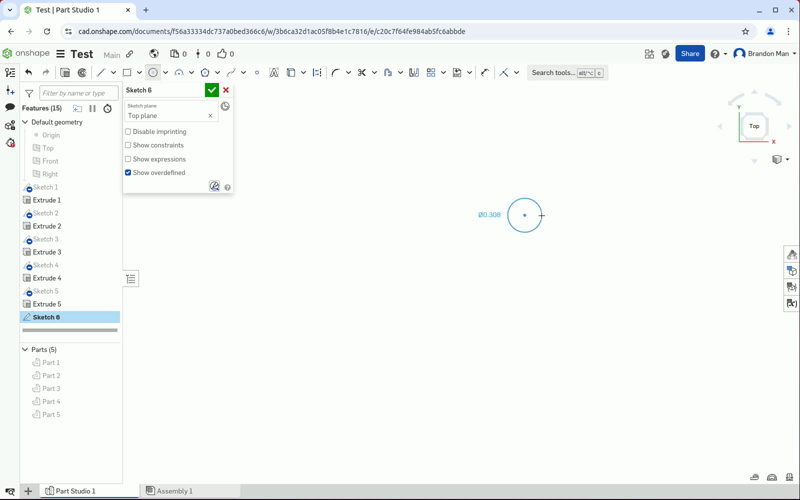
scroll(-6)
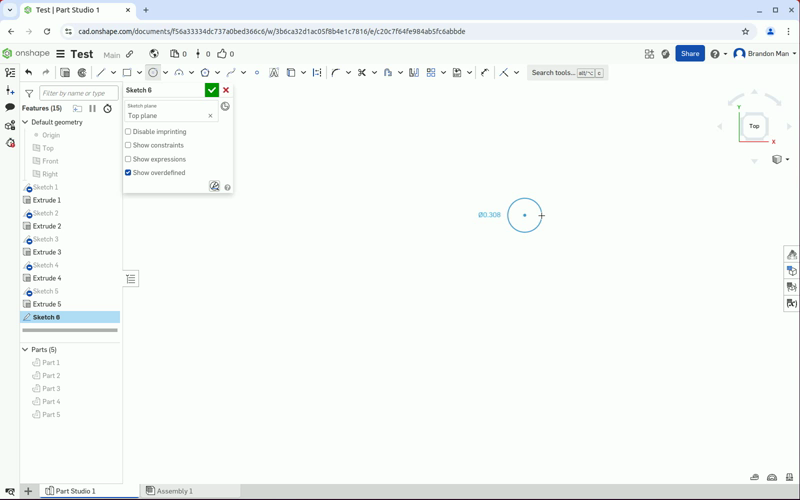
scroll(-6)
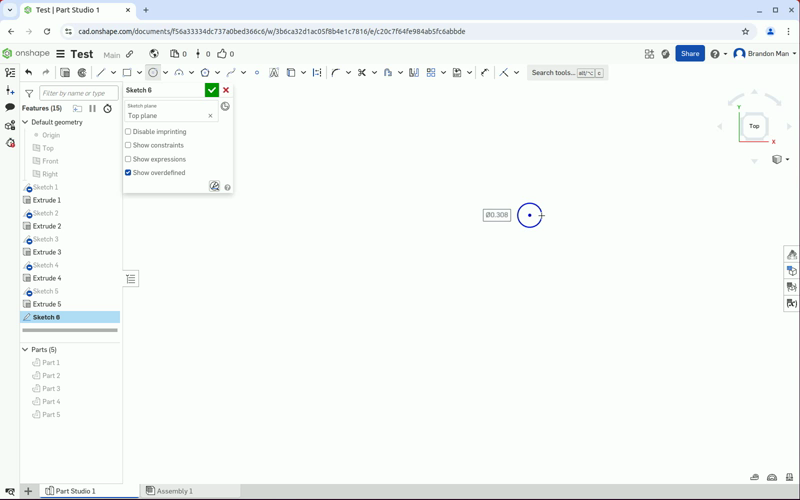
scroll(-6)
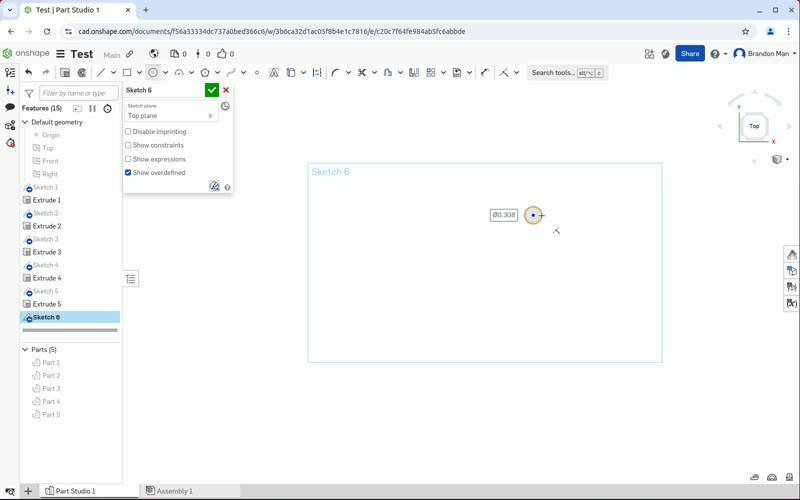
scroll(-6)
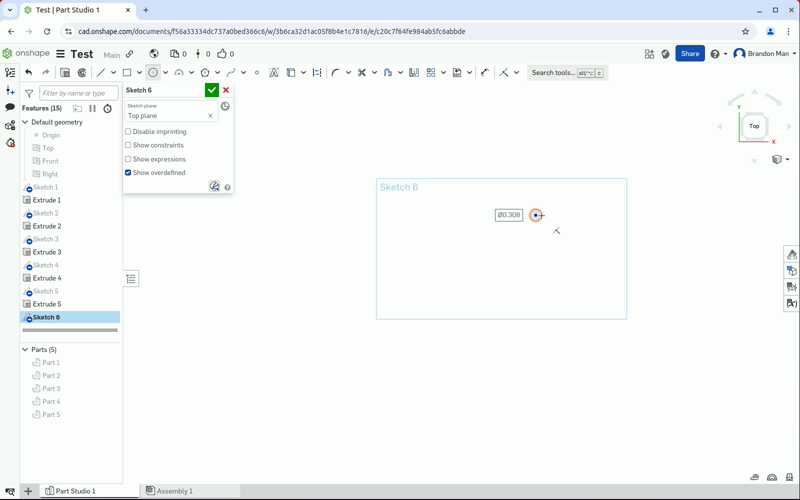
scroll(-6)
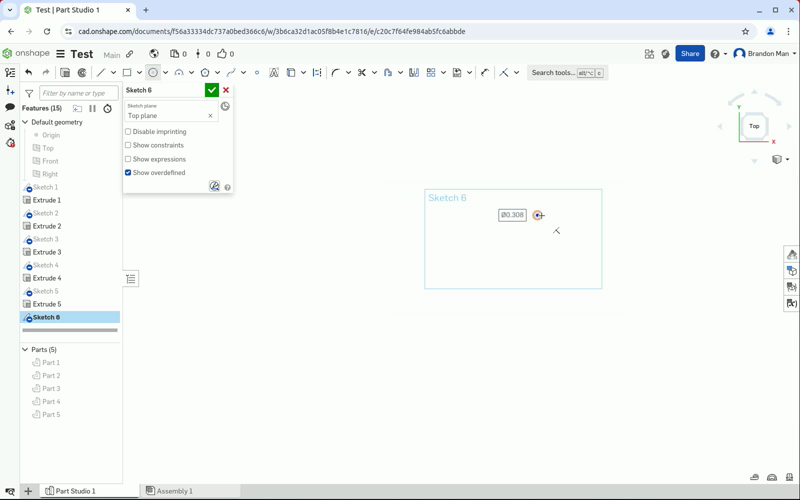
scroll(-6)
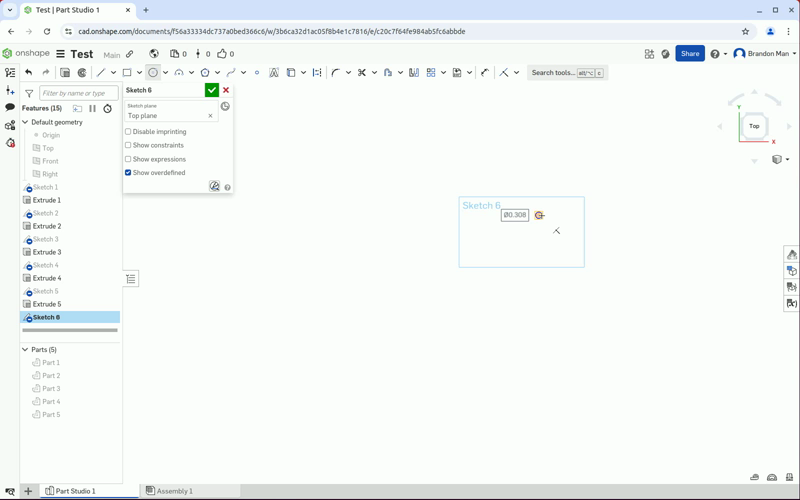
scroll(-6)
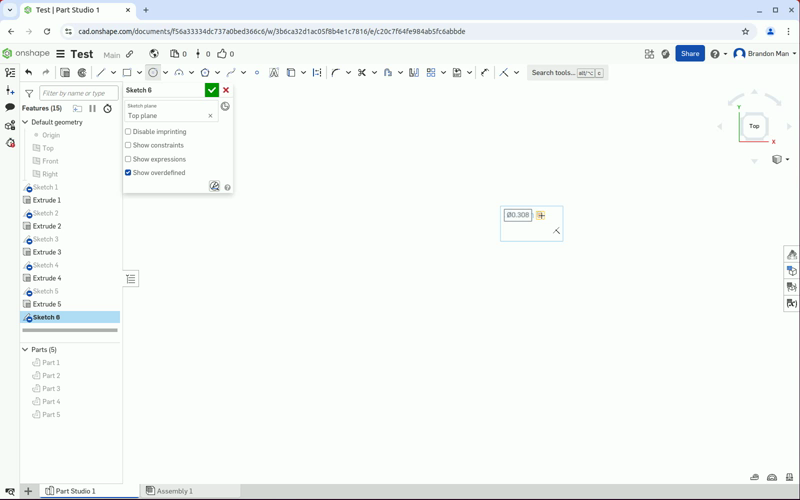
key(esc)
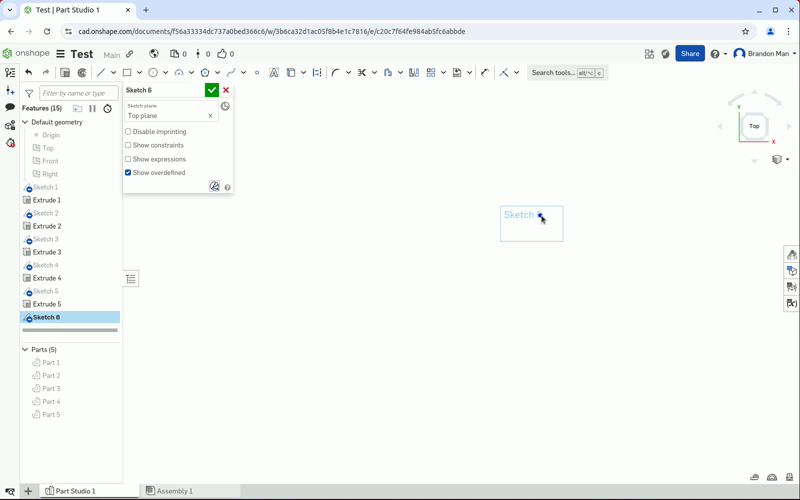
mouse_move(539, 216)
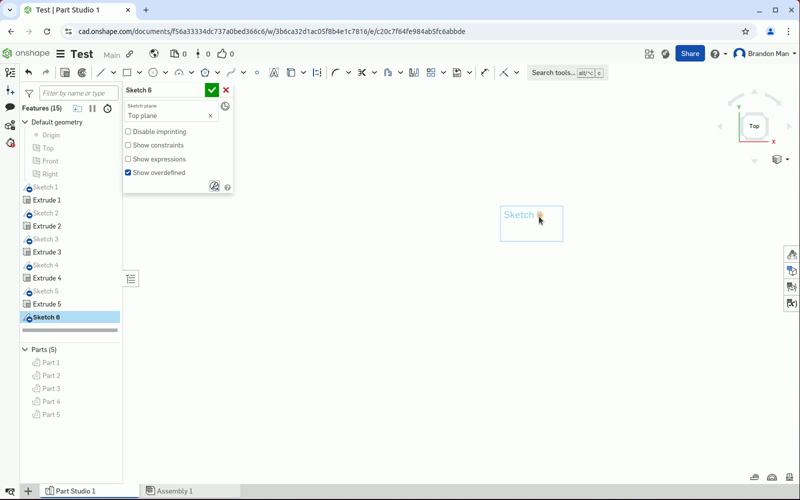
scroll(6)
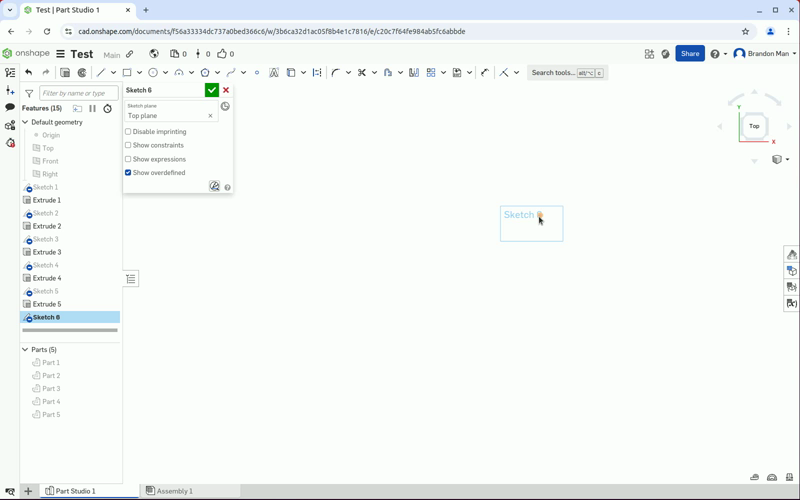
scroll(6)
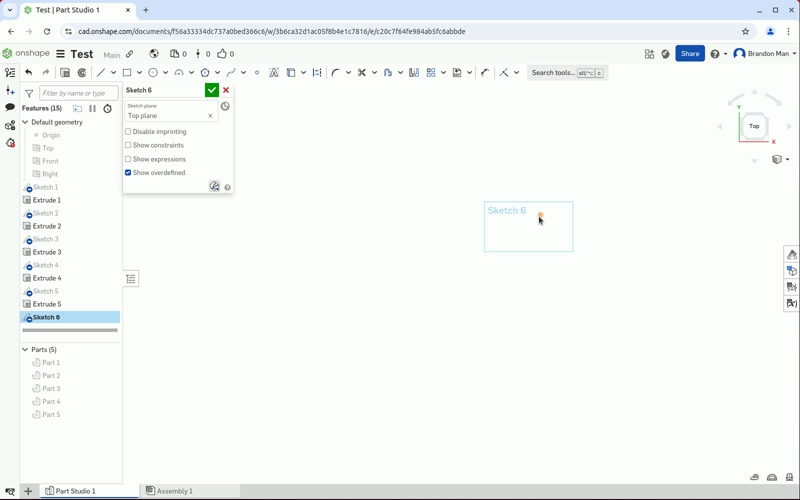
scroll(6)
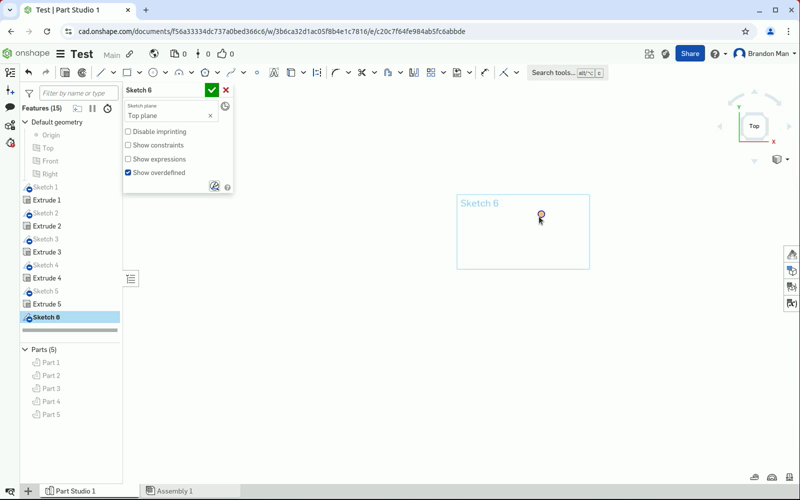
scroll(6)
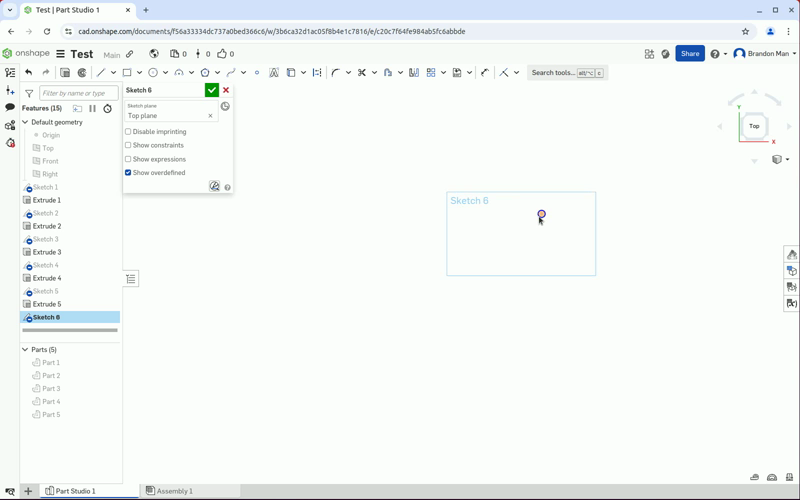
scroll(6)
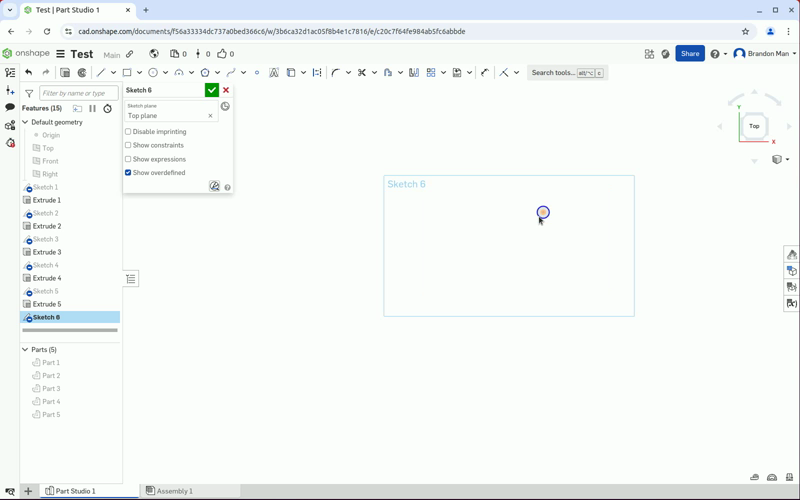
scroll(6)
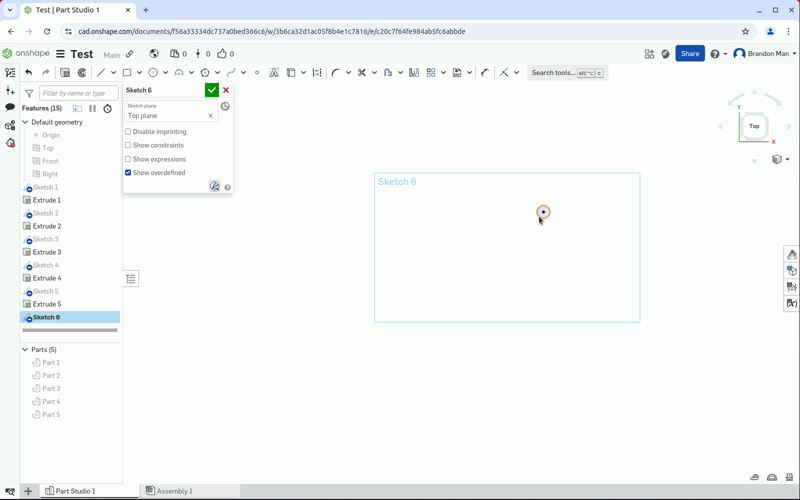
scroll(6)
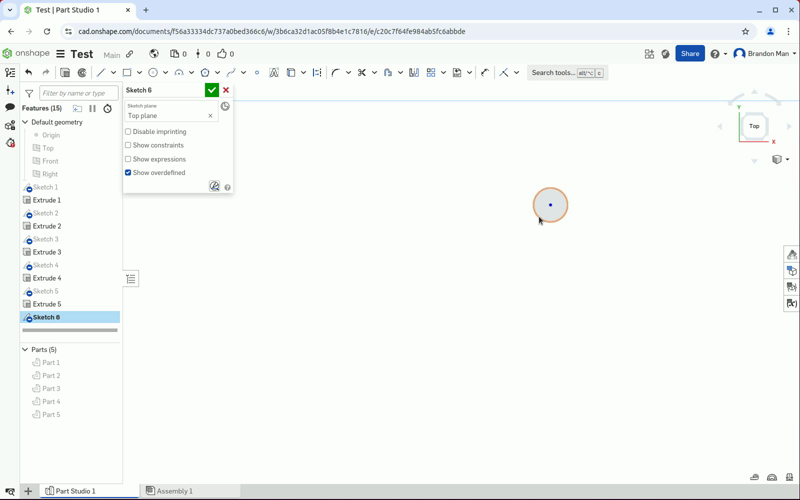
click(539, 216)
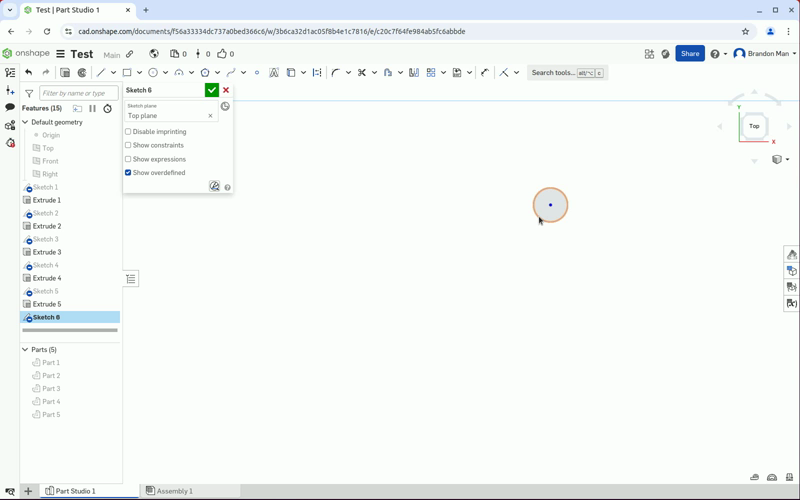
scroll(-6)
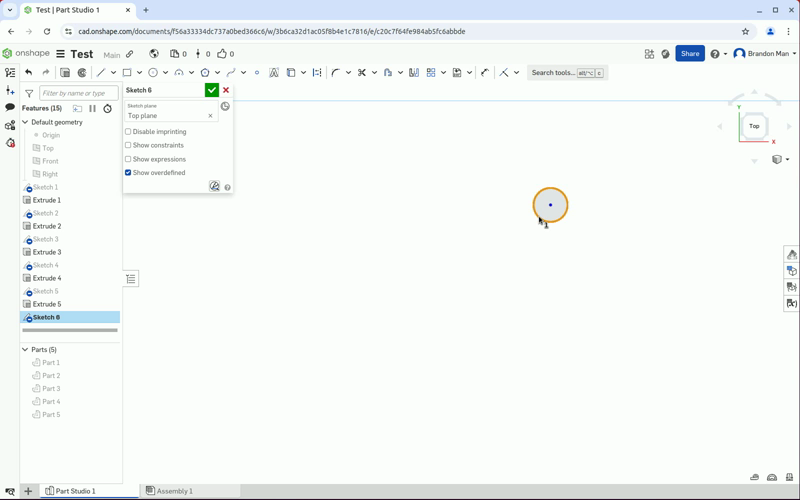
scroll(-6)
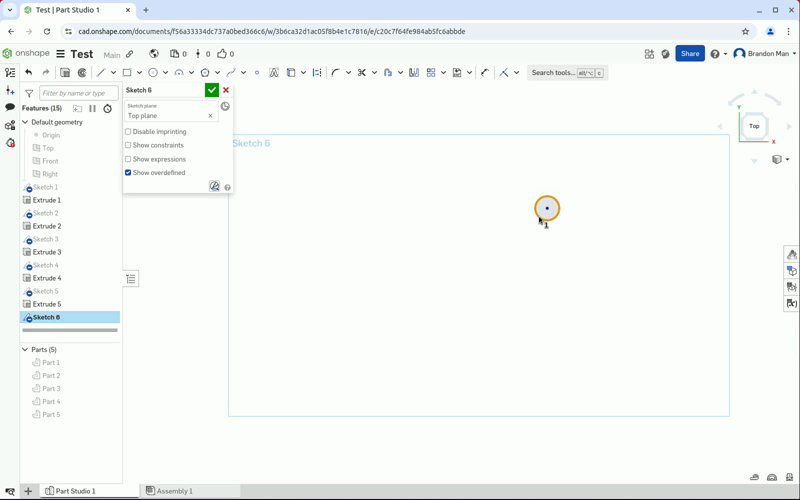
scroll(-6)
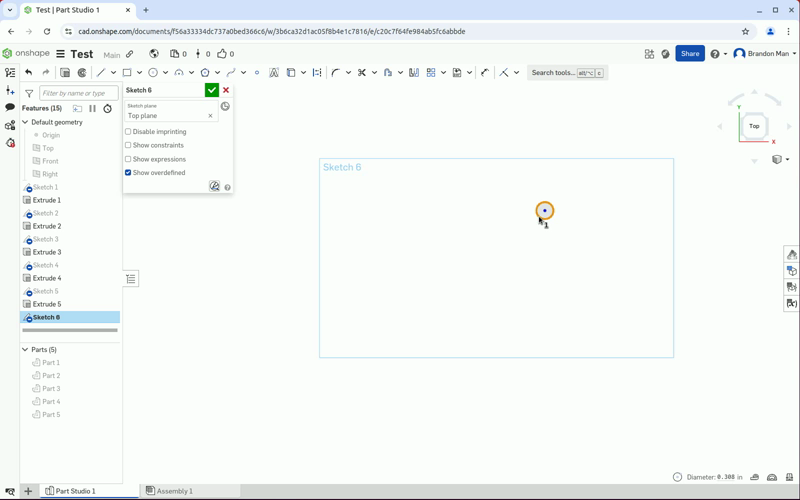
scroll(-6)
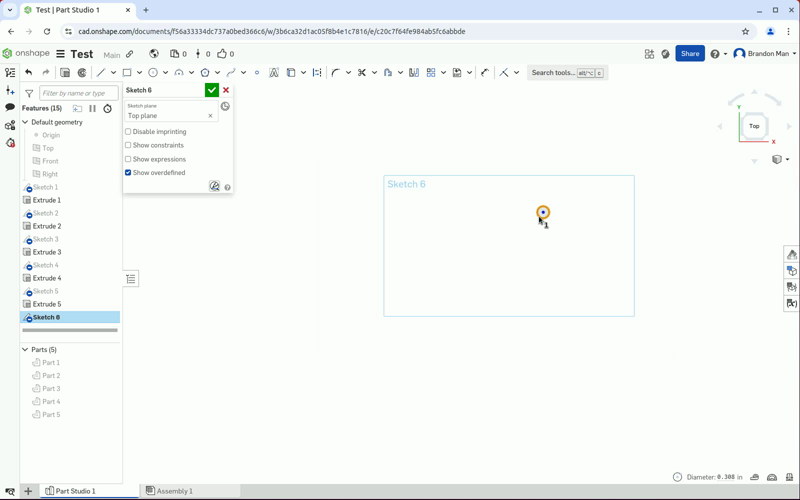
scroll(-6)
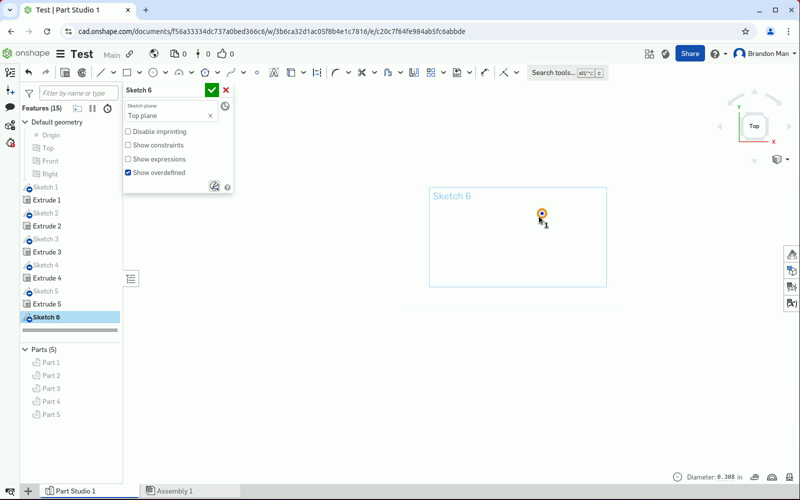
scroll(-6)
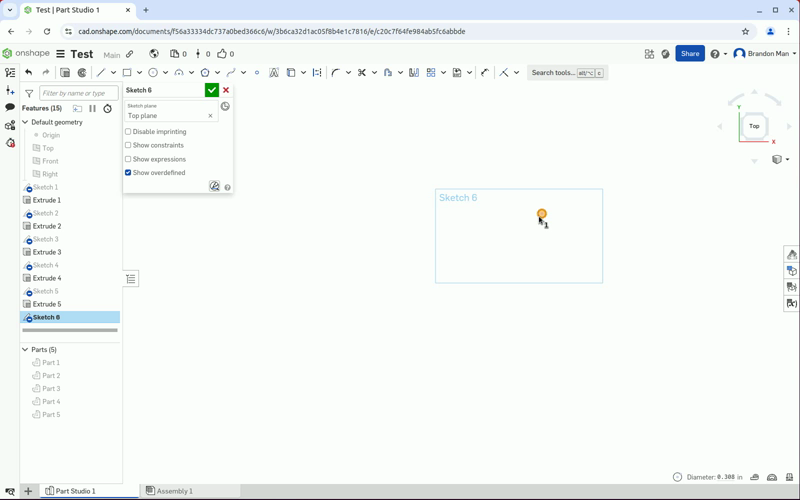
scroll(-6)
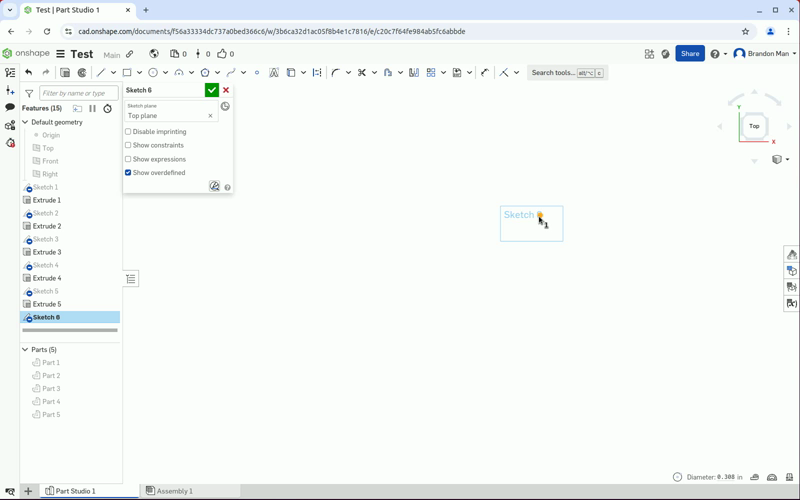
mouse_move(73, 352)
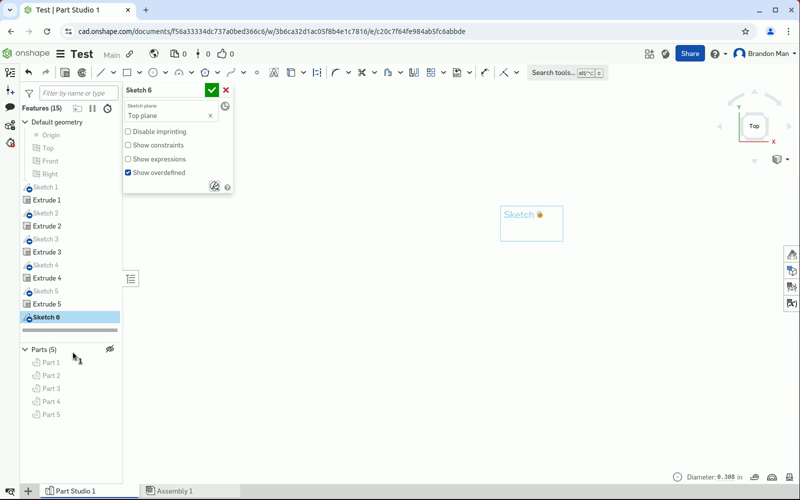
key(shift+y)
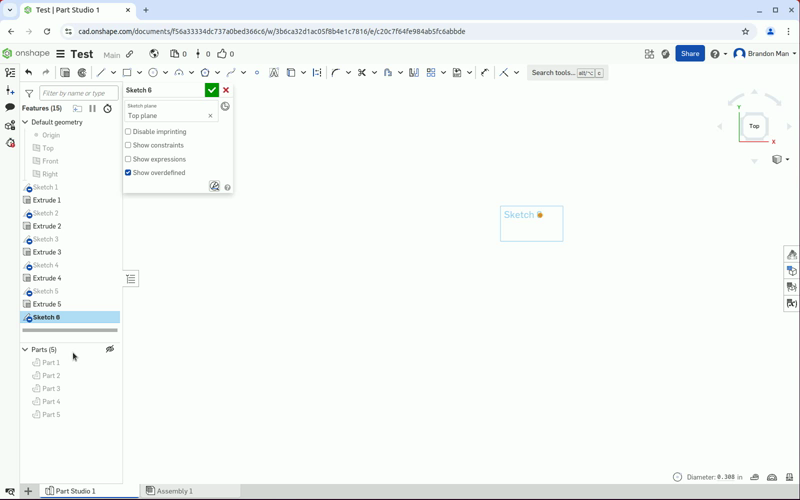
key(shift+e)
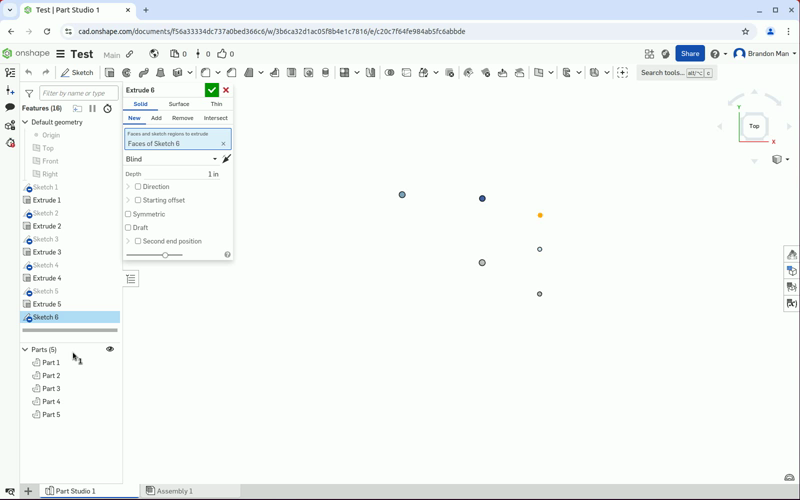
mouse_move(143, 106)
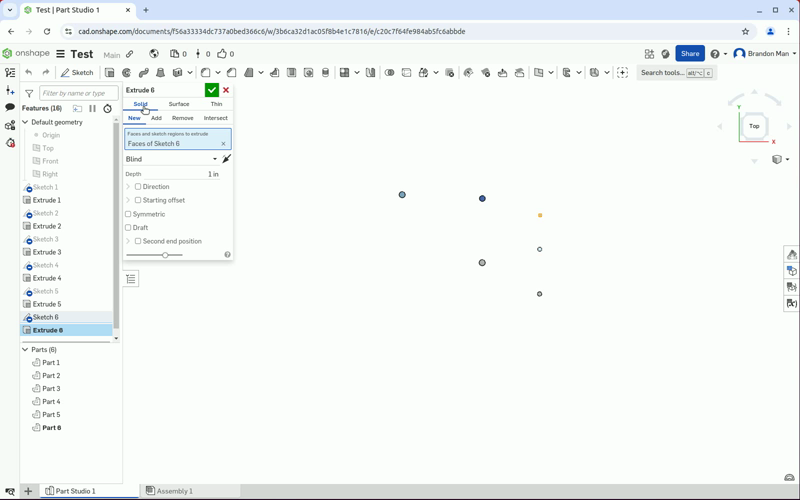
click(143, 106)
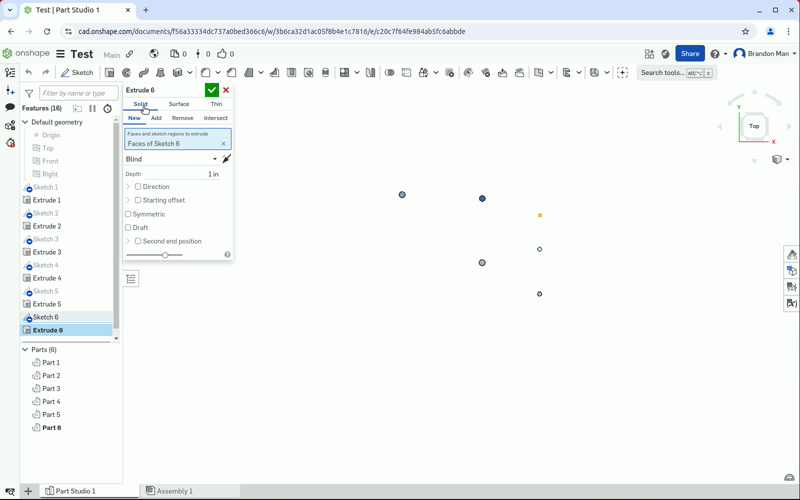
mouse_move(137, 120)
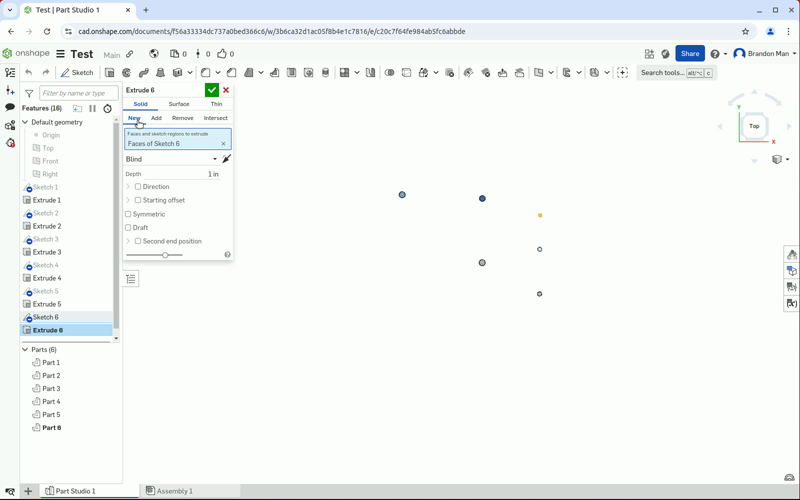
click(137, 120)
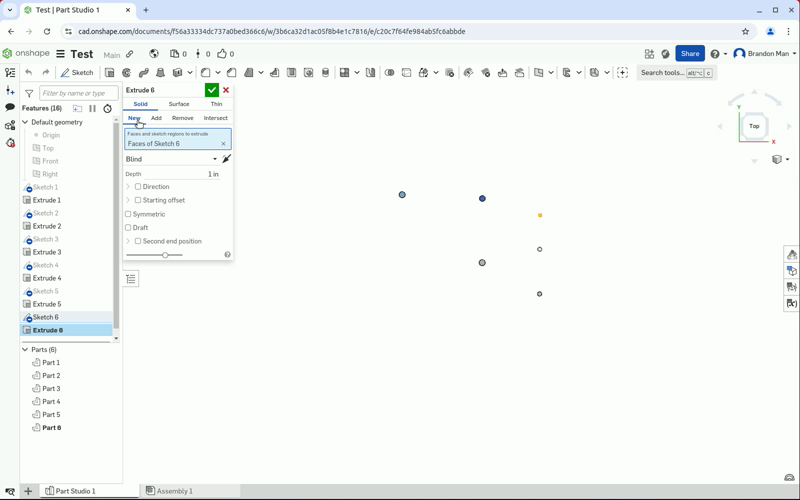
key(tab, 4)
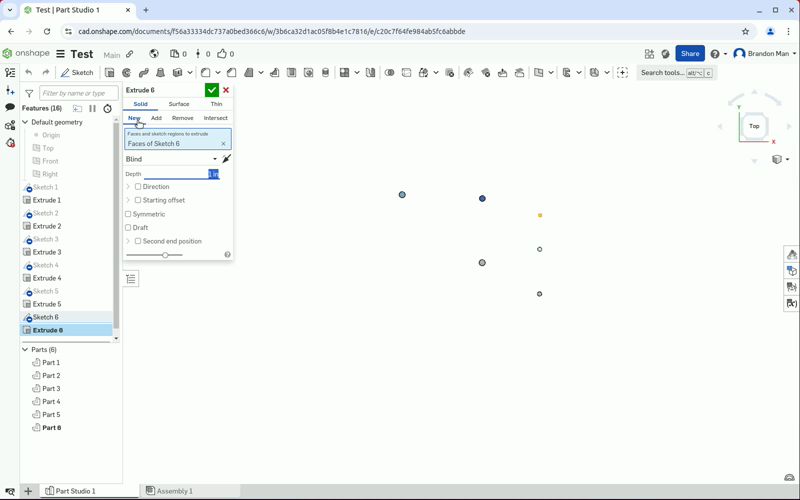
text(-23.108)
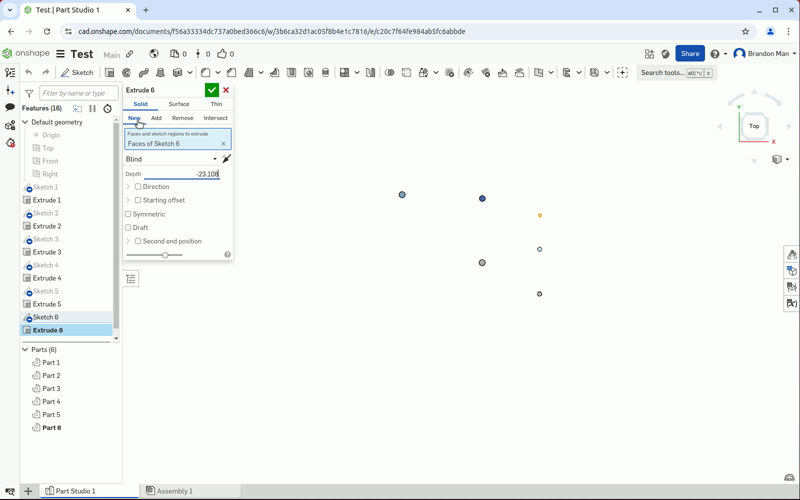
key(enter)
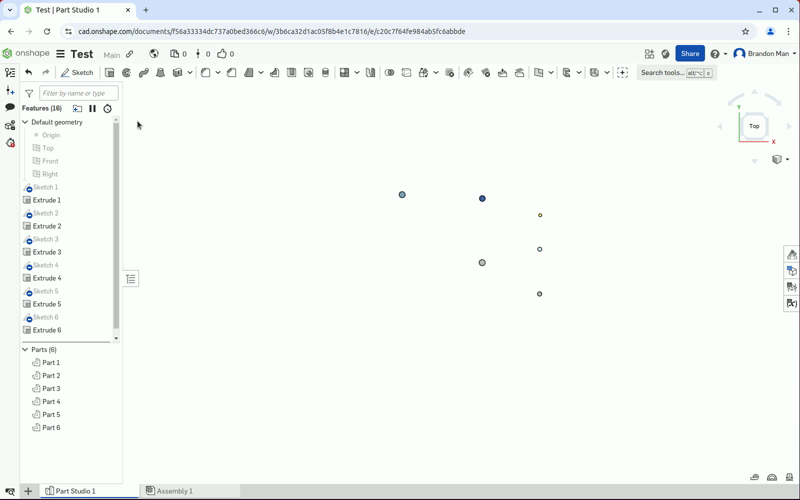
key(shift+h)
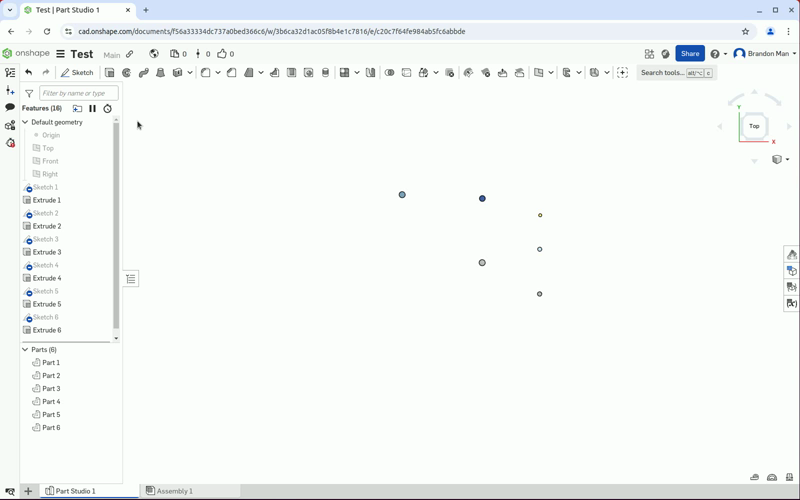
key(shift+h)
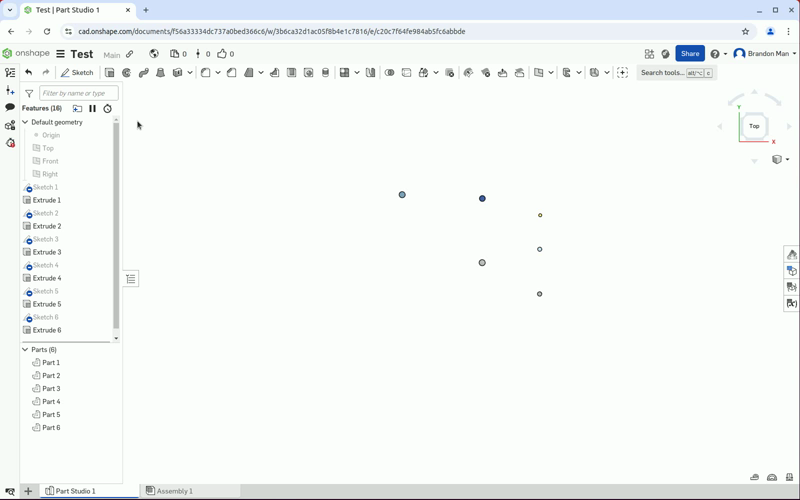
mouse_move(69, 189)
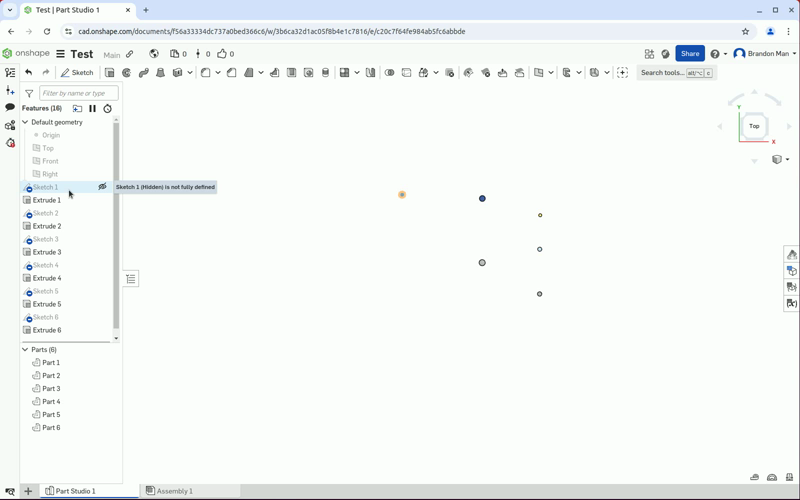
click(69, 189)
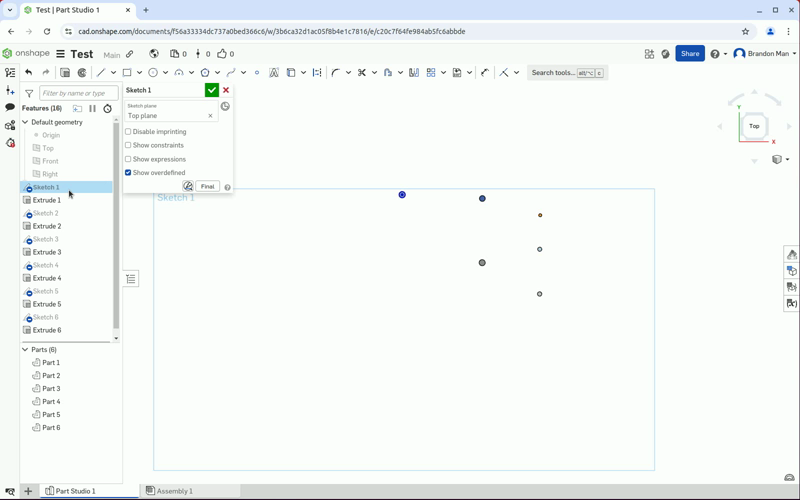
mouse_move(229, 92)
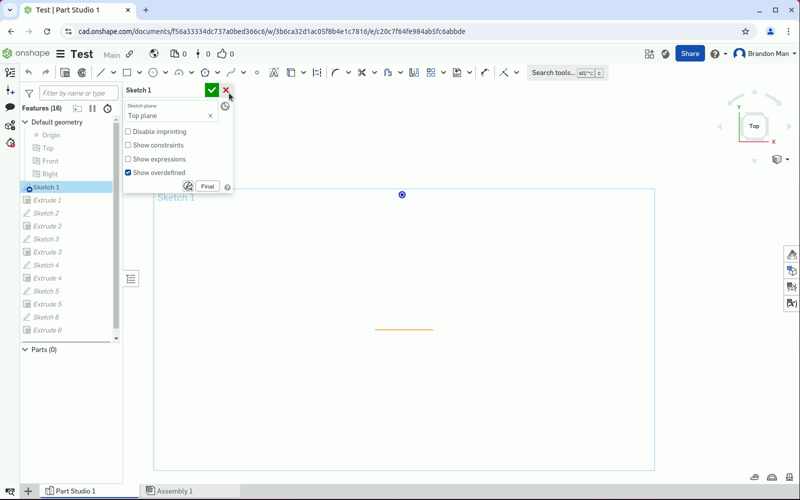
click(229, 92)
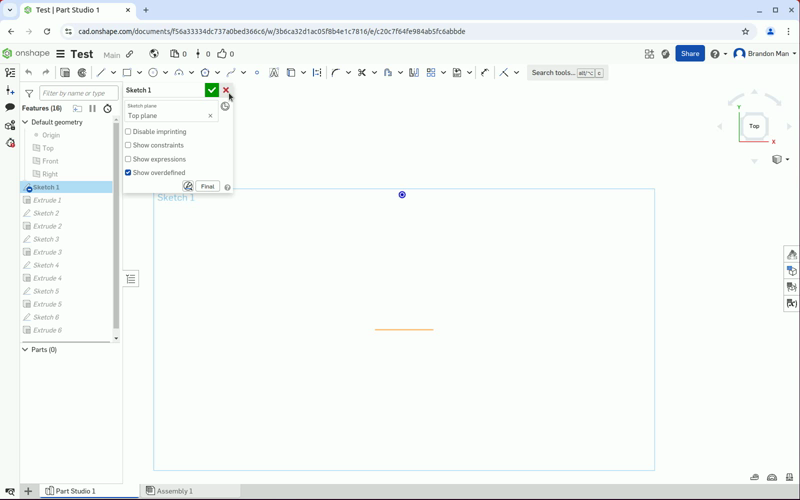
key(shift+s)
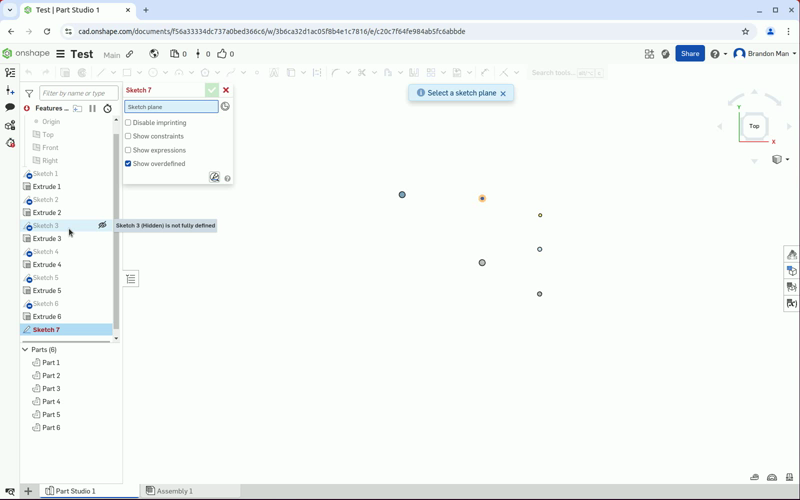
scroll(3)
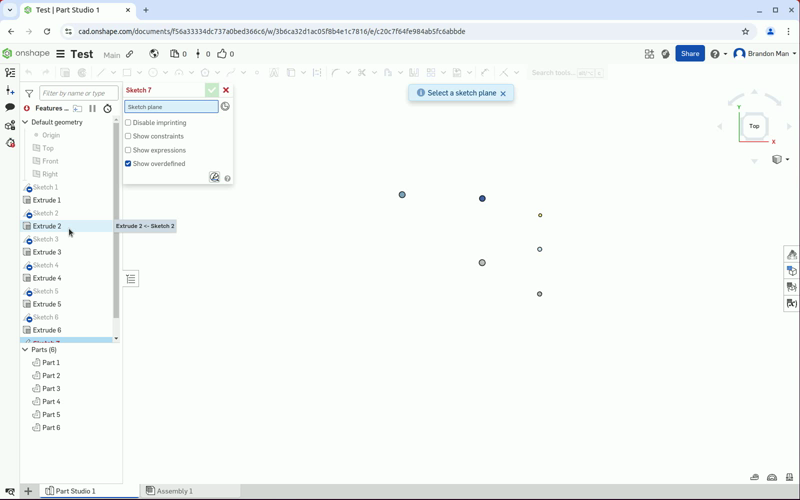
mouse_move(69, 150)
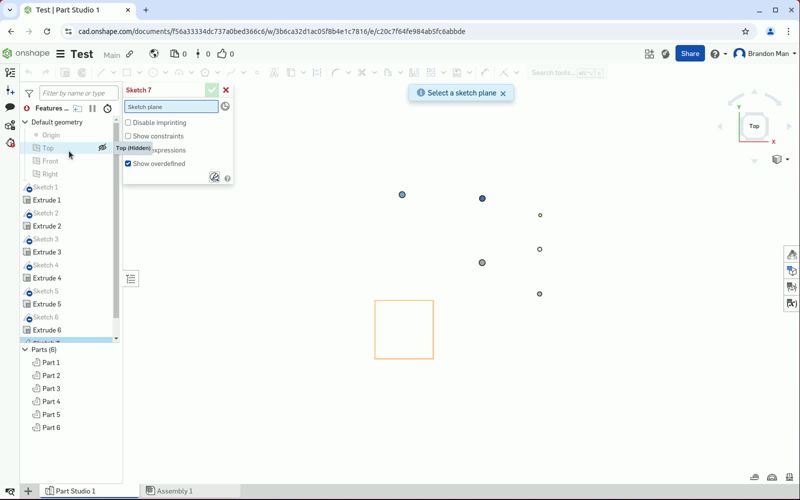
click(69, 150)
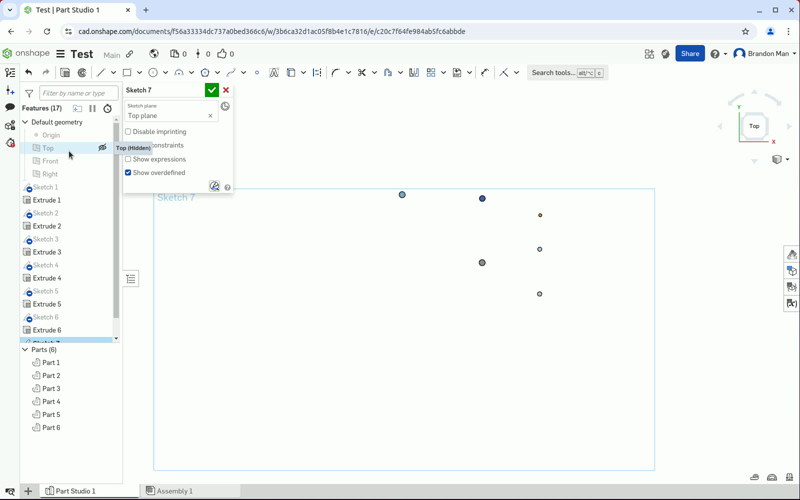
mouse_move(73, 352)
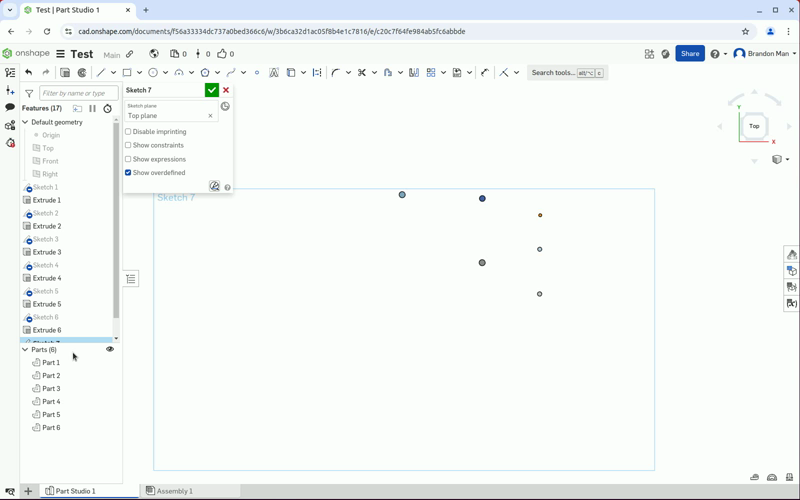
key(y)
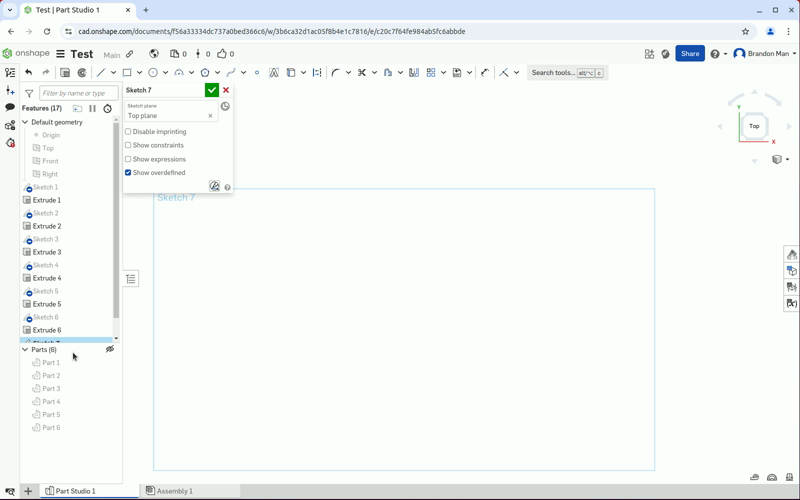
key(c)
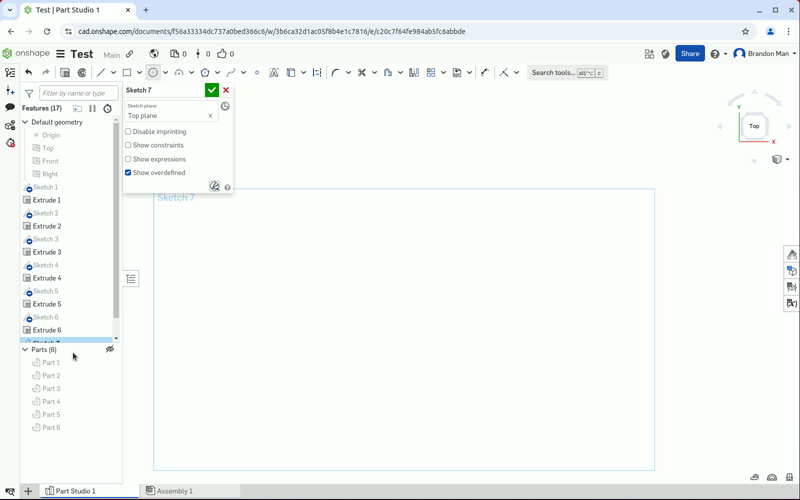
key_down(shift)
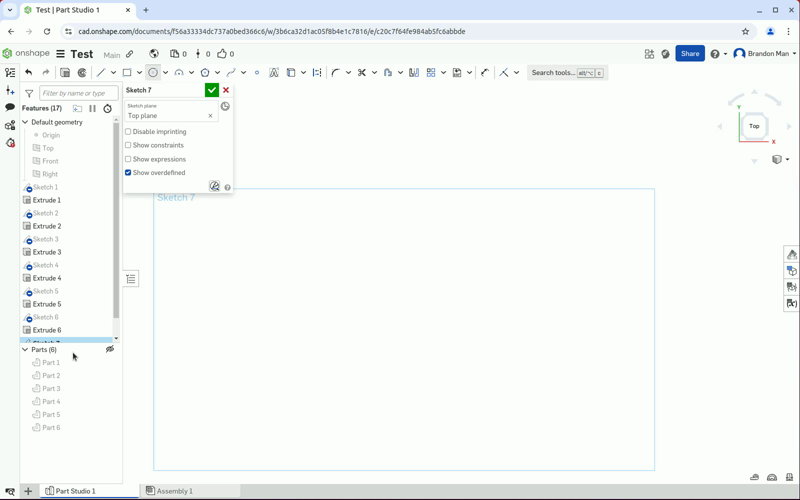
mouse_move(460, 249)
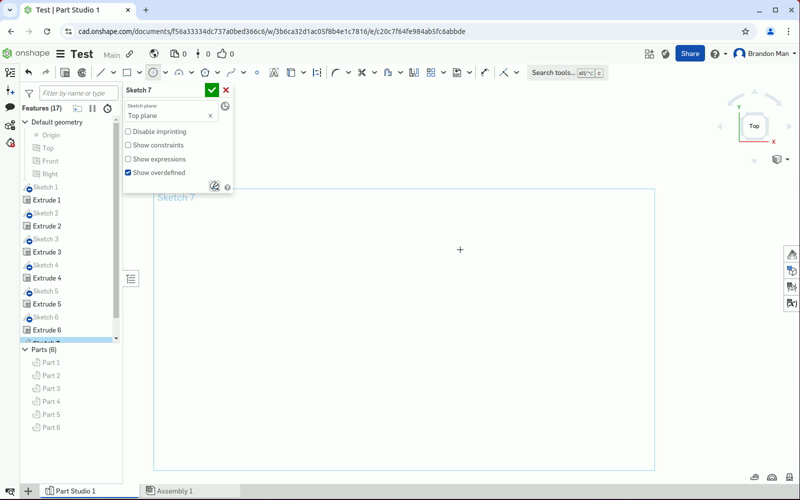
click(460, 249)
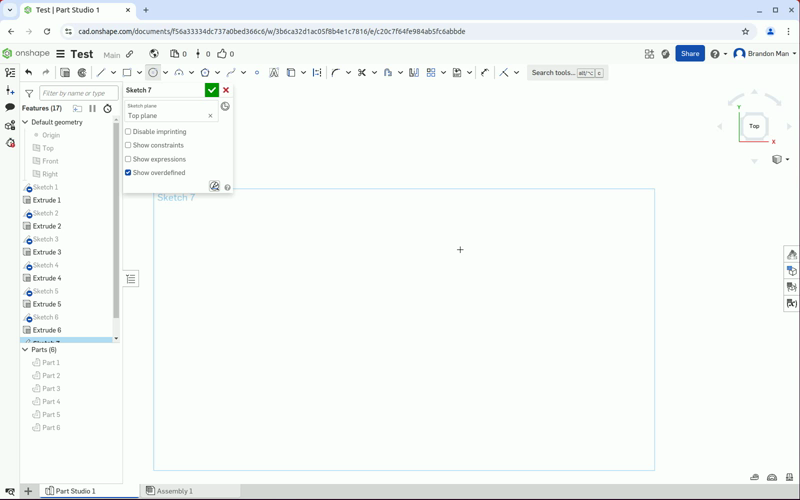
key_up(shift)
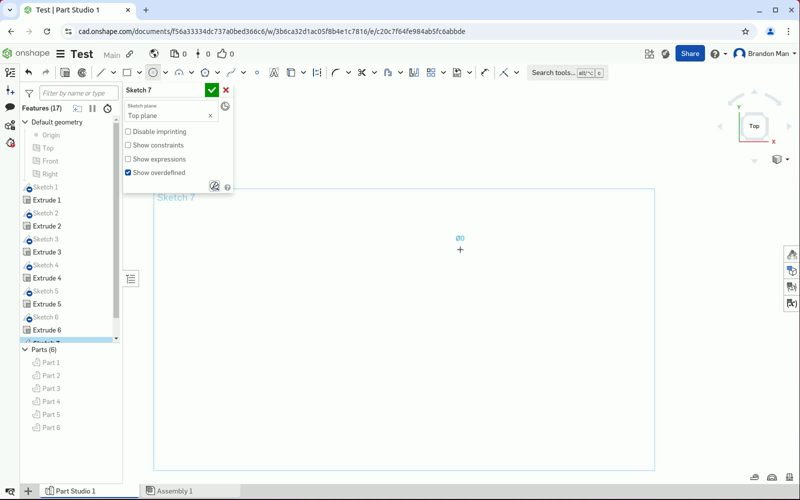
mouse_move(461, 249)
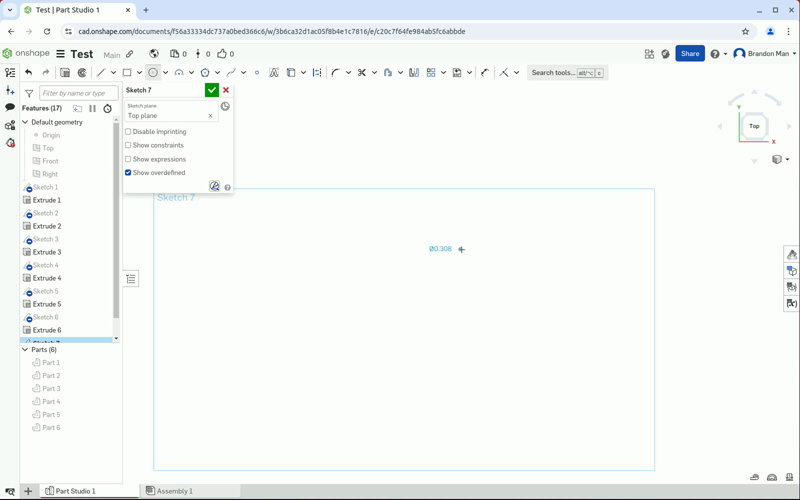
scroll(6)
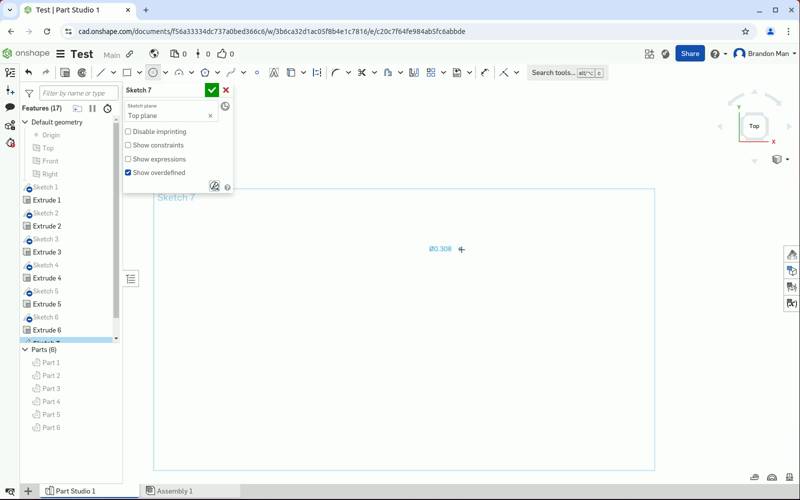
scroll(6)
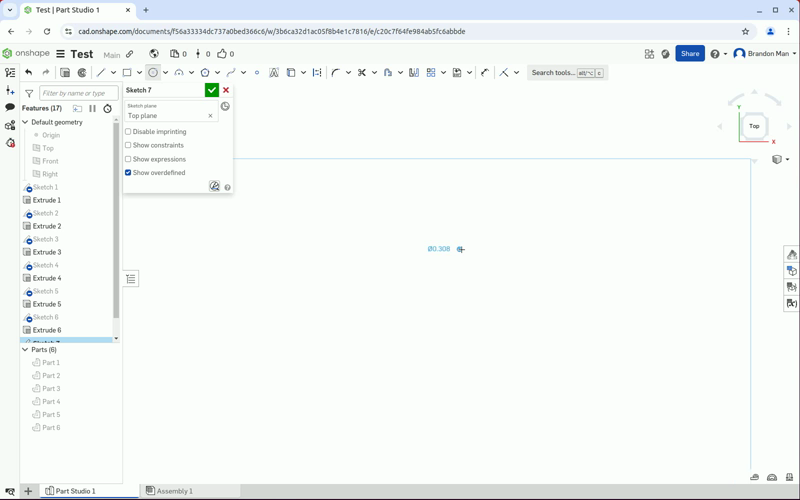
scroll(6)
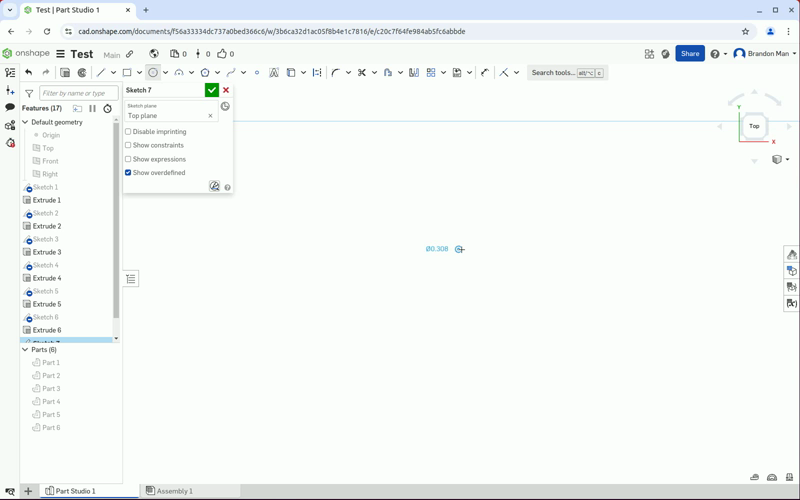
scroll(6)
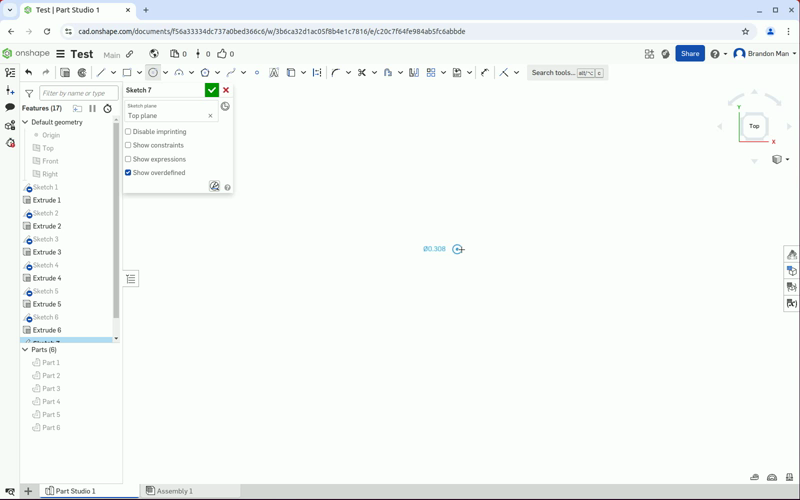
scroll(6)
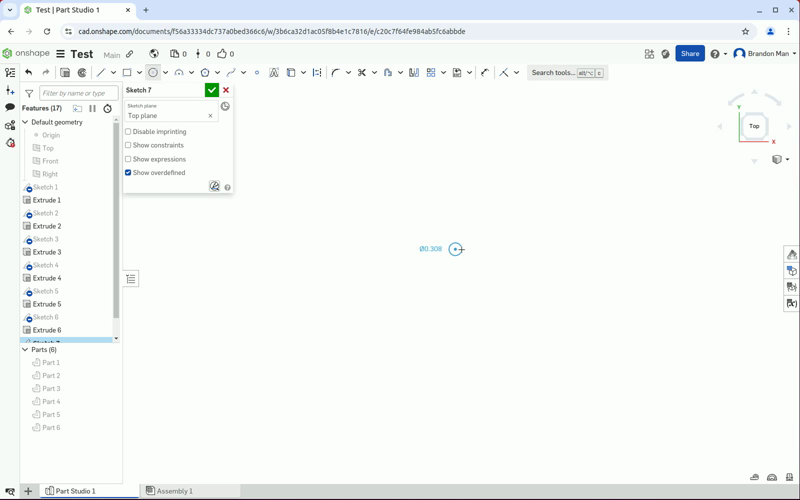
scroll(6)
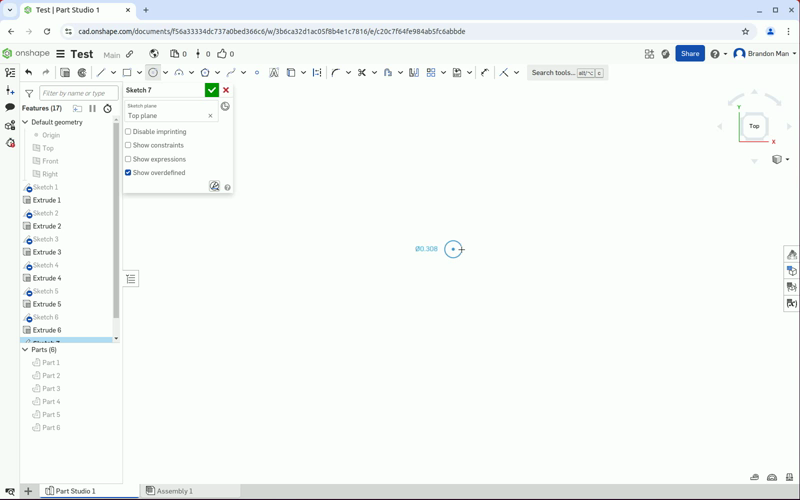
scroll(6)
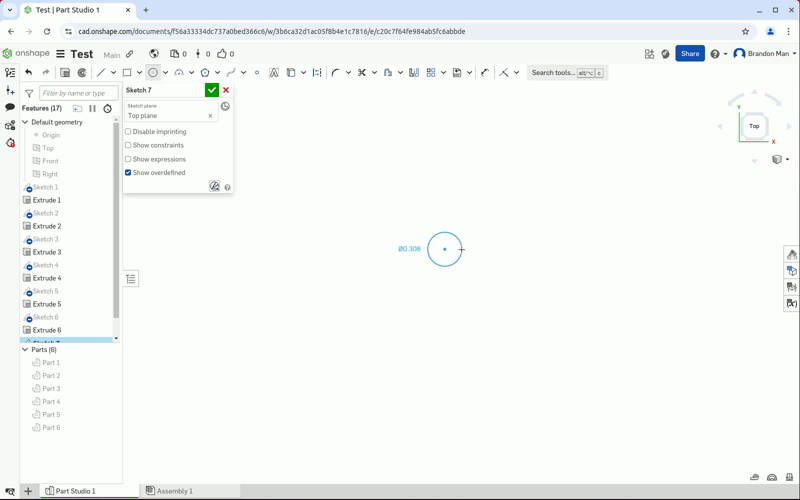
click(461, 249)
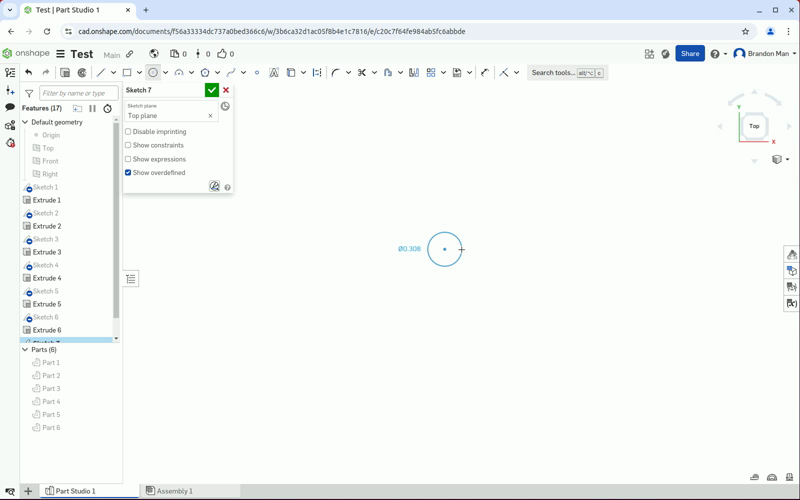
scroll(-6)
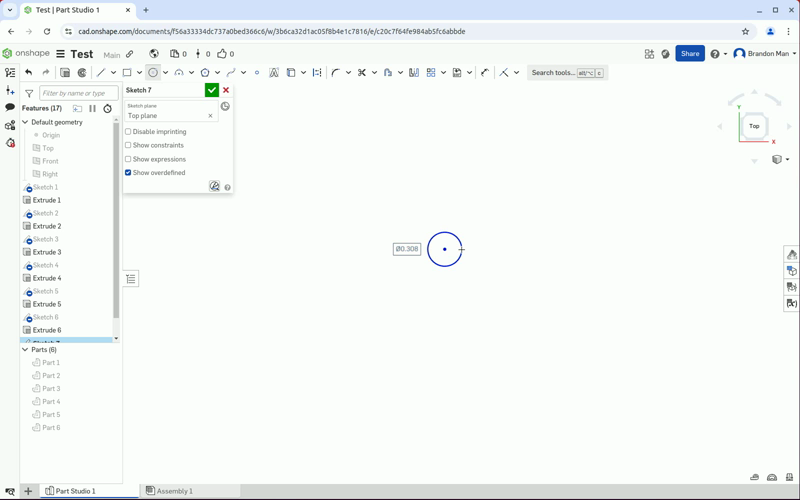
scroll(-6)
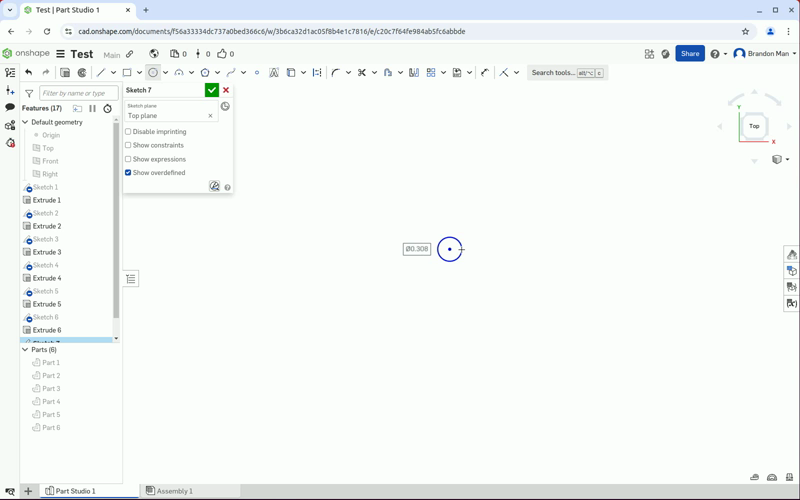
scroll(-6)
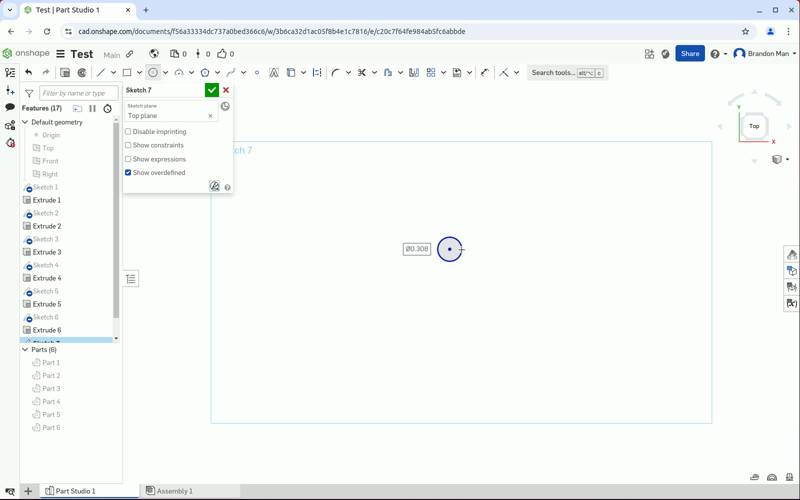
scroll(-6)
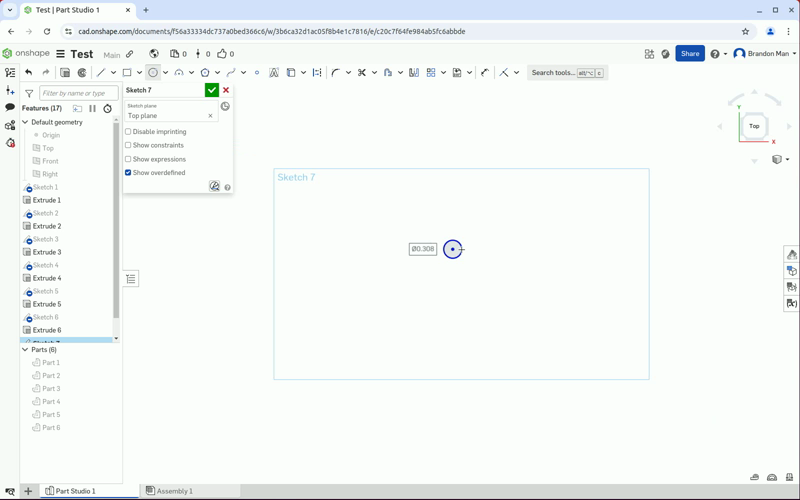
scroll(-6)
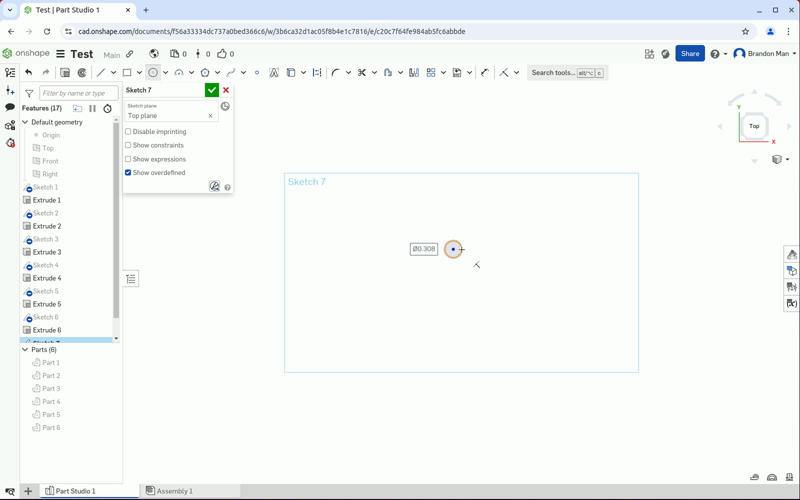
scroll(-6)
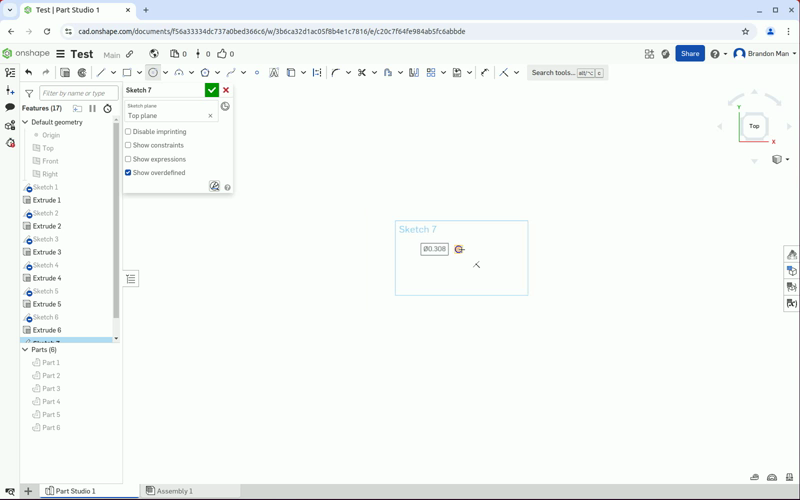
scroll(-6)
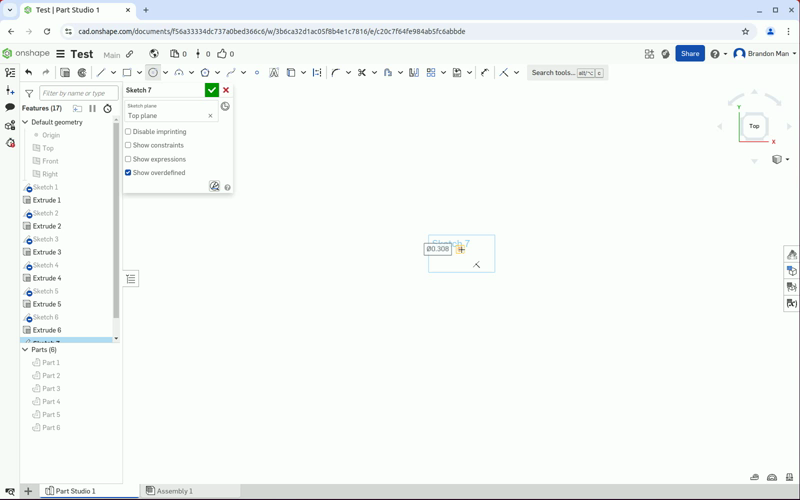
key(esc)
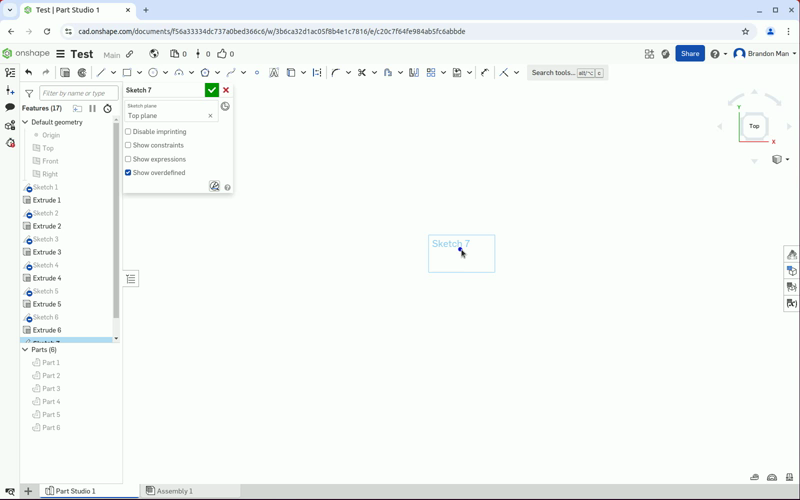
mouse_move(461, 249)
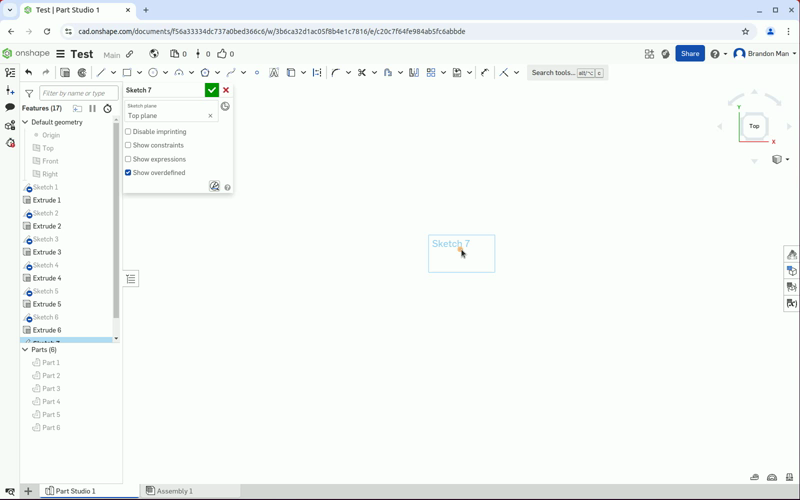
scroll(6)
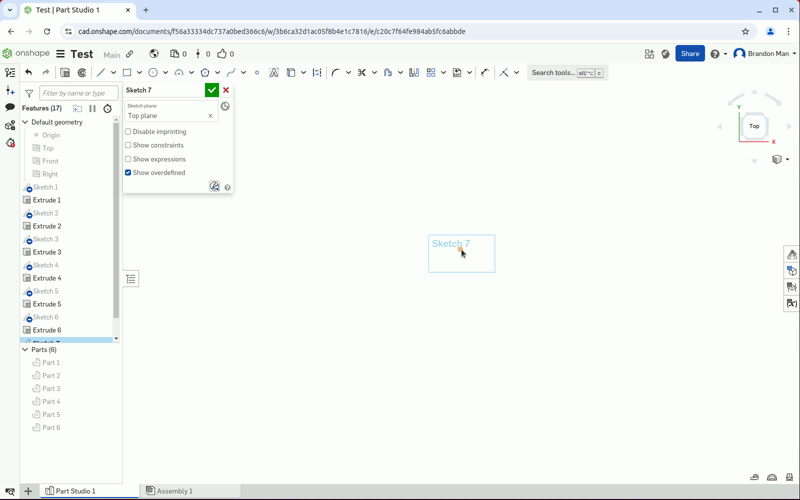
scroll(6)
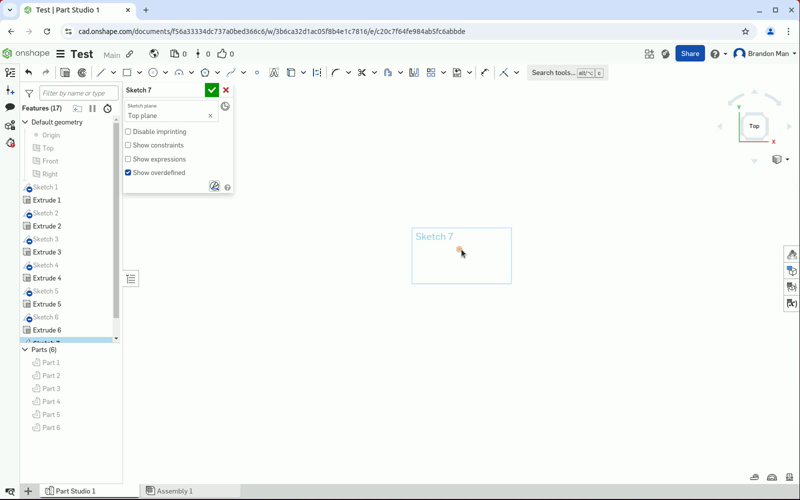
scroll(6)
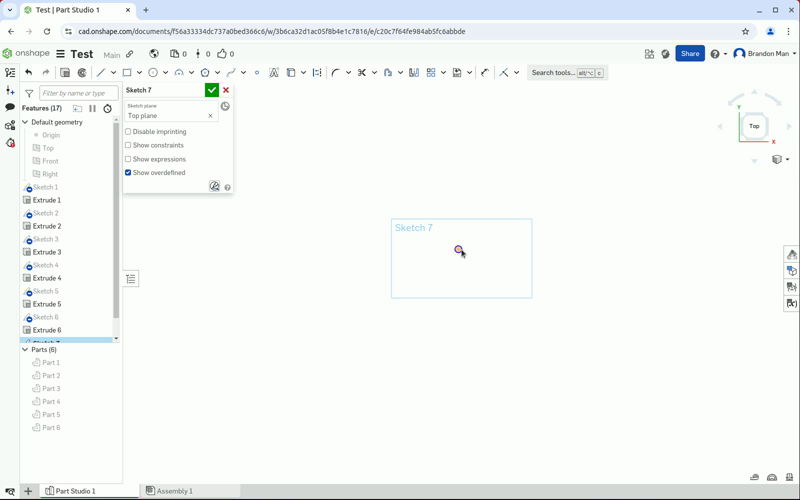
scroll(6)
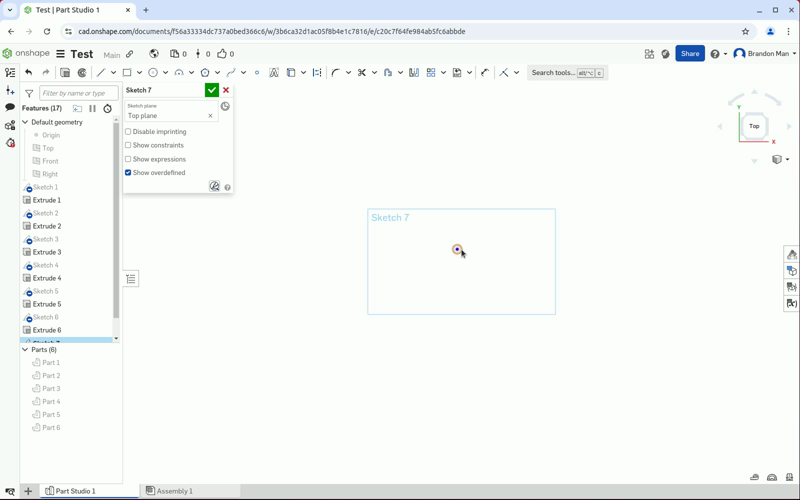
scroll(6)
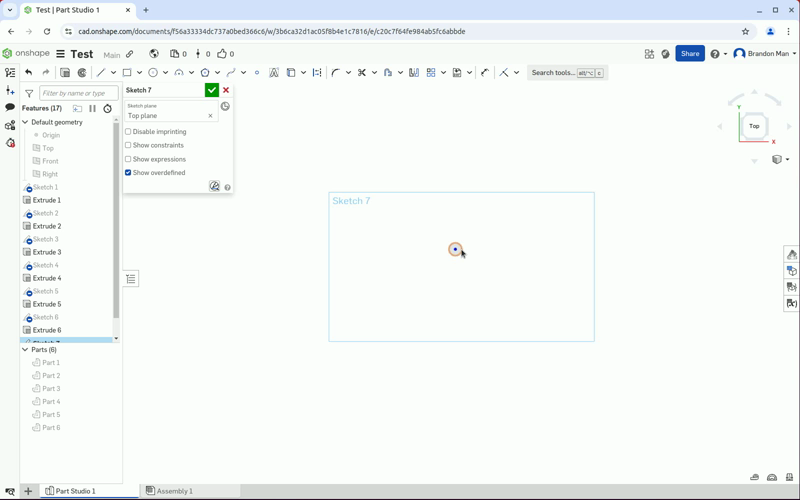
scroll(6)
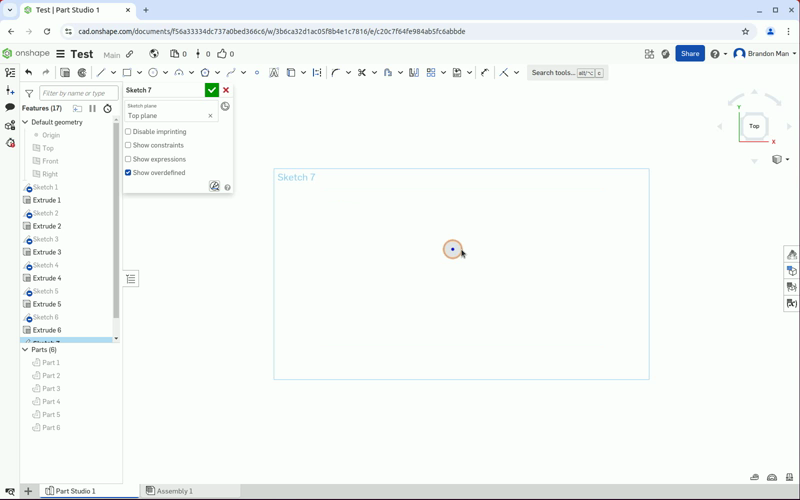
scroll(6)
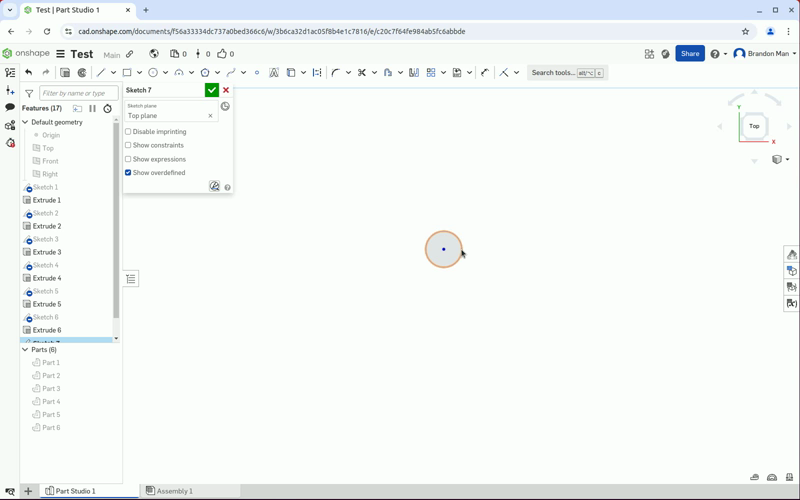
click(461, 249)
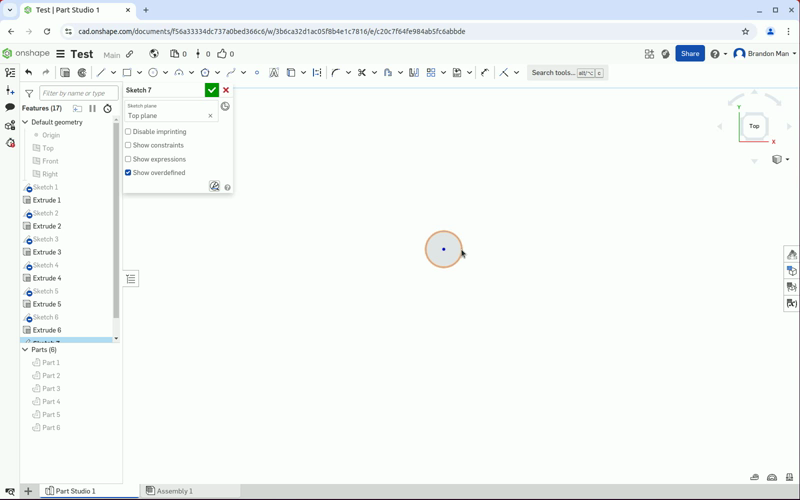
scroll(-6)
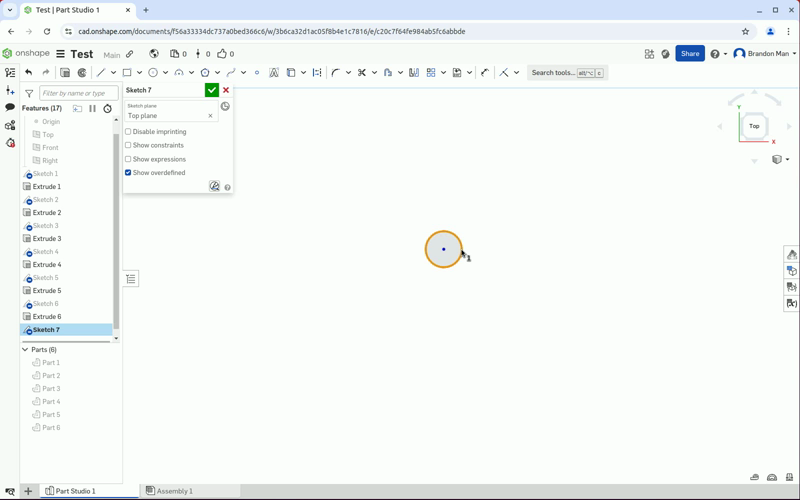
scroll(-6)
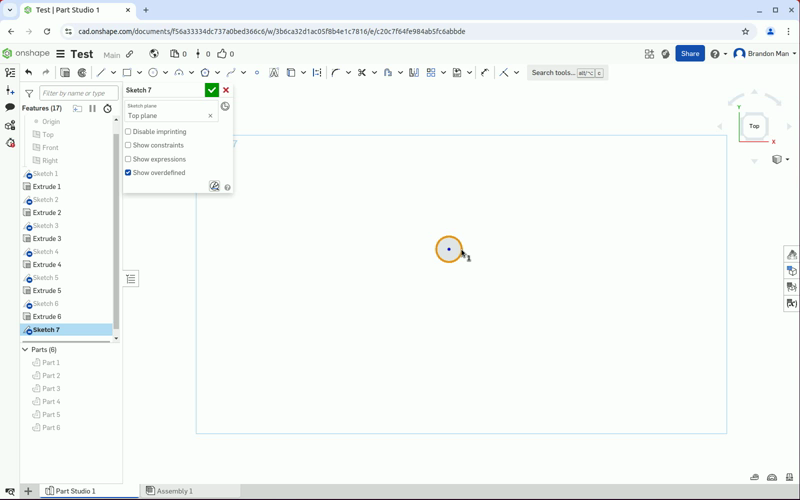
scroll(-6)
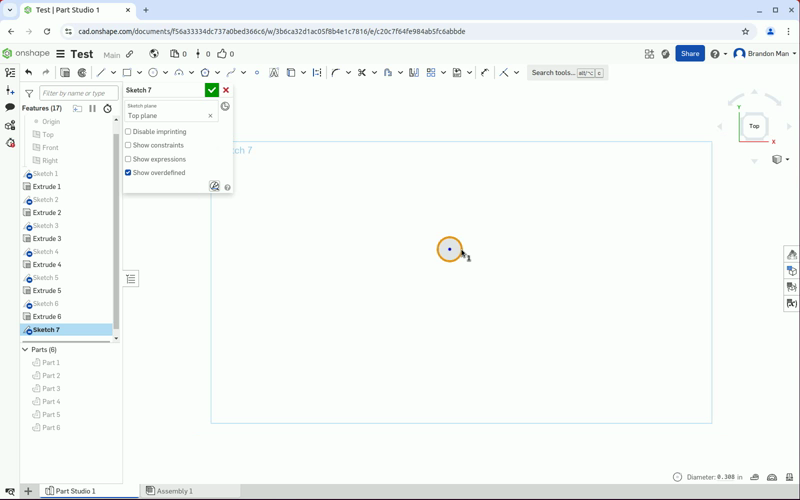
scroll(-6)
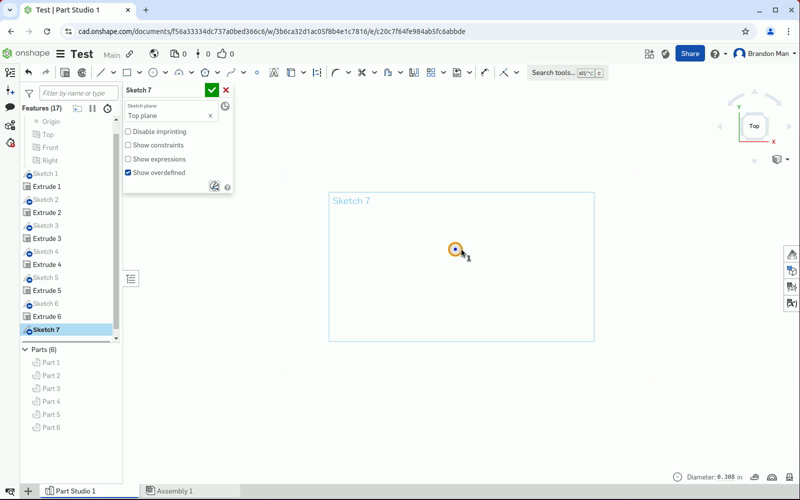
scroll(-6)
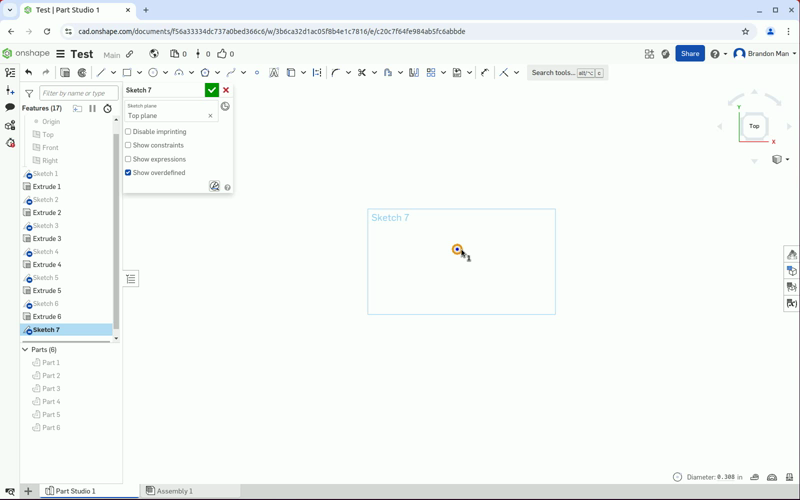
scroll(-6)
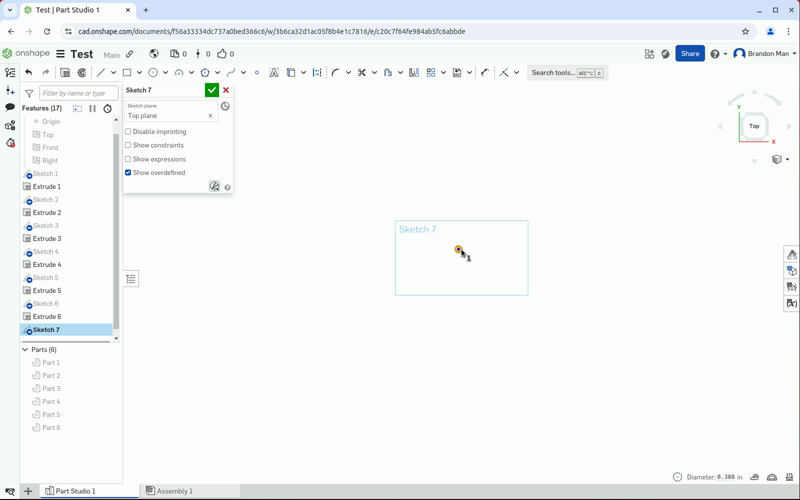
scroll(-6)
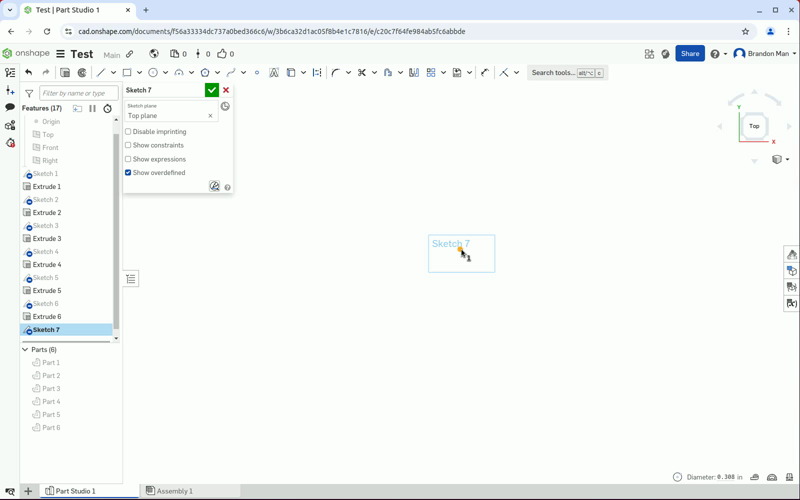
mouse_move(73, 352)
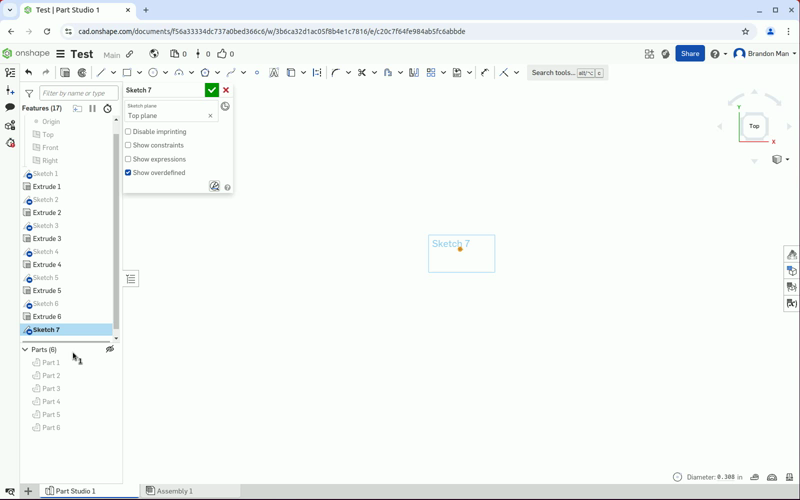
key(shift+y)
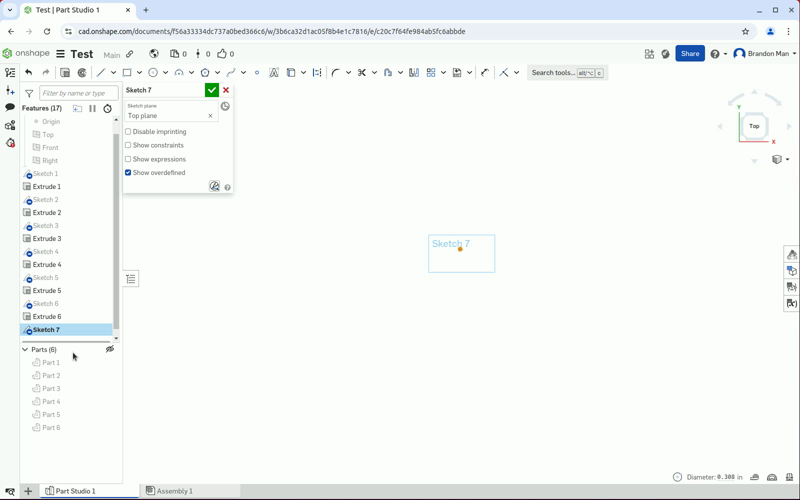
key(shift+e)
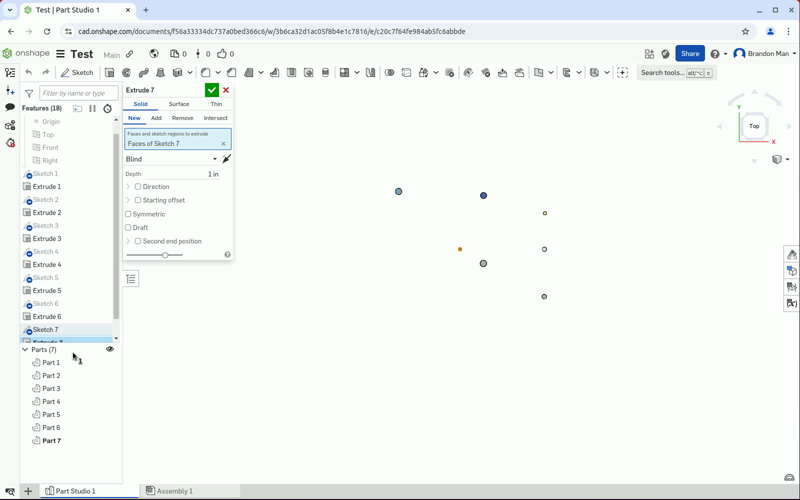
mouse_move(143, 106)
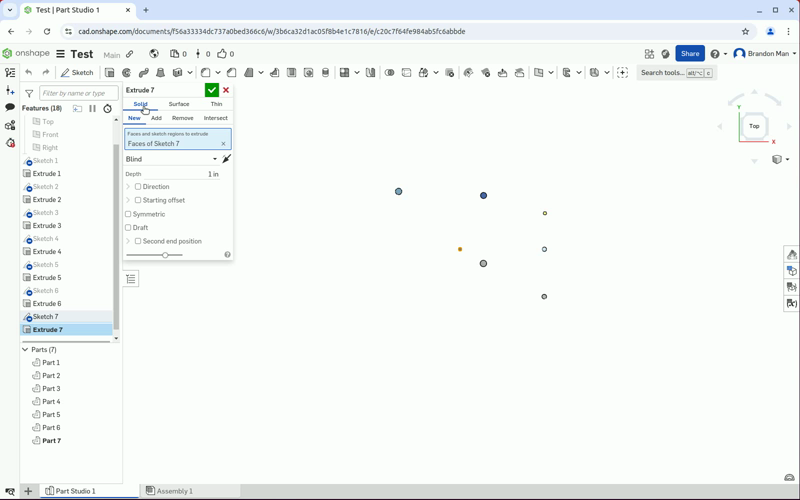
click(143, 106)
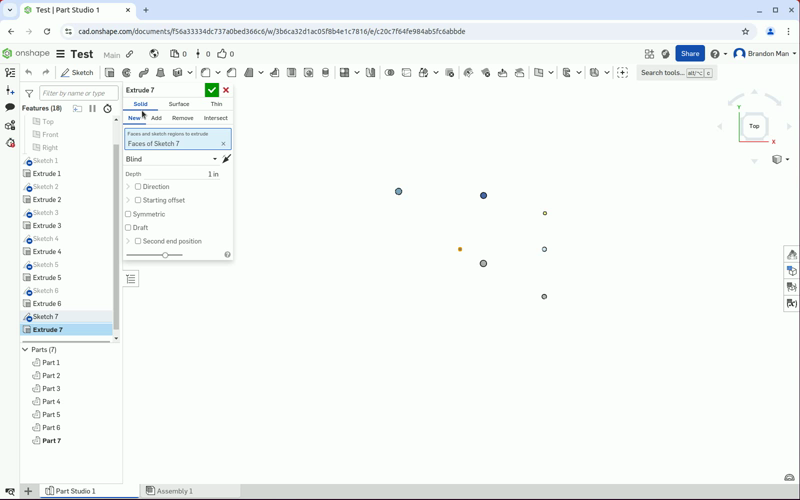
mouse_move(137, 120)
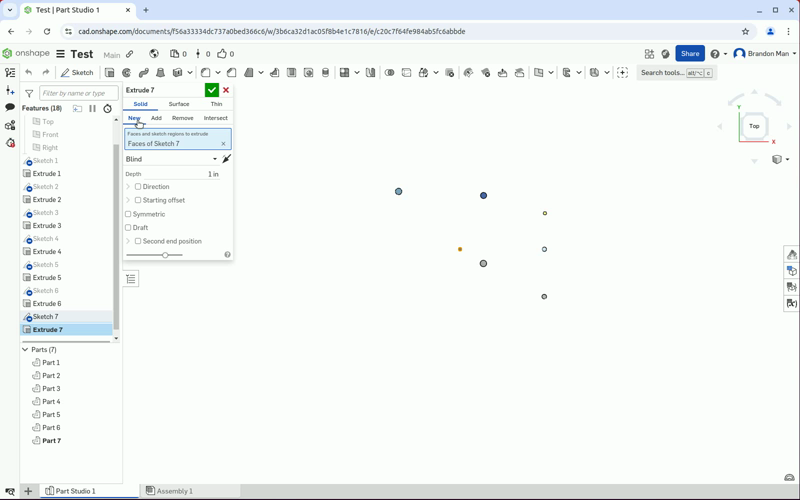
click(137, 120)
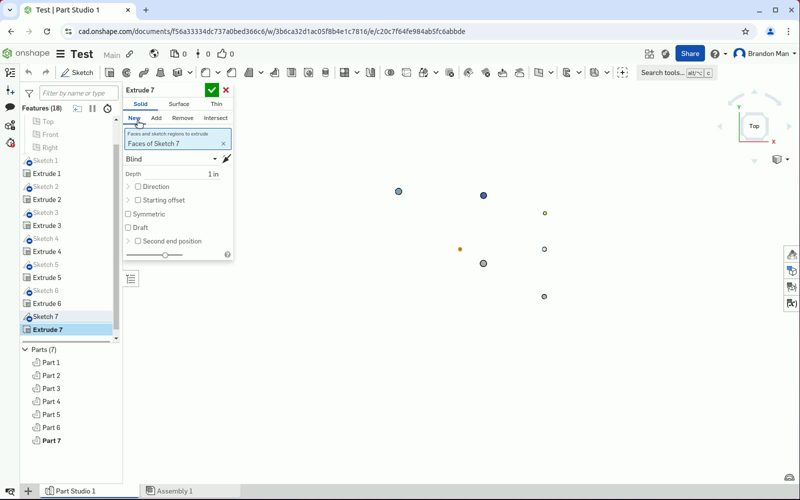
key(tab, 4)
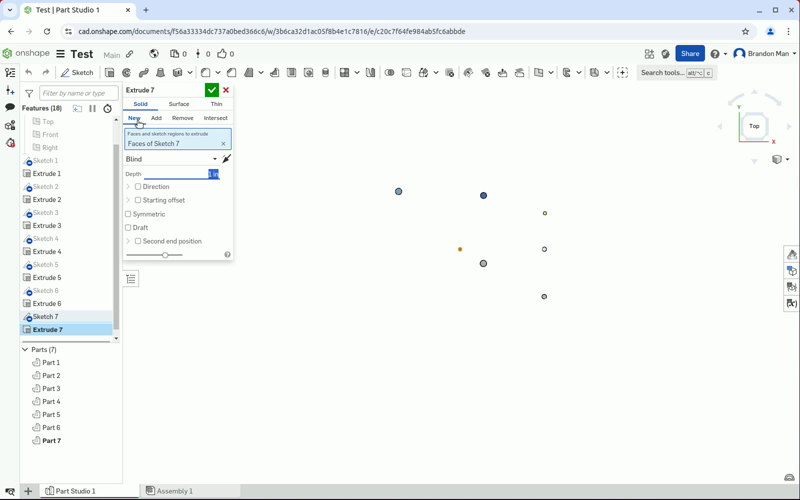
text(-23.108)
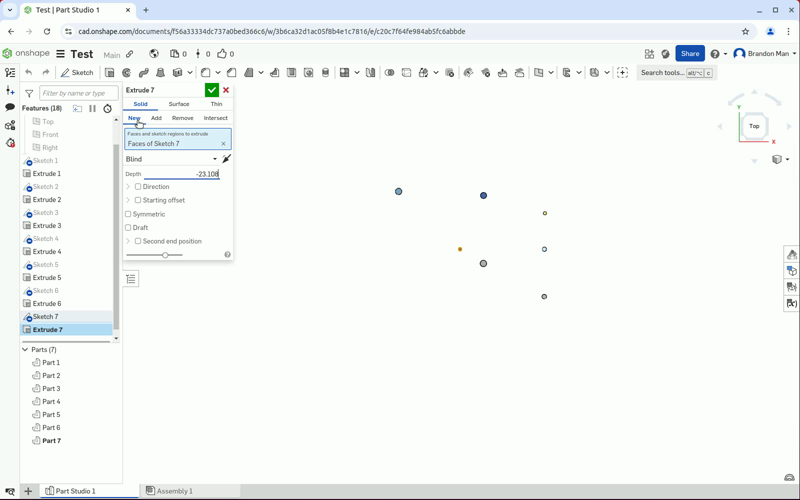
key(enter)
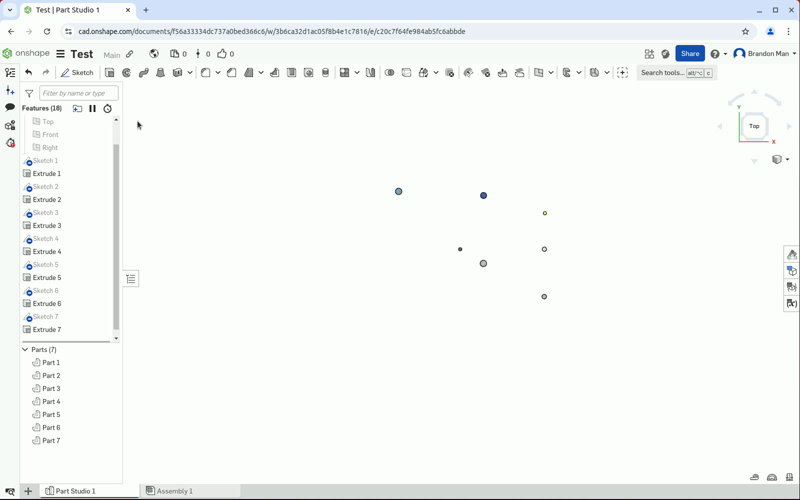
key(shift+h)
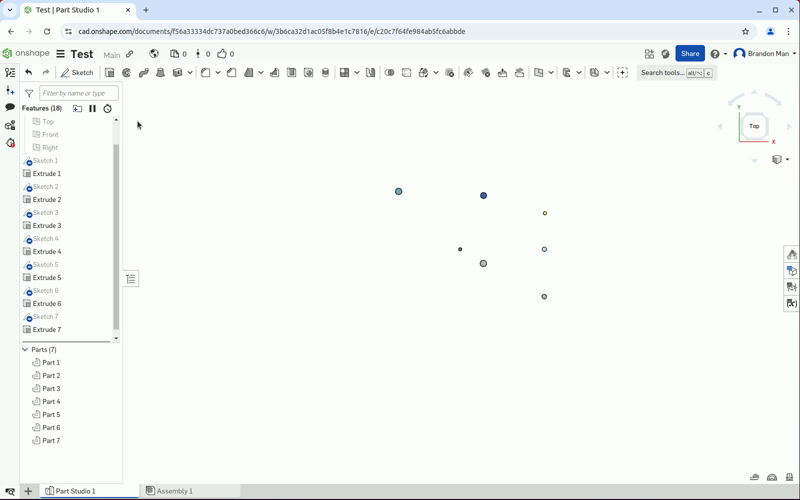
key(shift+h)
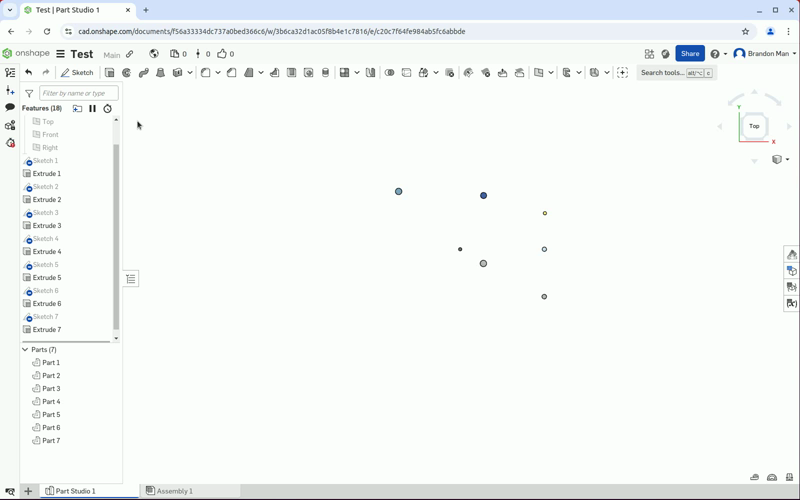
mouse_move(69, 163)
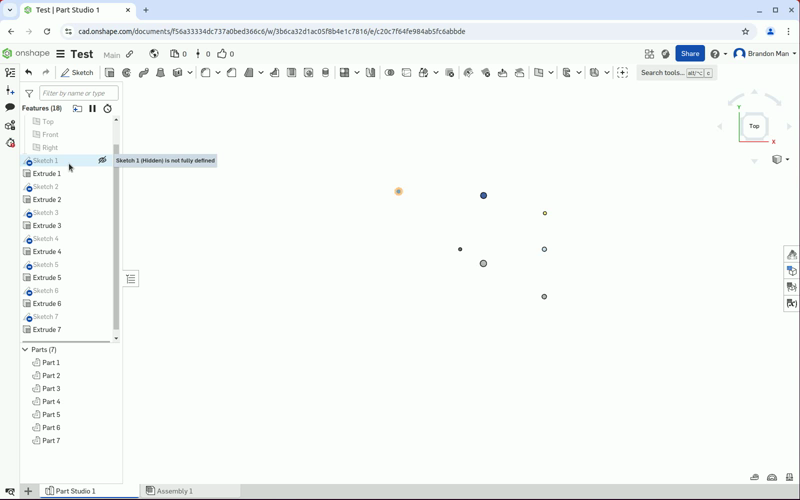
click(69, 163)
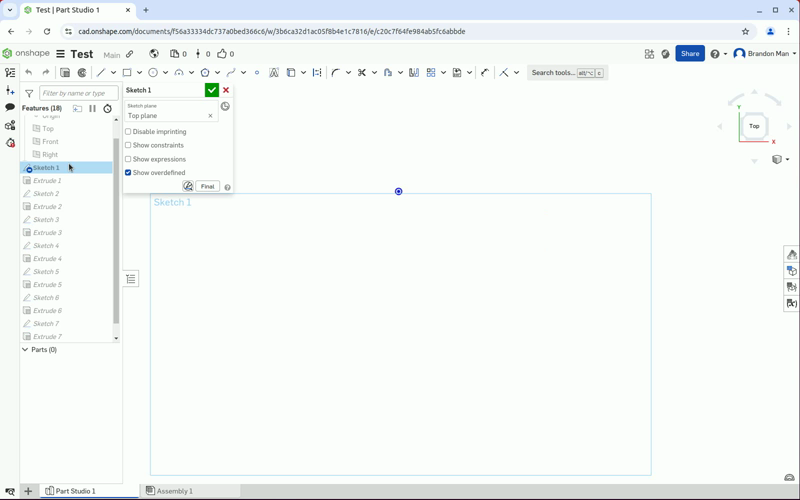
mouse_move(229, 92)
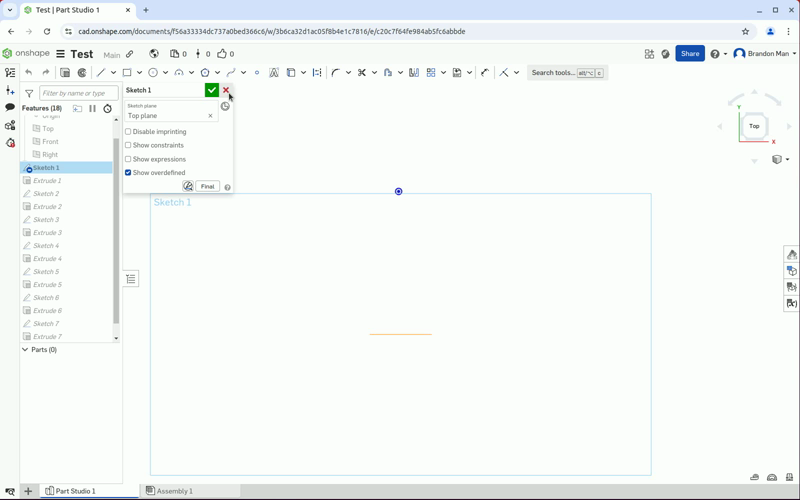
click(229, 92)
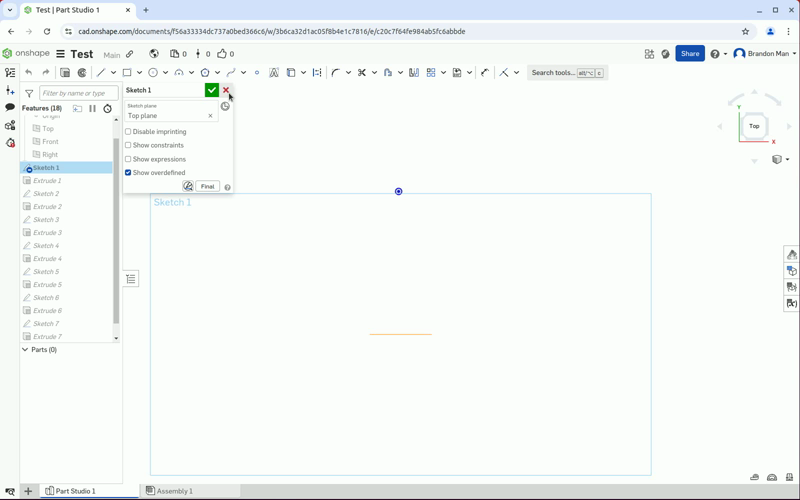
key(shift+s)
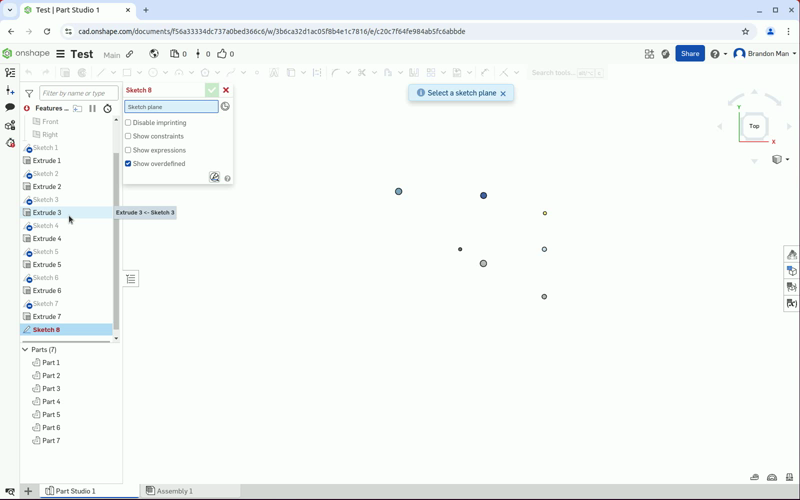
scroll(3)
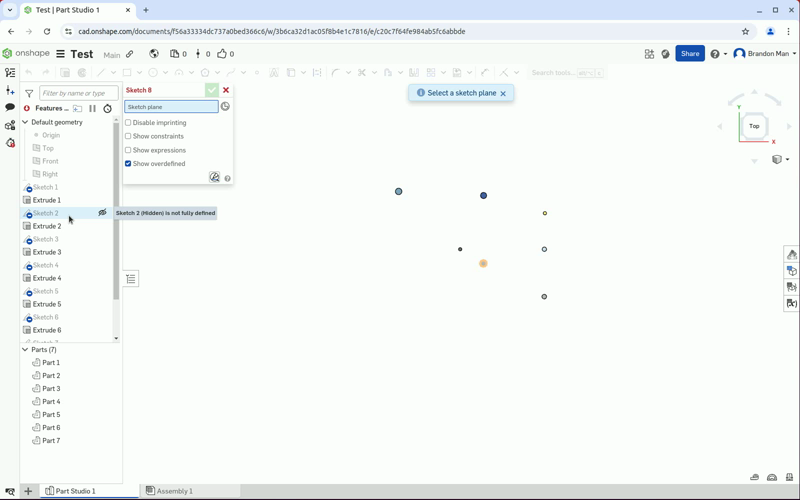
mouse_move(69, 150)
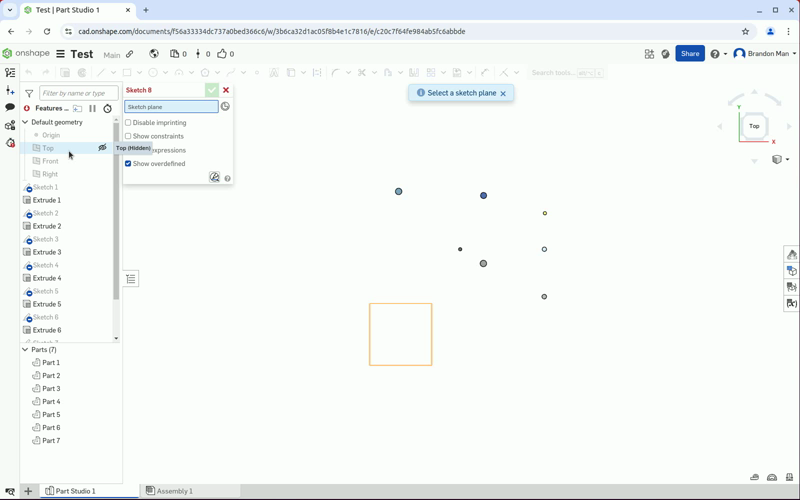
click(69, 150)
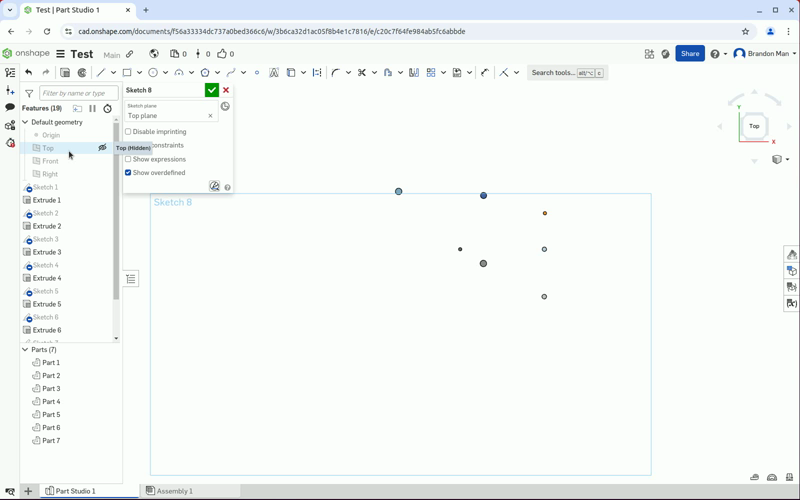
mouse_move(73, 352)
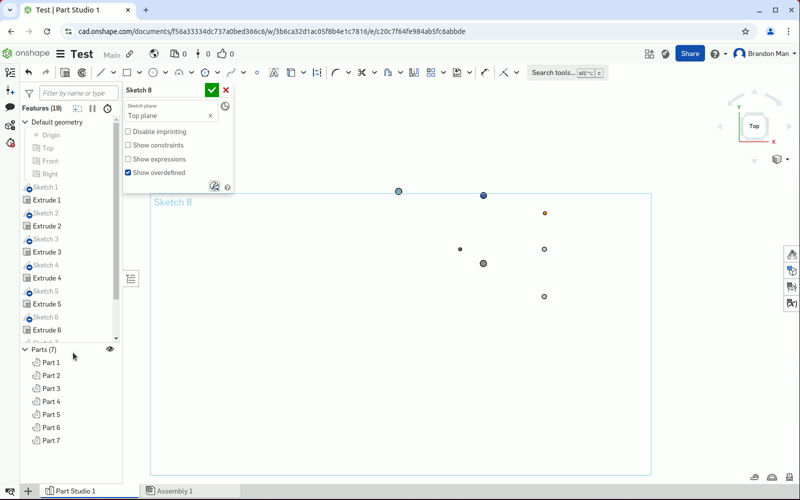
key(y)
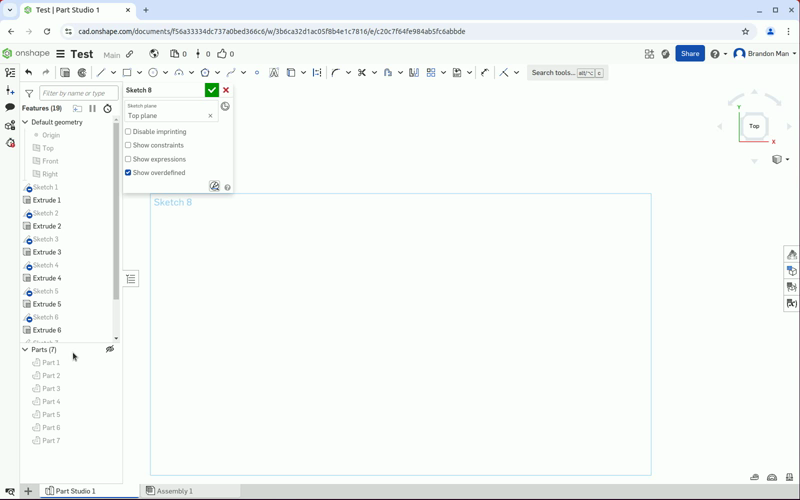
key(c)
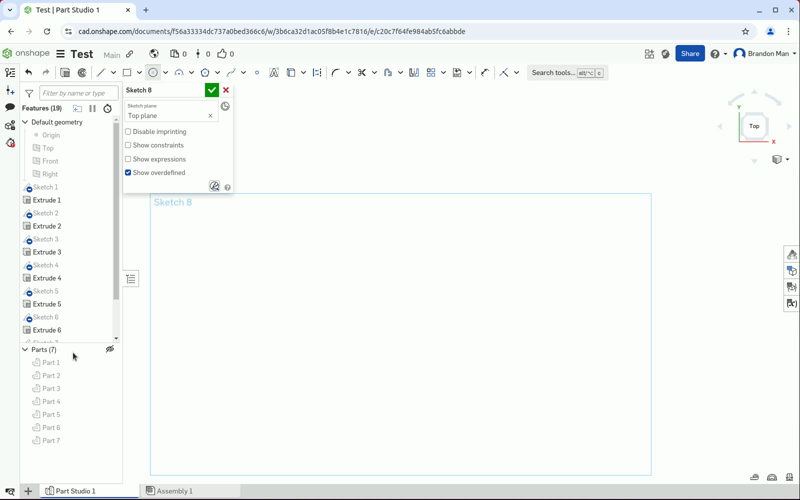
key_down(shift)
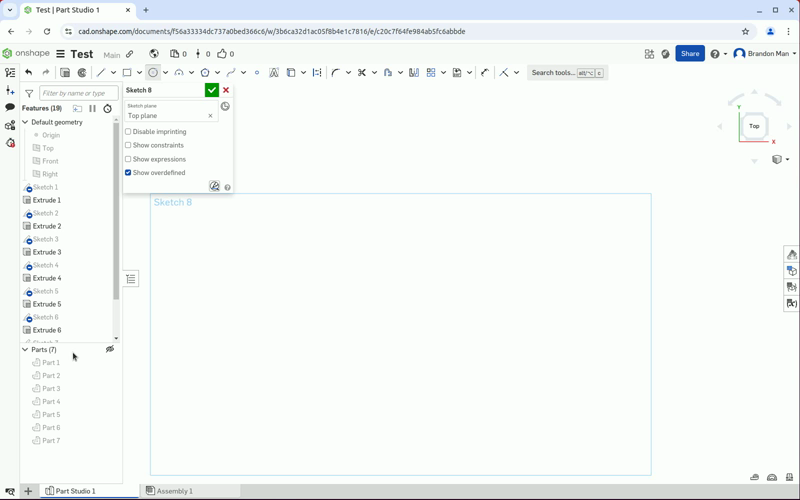
mouse_move(500, 282)
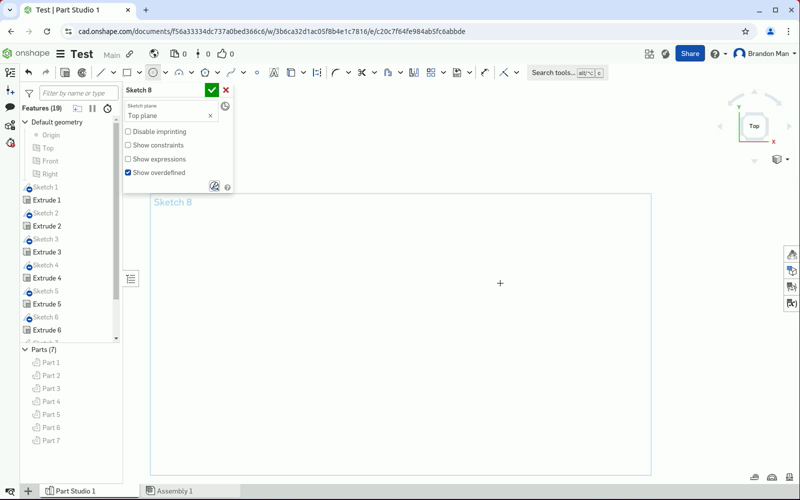
click(500, 282)
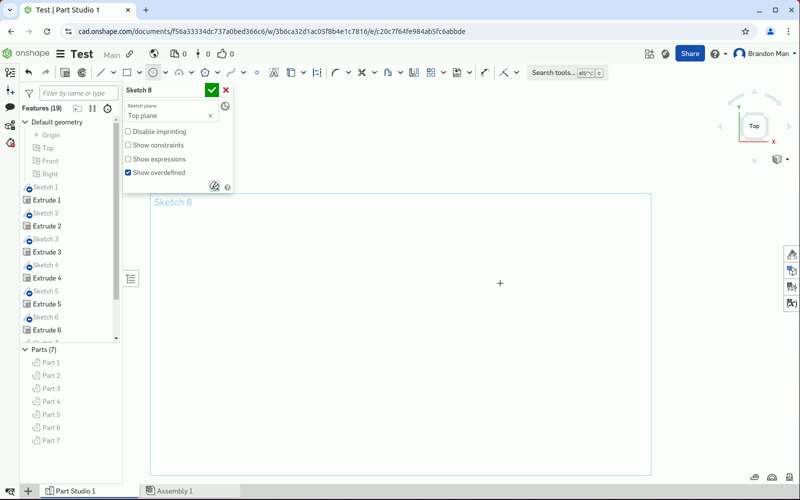
key_up(shift)
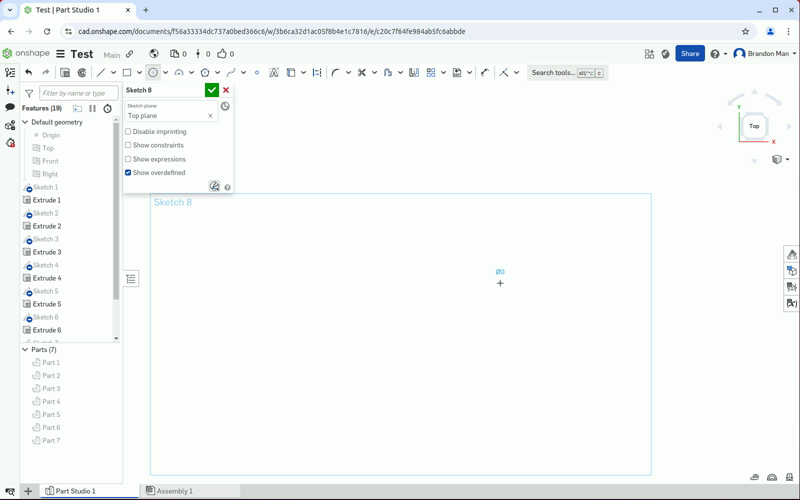
mouse_move(501, 282)
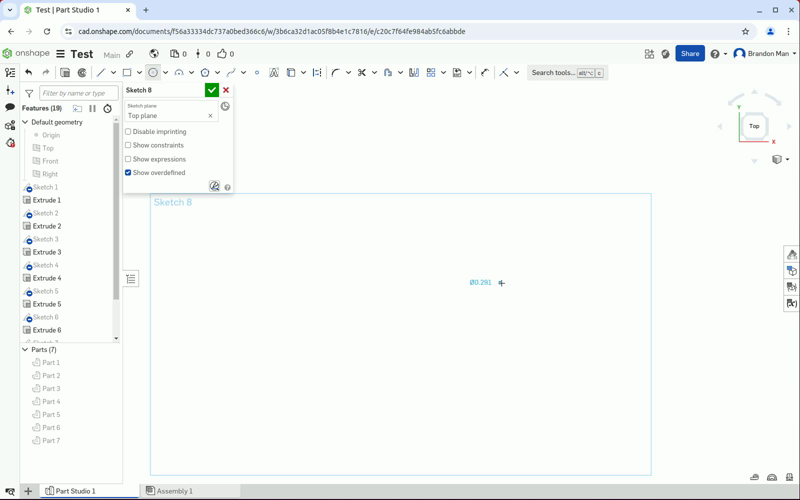
scroll(6)
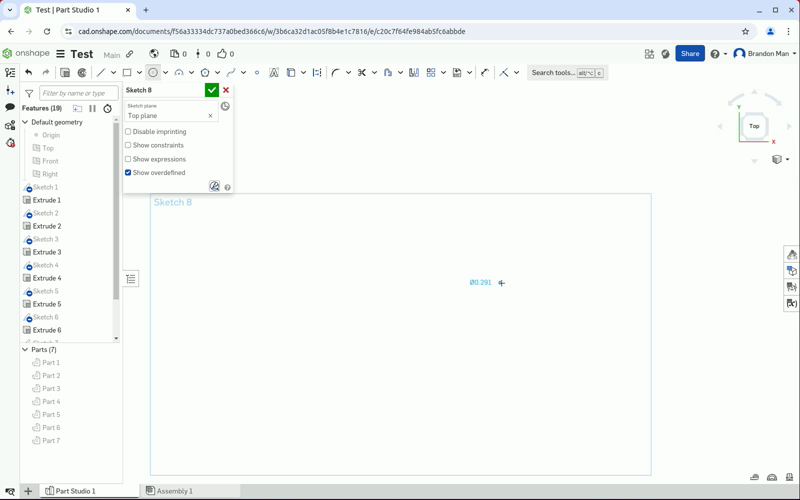
scroll(6)
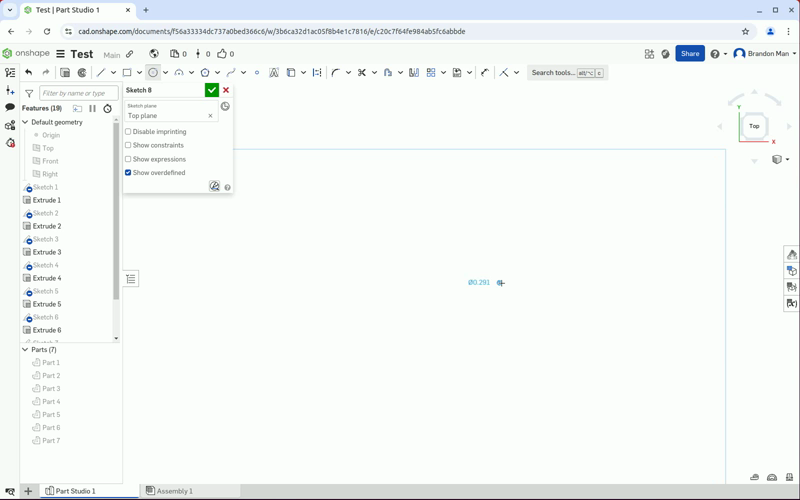
scroll(6)
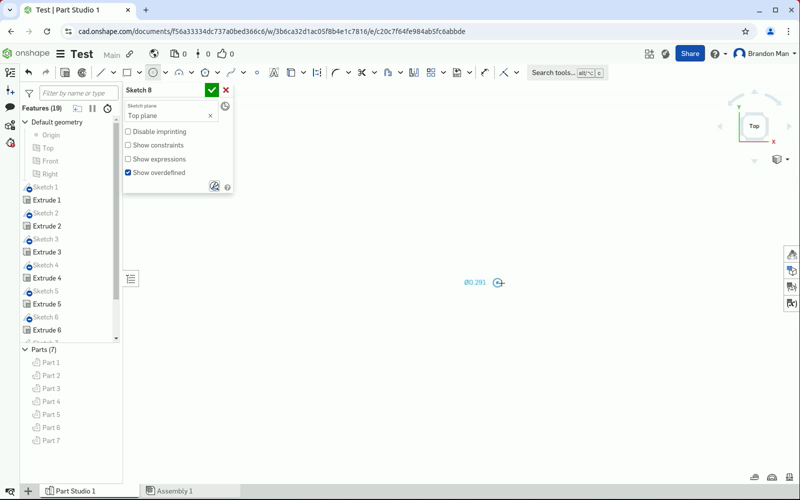
scroll(6)
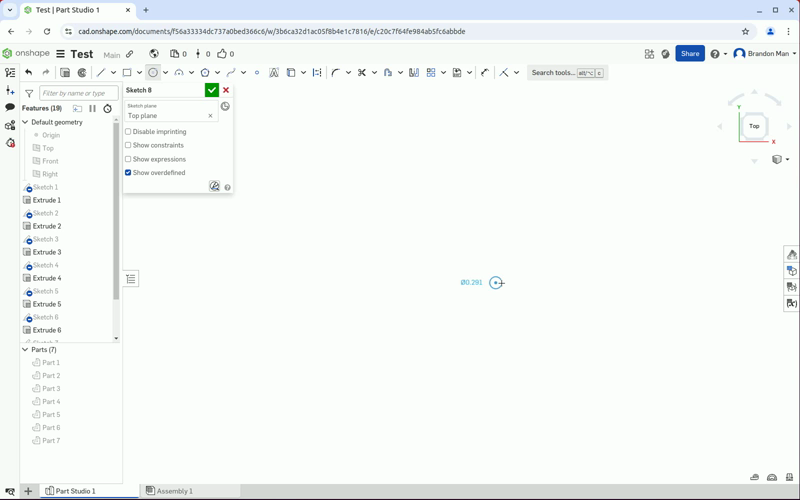
scroll(6)
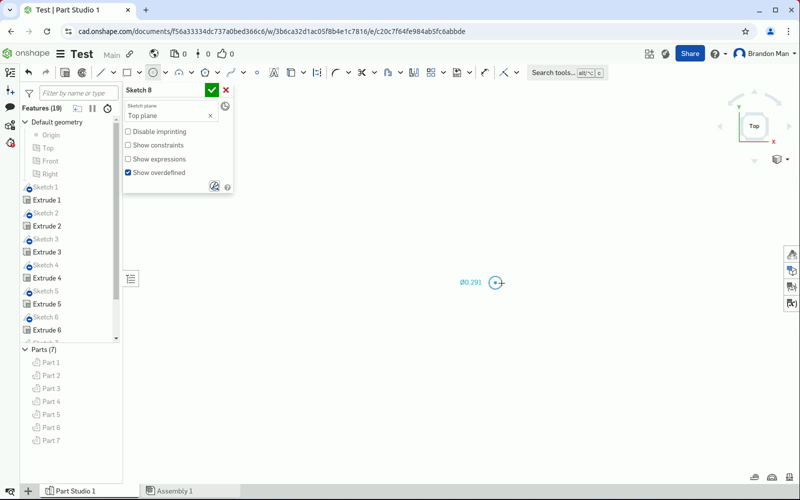
scroll(6)
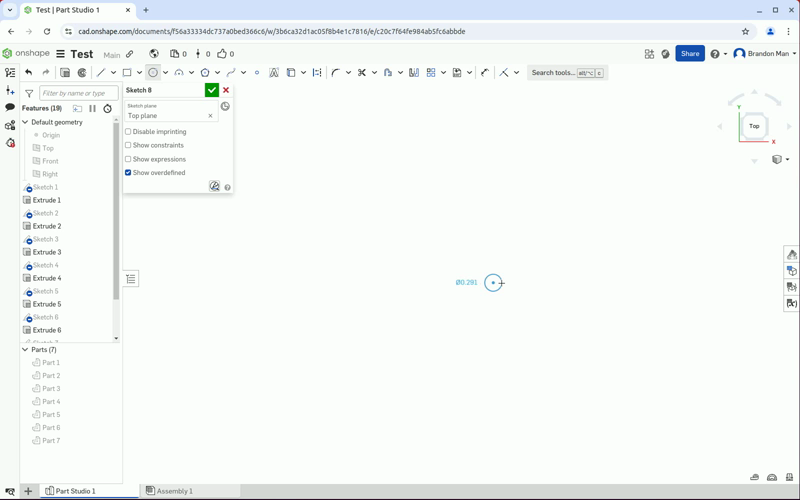
scroll(6)
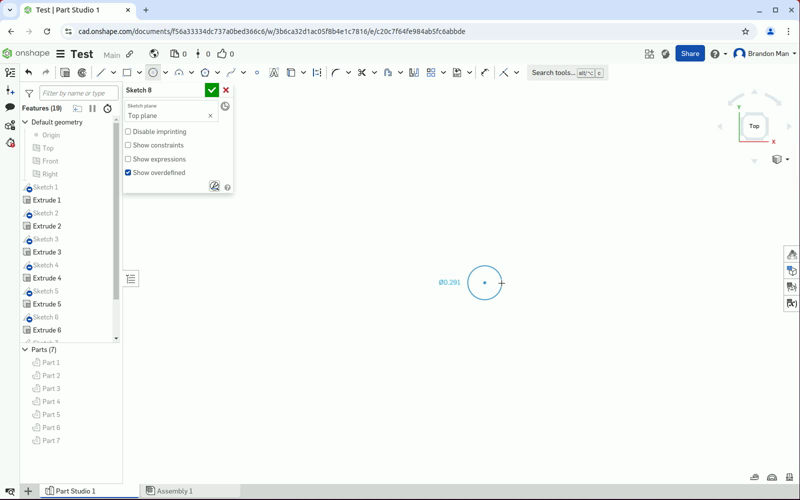
click(501, 282)
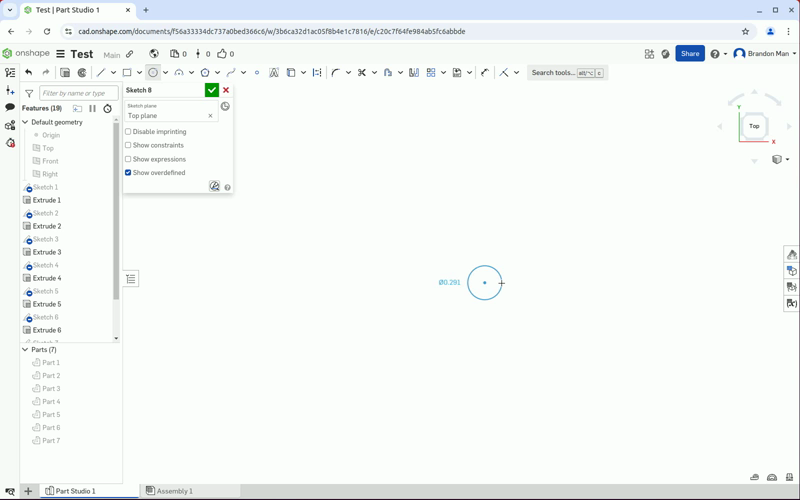
scroll(-6)
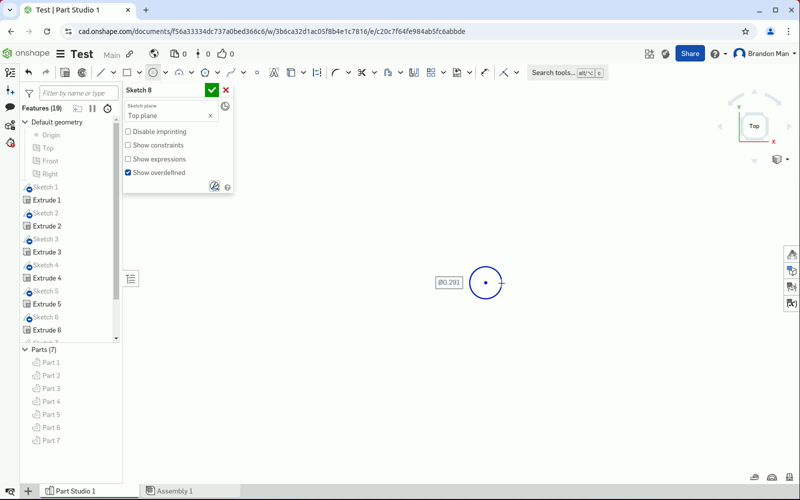
scroll(-6)
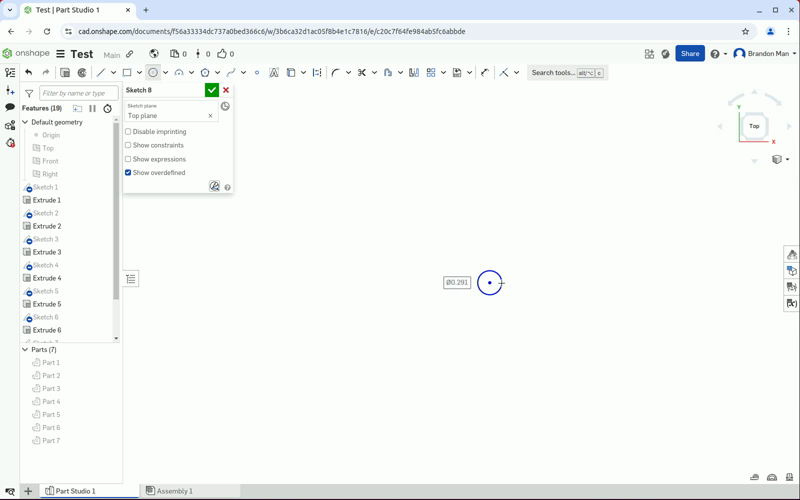
scroll(-6)
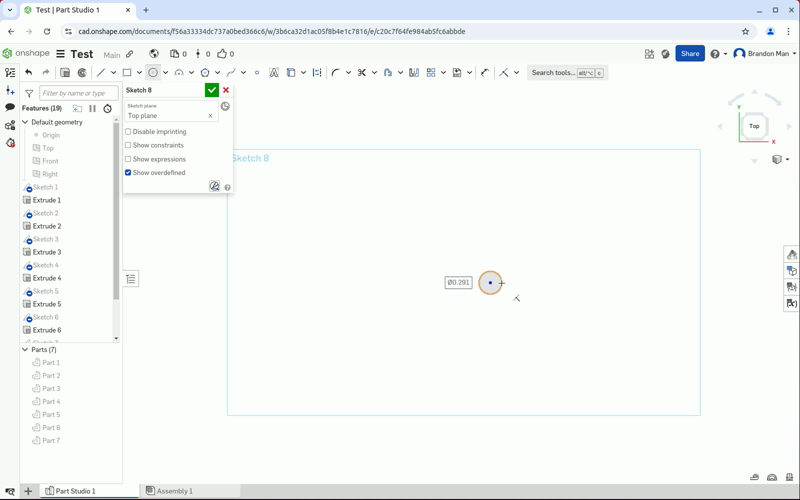
scroll(-6)
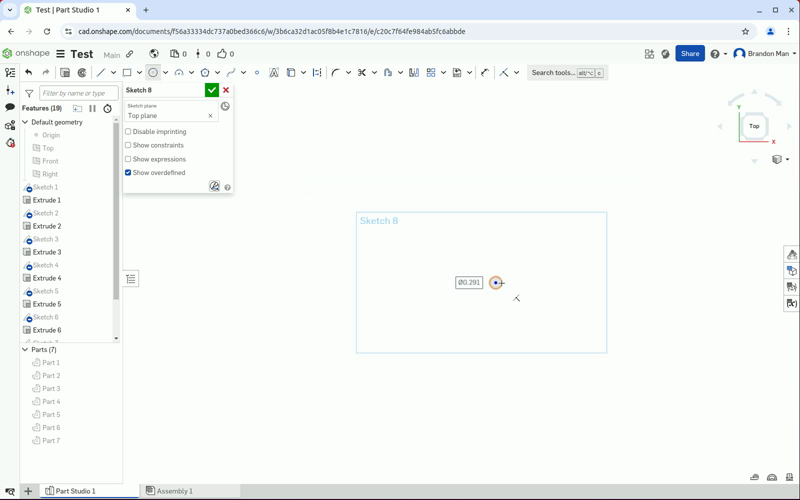
scroll(-6)
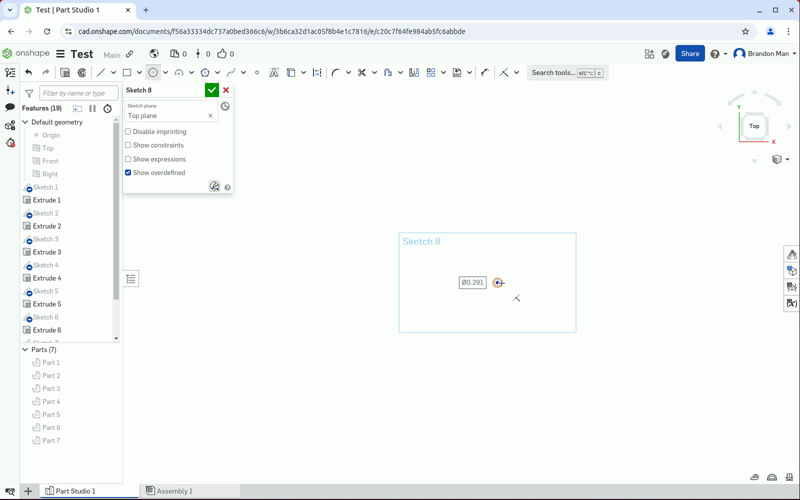
scroll(-6)
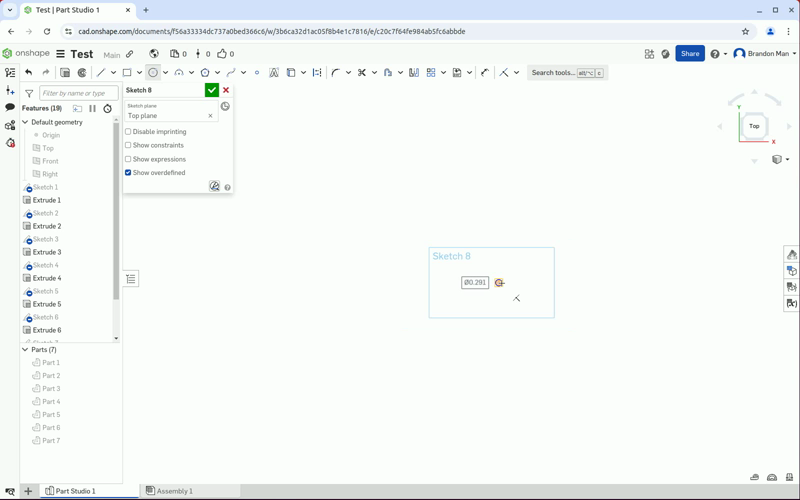
scroll(-6)
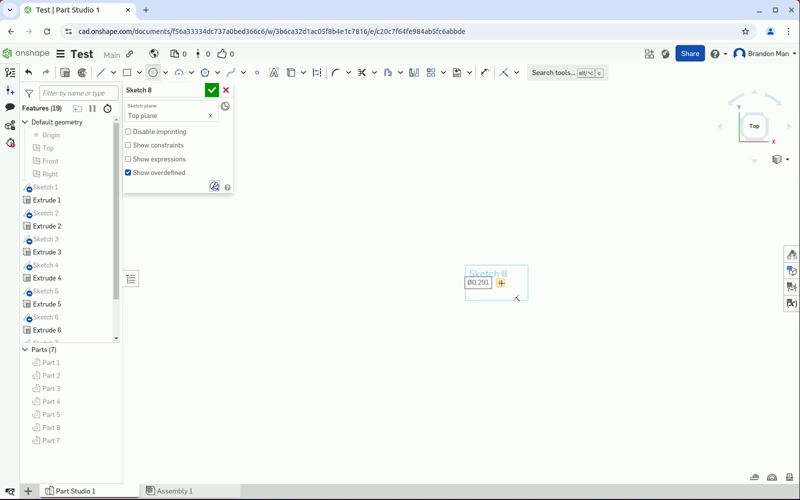
key(esc)
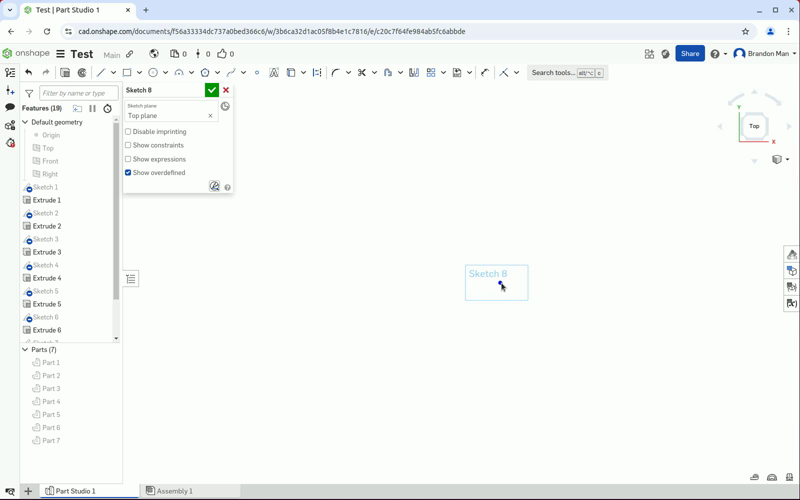
mouse_move(499, 283)
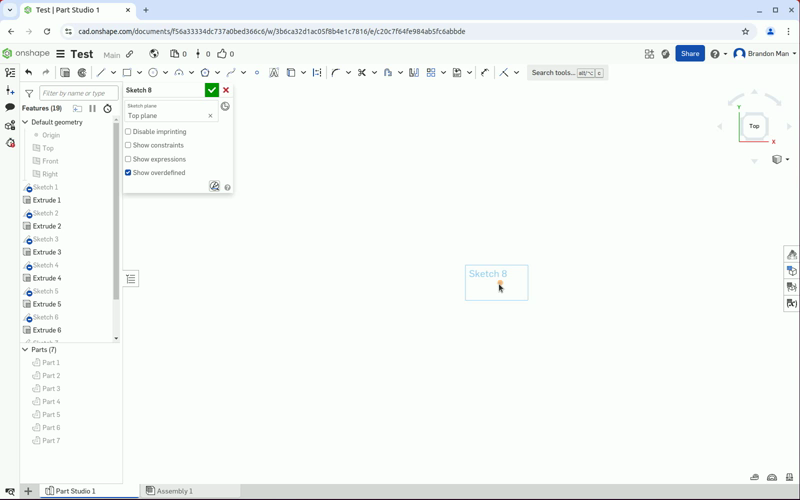
scroll(6)
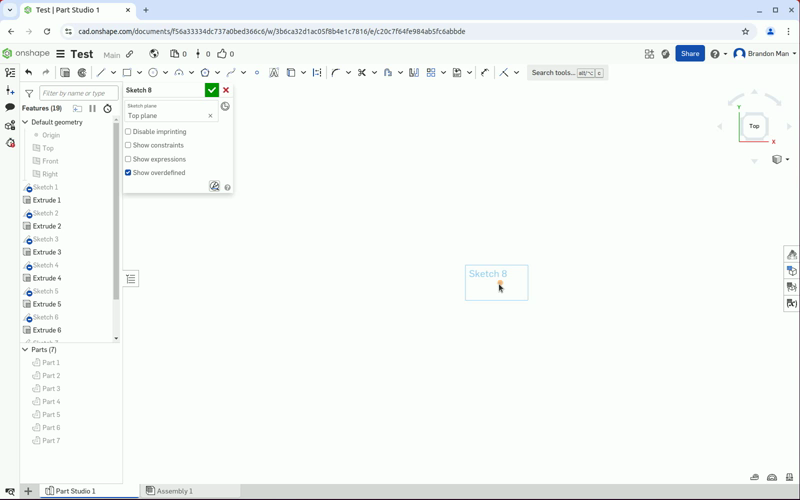
scroll(6)
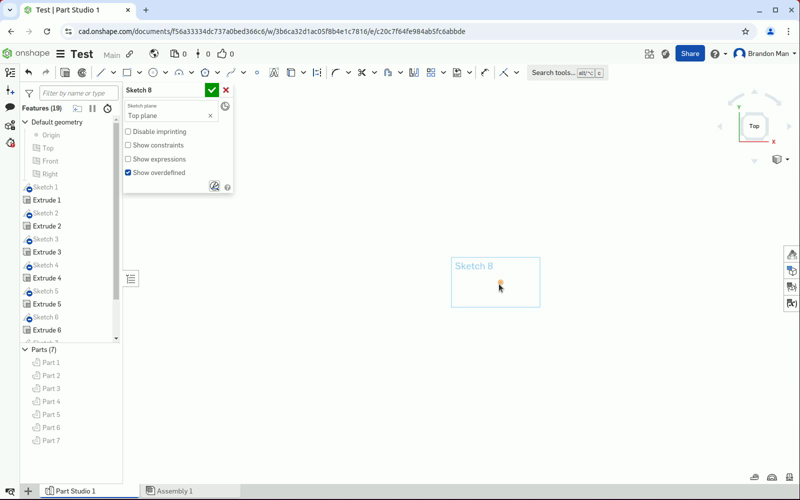
scroll(6)
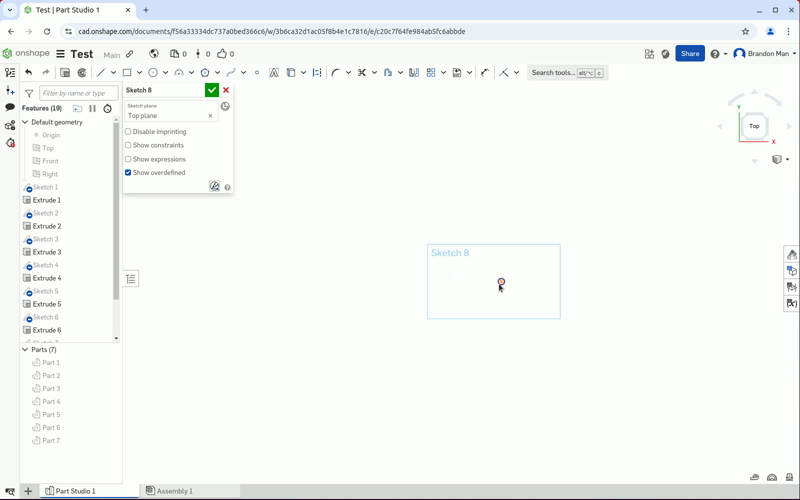
scroll(6)
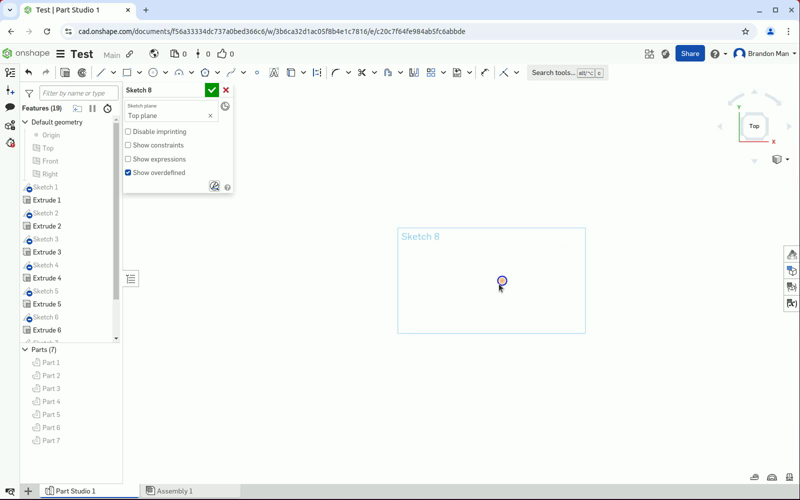
scroll(6)
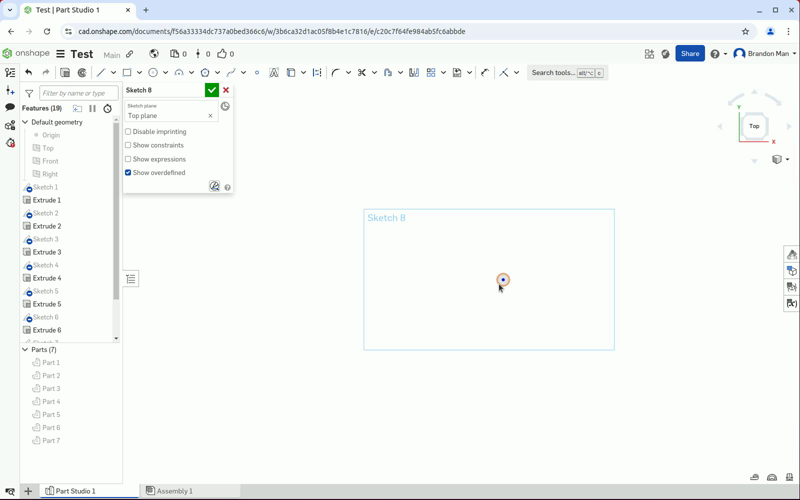
scroll(6)
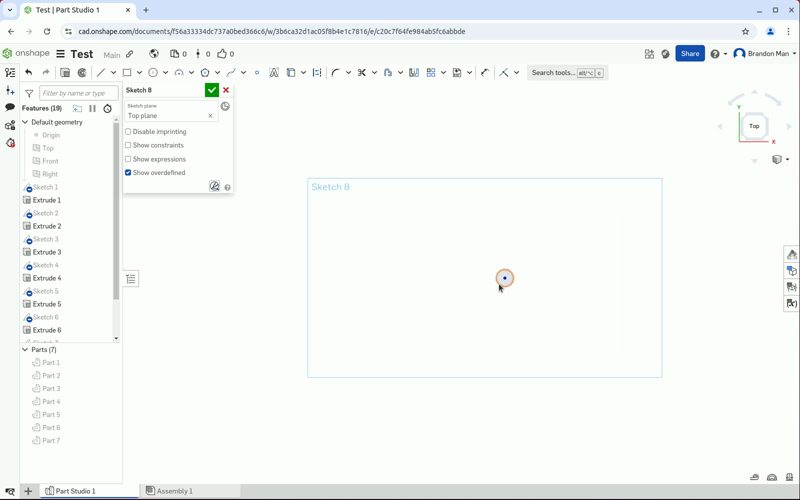
scroll(6)
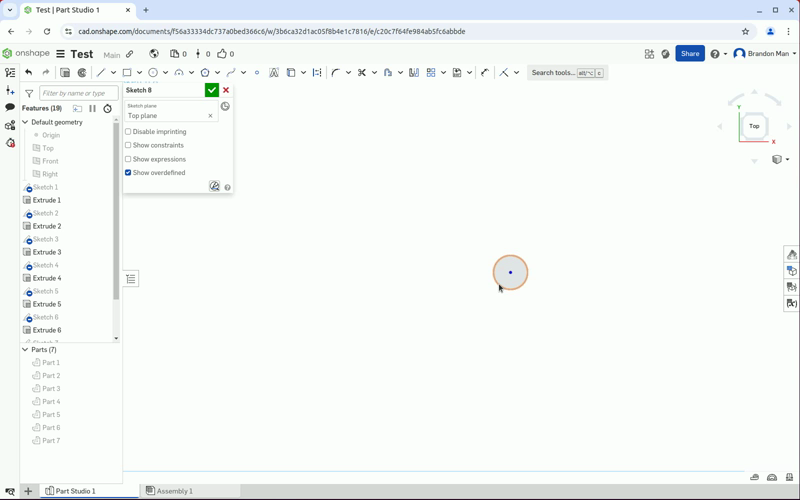
click(499, 283)
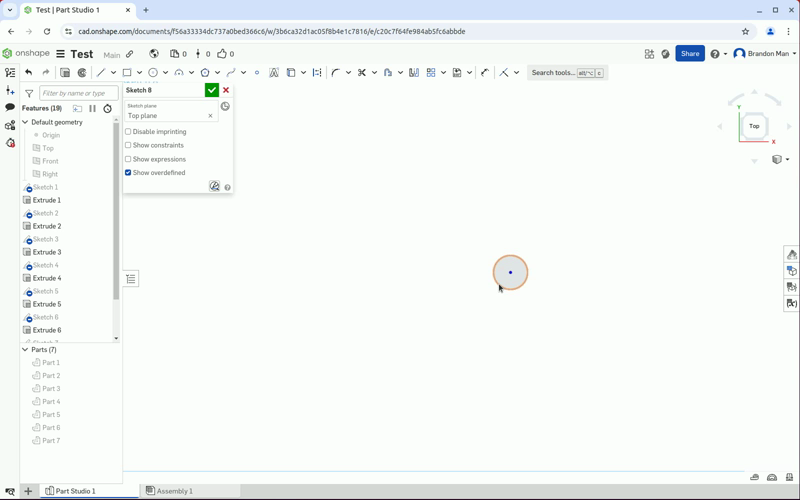
scroll(-6)
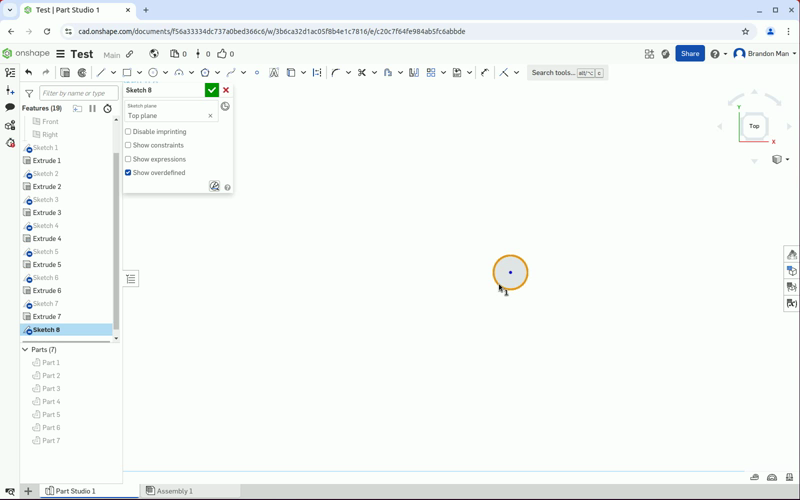
scroll(-6)
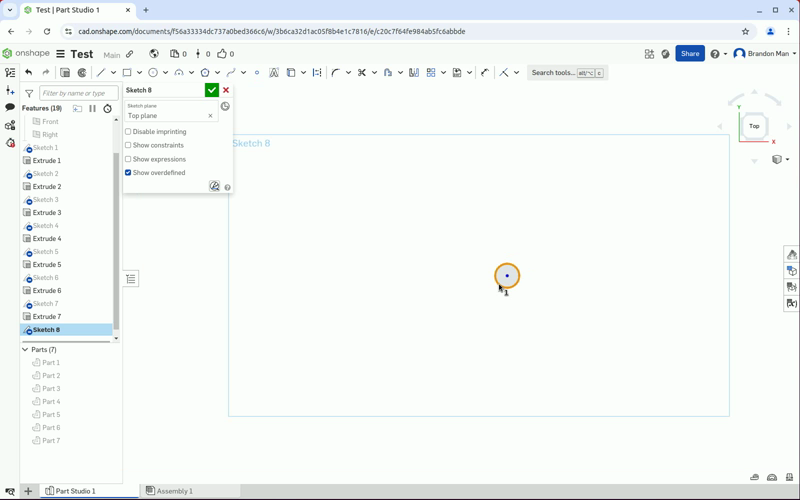
scroll(-6)
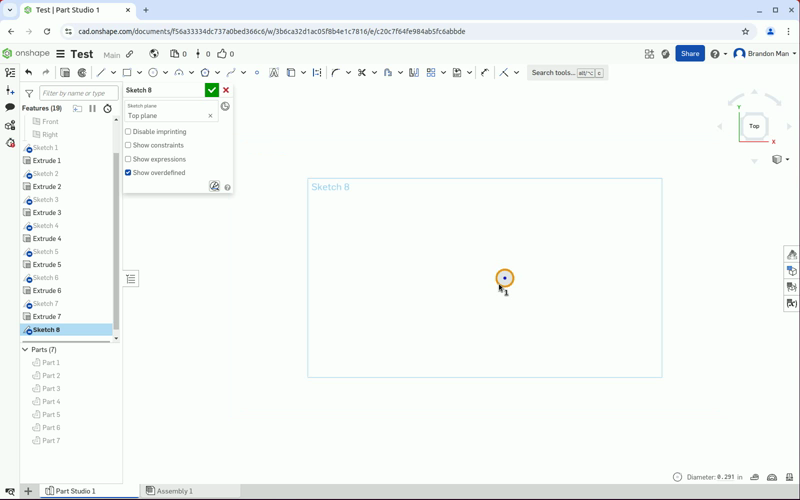
scroll(-6)
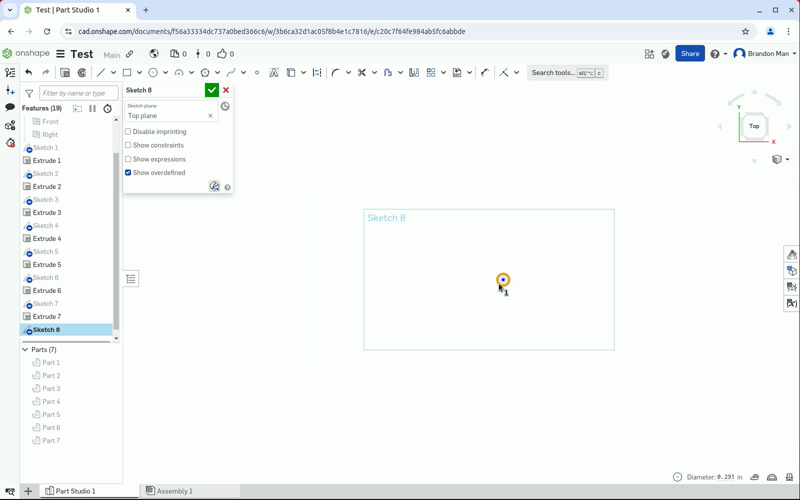
scroll(-6)
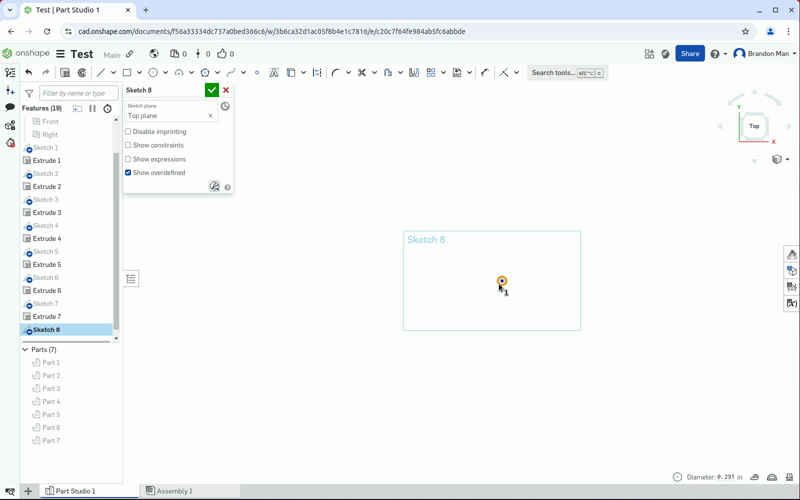
scroll(-6)
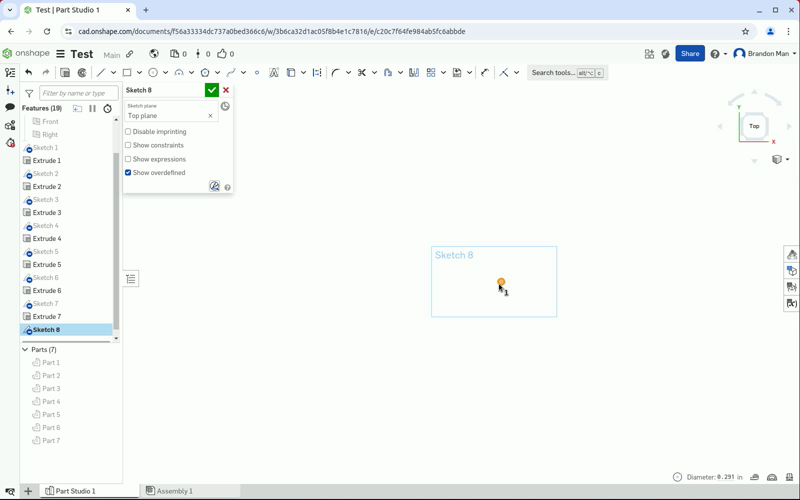
scroll(-6)
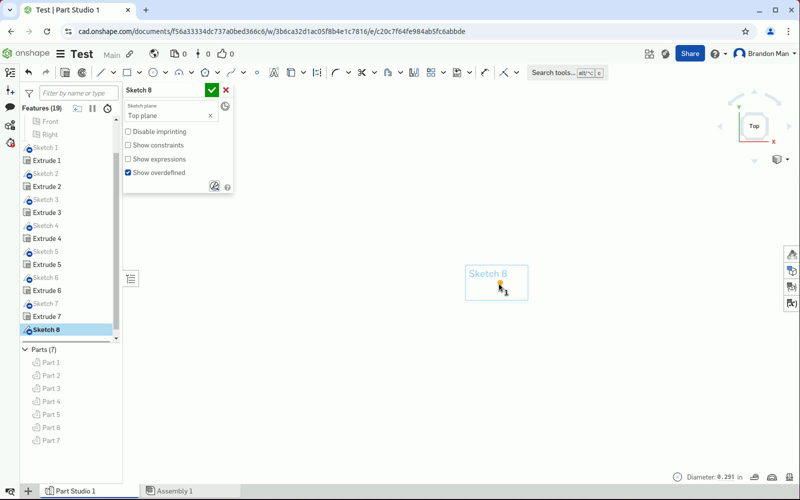
mouse_move(73, 352)
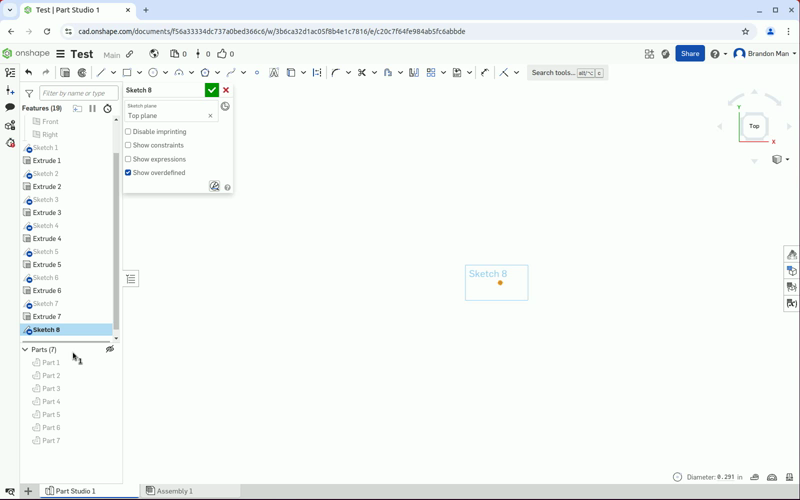
key(shift+y)
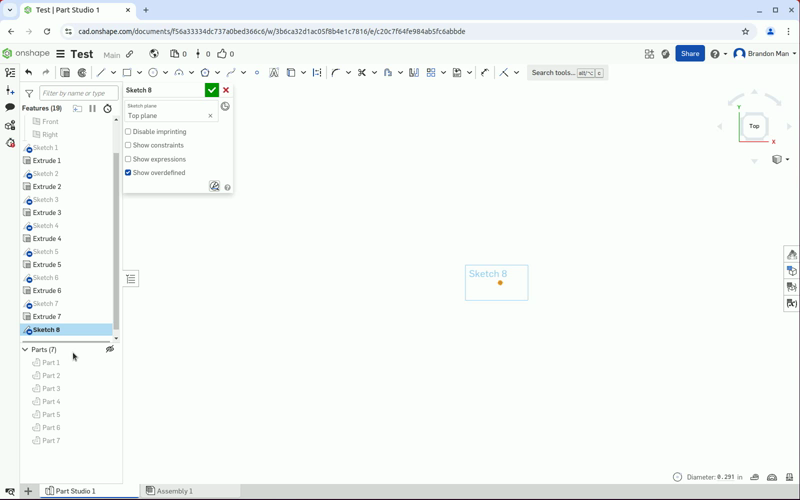
key(shift+e)
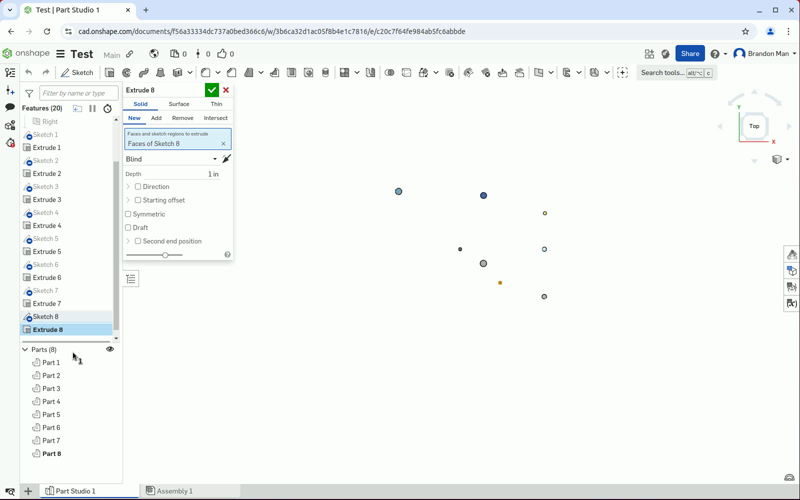
mouse_move(143, 106)
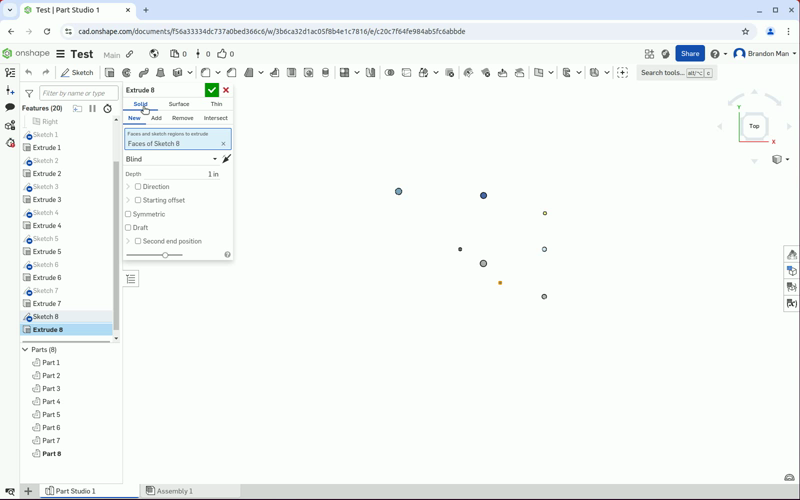
click(143, 106)
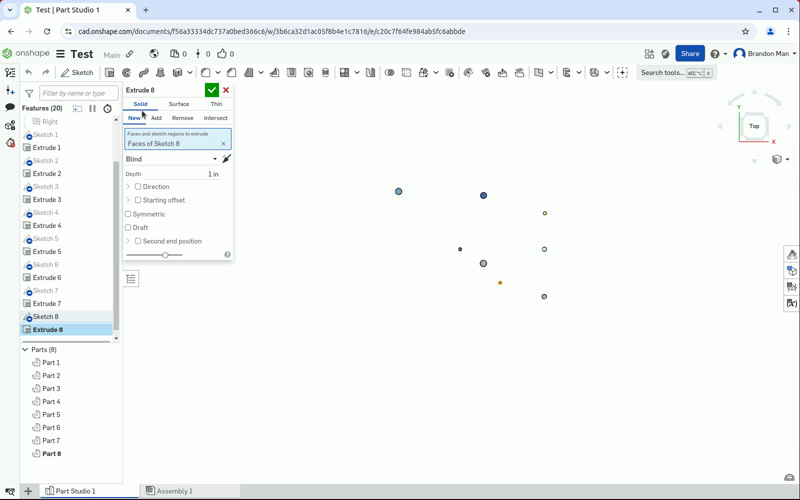
mouse_move(137, 120)
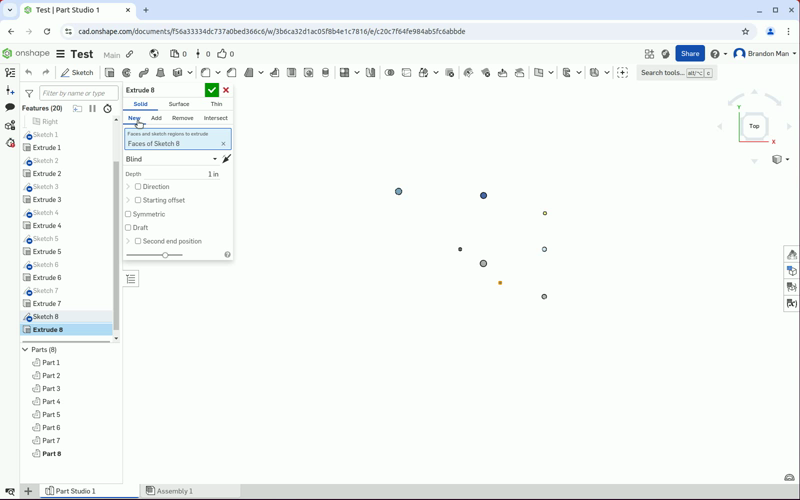
click(137, 120)
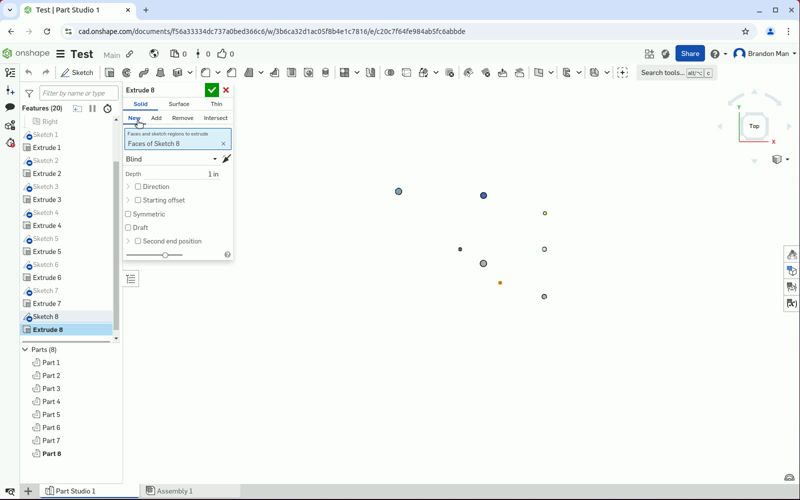
key(tab, 4)
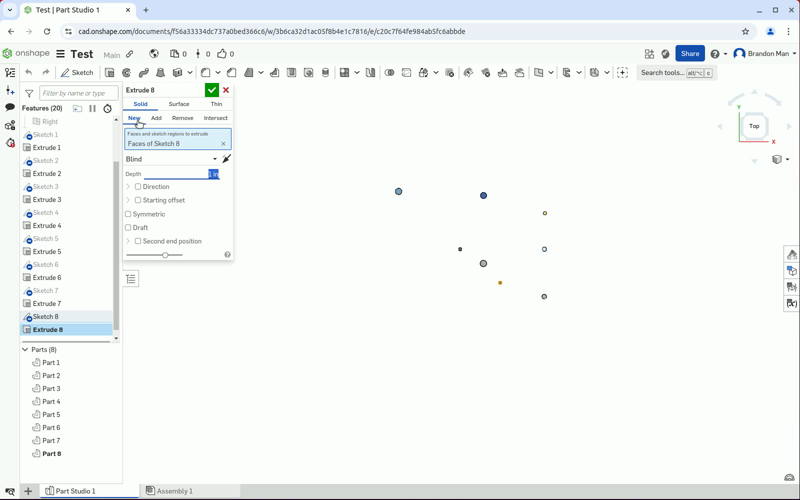
text(-23.108)
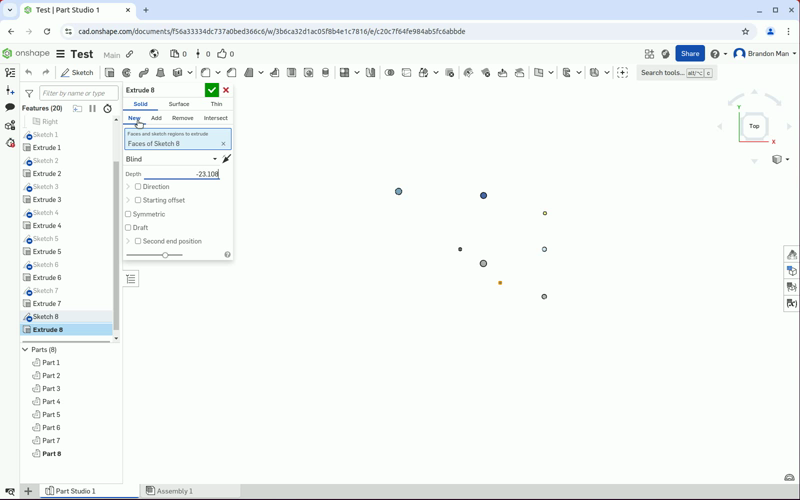
key(enter)
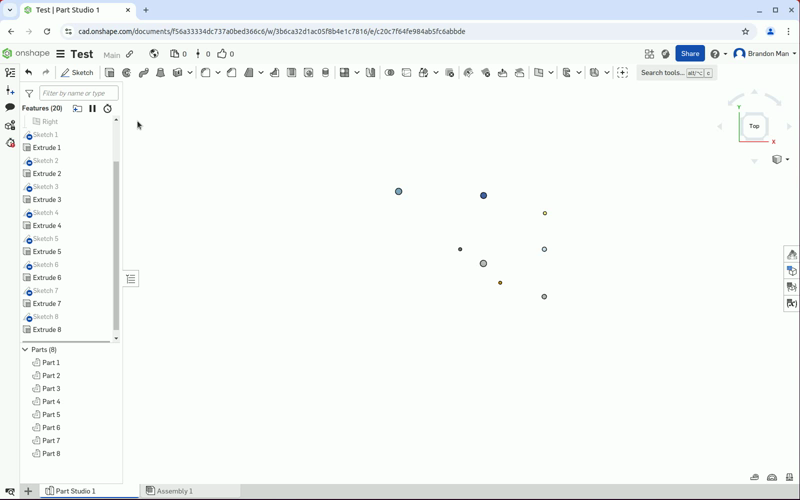
key(shift+h)
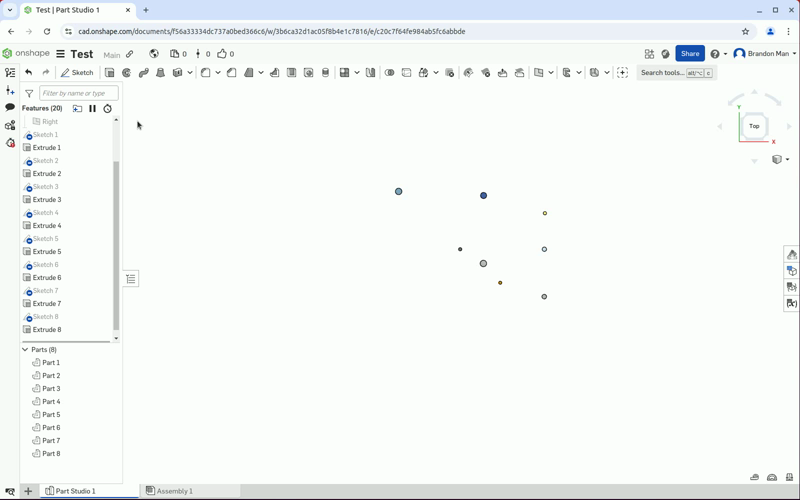
key(shift+h)
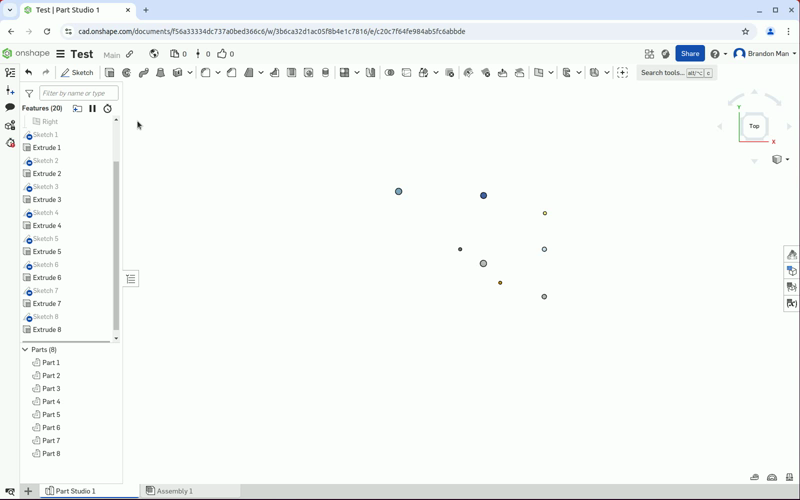
mouse_move(69, 137)
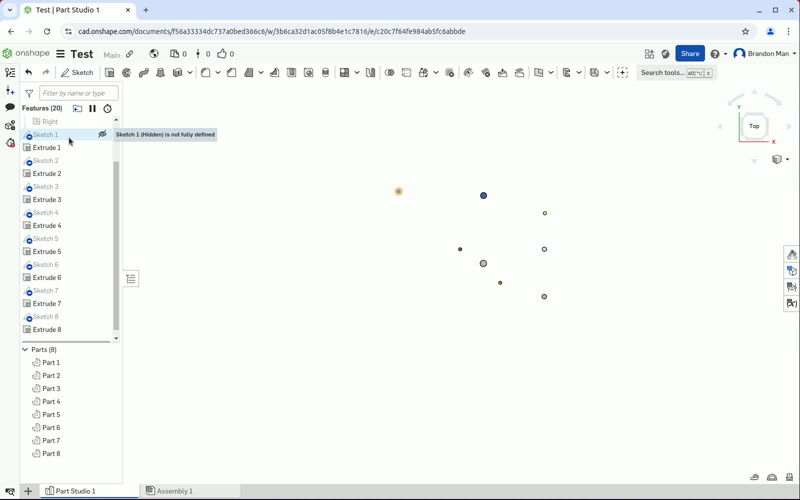
click(69, 137)
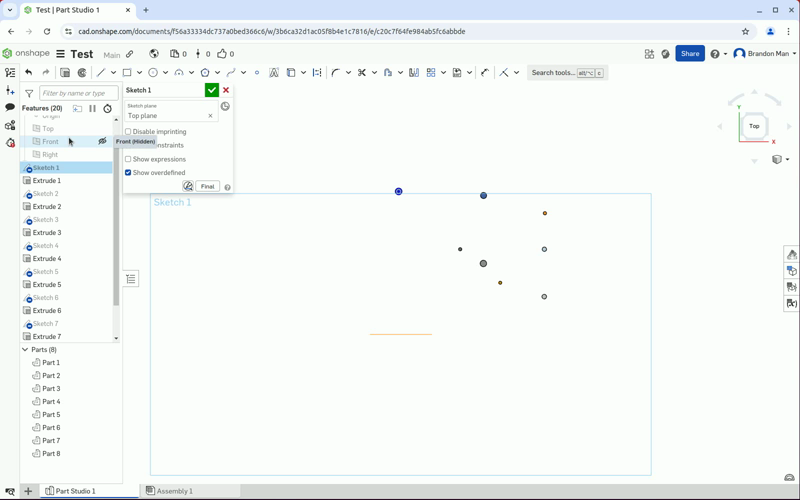
mouse_move(229, 92)
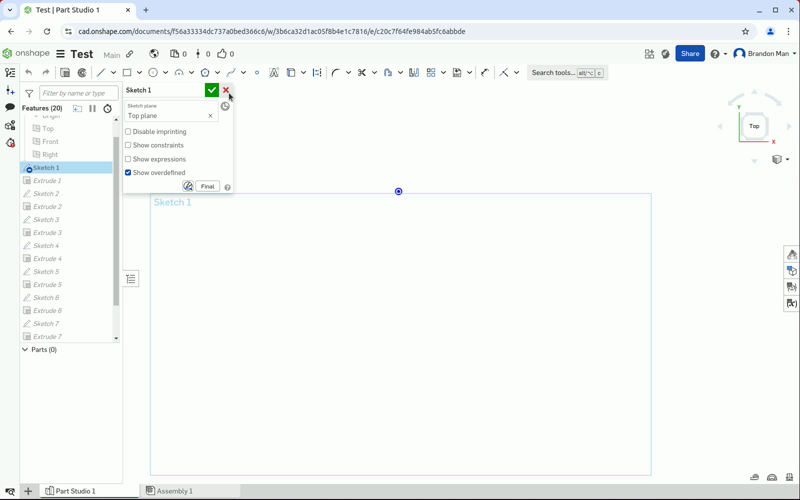
click(229, 92)
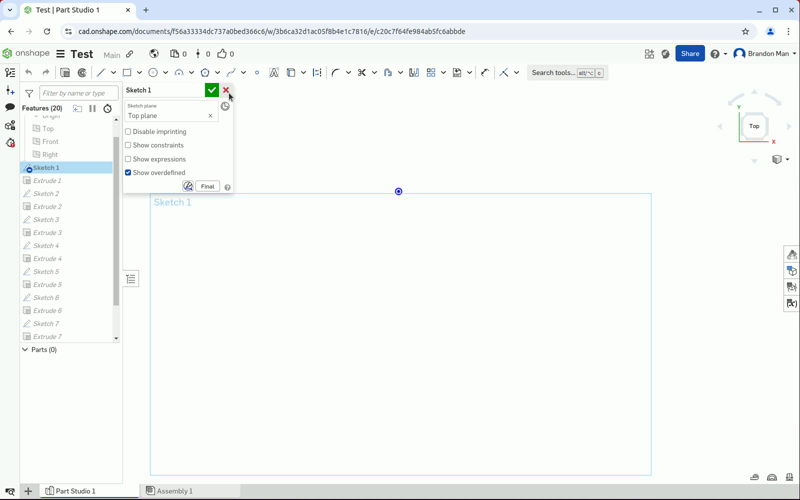
key(shift+s)
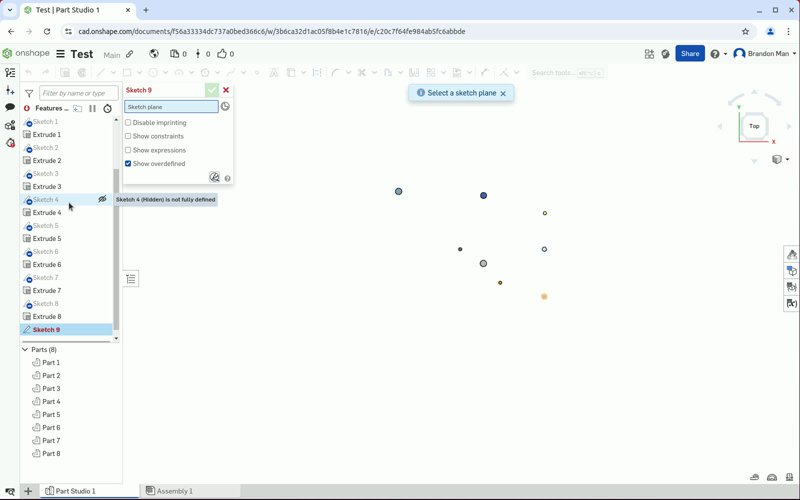
scroll(3)
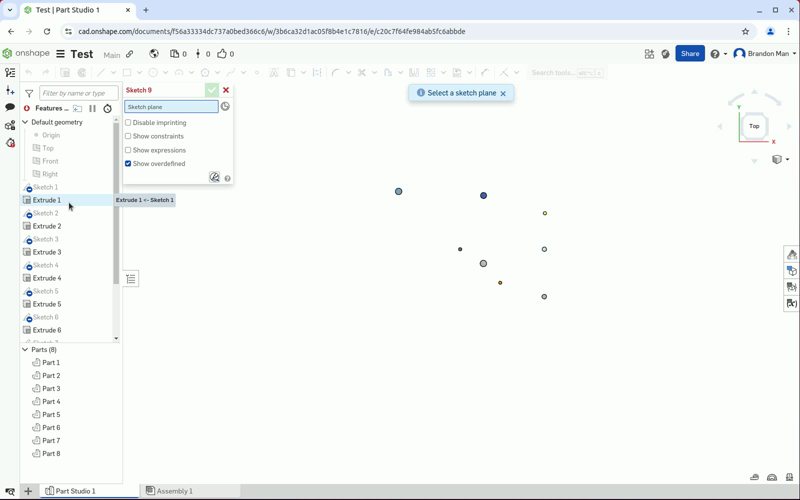
mouse_move(69, 150)
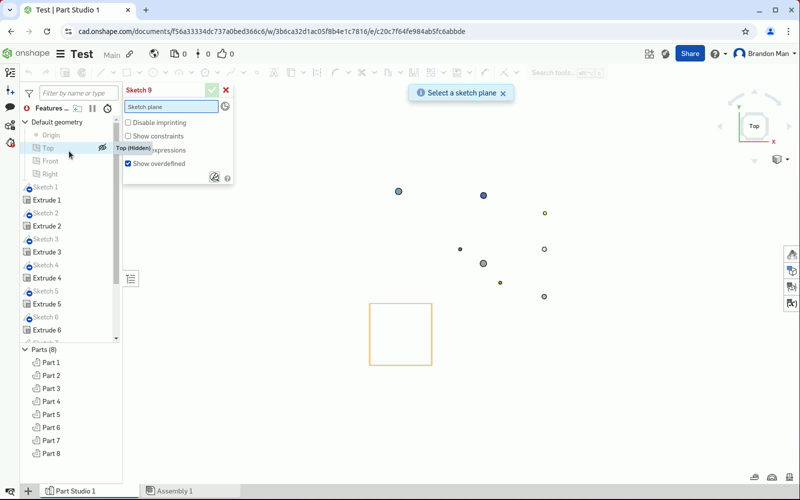
click(69, 150)
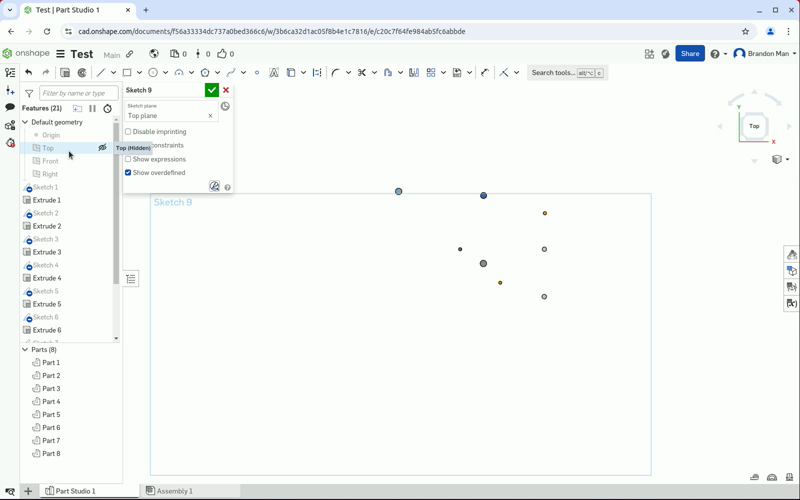
mouse_move(73, 352)
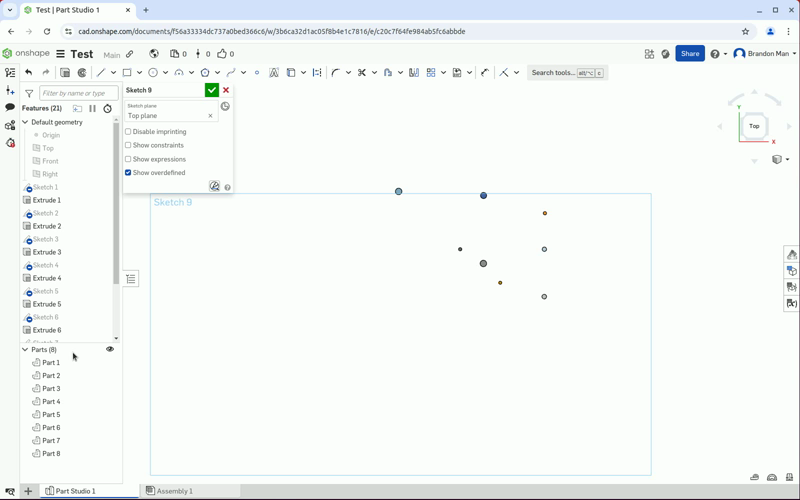
key(y)
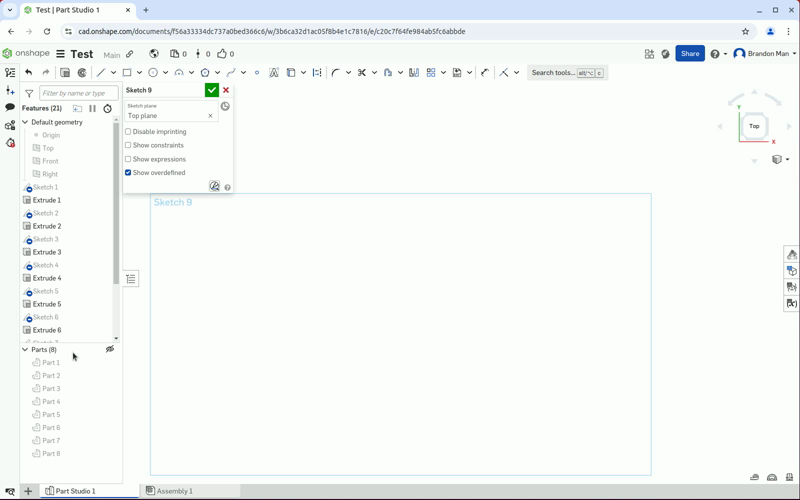
key(c)
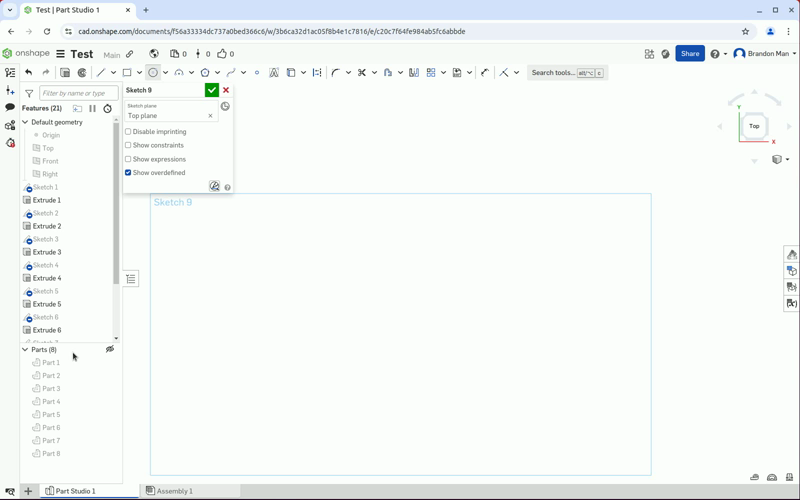
key_down(shift)
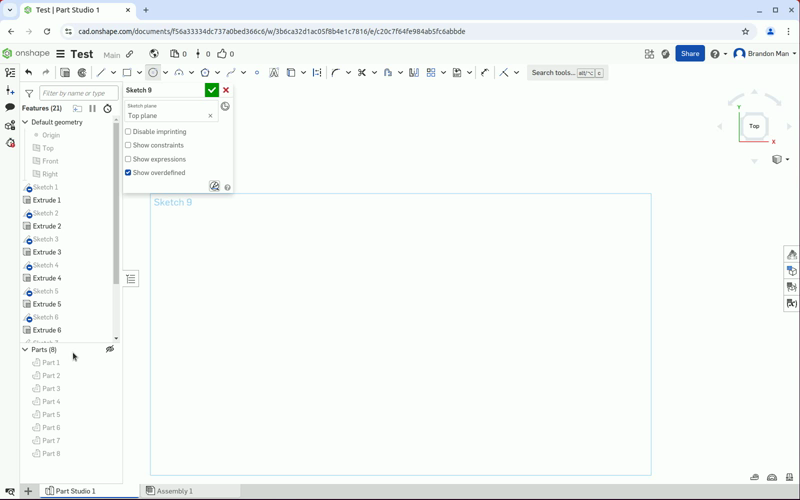
mouse_move(460, 282)
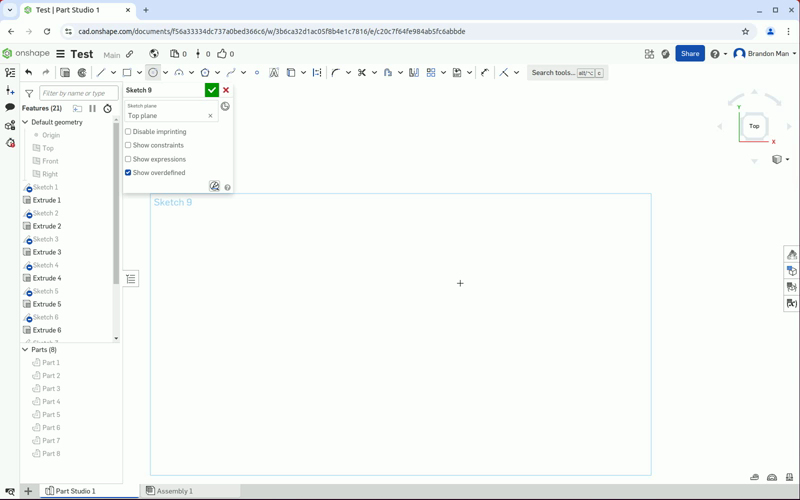
click(460, 282)
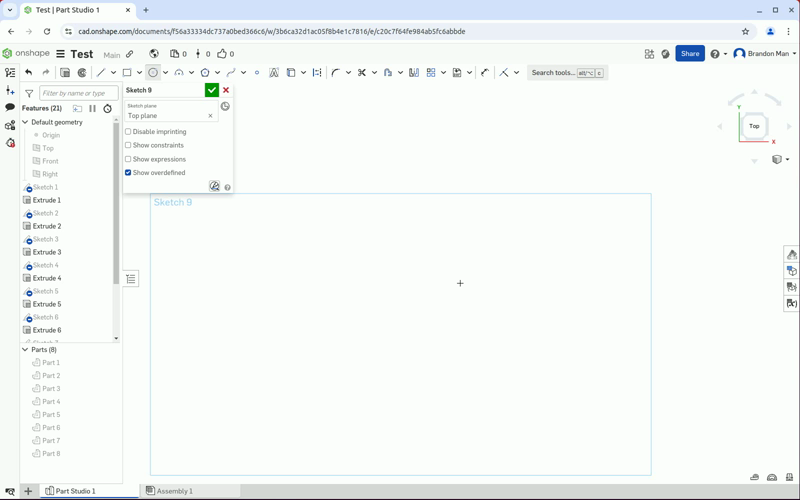
key_up(shift)
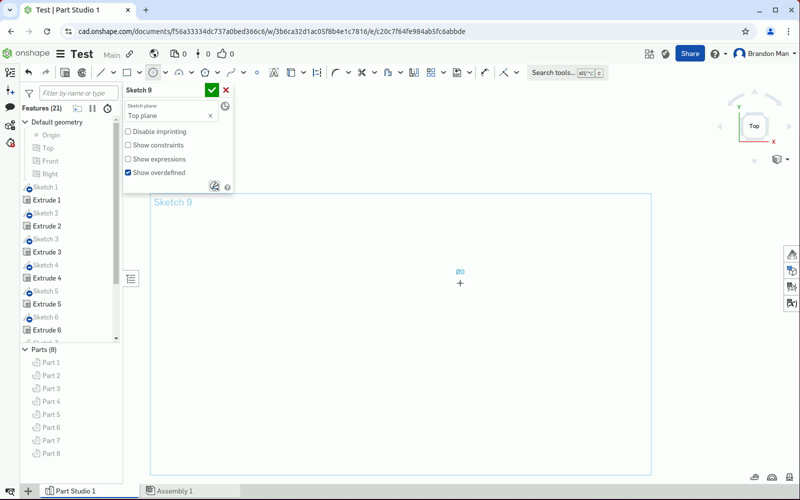
mouse_move(461, 282)
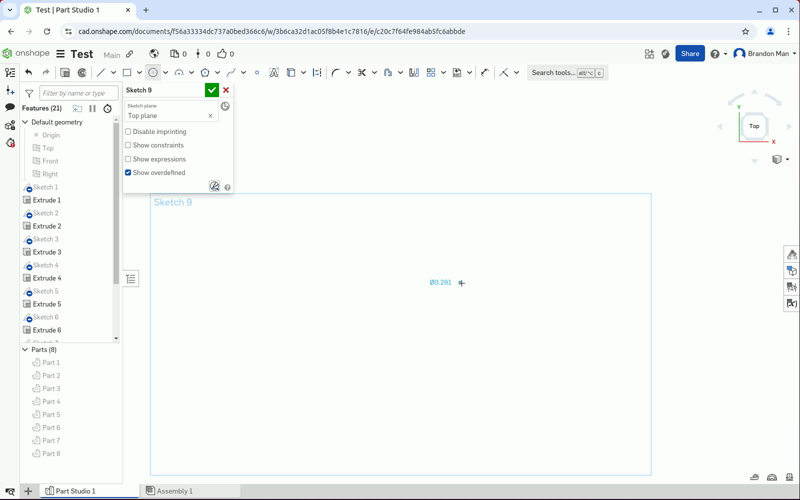
scroll(6)
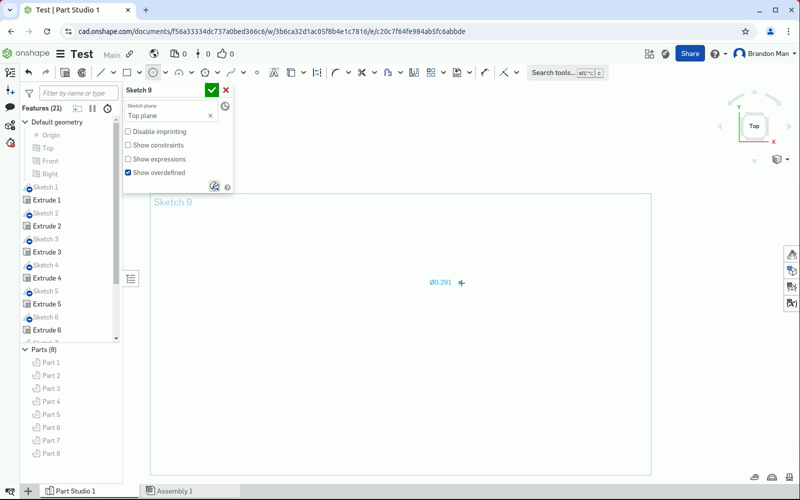
scroll(6)
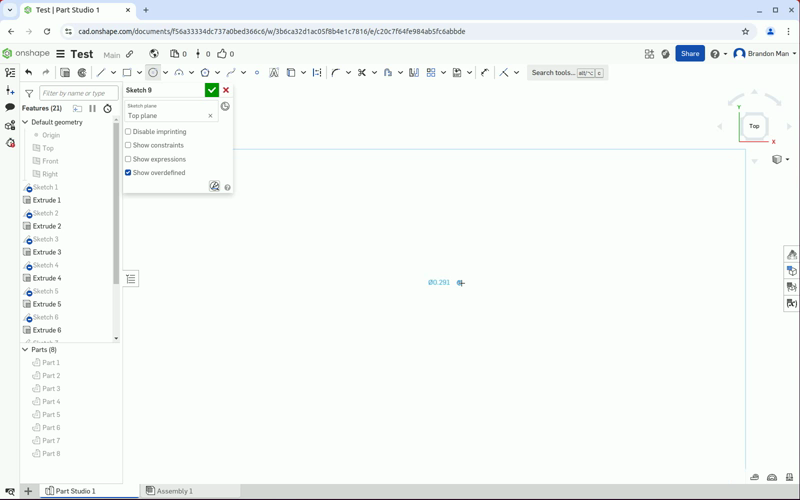
scroll(6)
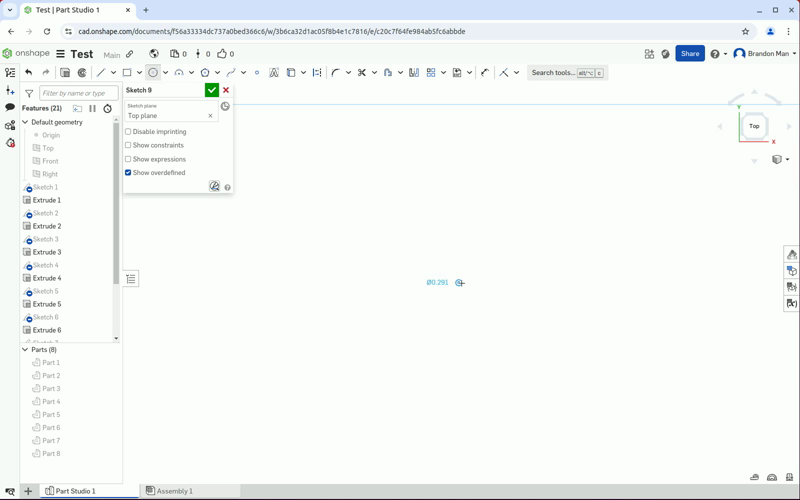
scroll(6)
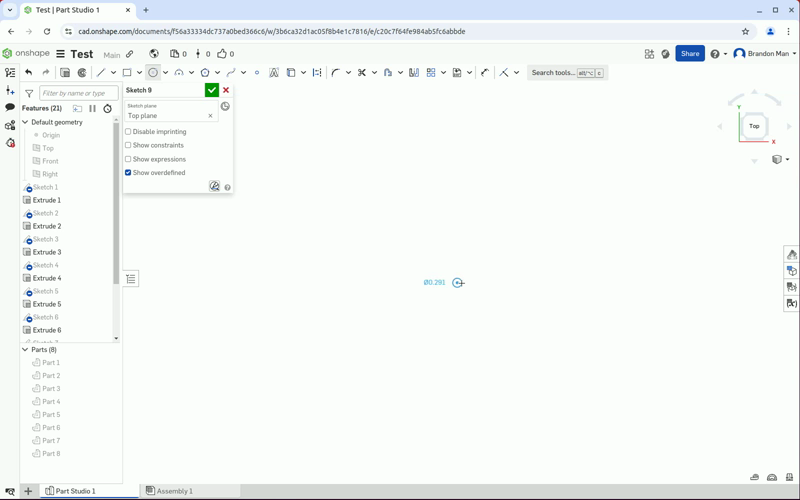
scroll(6)
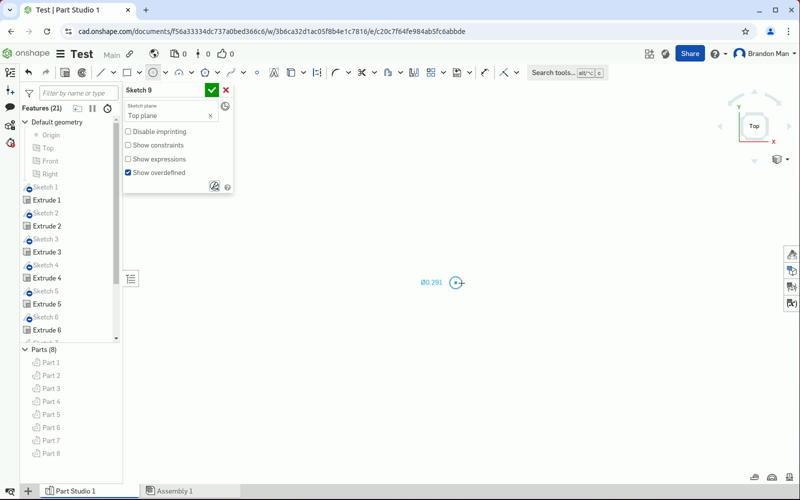
scroll(6)
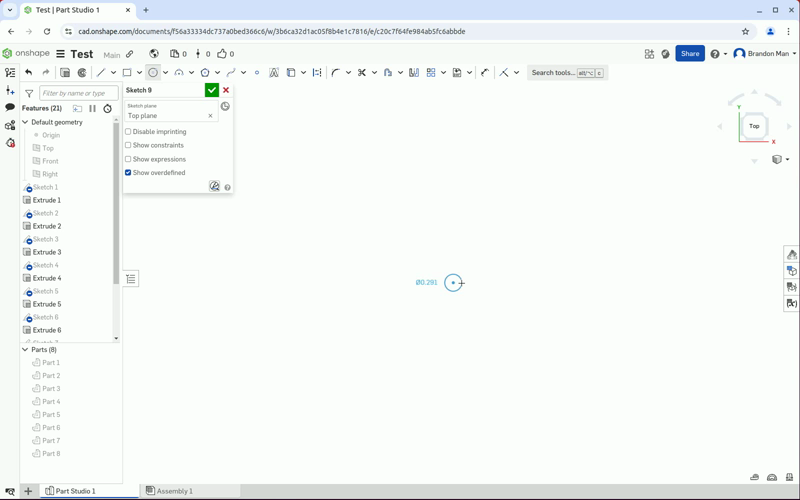
scroll(6)
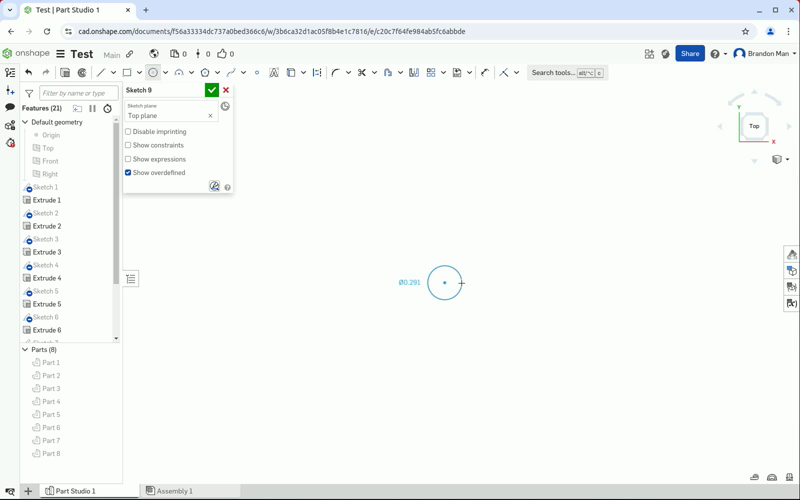
click(461, 282)
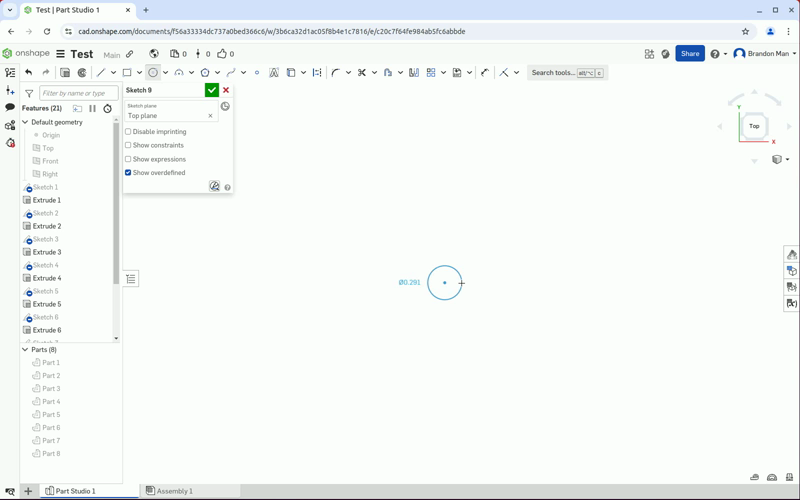
scroll(-6)
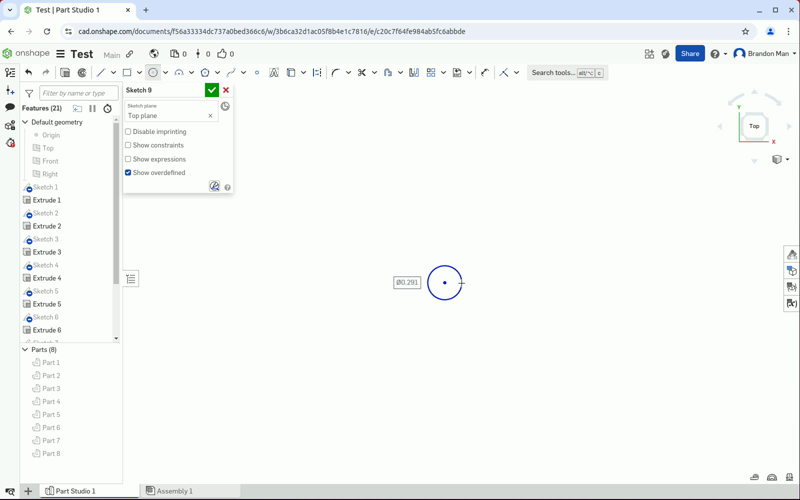
scroll(-6)
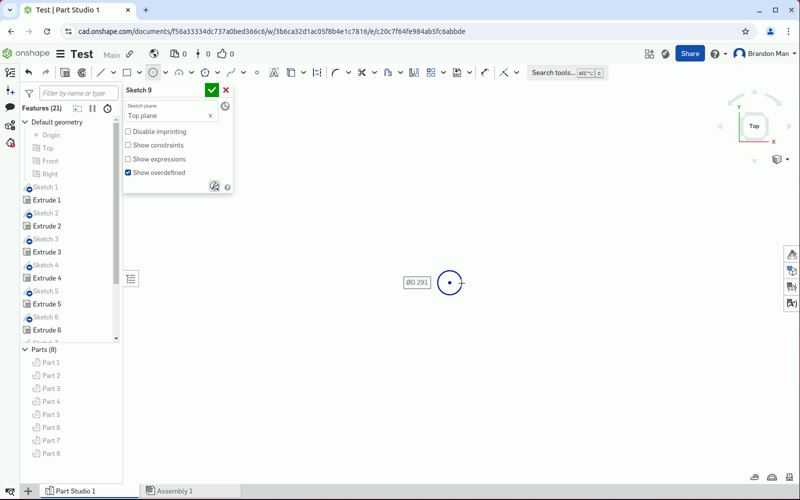
scroll(-6)
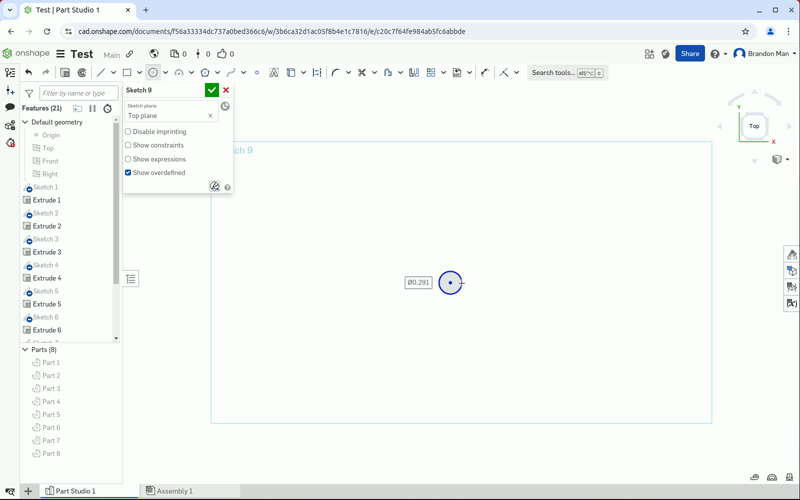
scroll(-6)
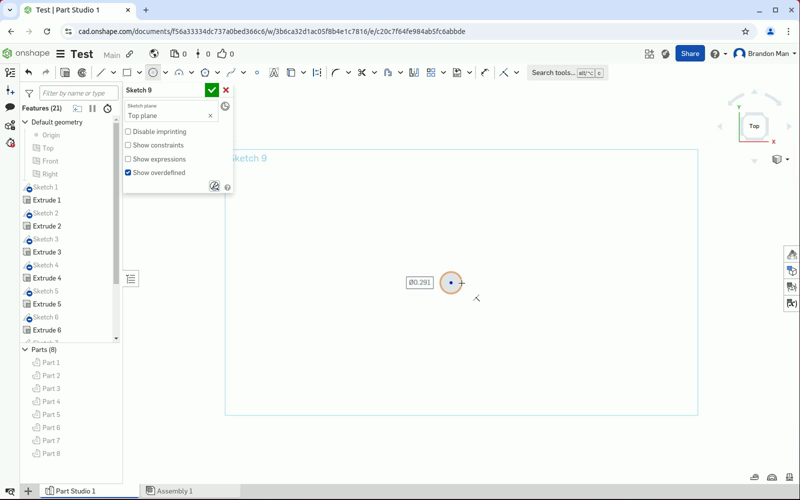
scroll(-6)
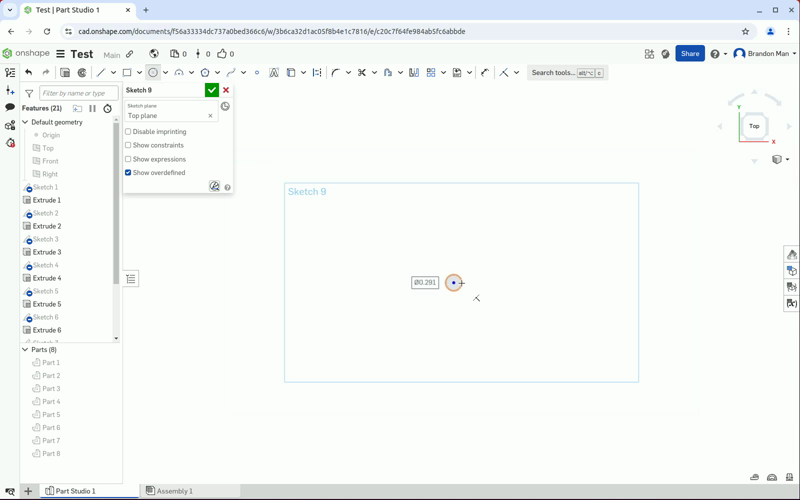
scroll(-6)
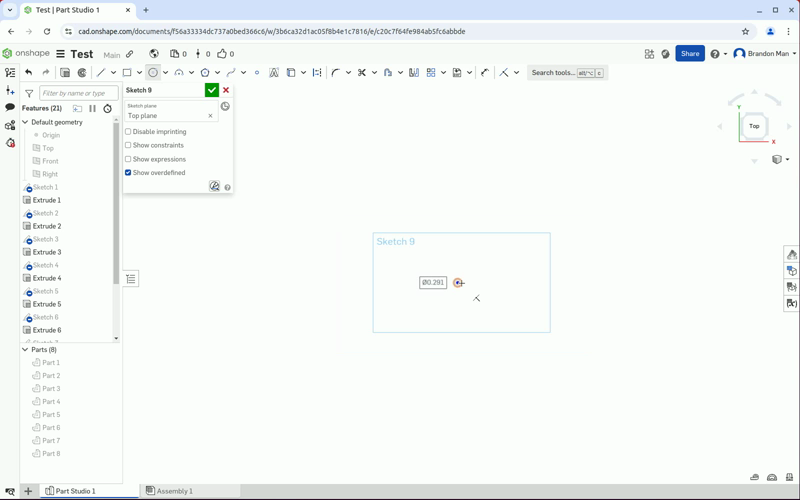
scroll(-6)
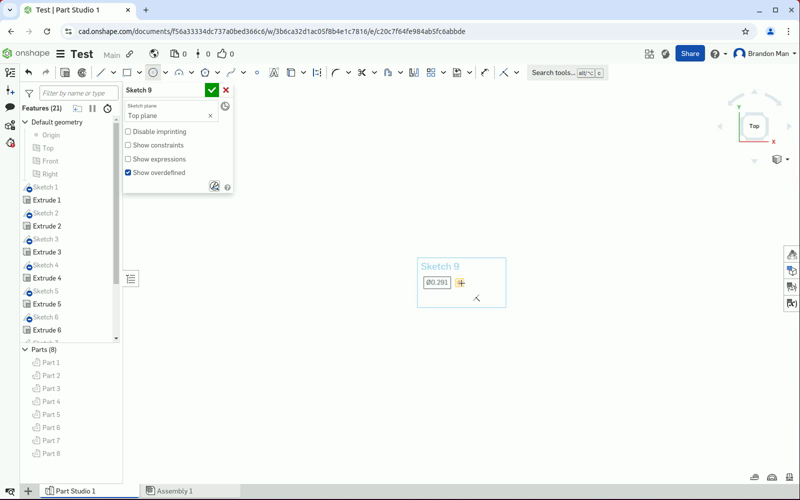
key(esc)
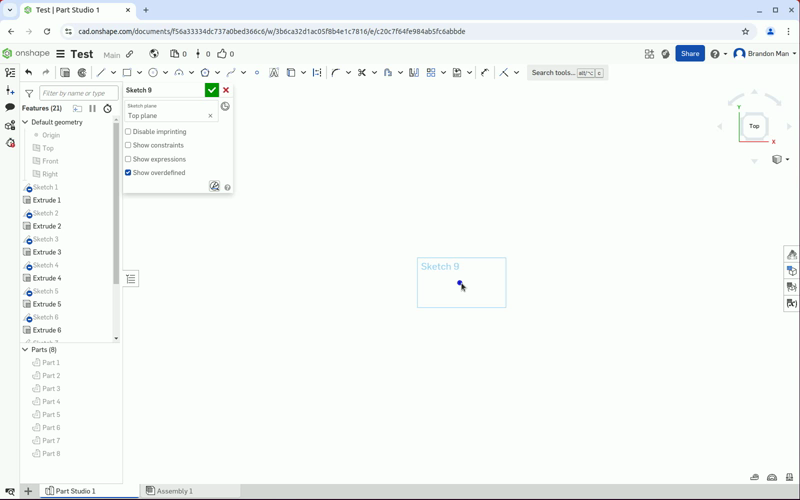
mouse_move(458, 282)
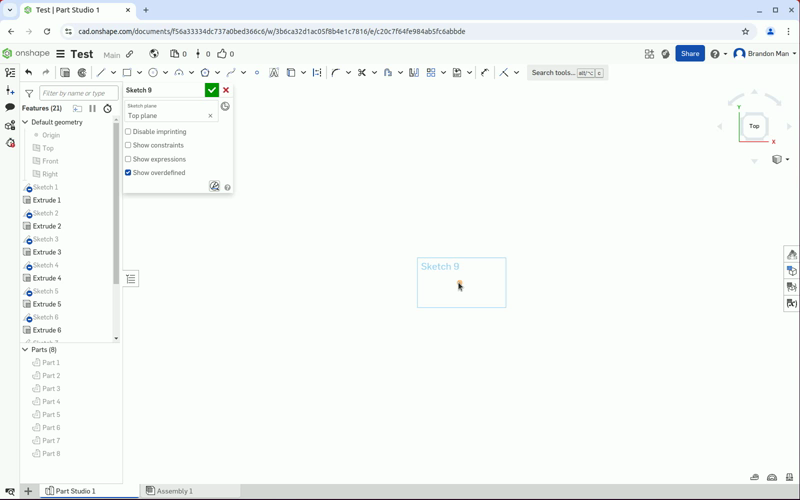
scroll(6)
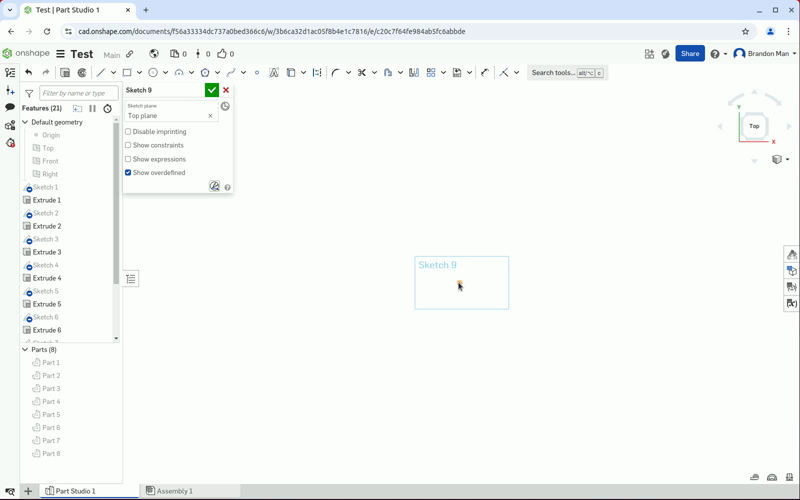
scroll(6)
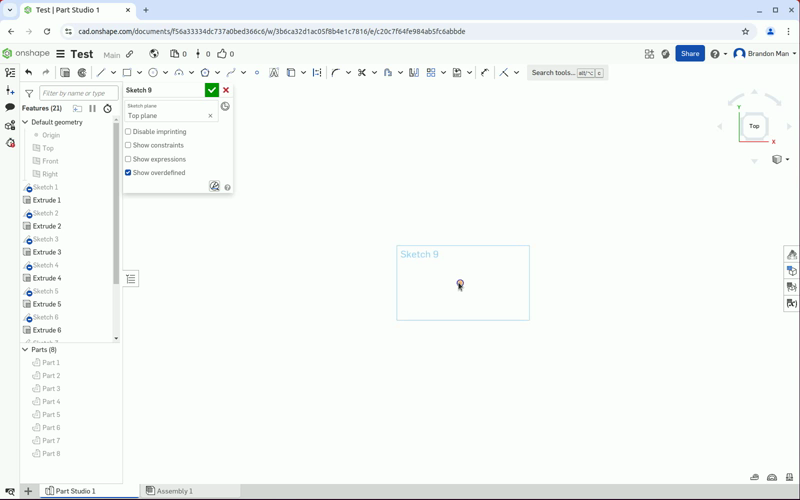
scroll(6)
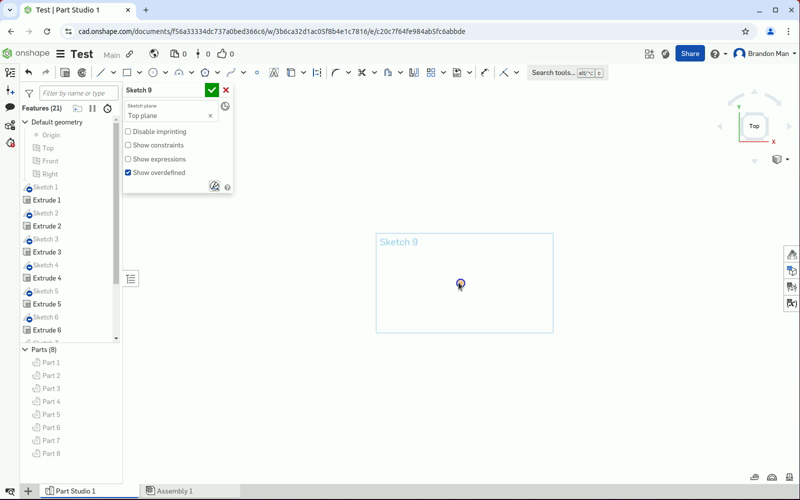
scroll(6)
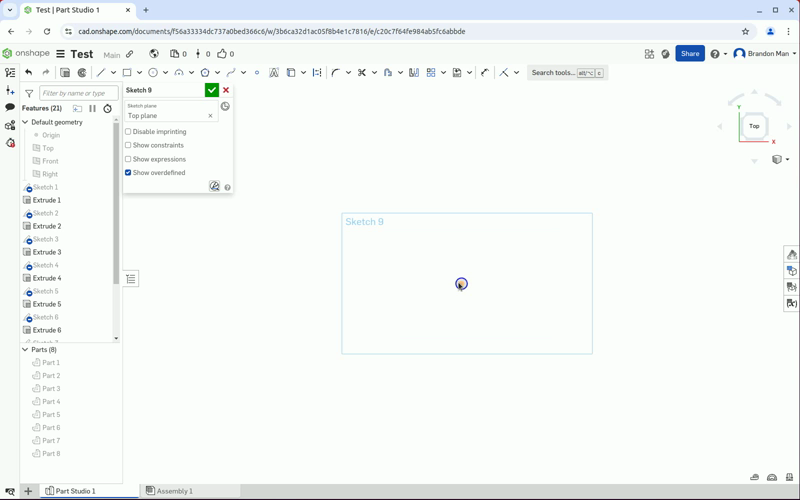
scroll(6)
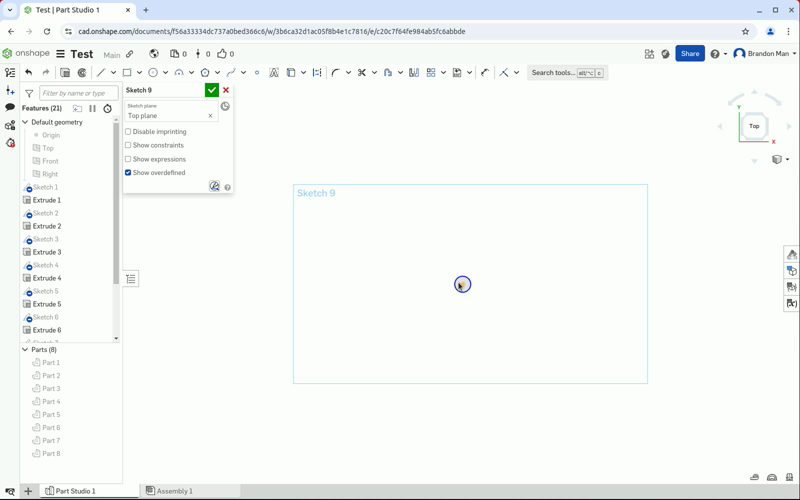
scroll(6)
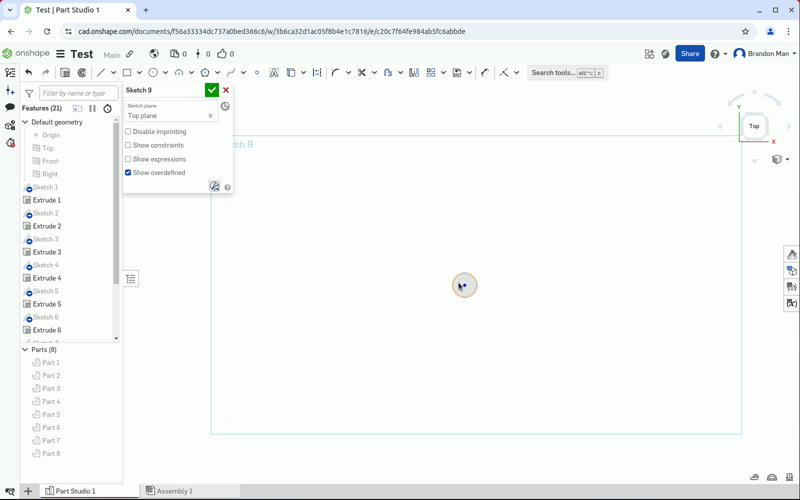
scroll(6)
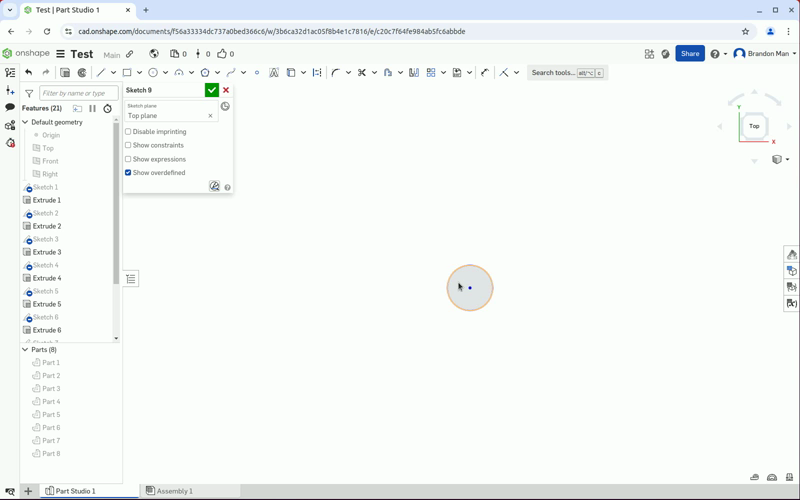
click(458, 282)
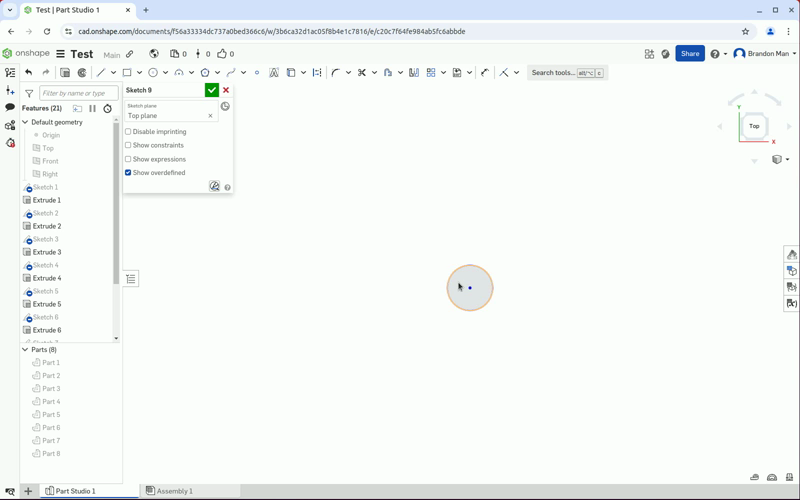
scroll(-6)
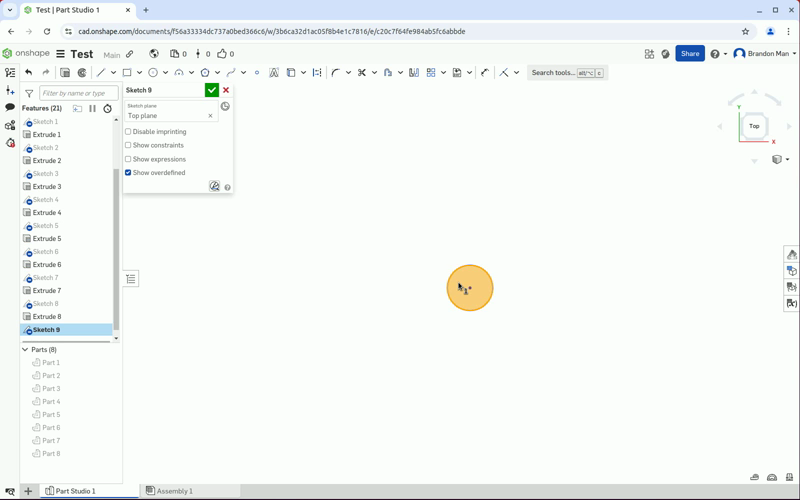
scroll(-6)
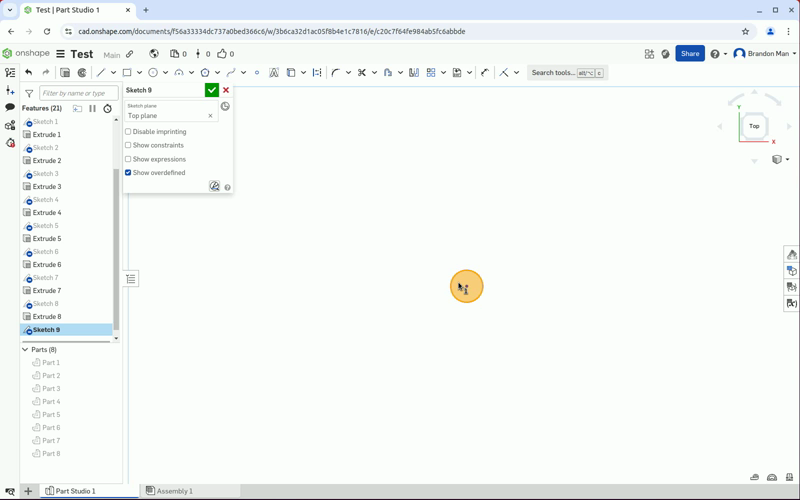
scroll(-6)
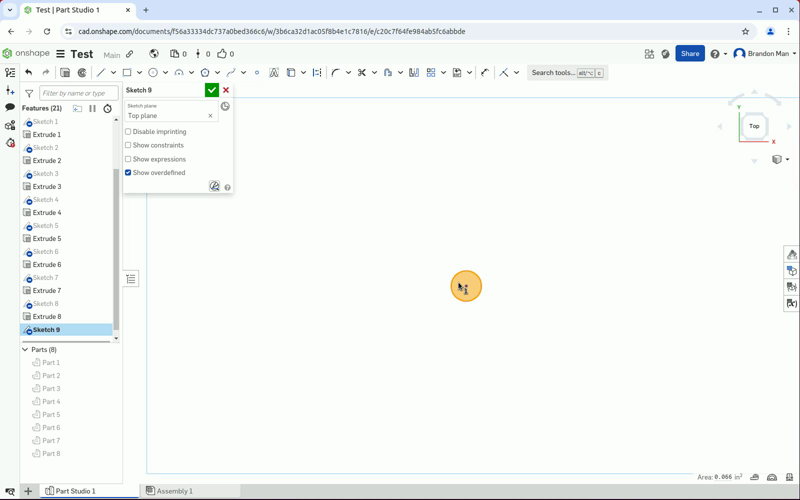
scroll(-6)
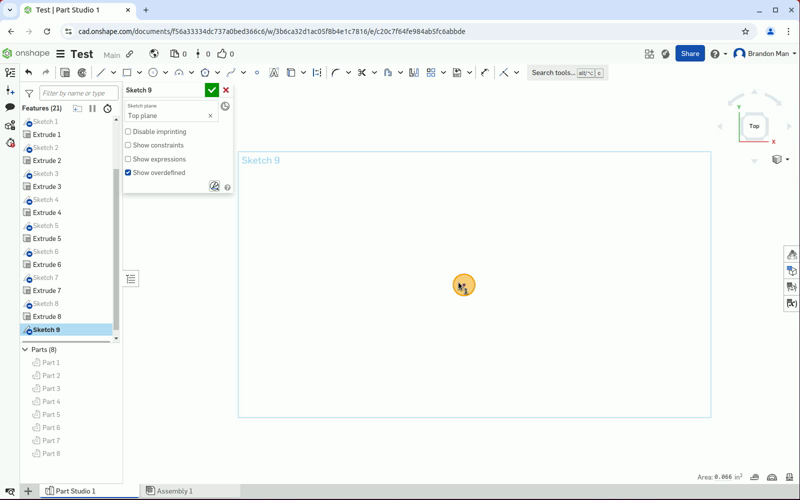
scroll(-6)
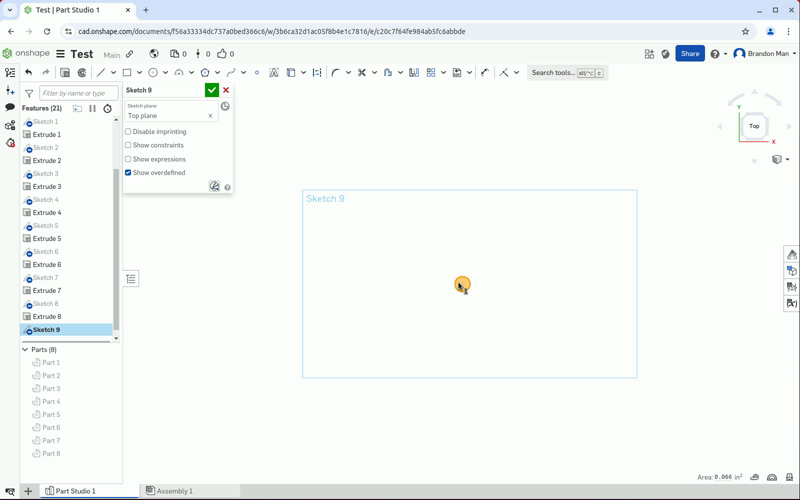
scroll(-6)
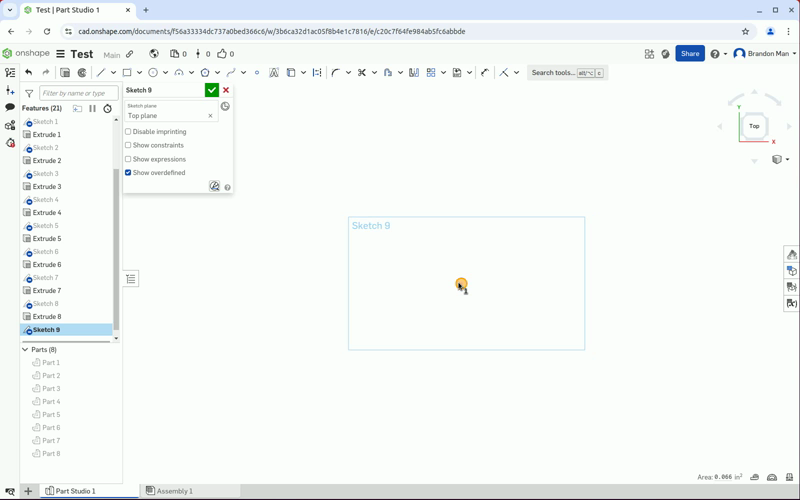
scroll(-6)
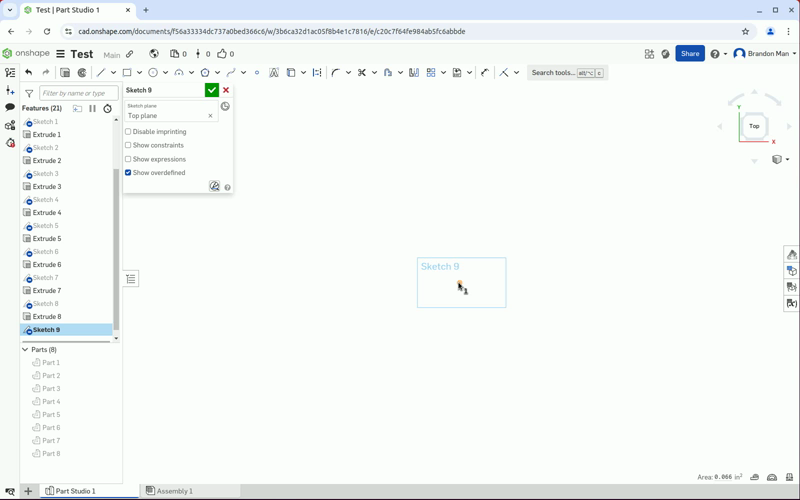
mouse_move(73, 352)
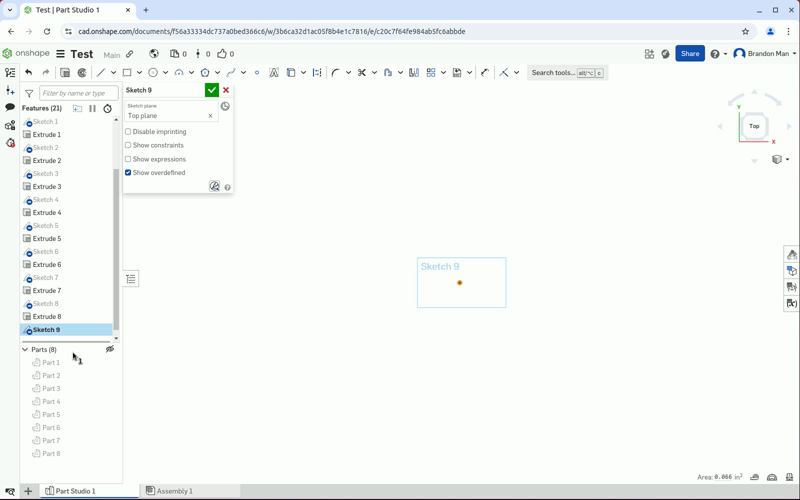
key(shift+y)
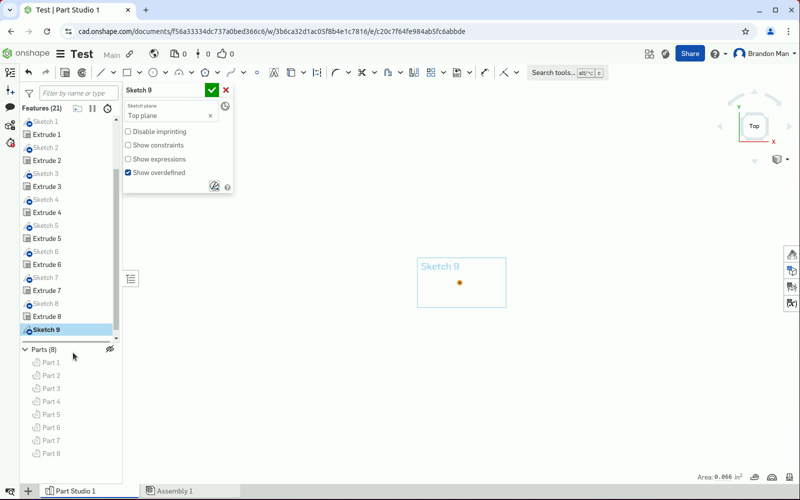
key(shift+e)
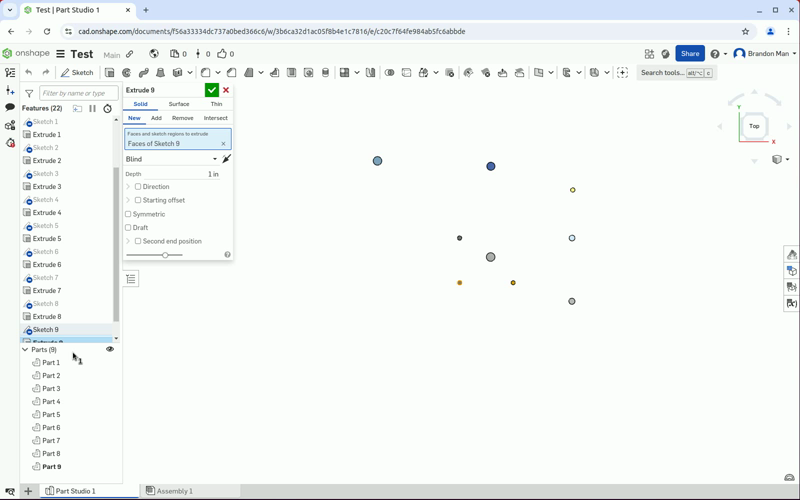
mouse_move(143, 106)
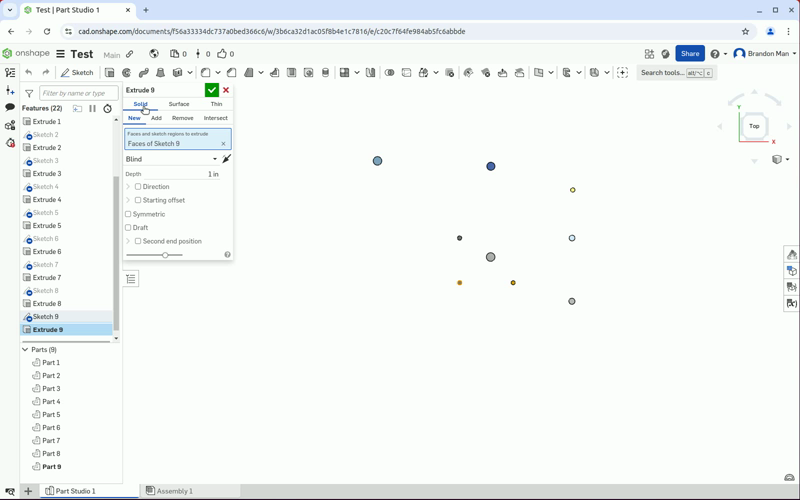
click(143, 106)
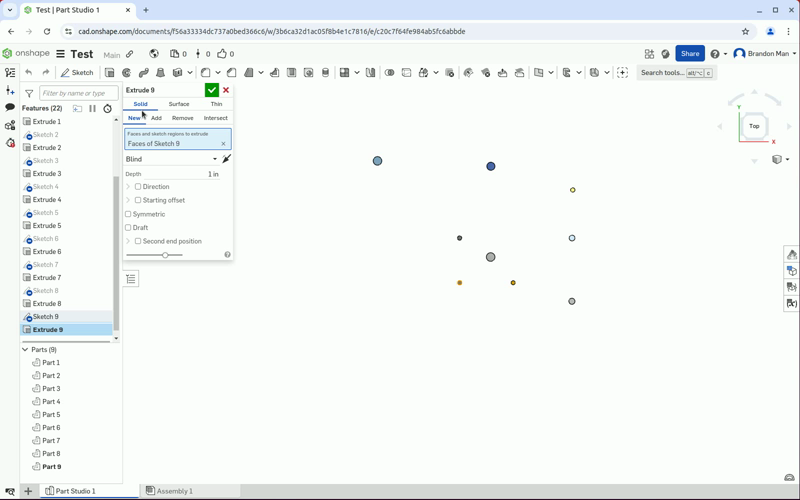
mouse_move(137, 120)
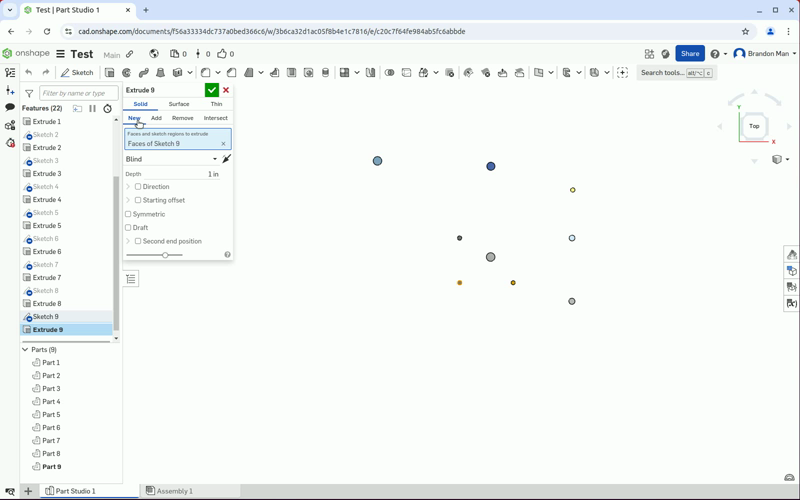
click(137, 120)
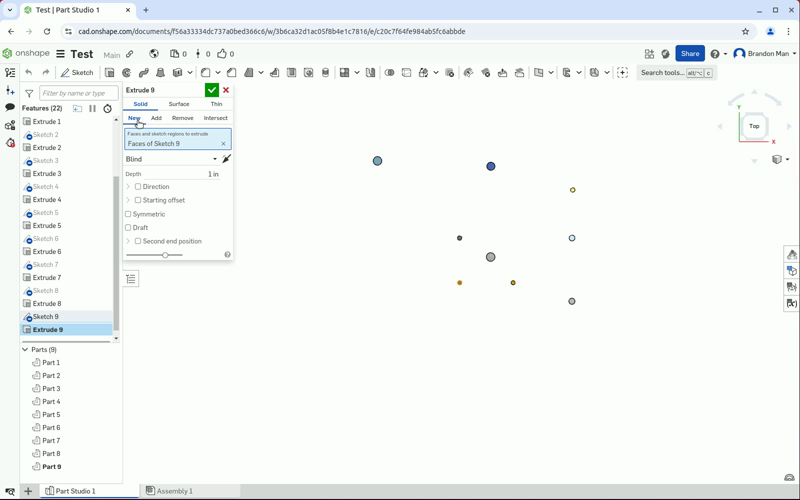
key(tab, 4)
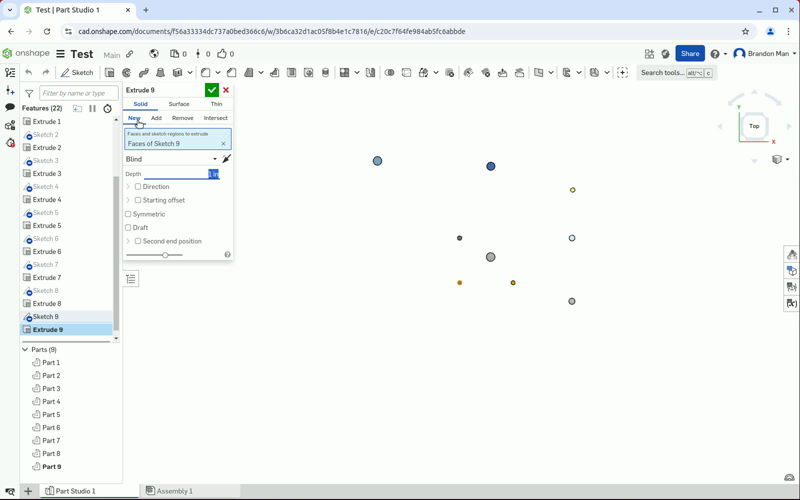
text(-23.108)
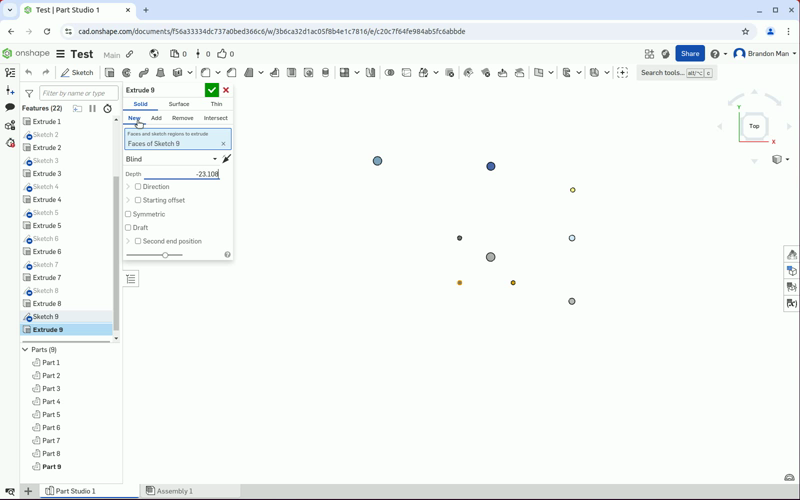
key(enter)
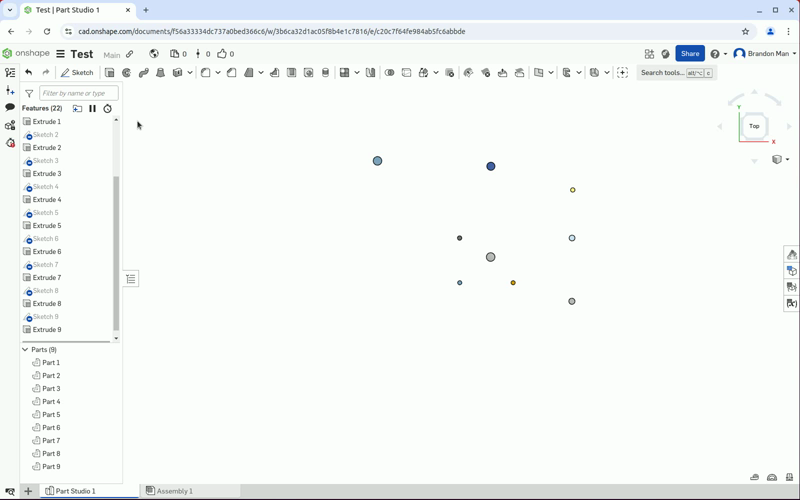
key(shift+h)
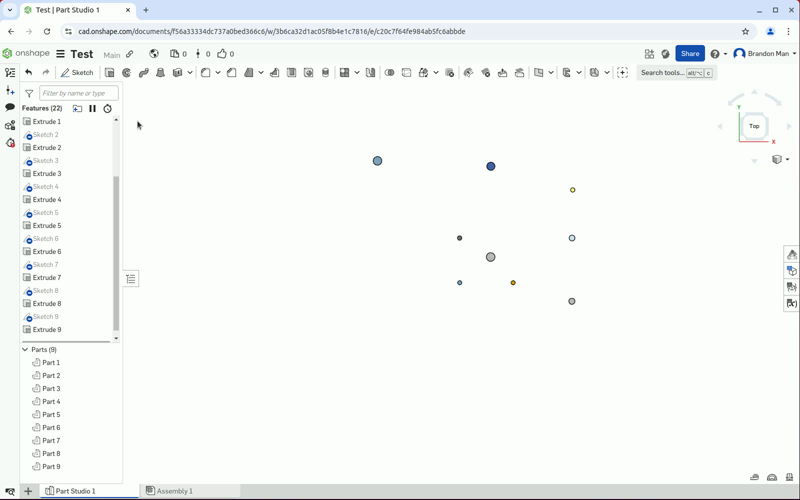
key(shift+h)
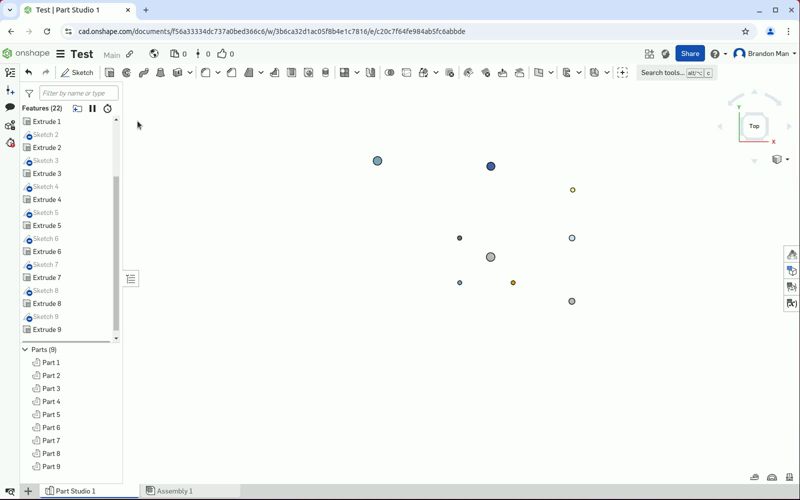
mouse_move(69, 111)
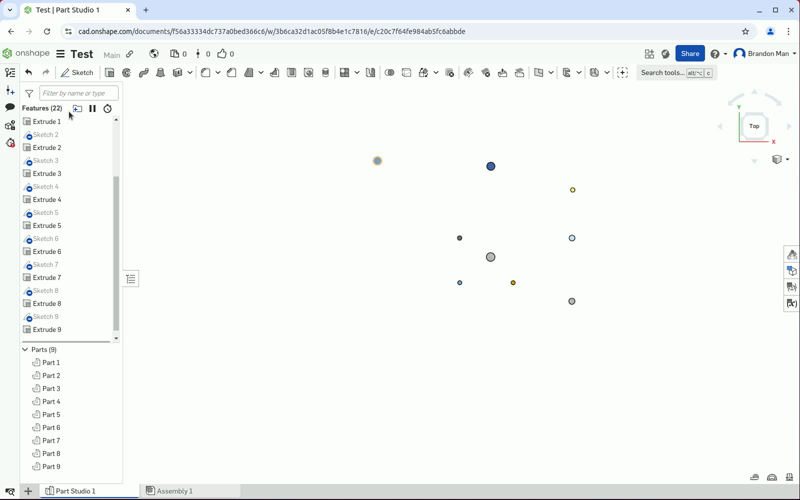
click(69, 111)
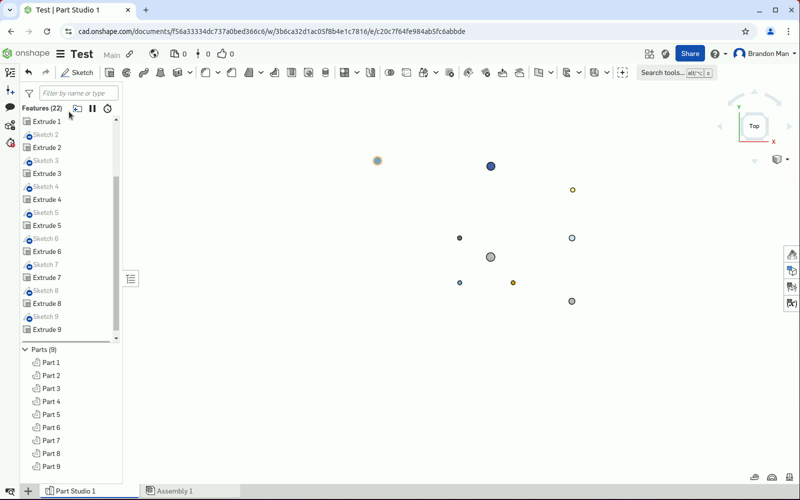
key(shift+s)
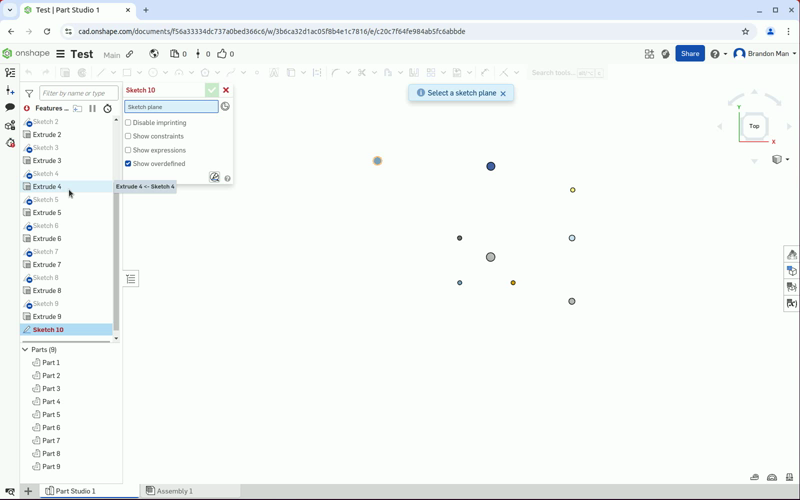
scroll(3)
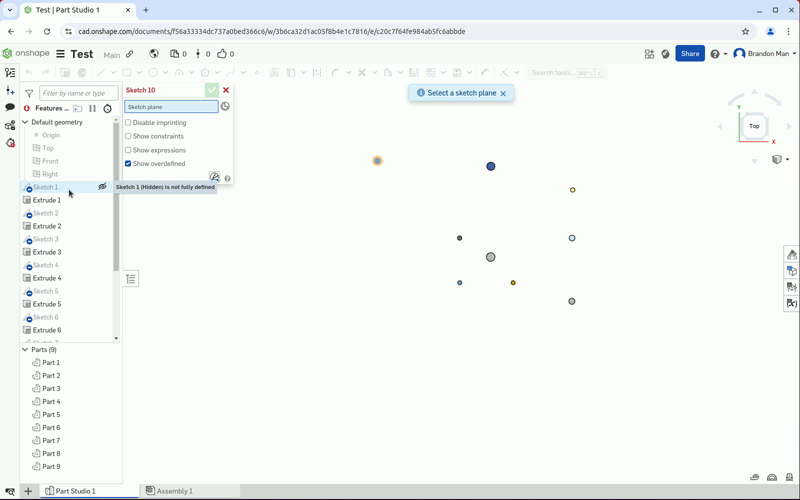
mouse_move(69, 150)
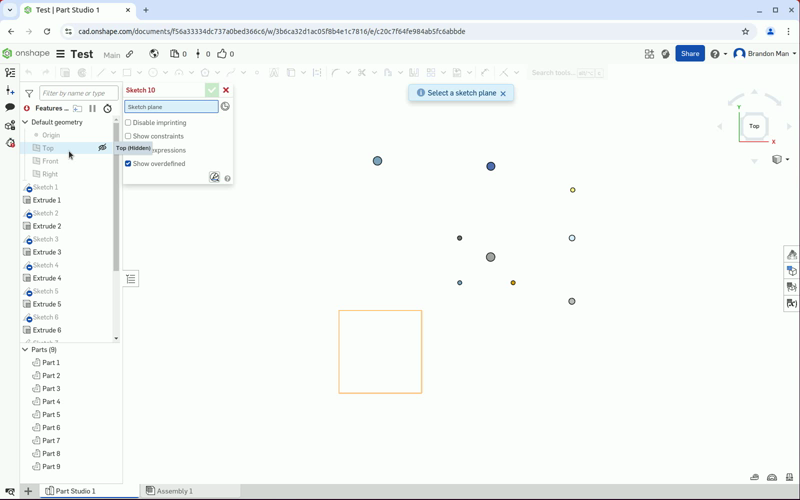
click(69, 150)
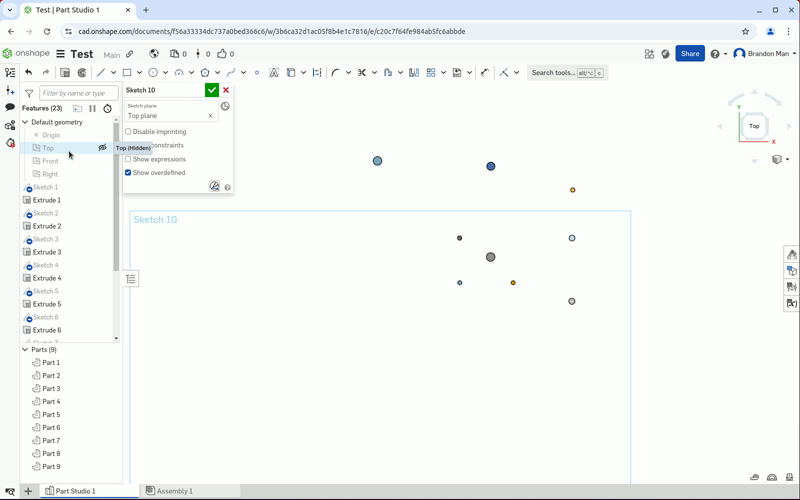
mouse_move(73, 352)
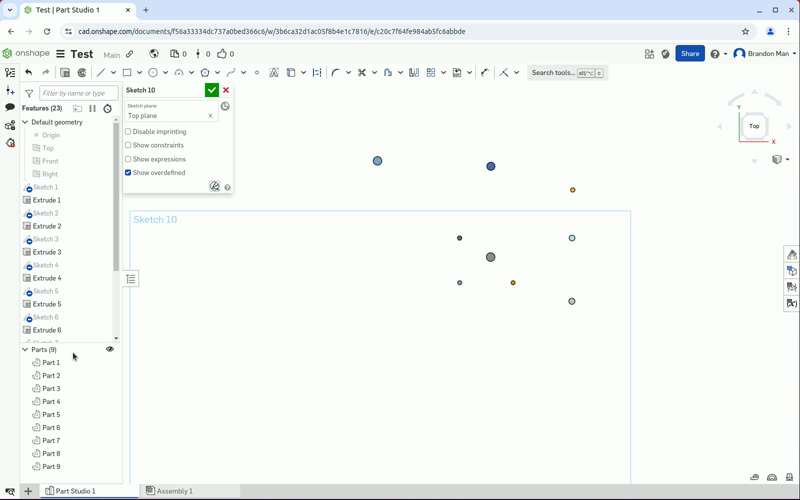
key(y)
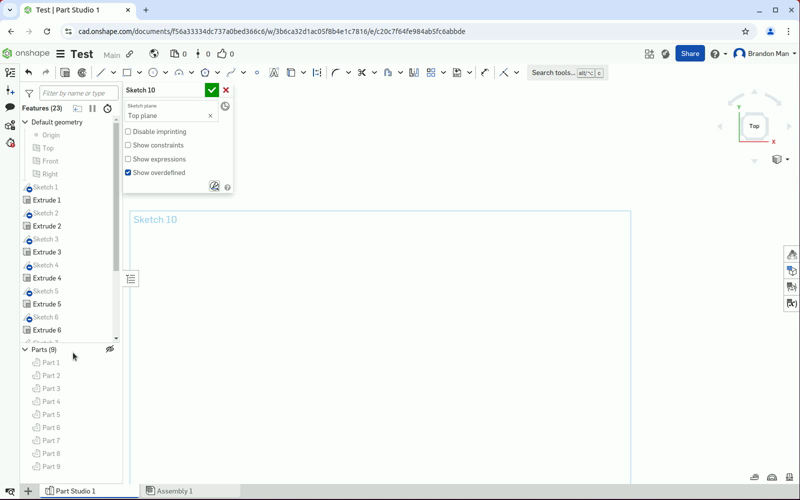
key(l)
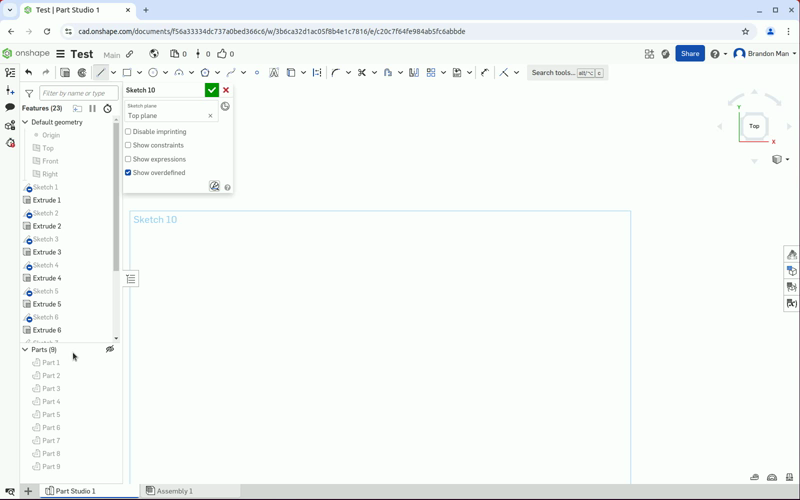
key_down(shift)
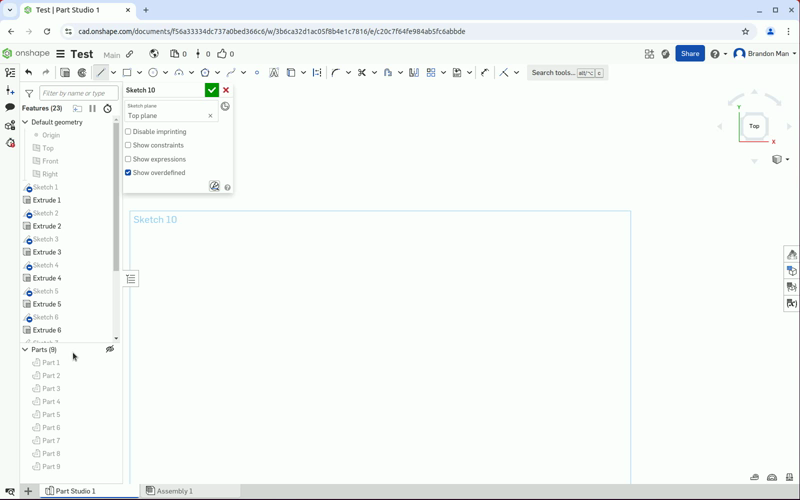
mouse_move(457, 293)
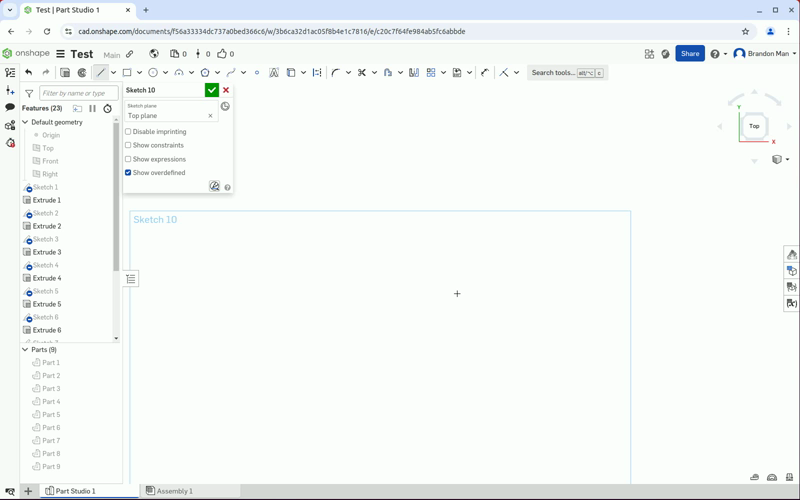
click(457, 293)
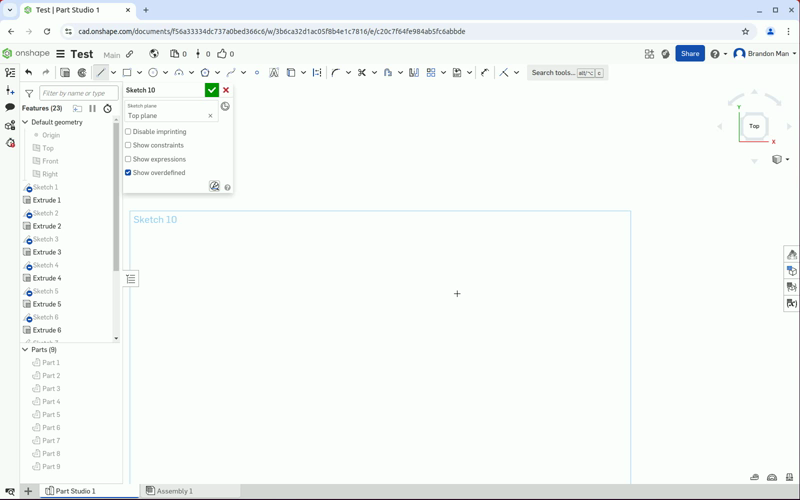
key_up(shift)
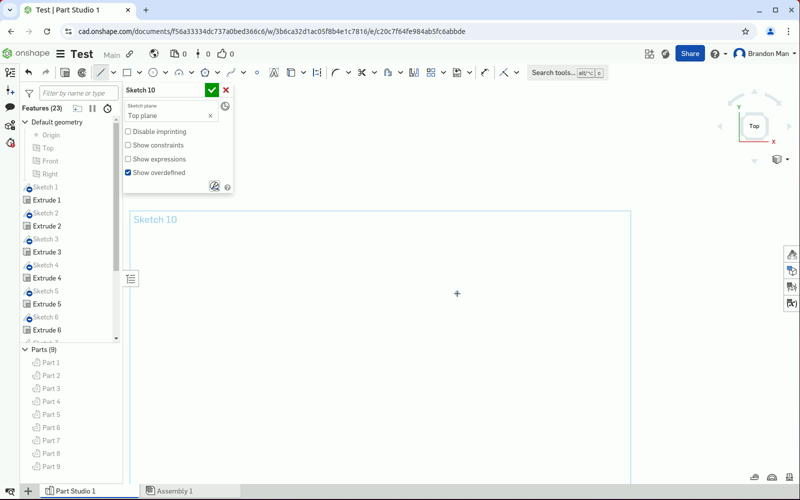
key_down(shift)
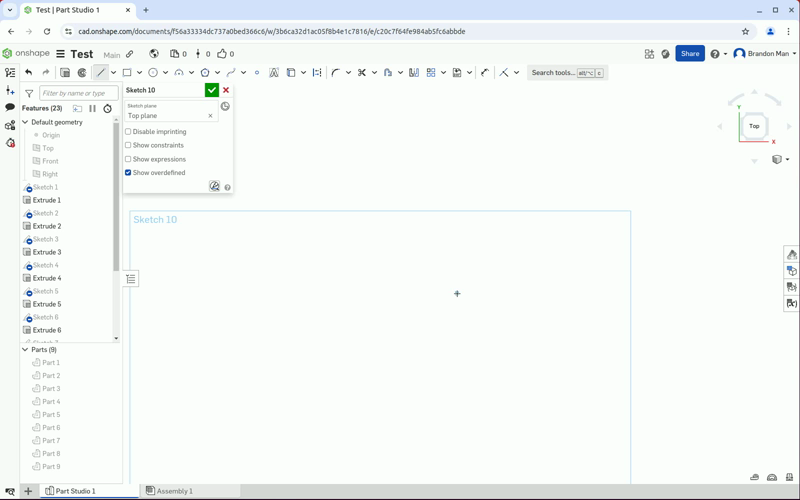
mouse_move(487, 293)
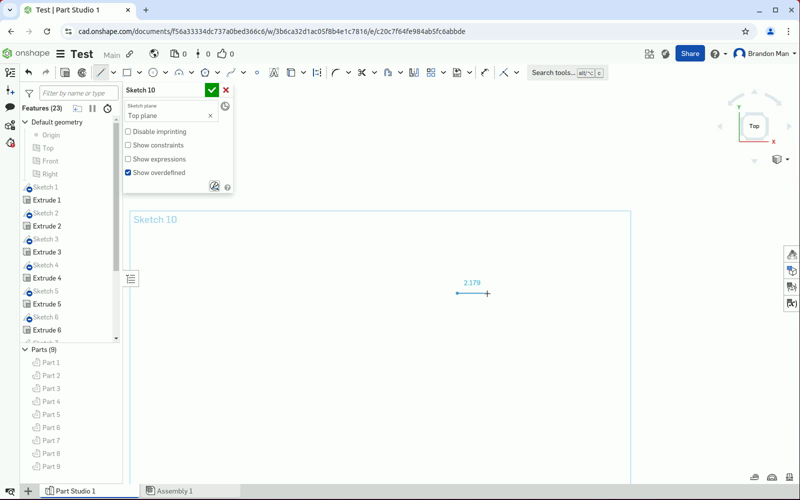
mouse_move(458, 293)
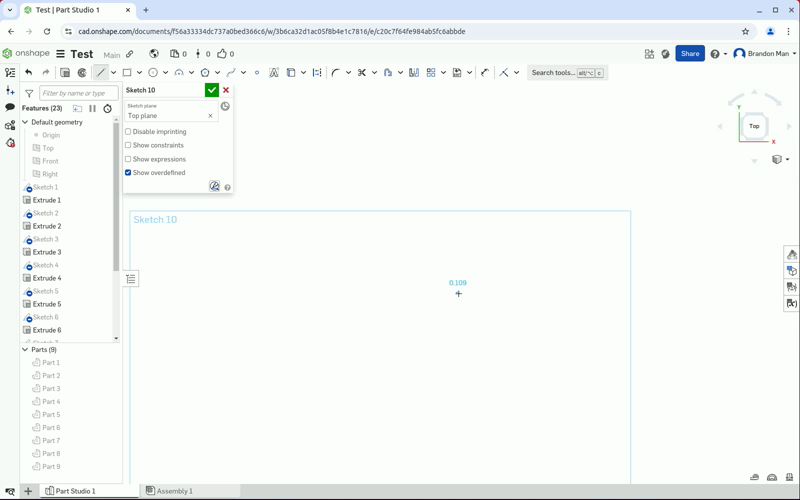
scroll(6)
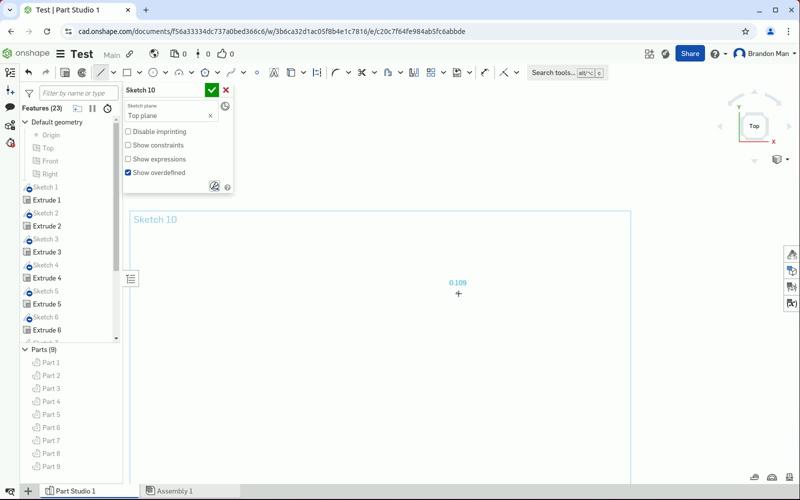
scroll(6)
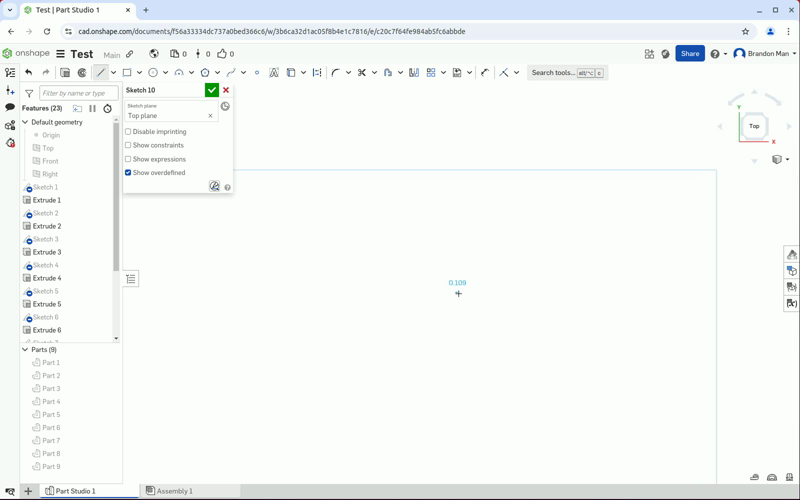
scroll(6)
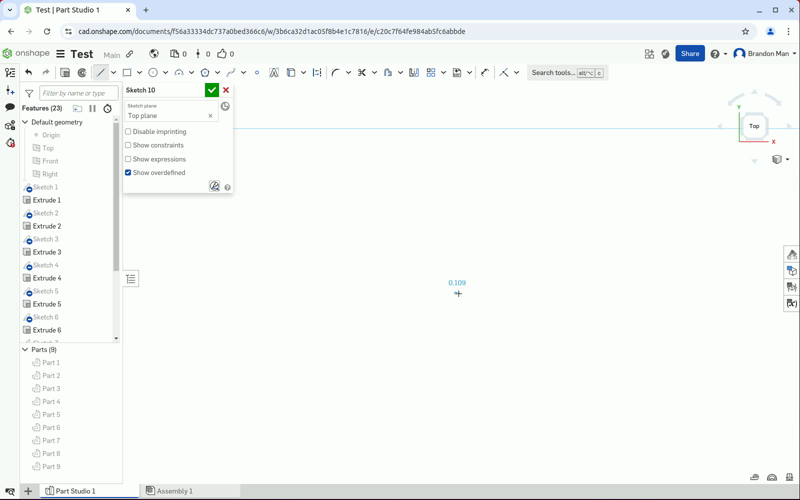
scroll(6)
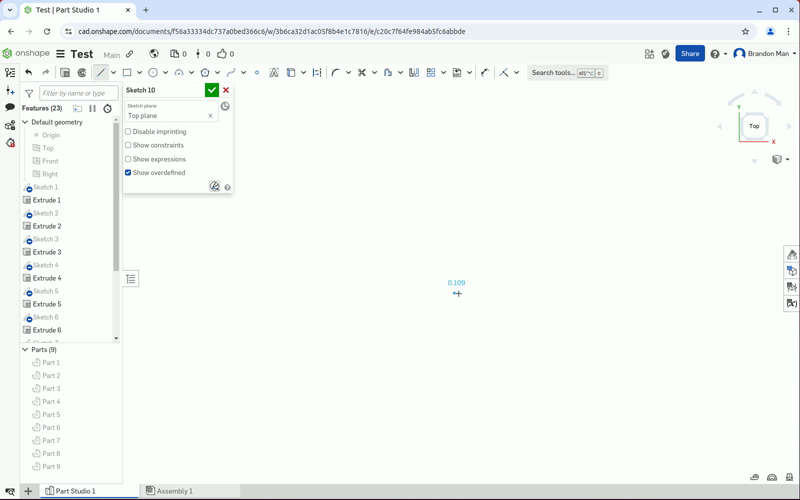
scroll(6)
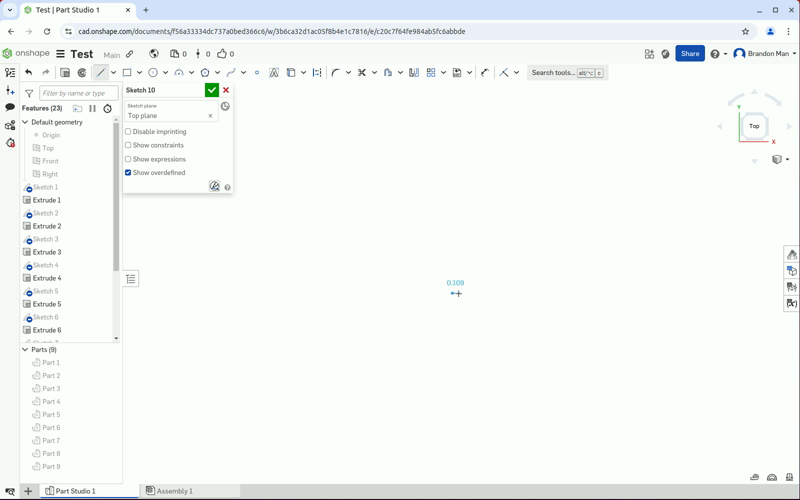
scroll(6)
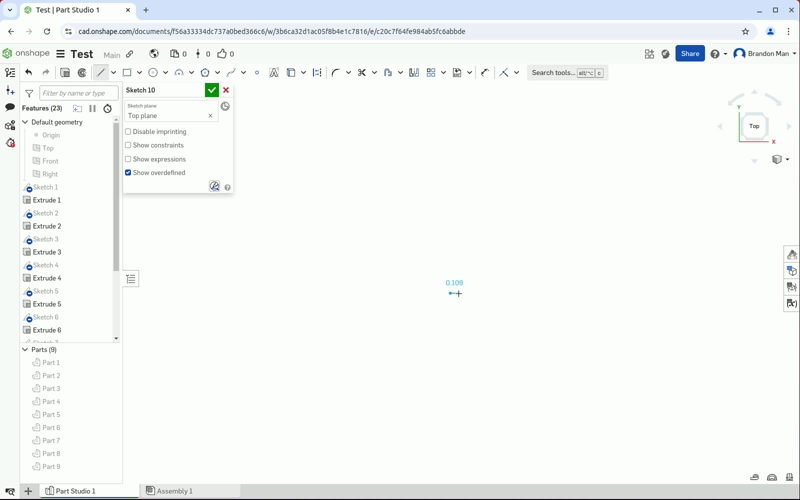
scroll(6)
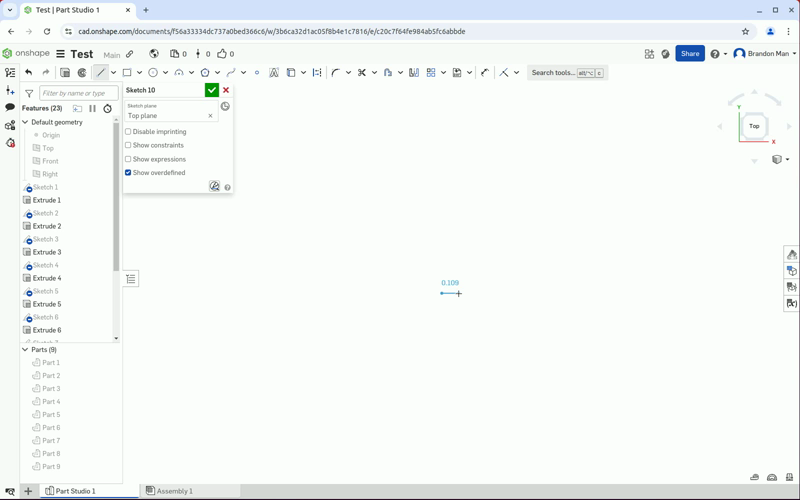
click(458, 293)
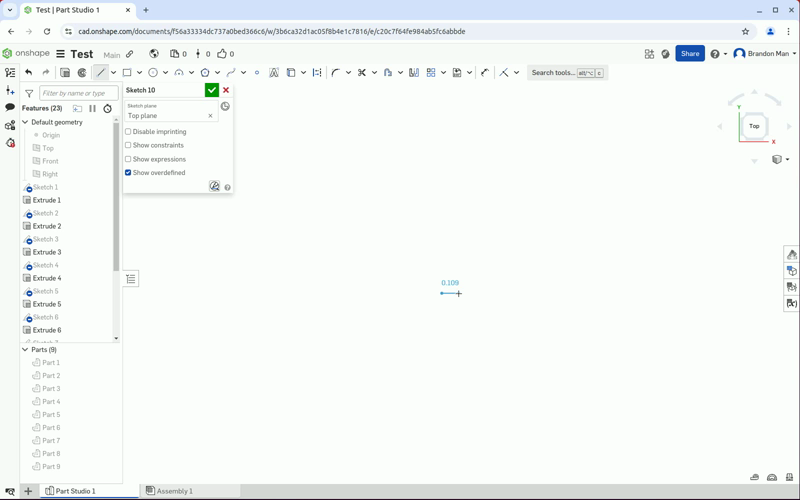
scroll(-6)
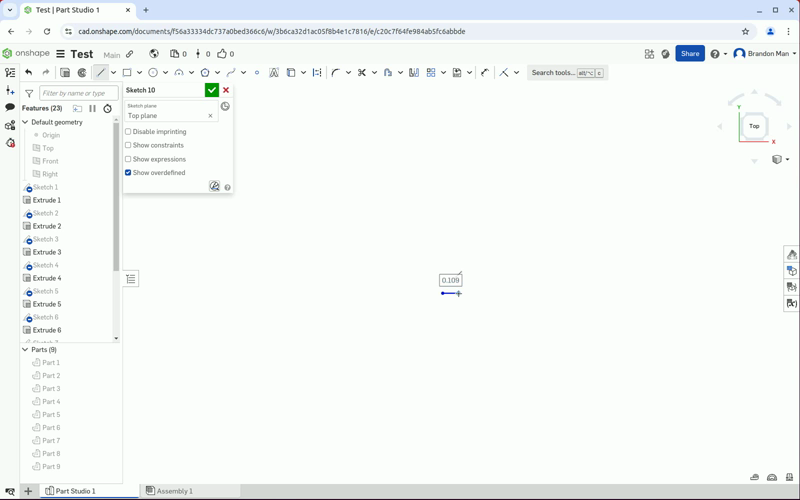
scroll(-6)
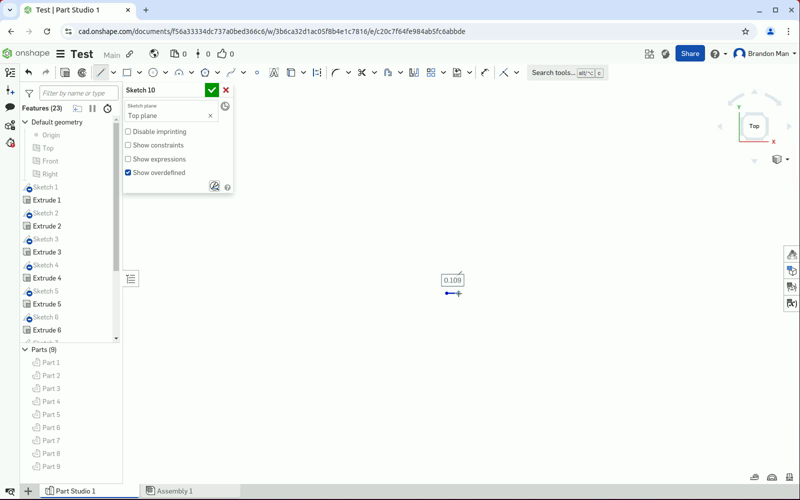
scroll(-6)
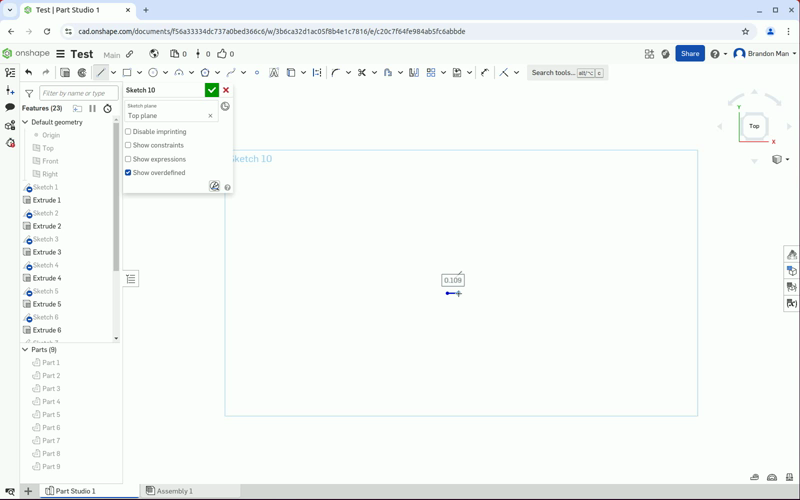
scroll(-6)
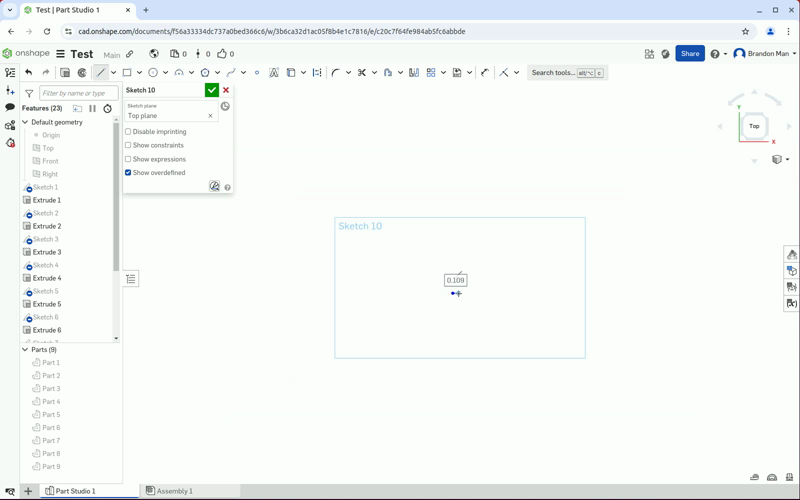
scroll(-6)
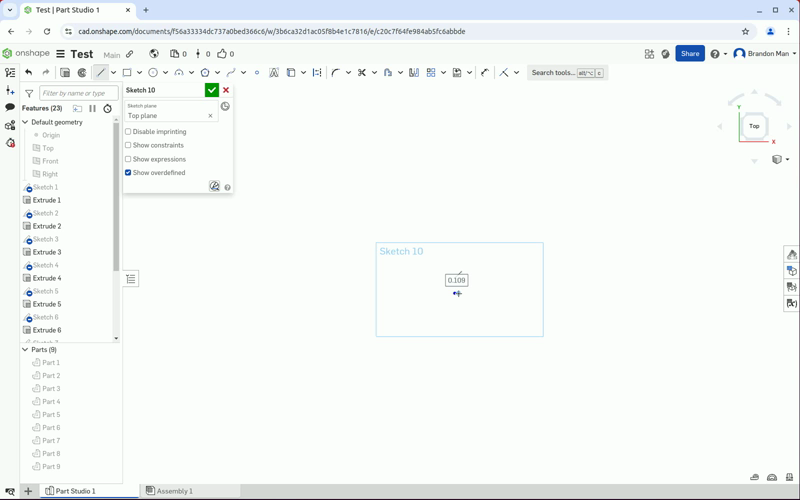
scroll(-6)
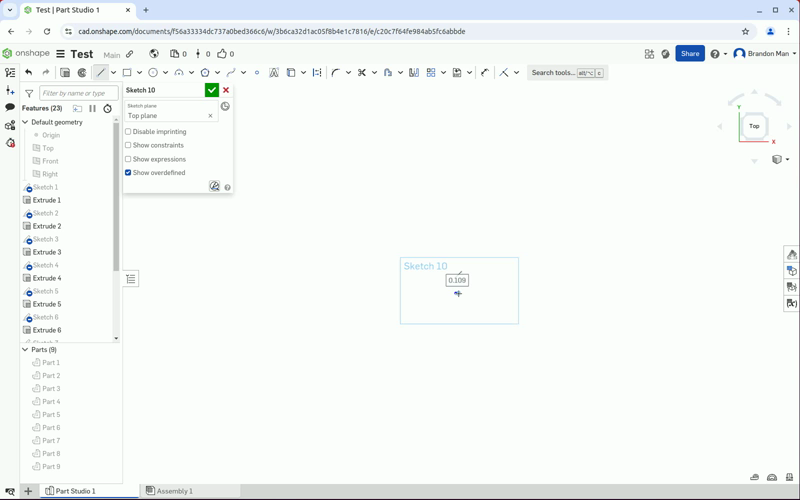
scroll(-6)
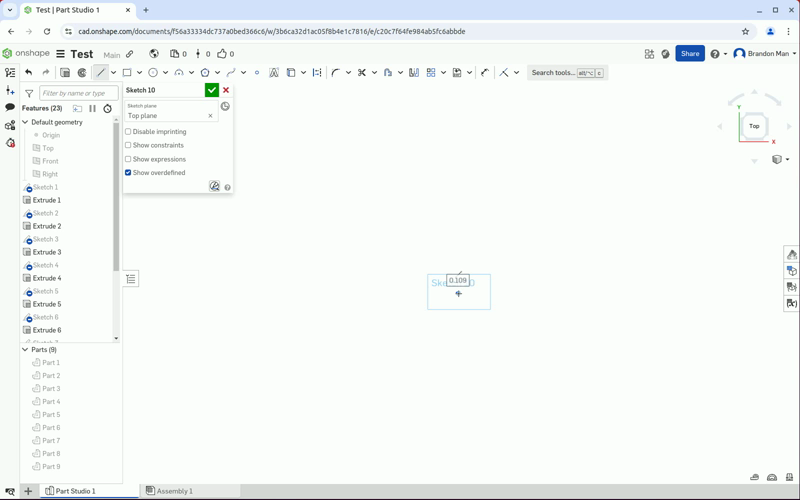
key_up(shift)
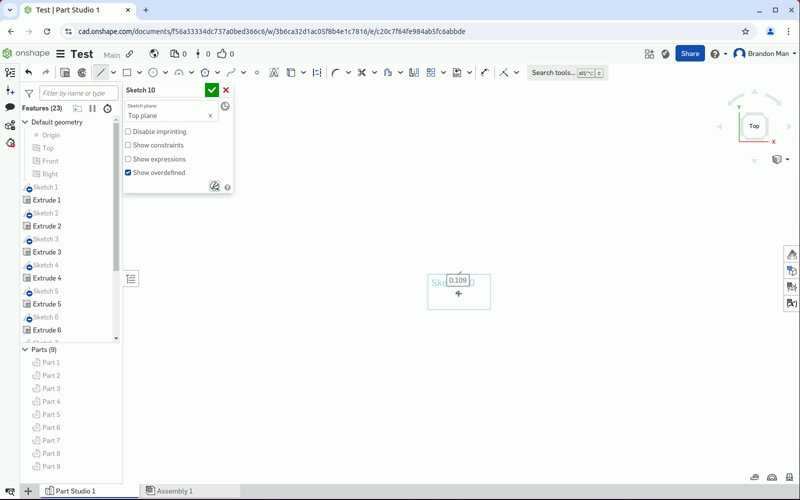
key_down(shift)
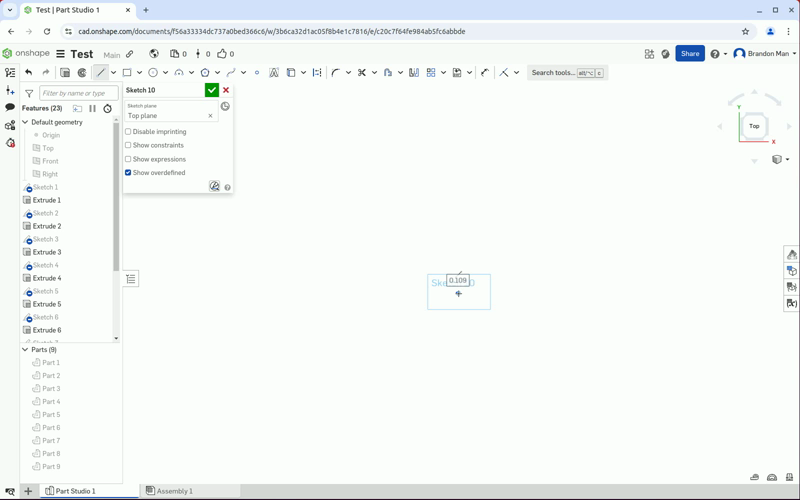
mouse_move(458, 214)
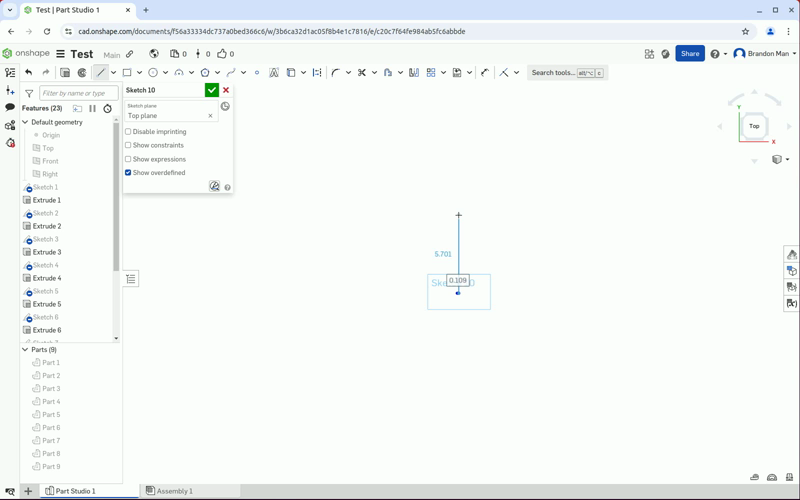
click(458, 214)
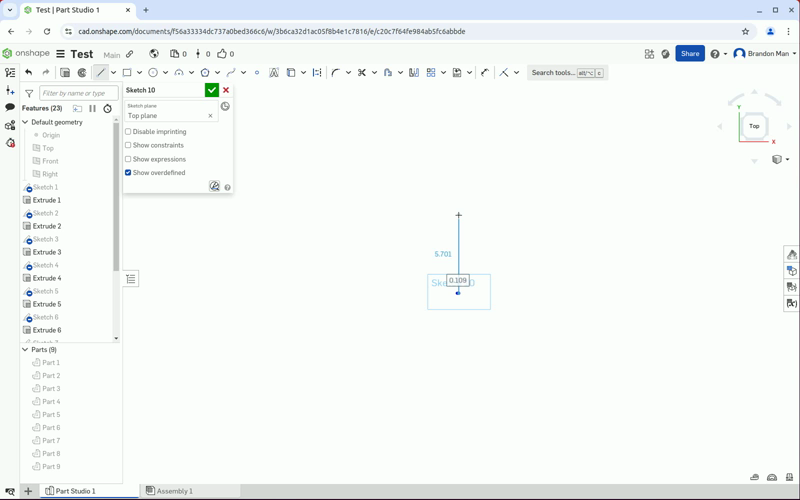
key_up(shift)
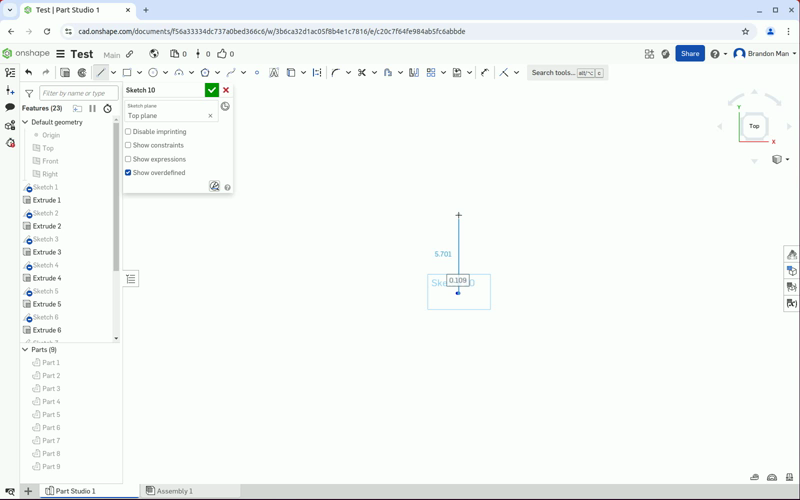
key_down(shift)
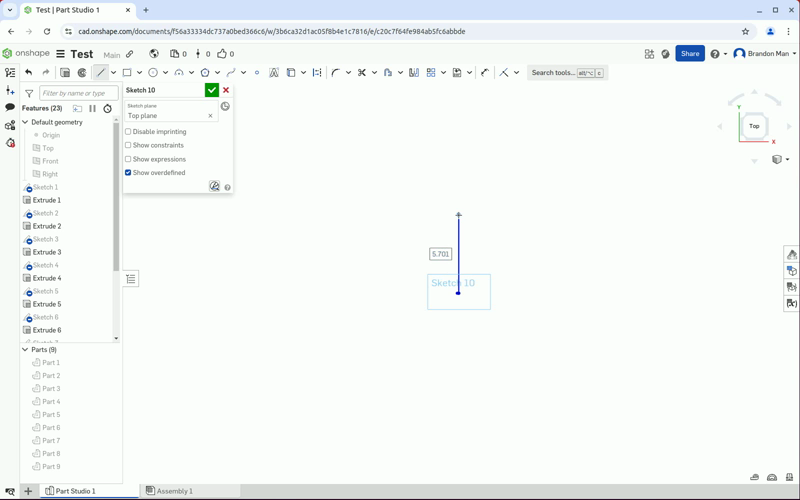
mouse_move(489, 214)
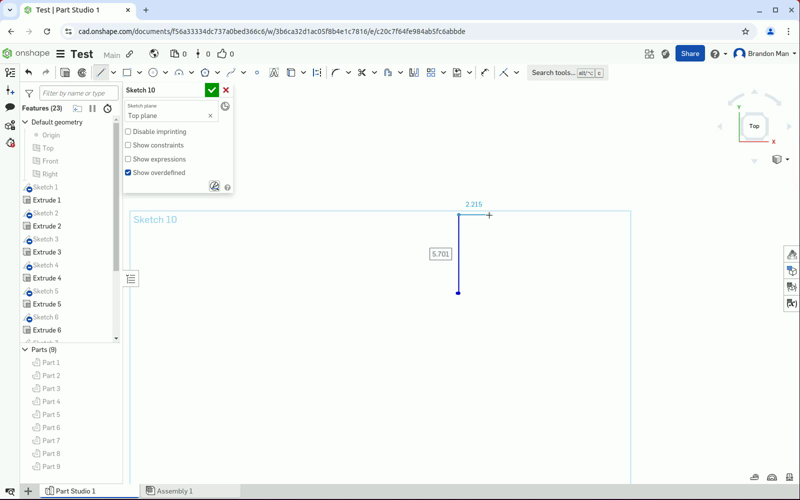
mouse_move(457, 214)
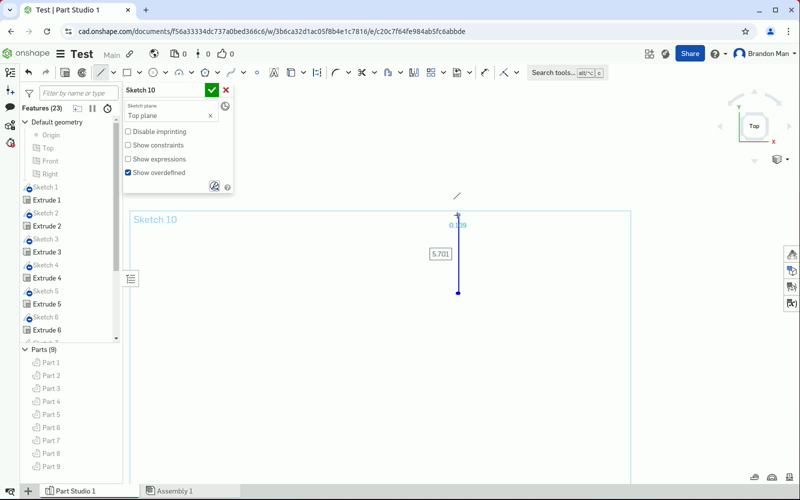
scroll(6)
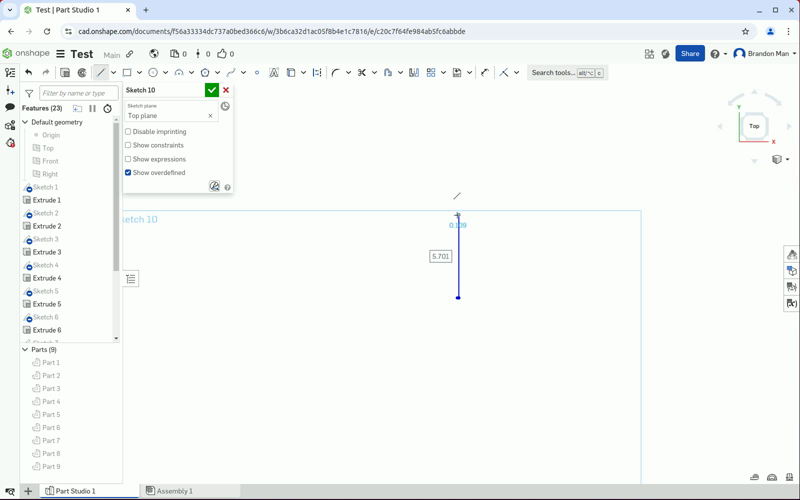
scroll(6)
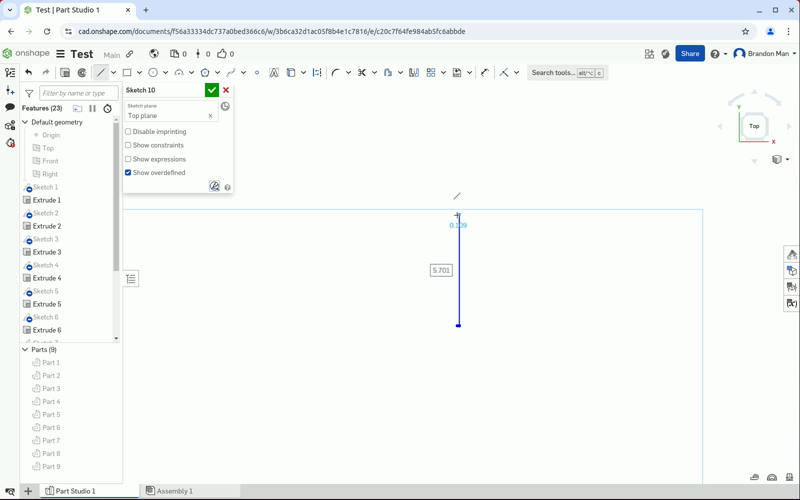
scroll(6)
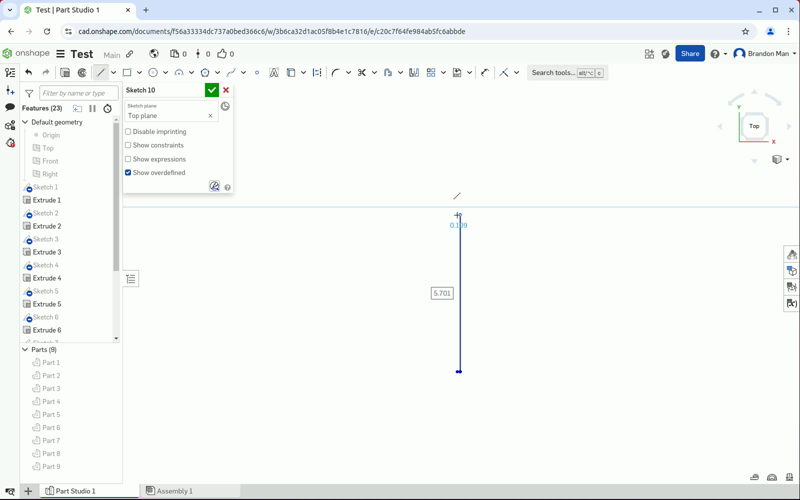
scroll(6)
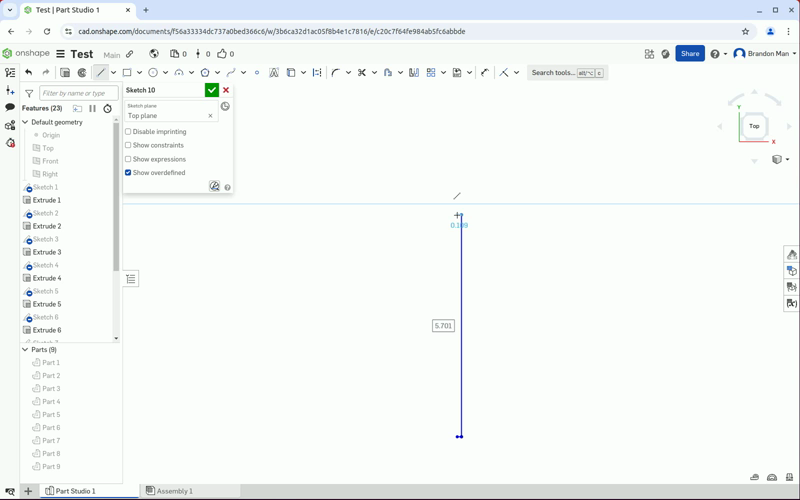
scroll(6)
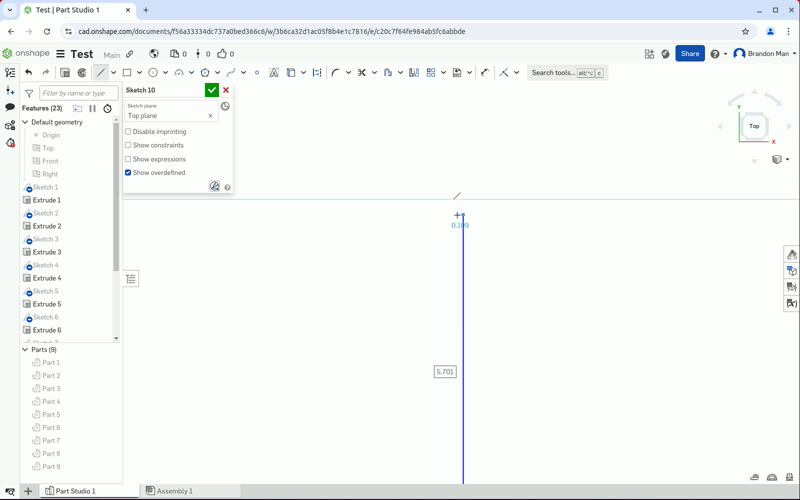
scroll(6)
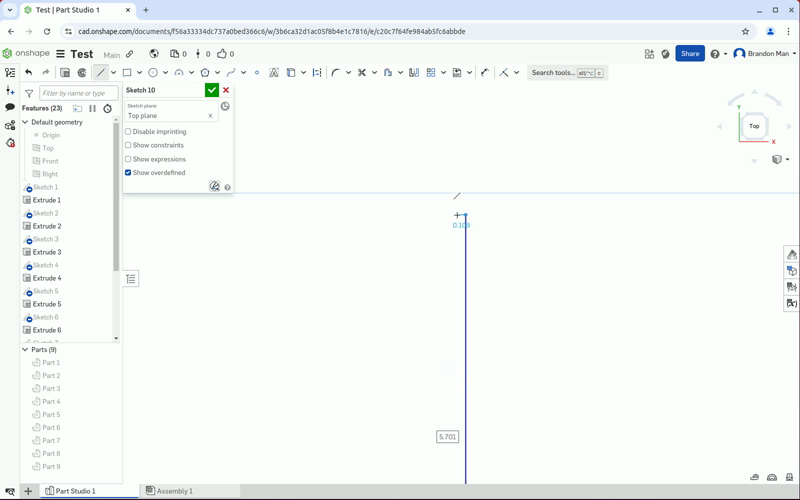
scroll(6)
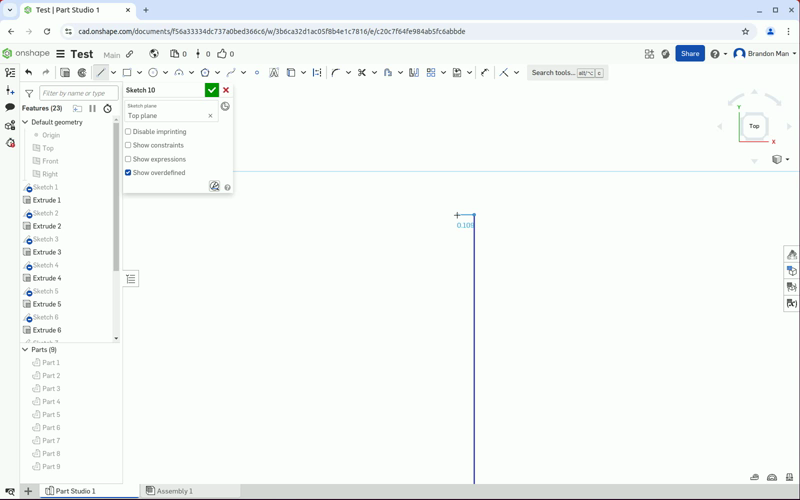
click(457, 214)
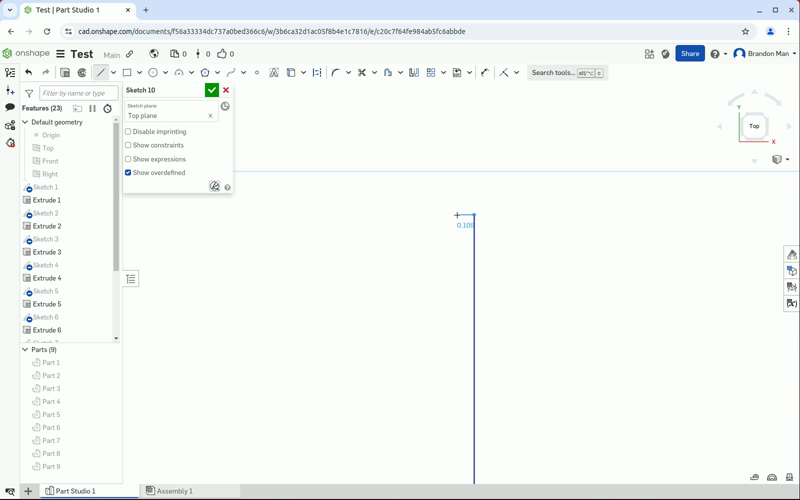
scroll(-6)
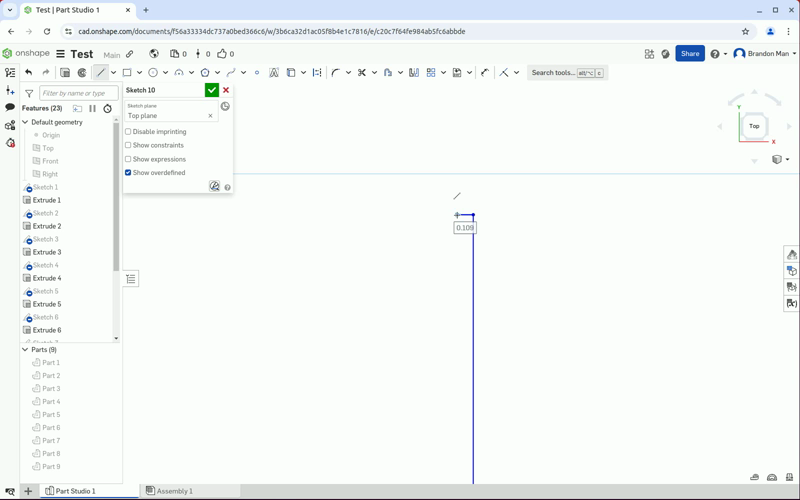
scroll(-6)
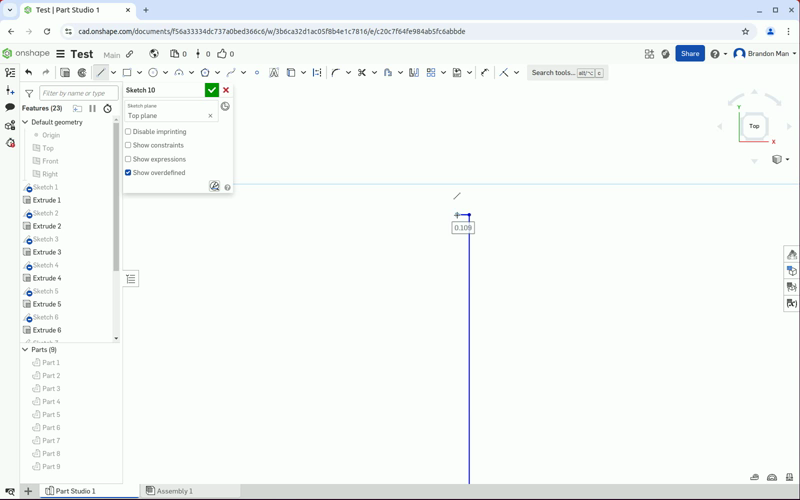
scroll(-6)
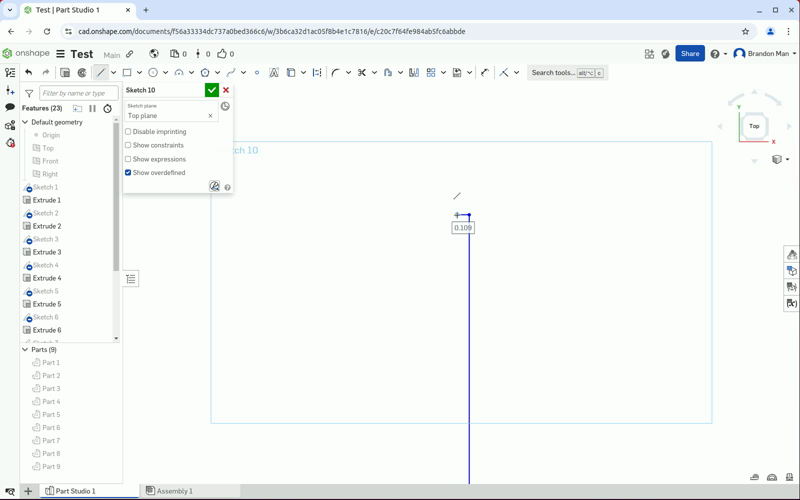
scroll(-6)
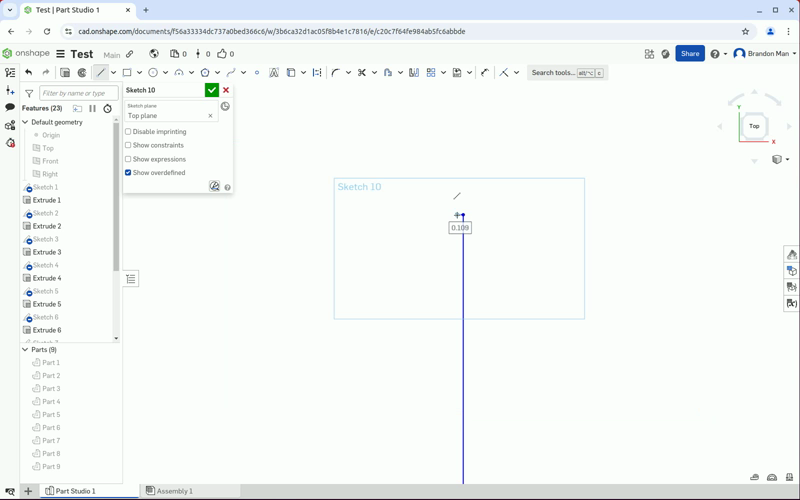
scroll(-6)
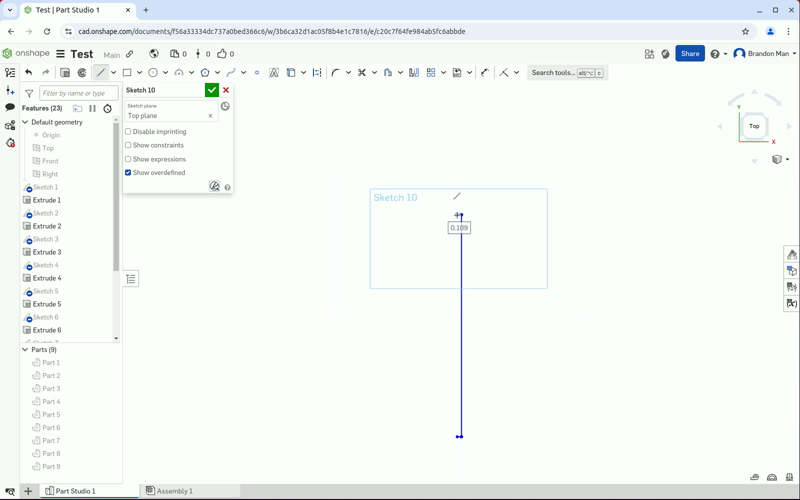
scroll(-6)
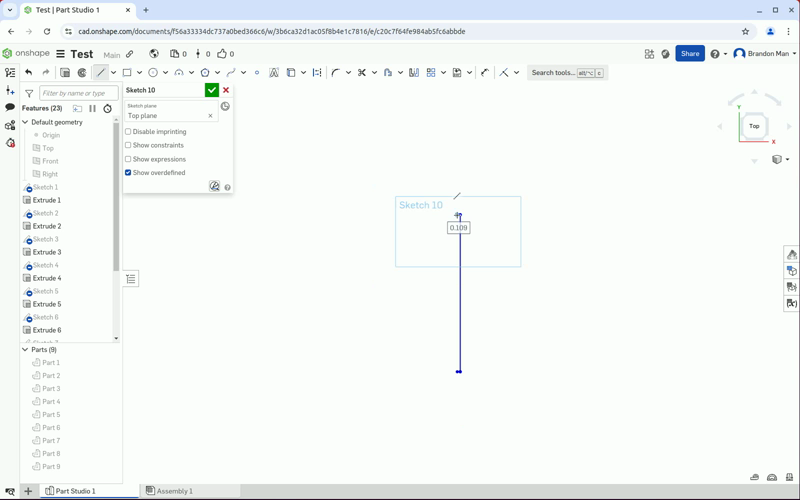
scroll(-6)
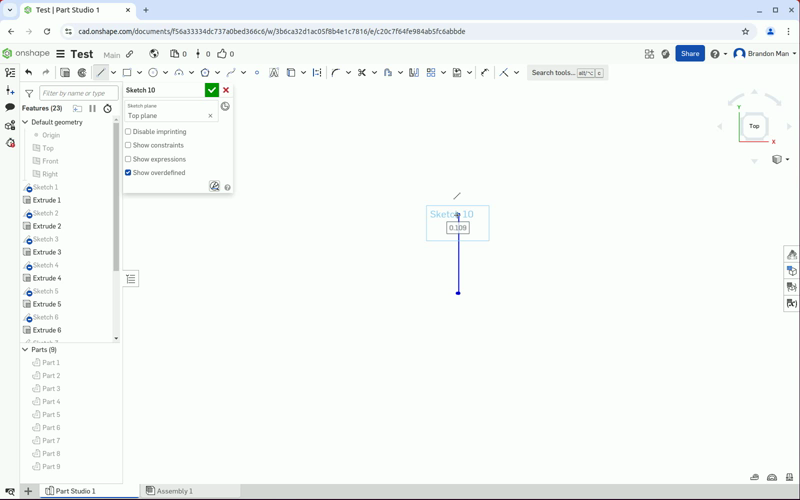
key_up(shift)
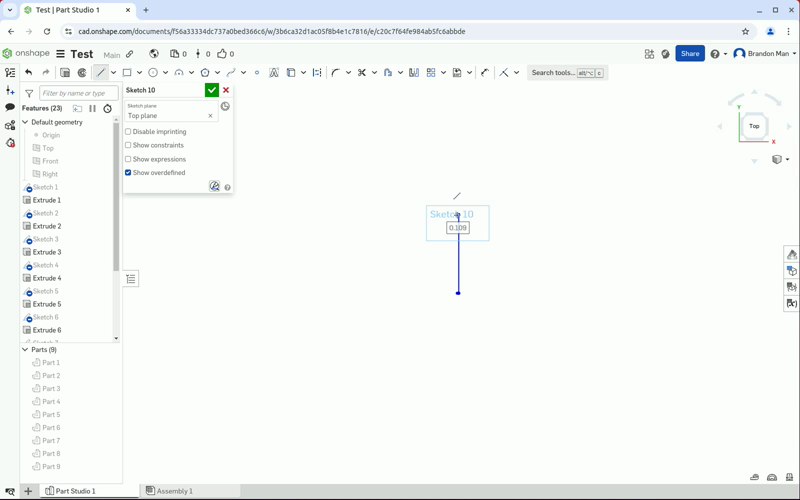
key_down(shift)
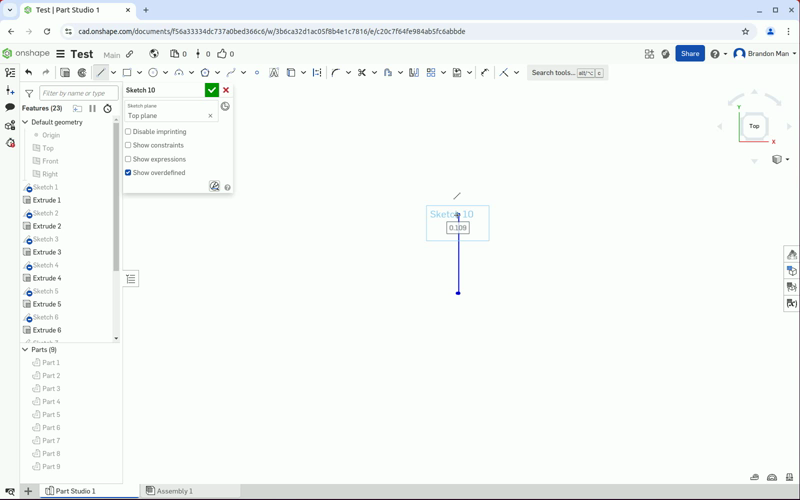
mouse_move(457, 293)
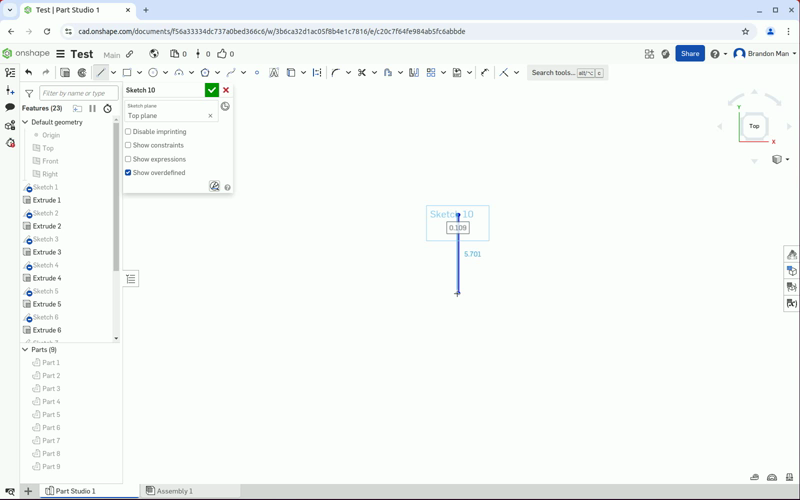
scroll(6)
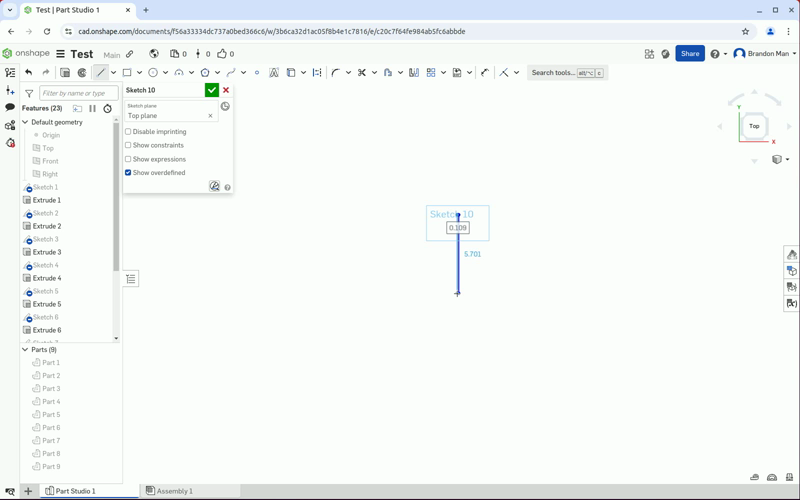
scroll(6)
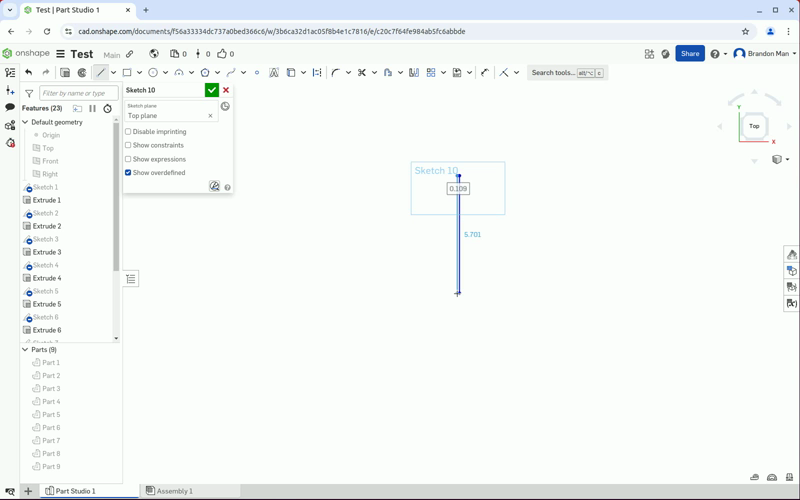
scroll(6)
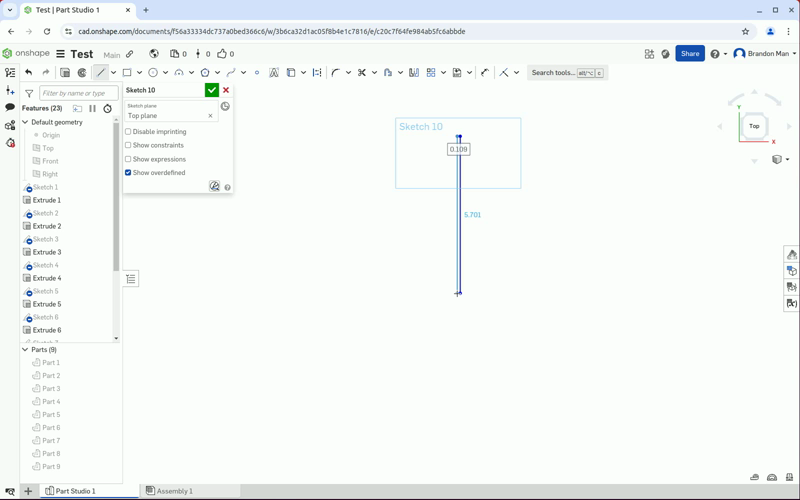
scroll(6)
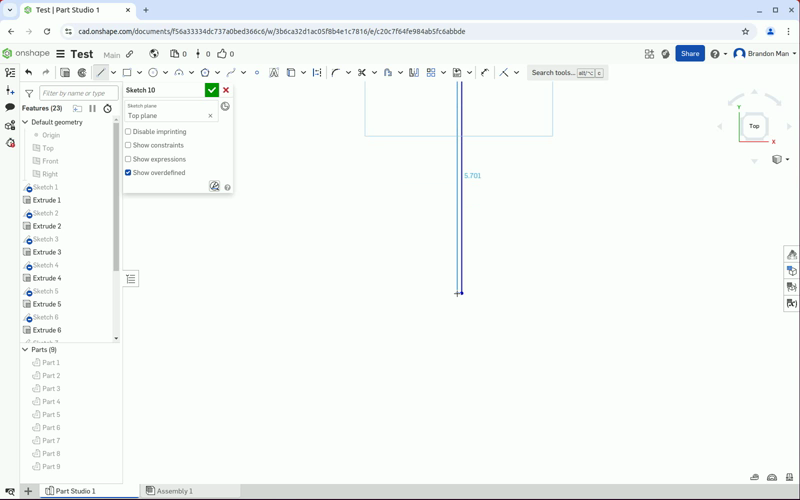
scroll(6)
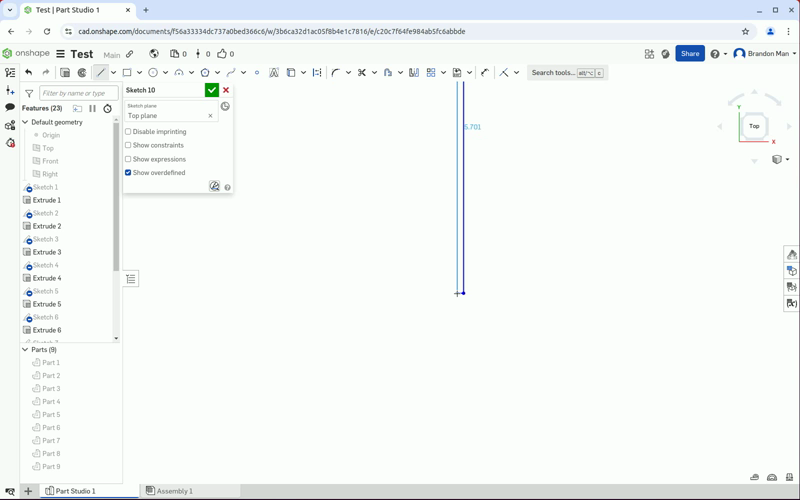
scroll(6)
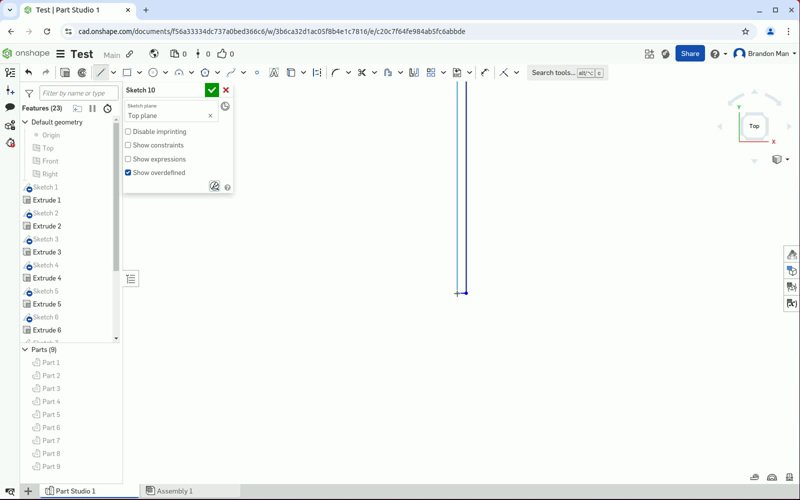
scroll(6)
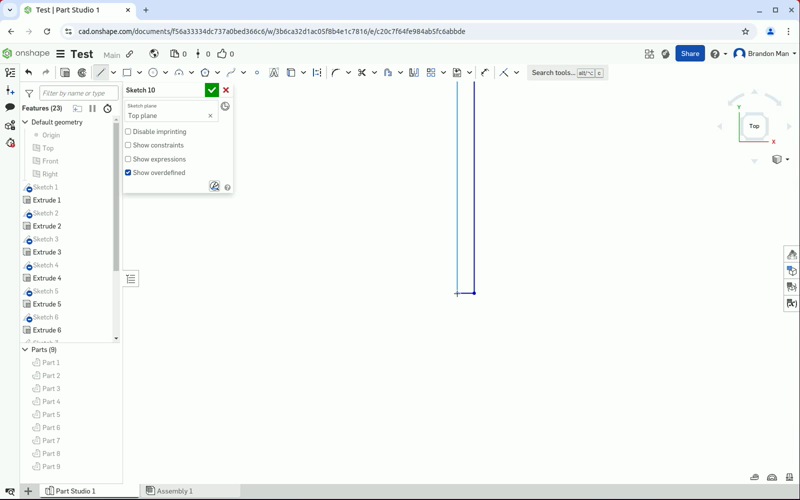
key_up(shift)
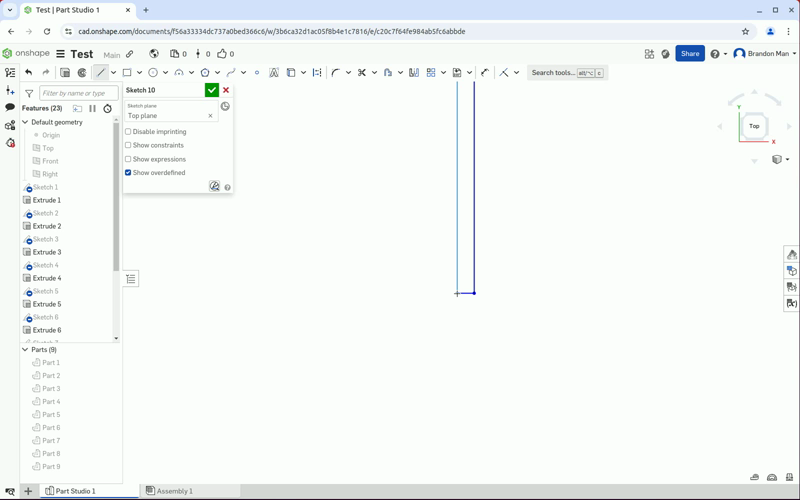
click(457, 293)
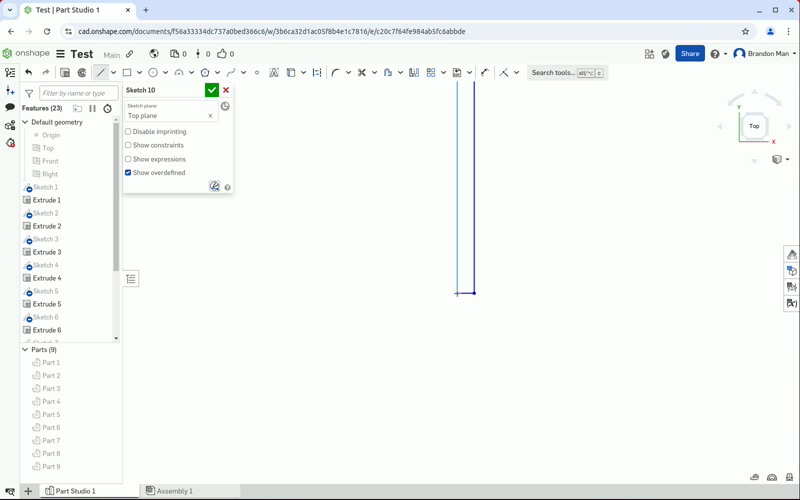
scroll(-6)
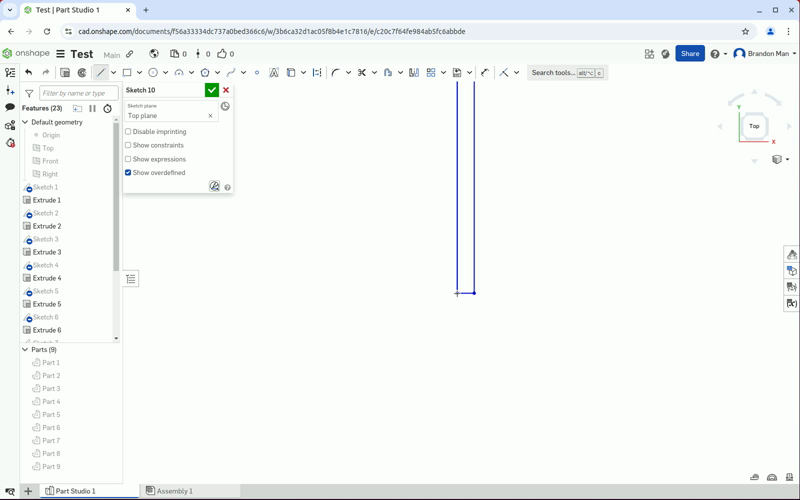
scroll(-6)
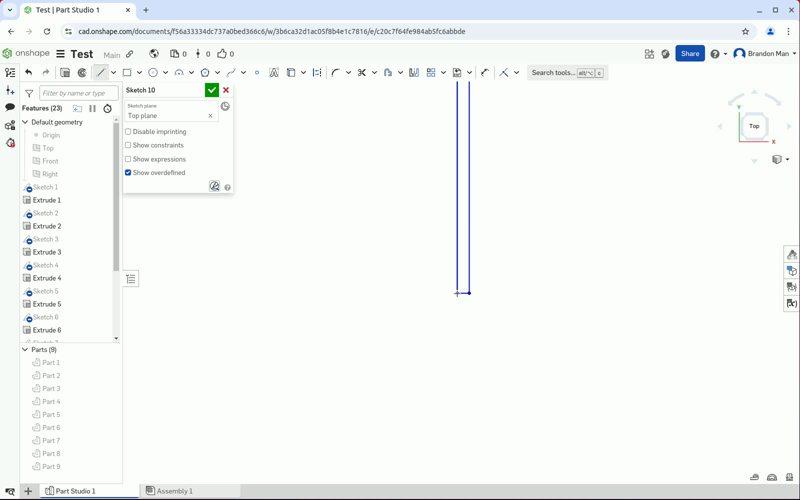
scroll(-6)
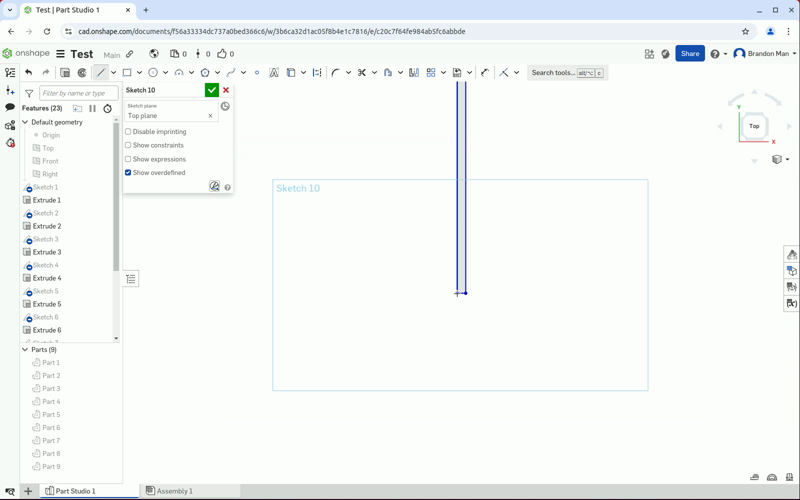
scroll(-6)
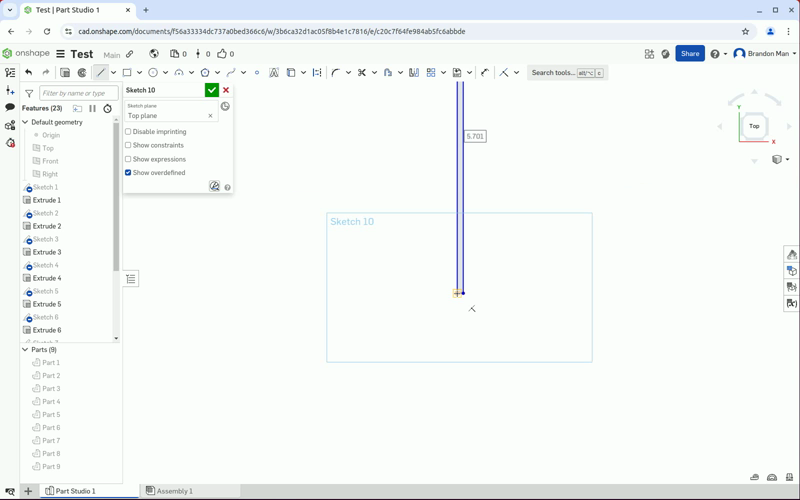
scroll(-6)
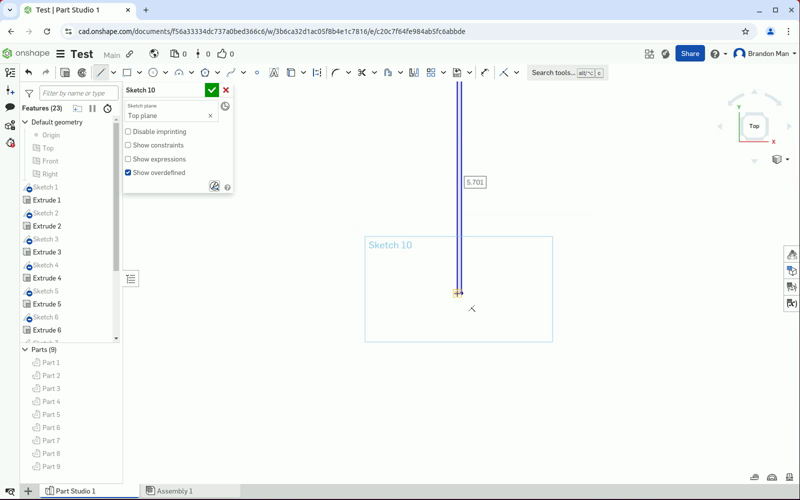
scroll(-6)
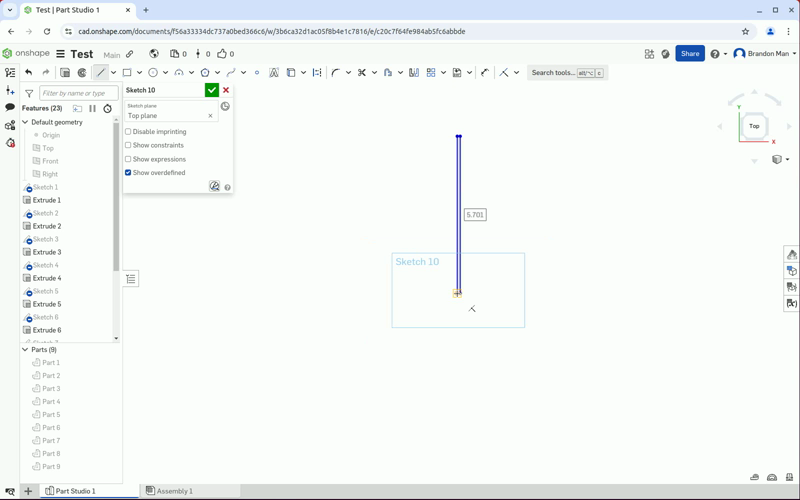
scroll(-6)
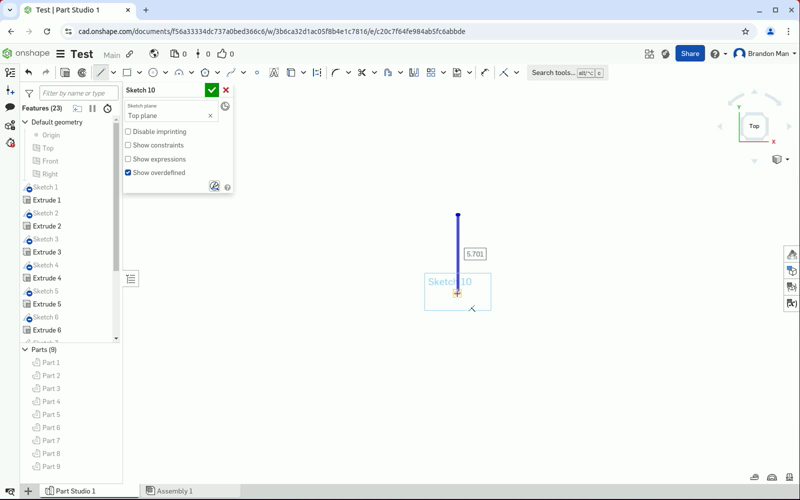
key(esc)
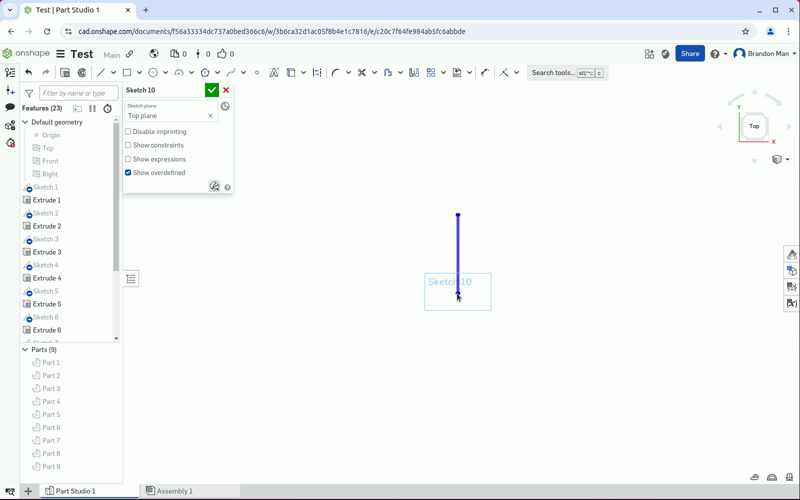
mouse_move(458, 216)
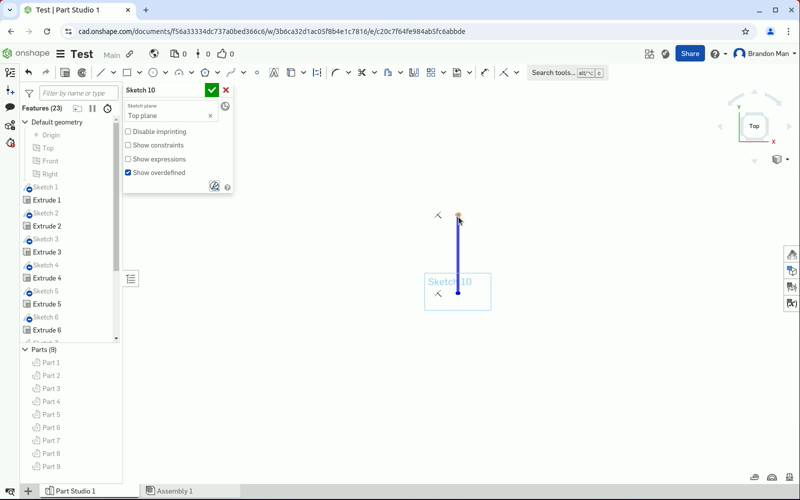
scroll(6)
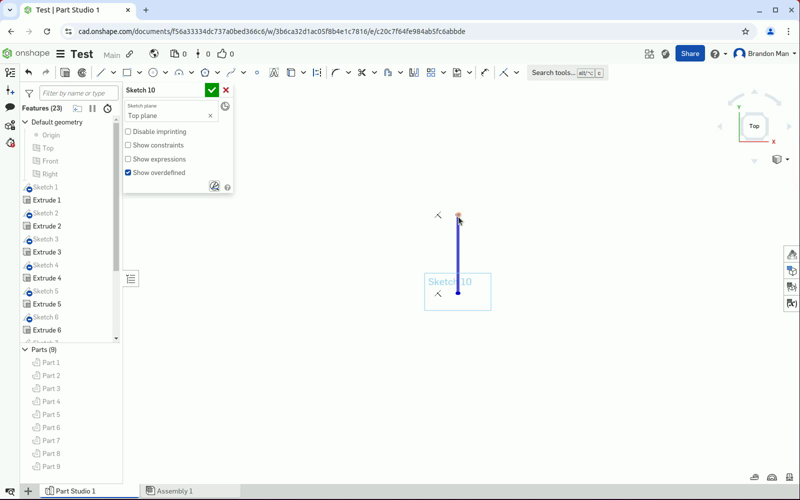
scroll(6)
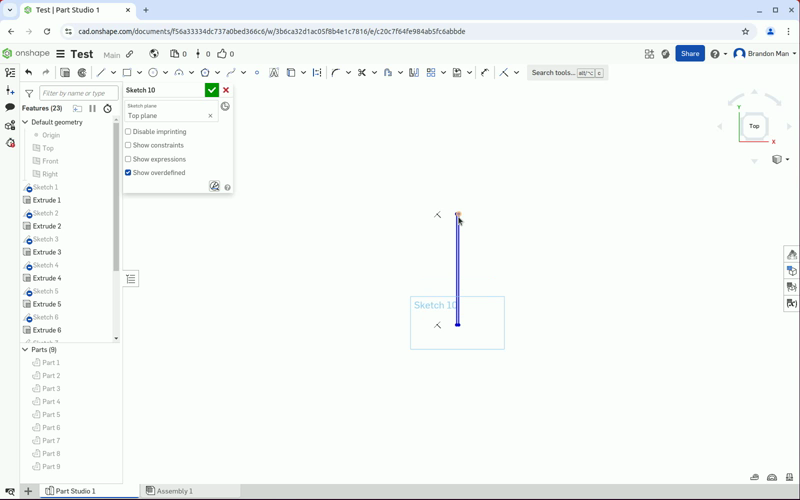
scroll(6)
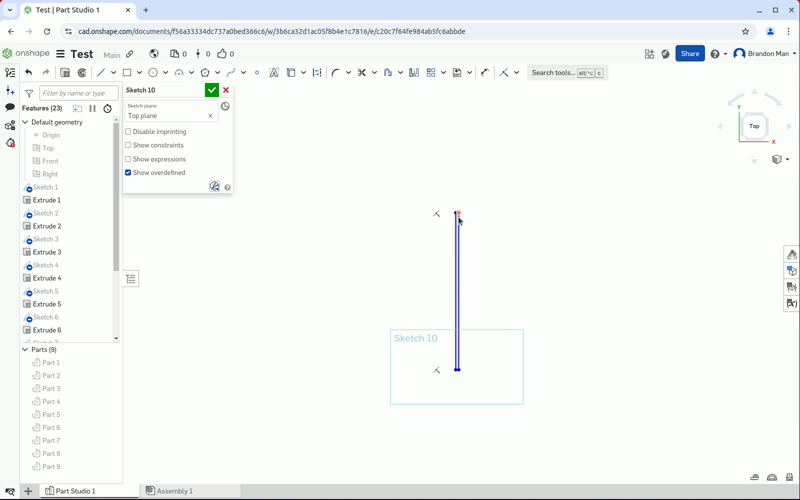
scroll(6)
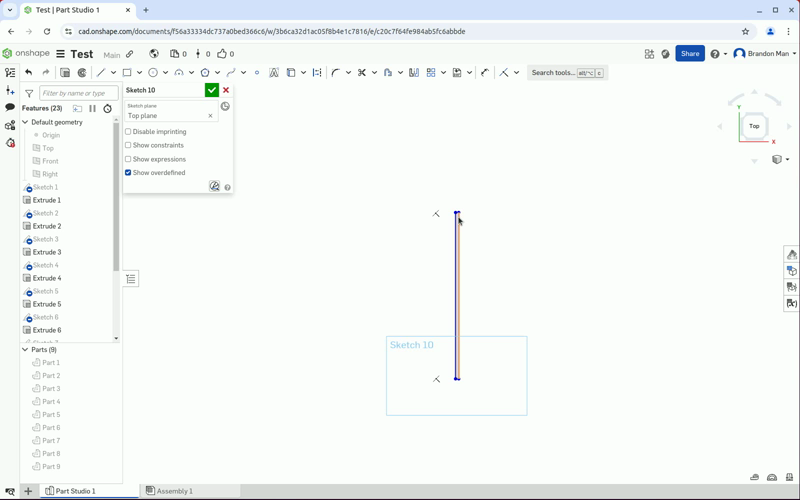
scroll(6)
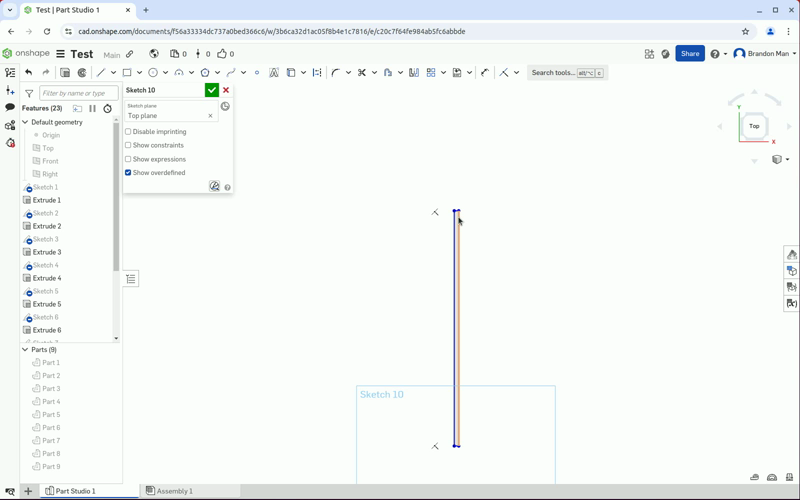
scroll(6)
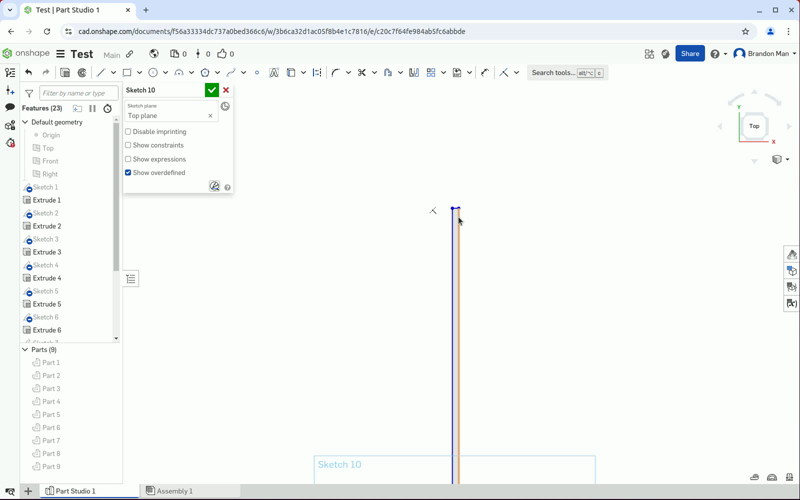
scroll(6)
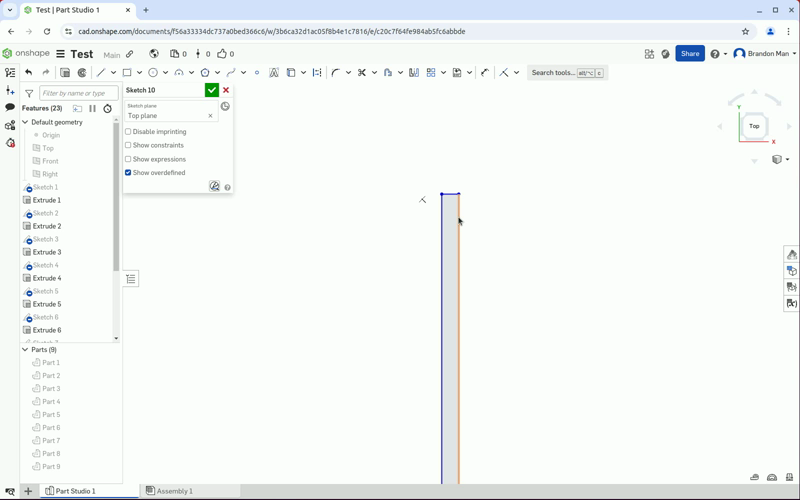
click(458, 216)
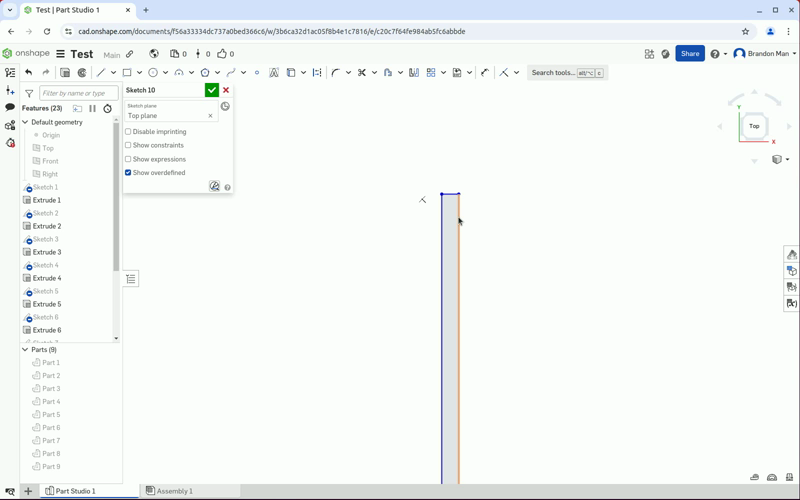
scroll(-6)
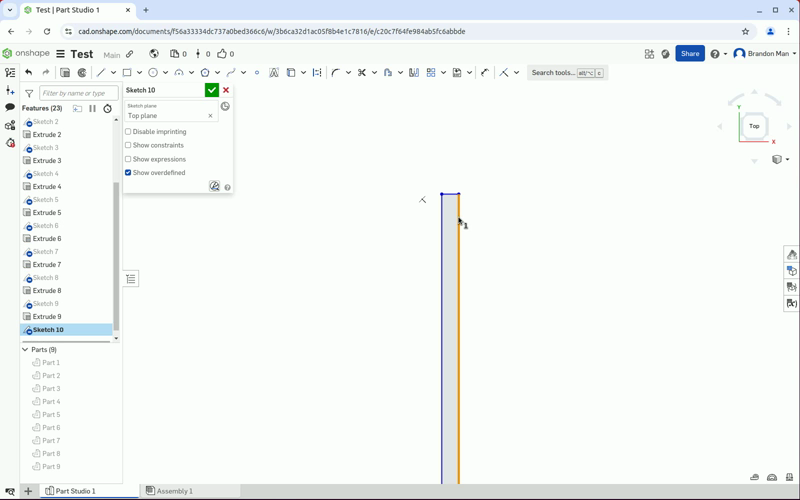
scroll(-6)
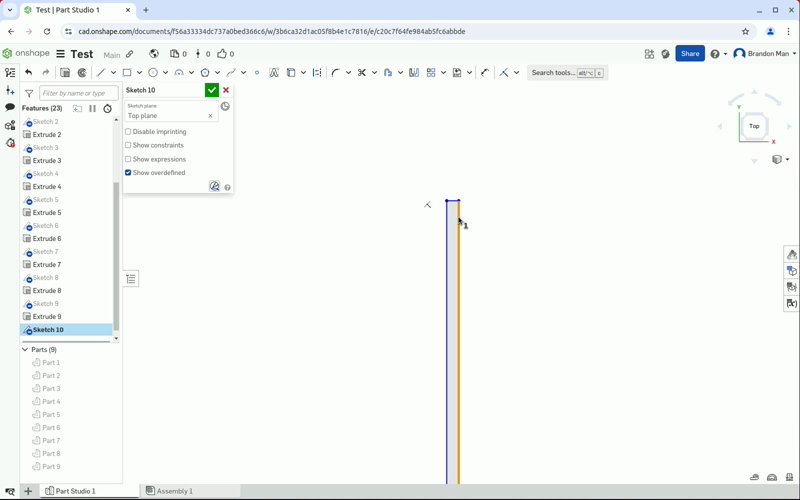
scroll(-6)
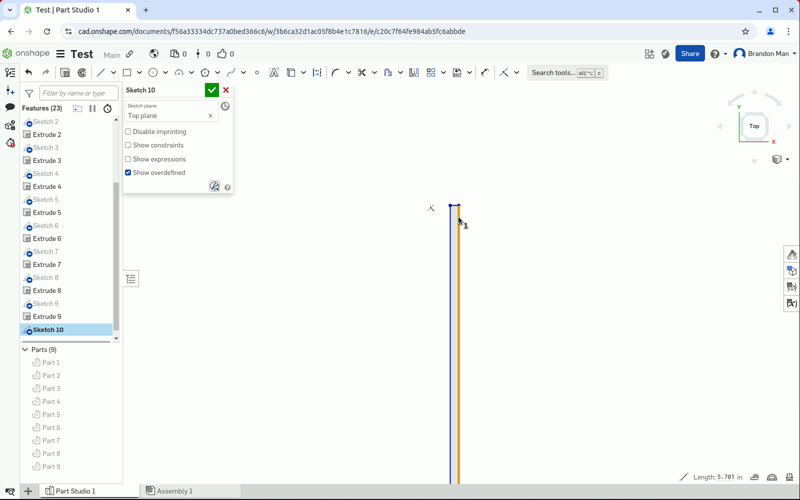
scroll(-6)
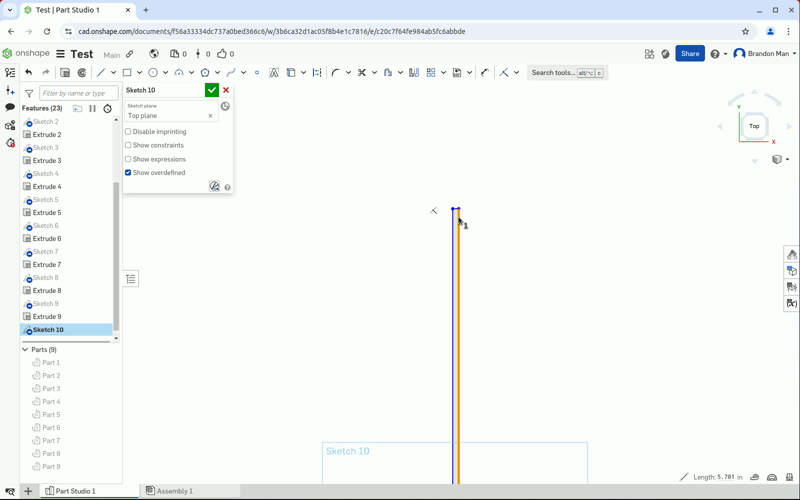
scroll(-6)
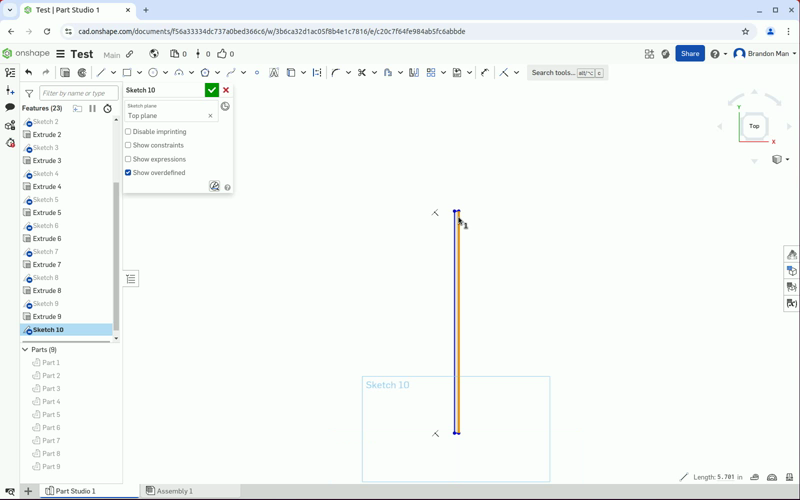
scroll(-6)
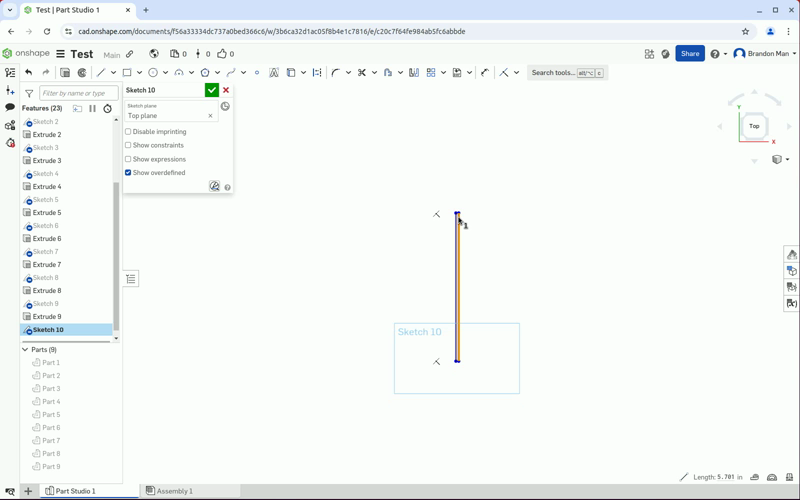
scroll(-6)
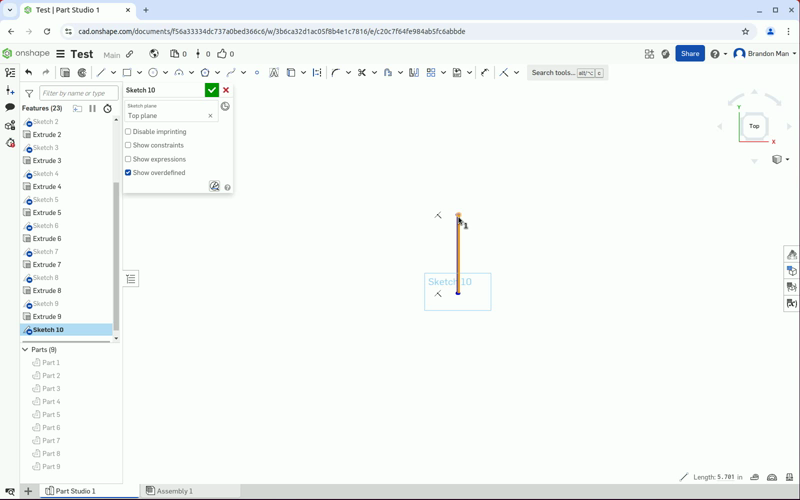
mouse_move(73, 352)
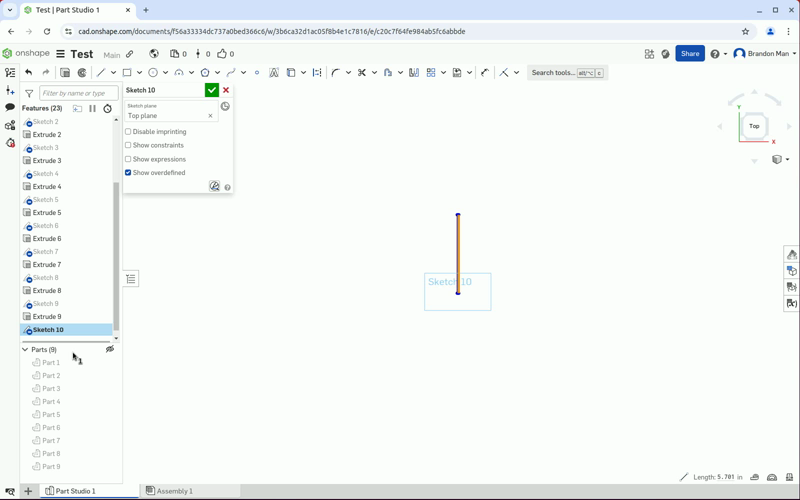
key(shift+y)
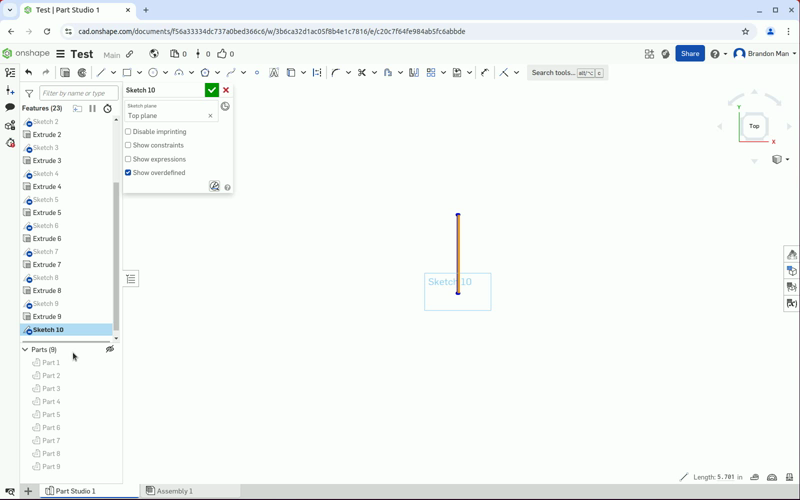
key(shift+e)
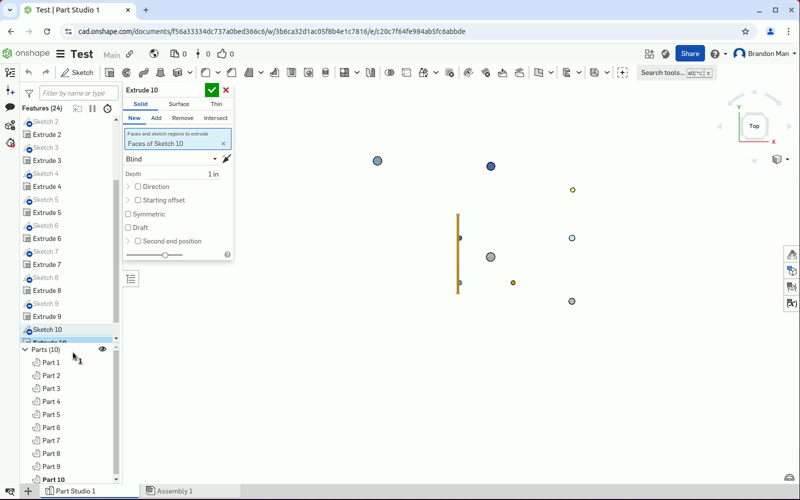
mouse_move(143, 106)
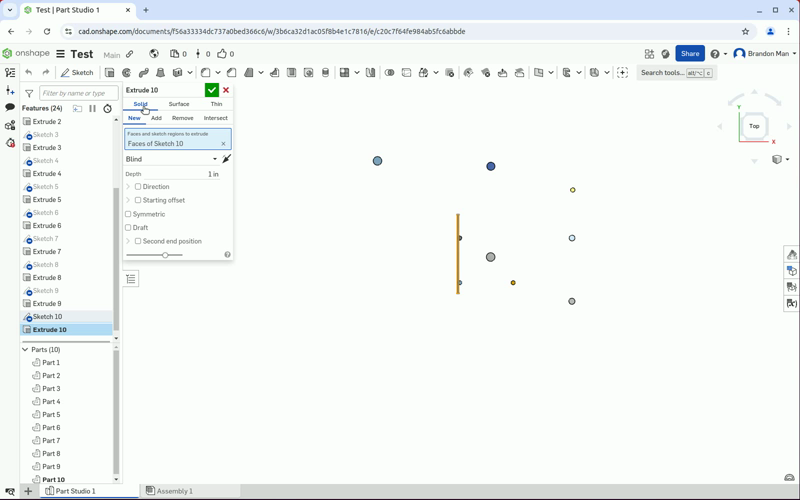
click(143, 106)
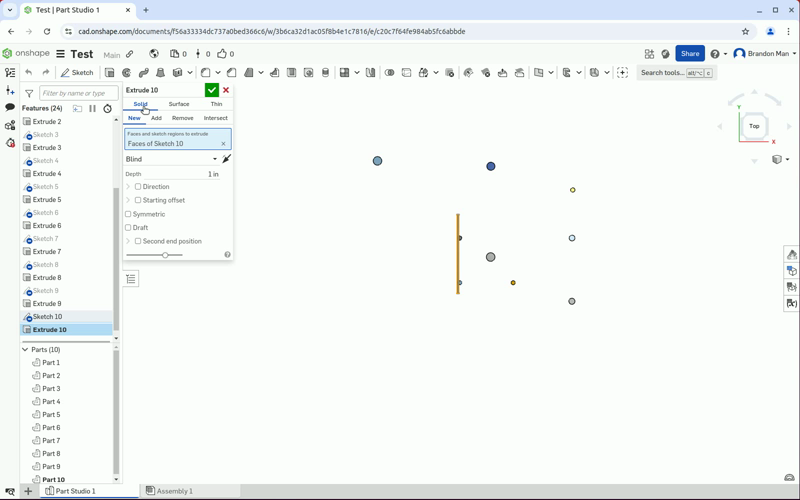
mouse_move(137, 120)
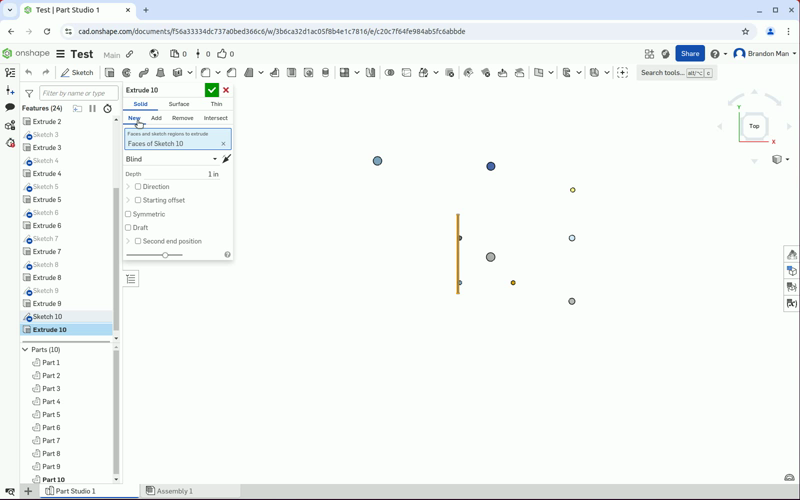
click(137, 120)
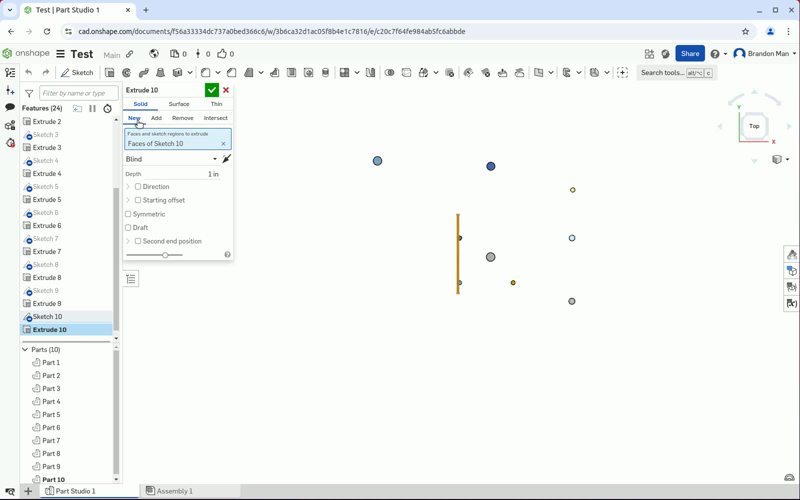
key(tab, 4)
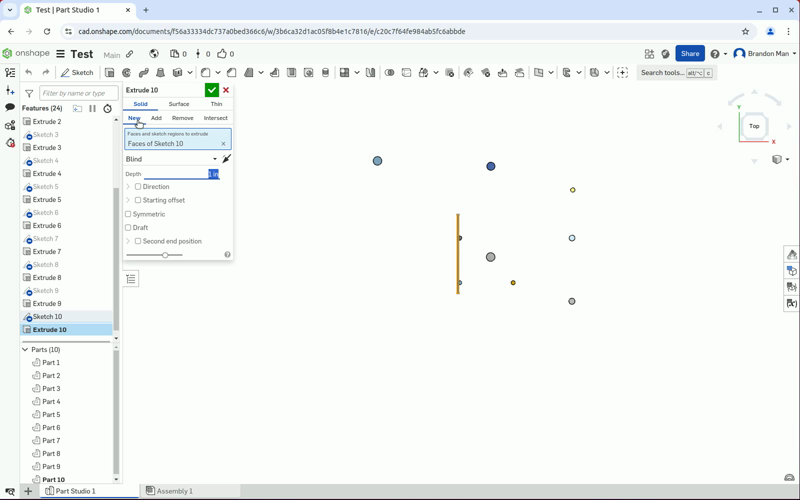
text(0.722)
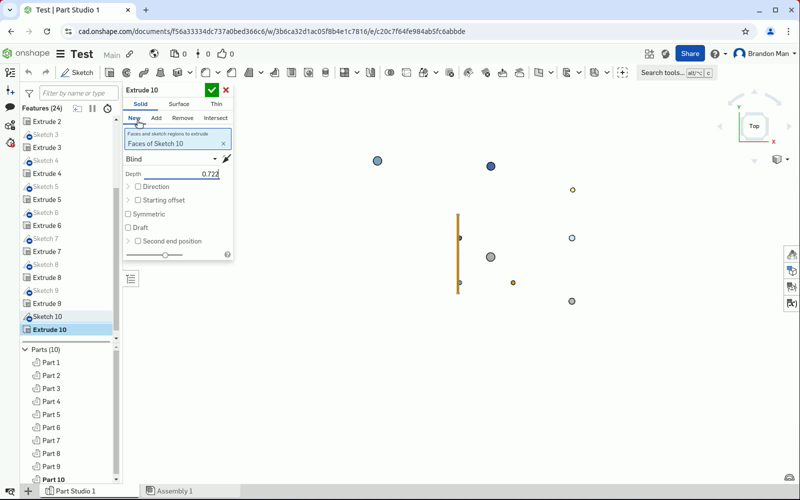
key(enter)
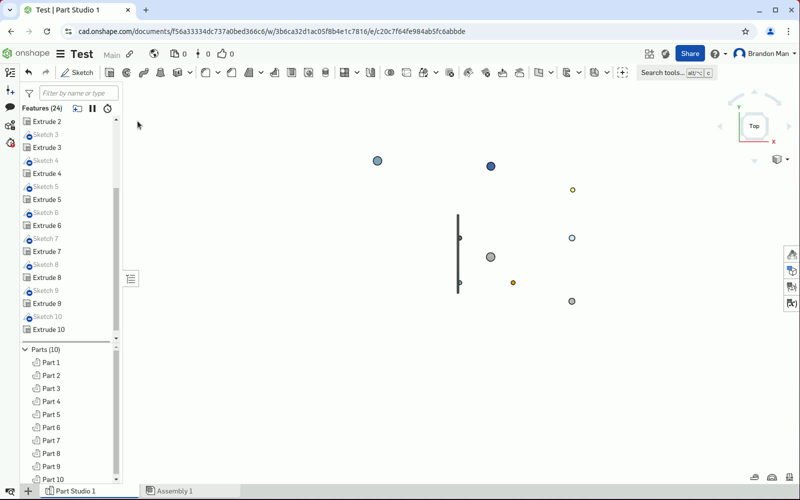
key(shift+h)
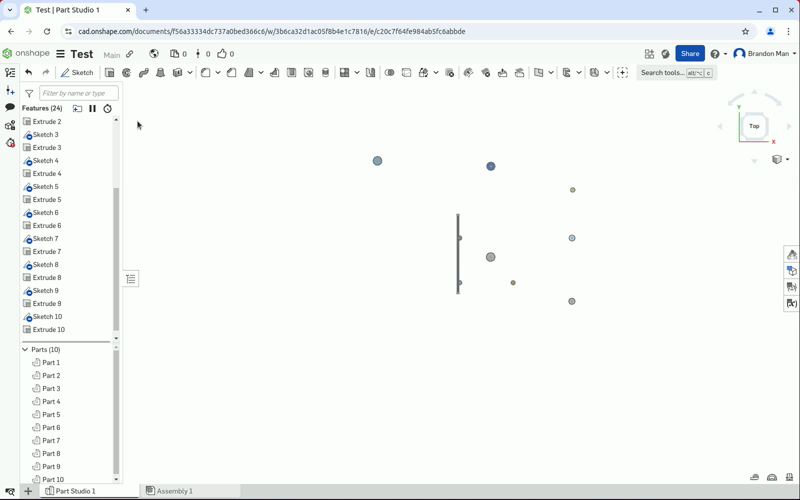
key(shift+h)
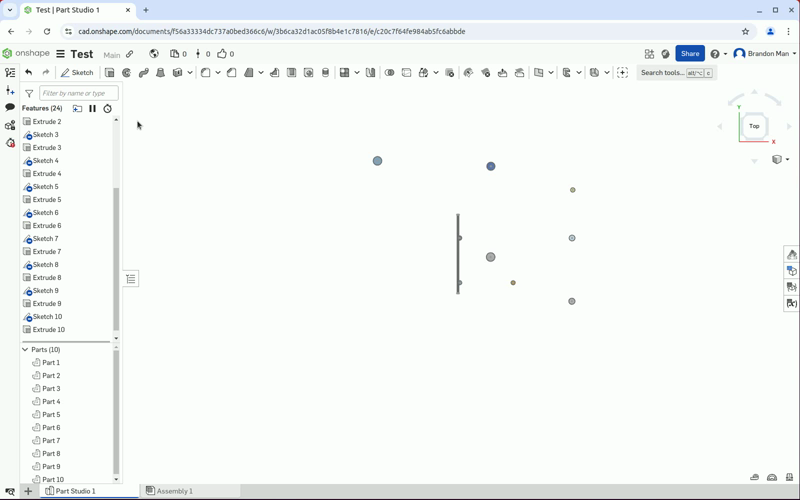
key(shift+7)
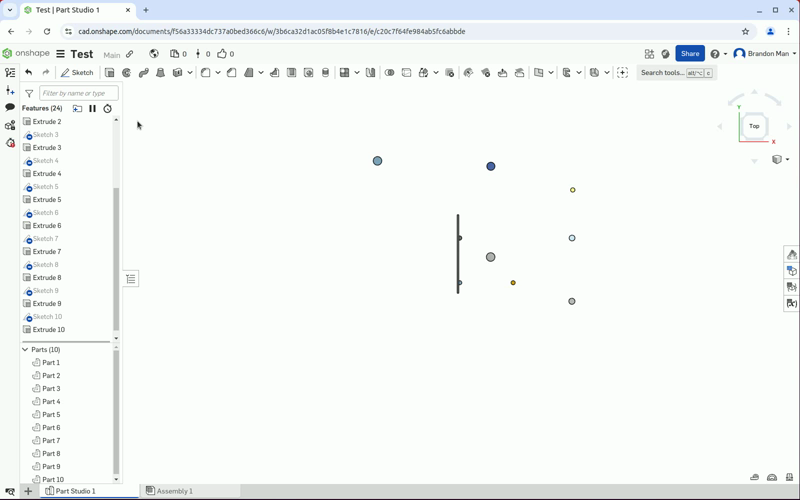
key(up, 3)
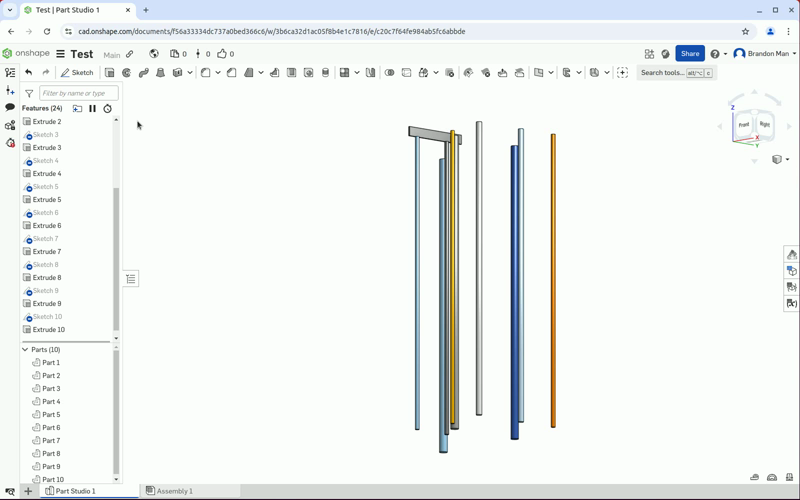
key(left, 3)
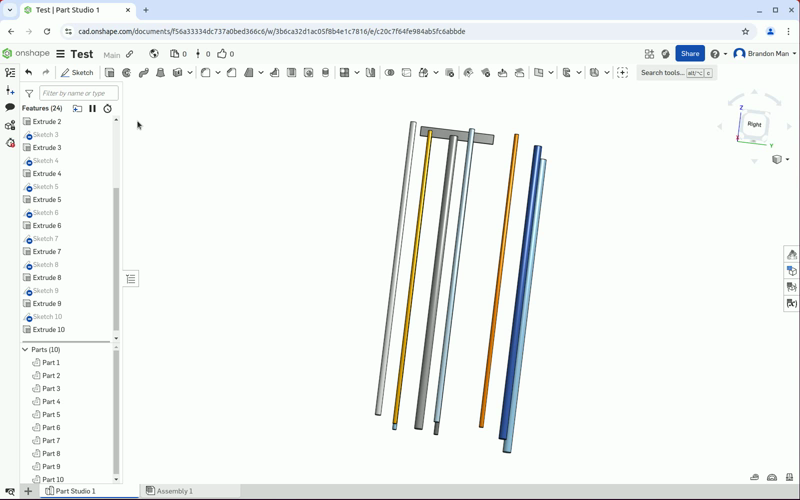
key(right, 3)
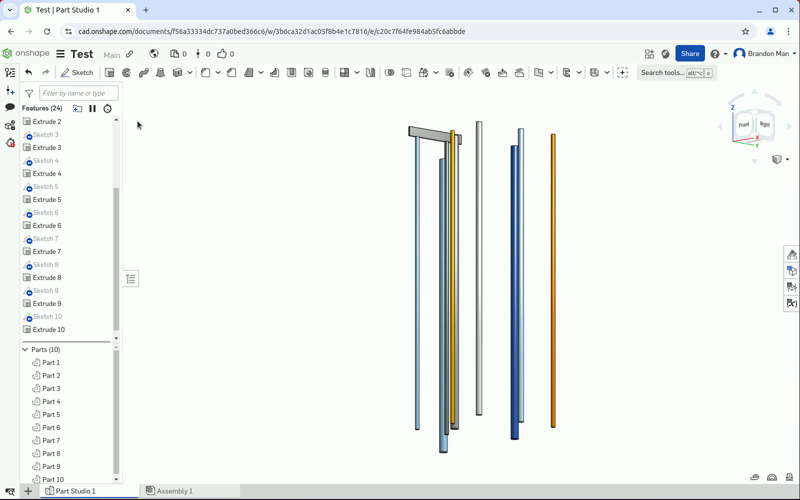
key(down, 3)
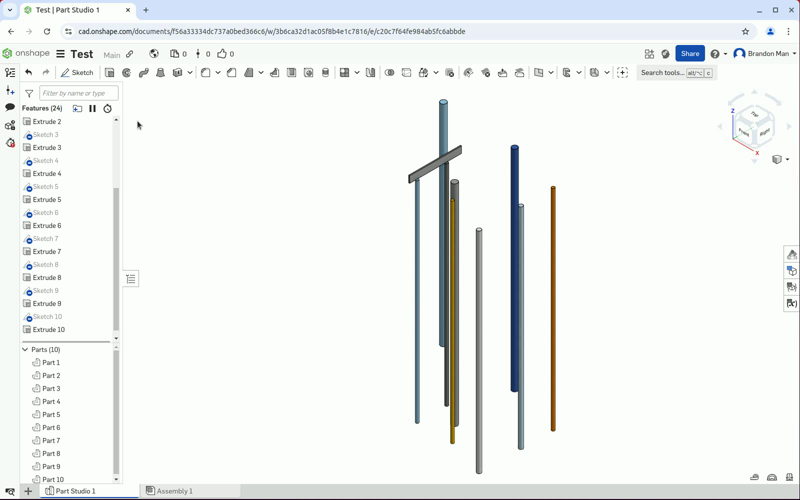
mouse_move(69, 85)
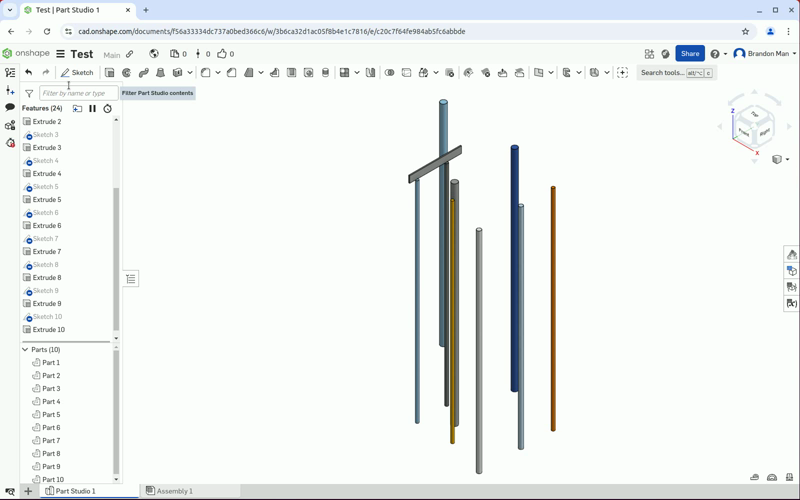
click(69, 85)